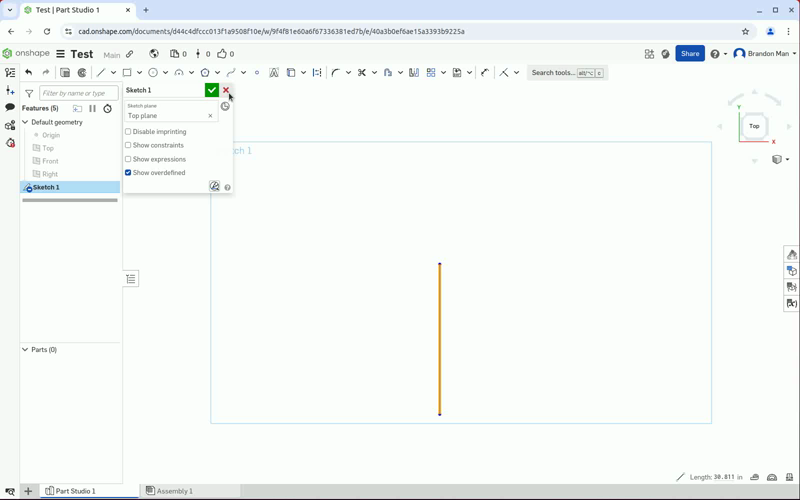
key(shift+h)
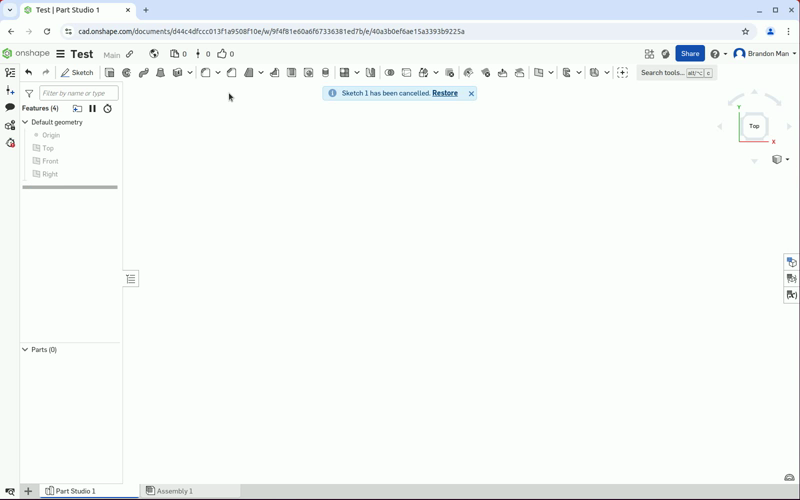
mouse_move(73, 352)
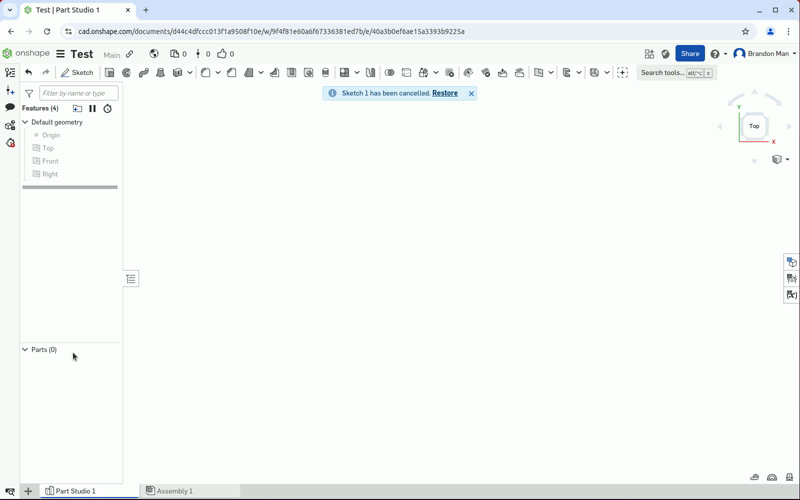
key(y)
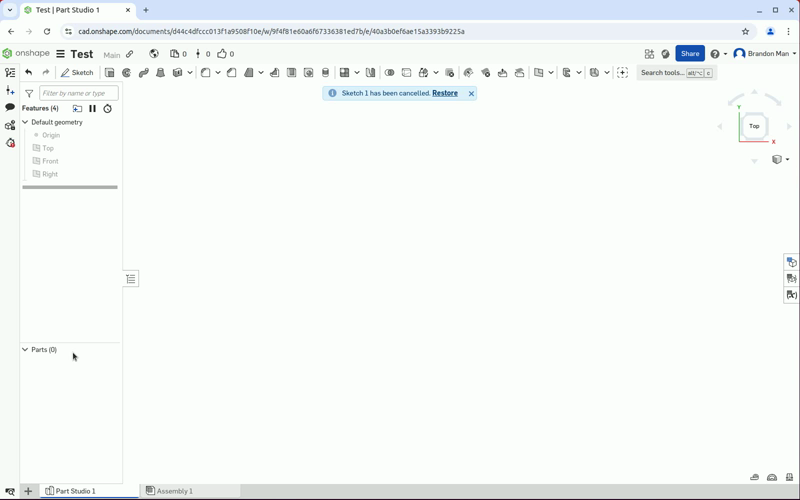
key(shift+p)
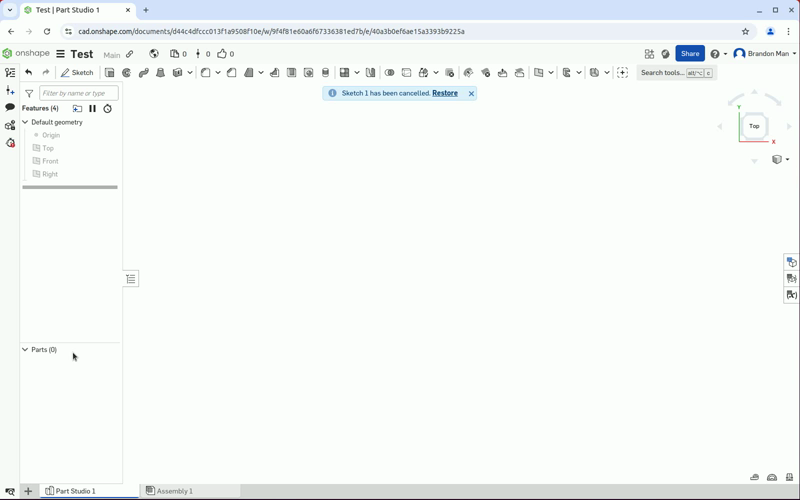
key(space)
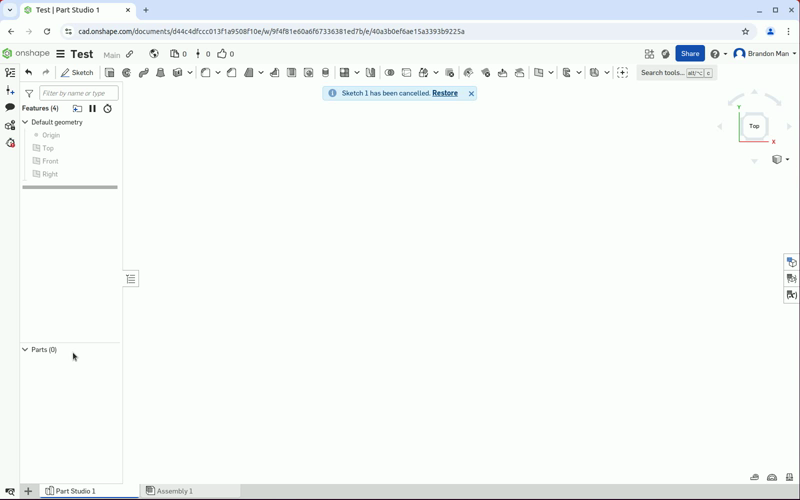
key_down(shift)
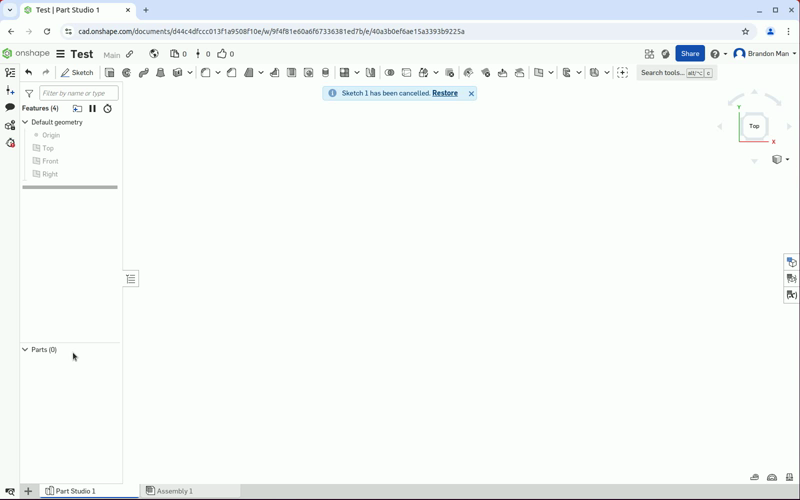
key(up)
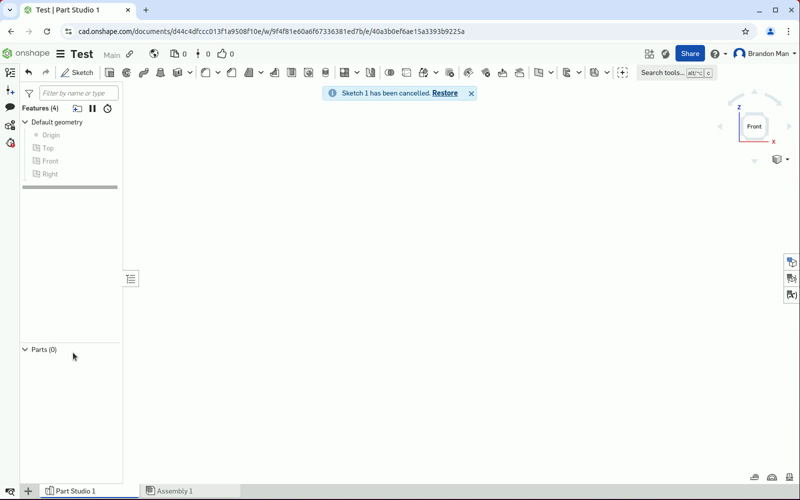
key_up(shift)
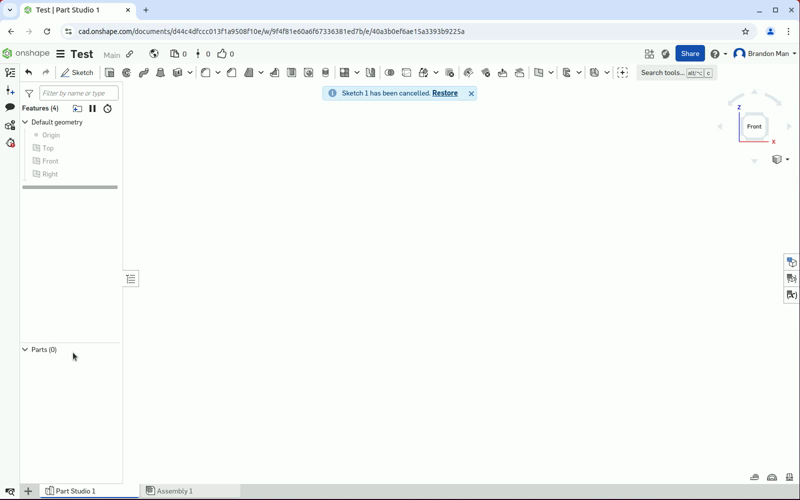
mouse_move(73, 352)
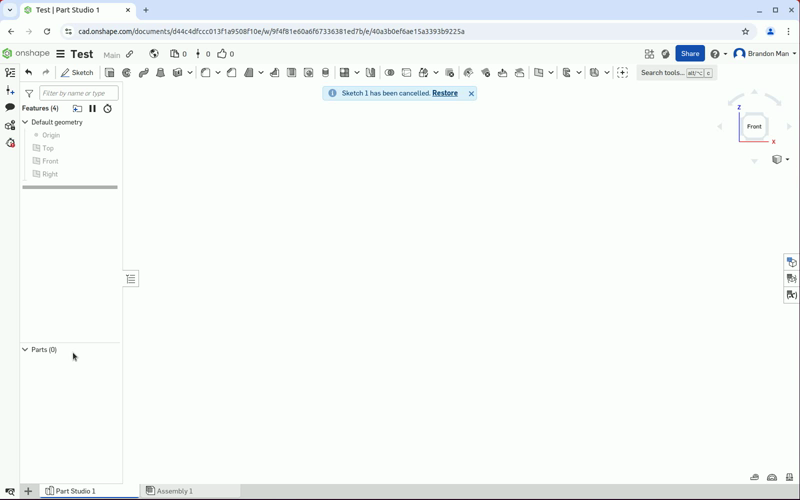
key(shift+y)
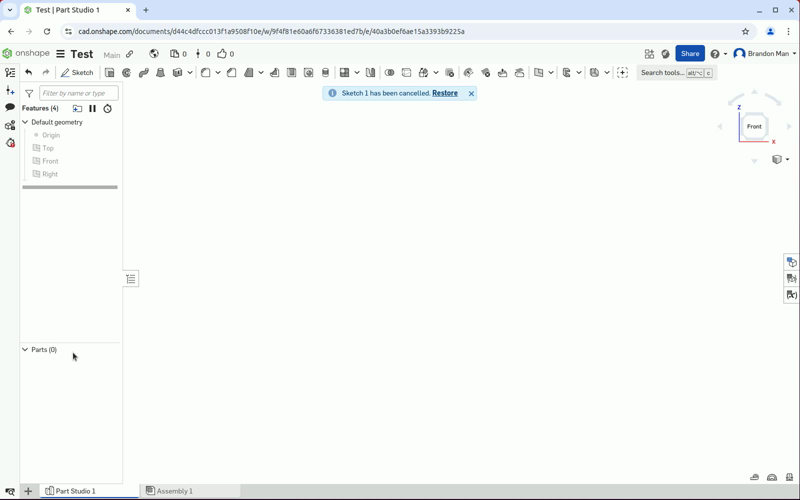
key(shift+s)
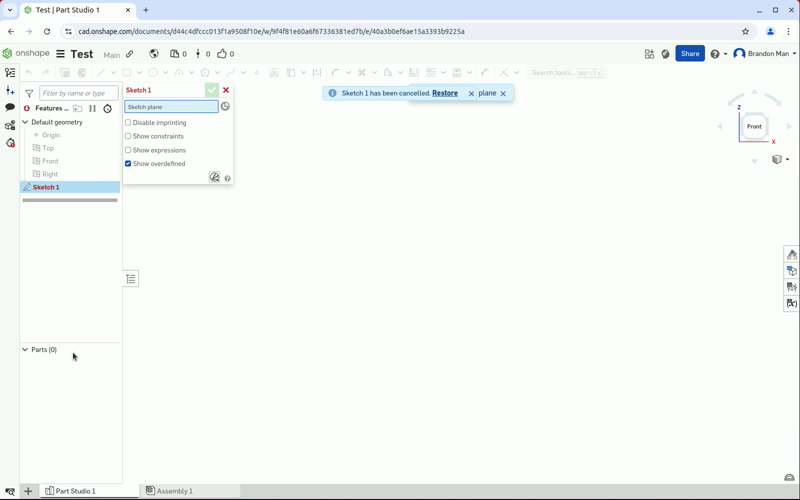
mouse_move(73, 163)
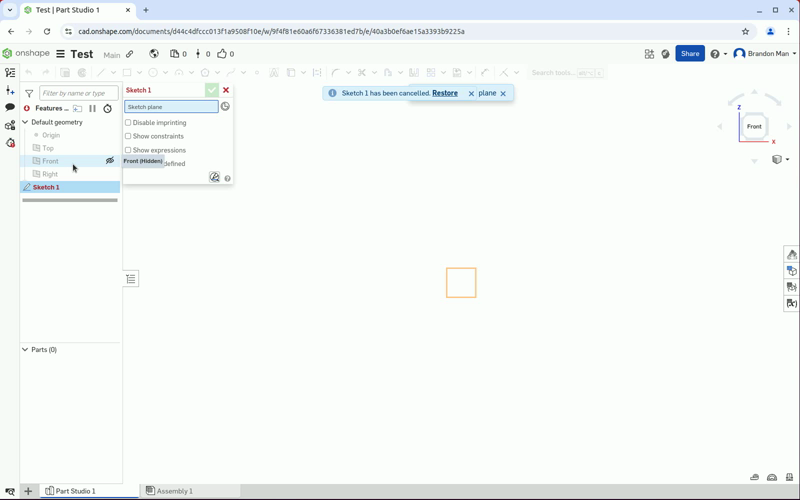
click(73, 163)
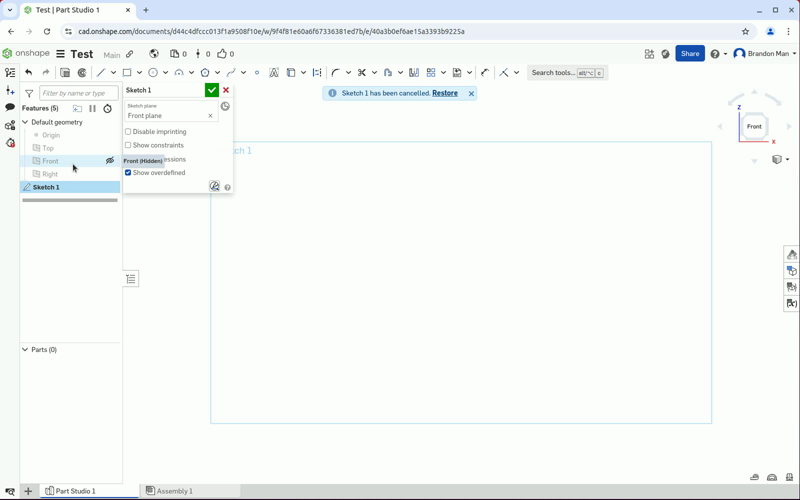
mouse_move(73, 352)
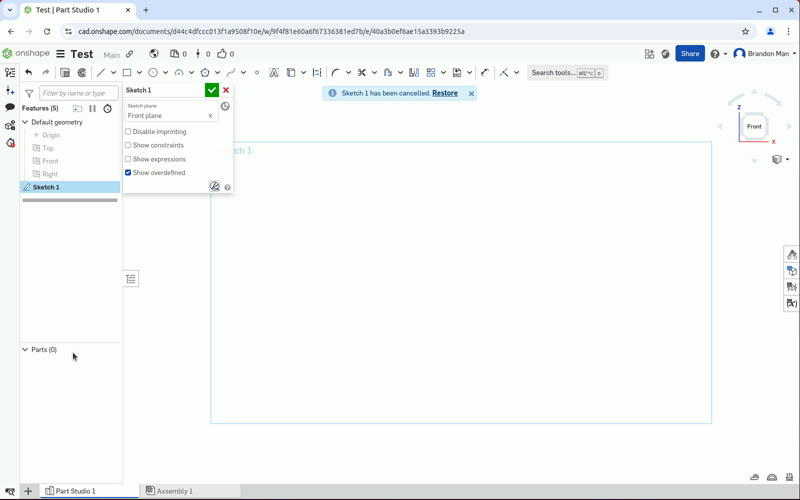
key(y)
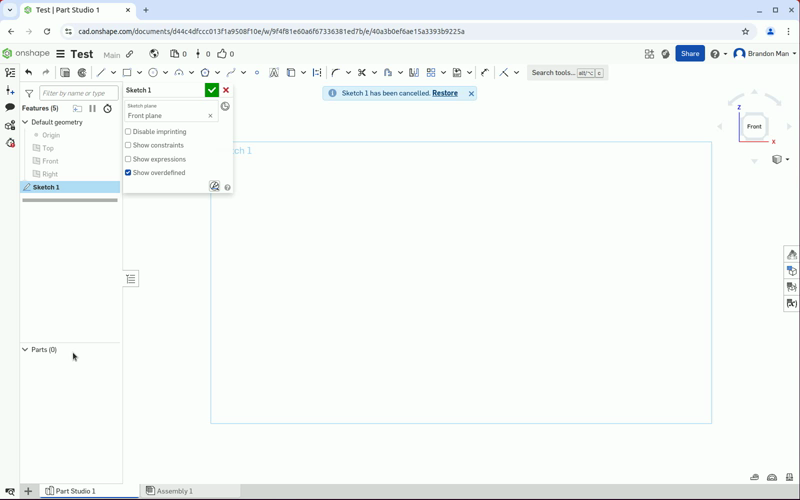
key(l)
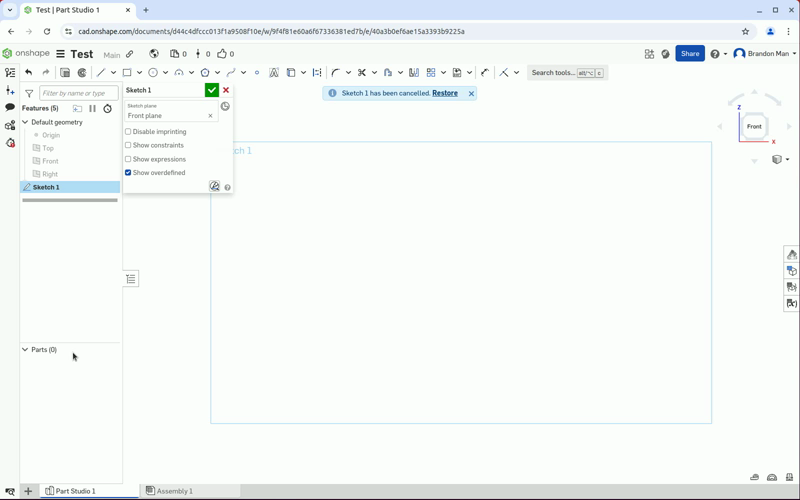
key_down(shift)
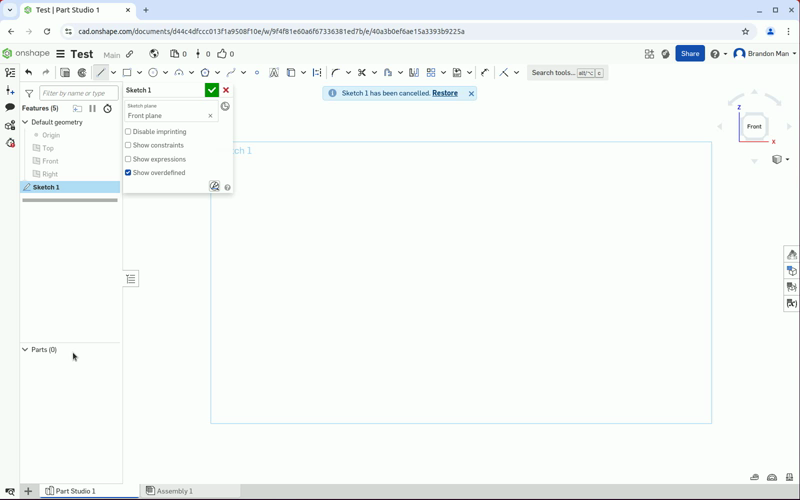
mouse_move(417, 307)
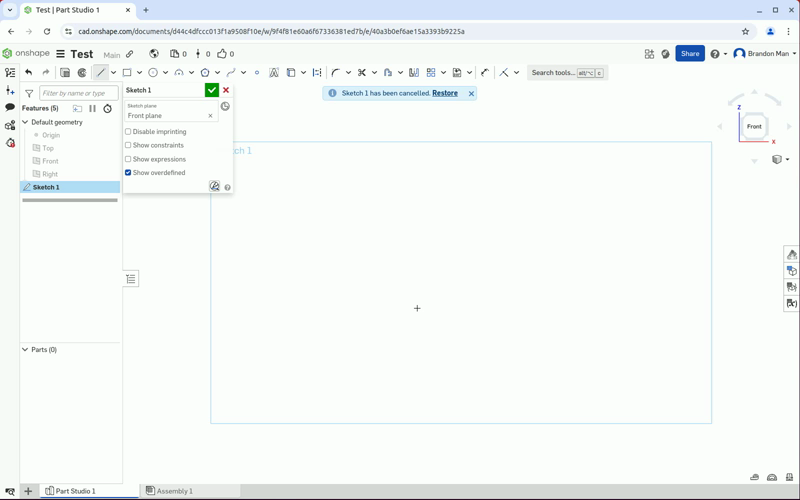
click(417, 307)
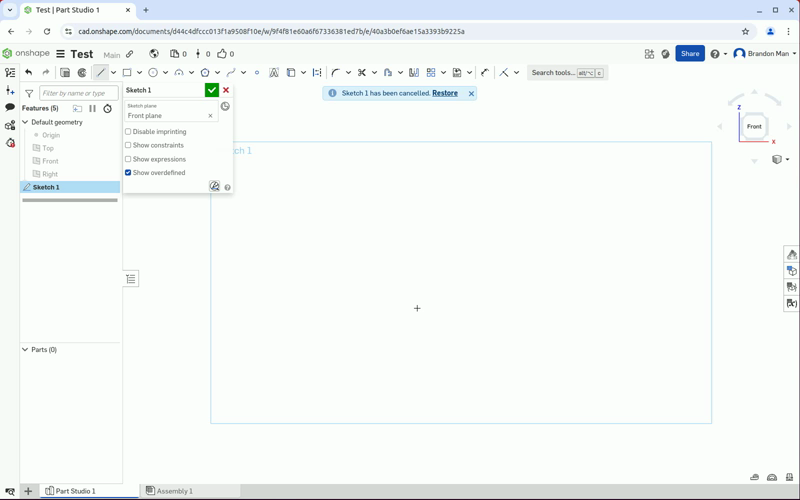
key_up(shift)
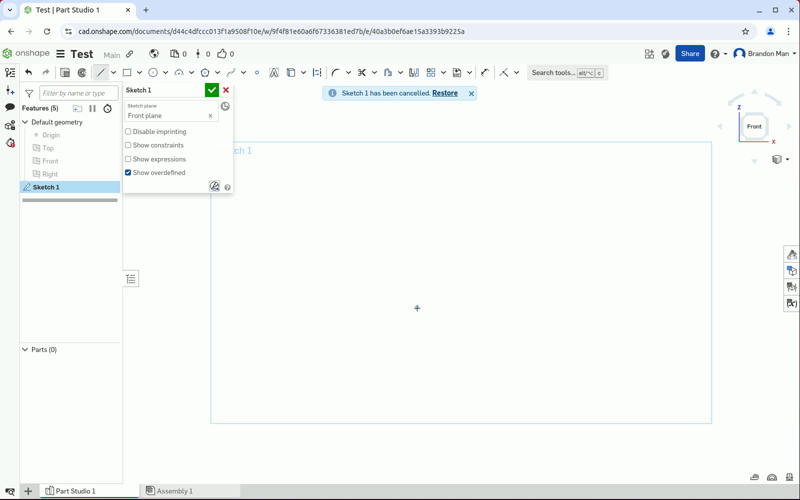
key_down(shift)
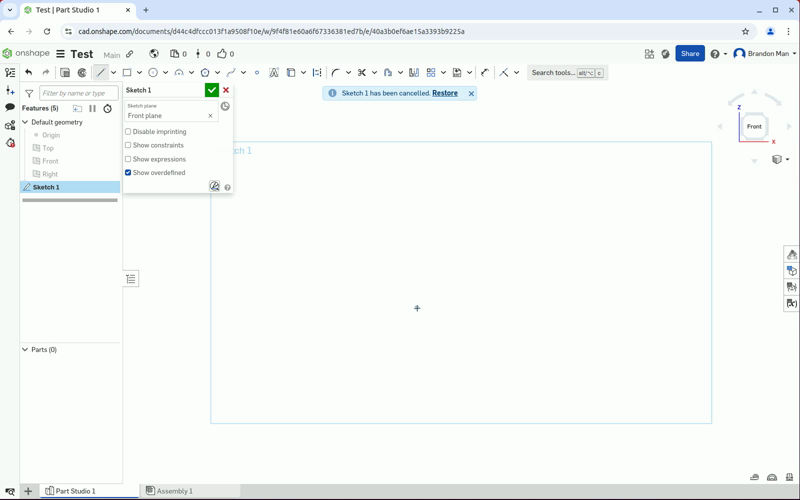
mouse_move(447, 307)
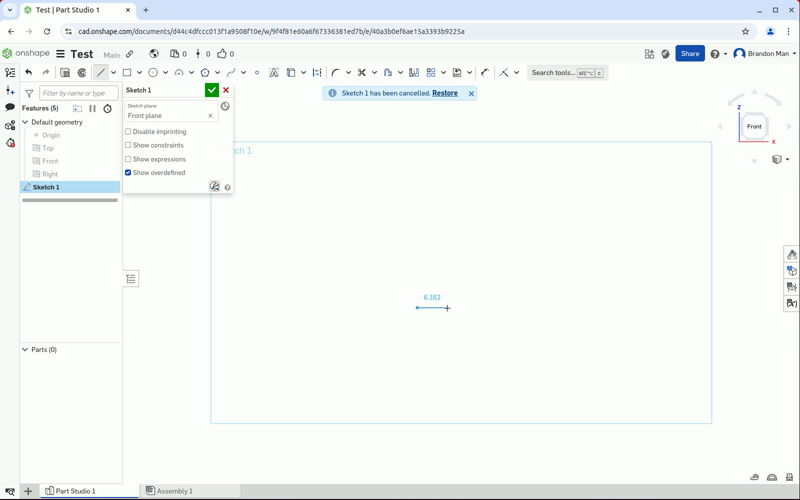
mouse_move(425, 307)
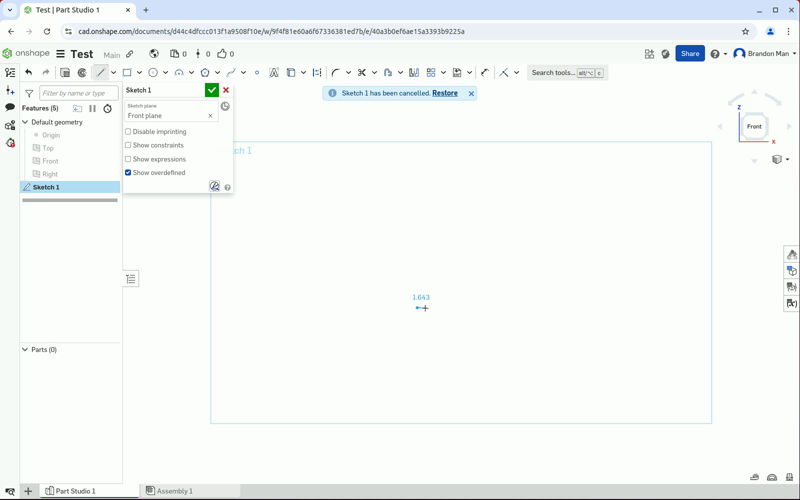
click(425, 307)
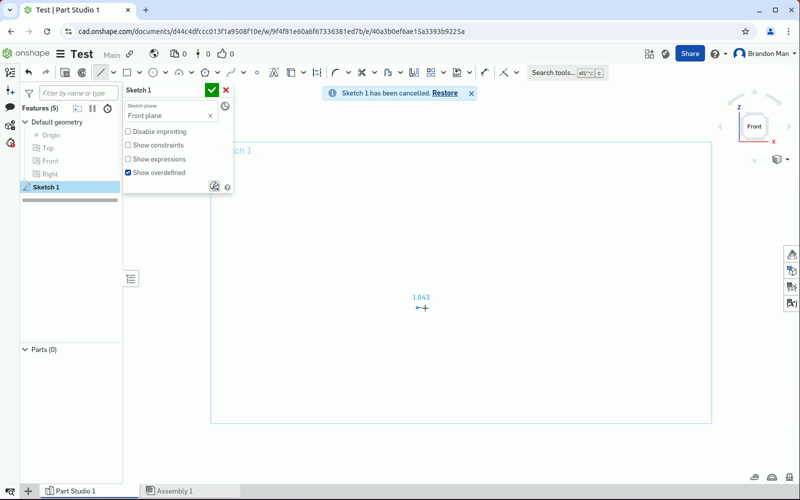
key_up(shift)
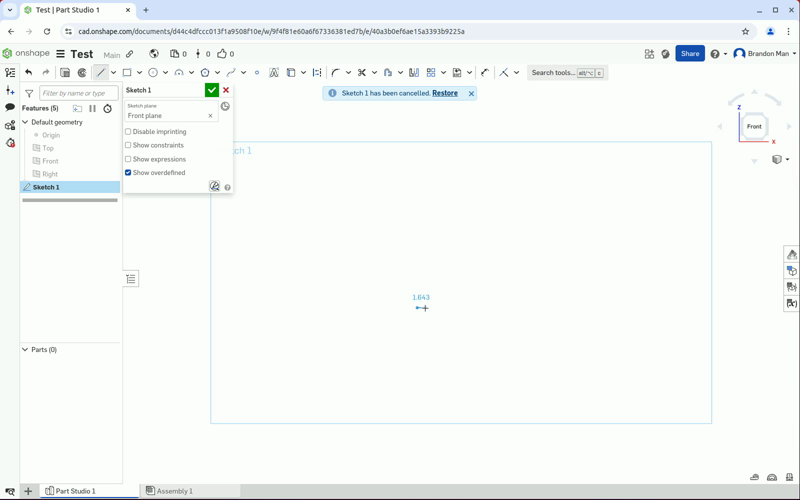
key_down(shift)
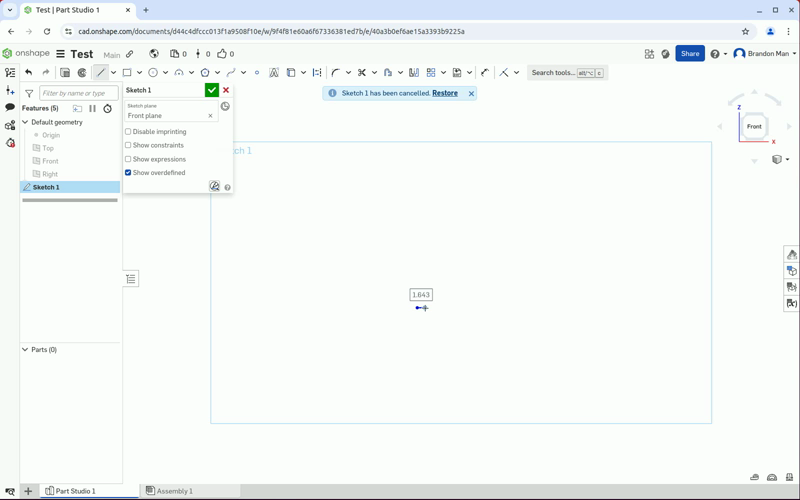
mouse_move(425, 184)
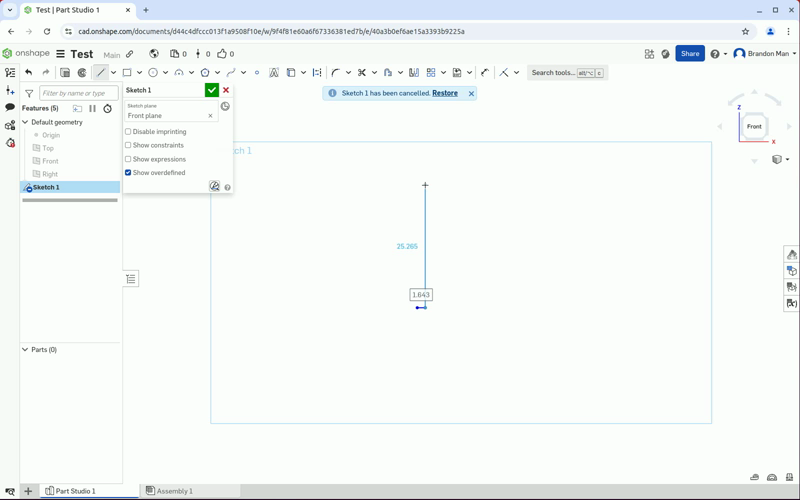
click(425, 184)
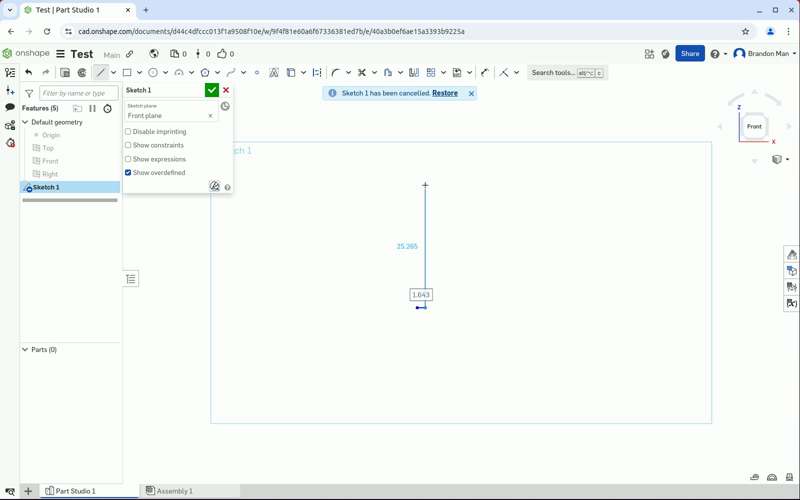
key_up(shift)
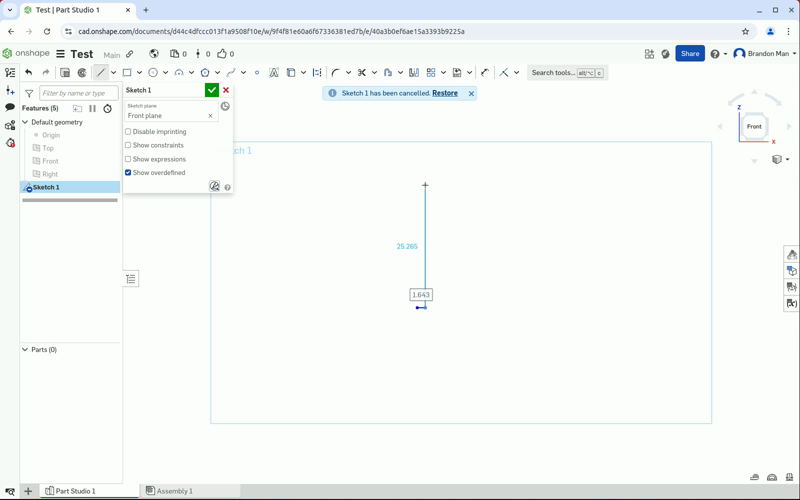
key_down(shift)
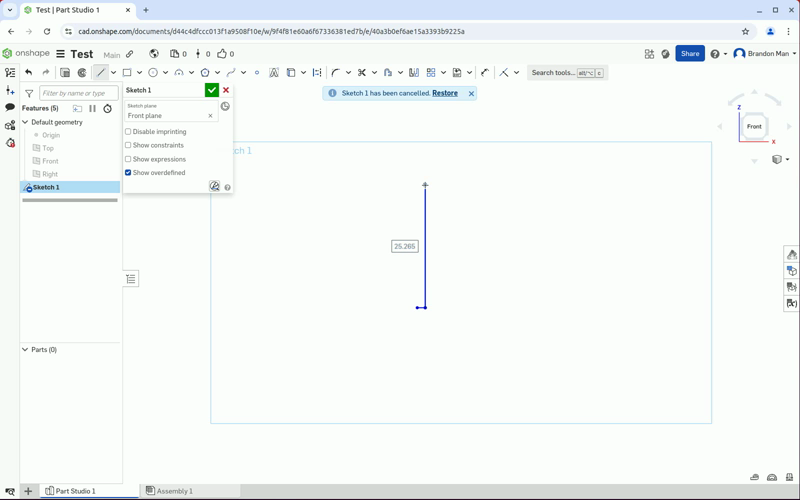
mouse_move(455, 184)
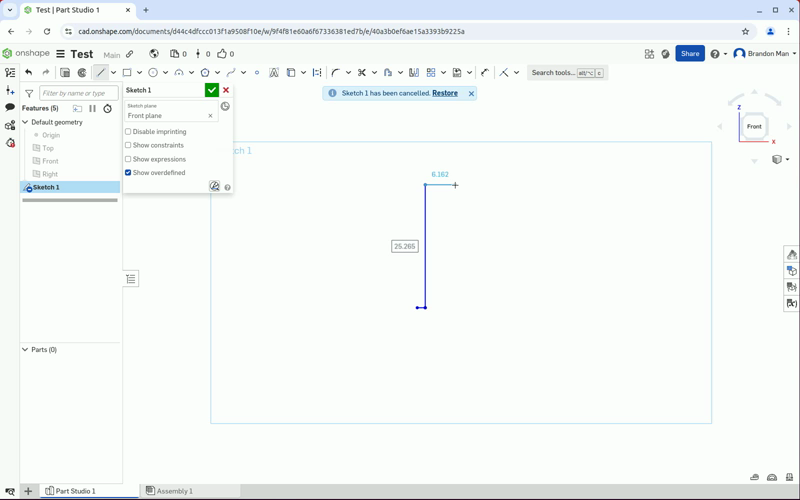
mouse_move(417, 184)
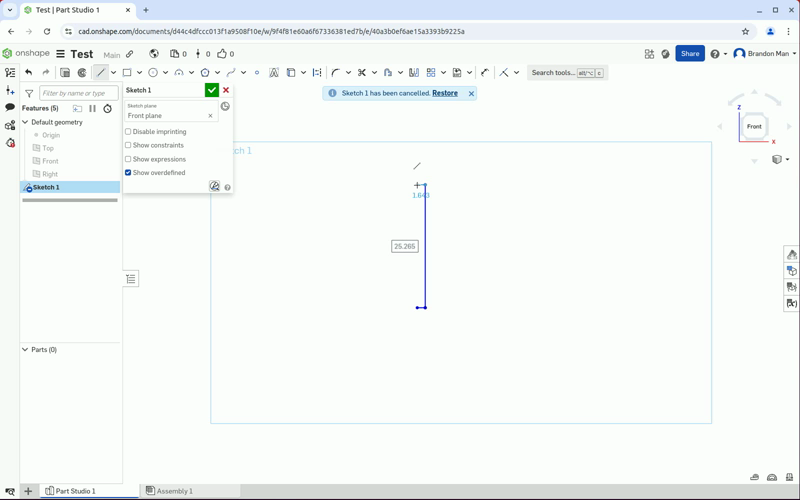
click(417, 184)
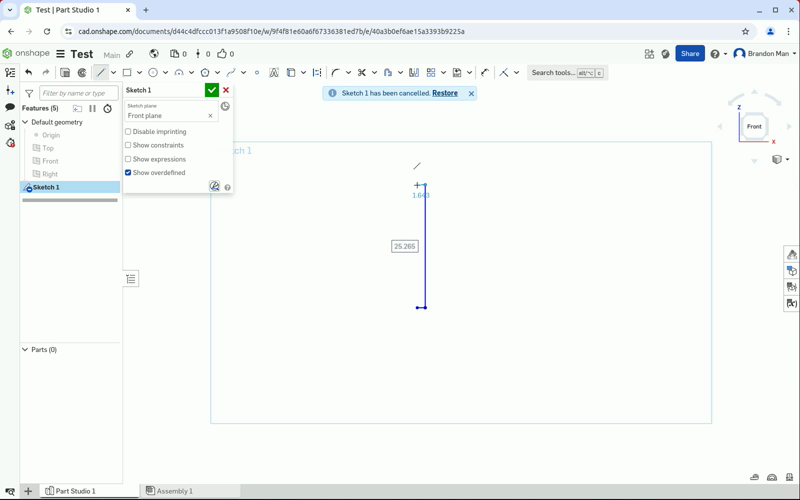
key_up(shift)
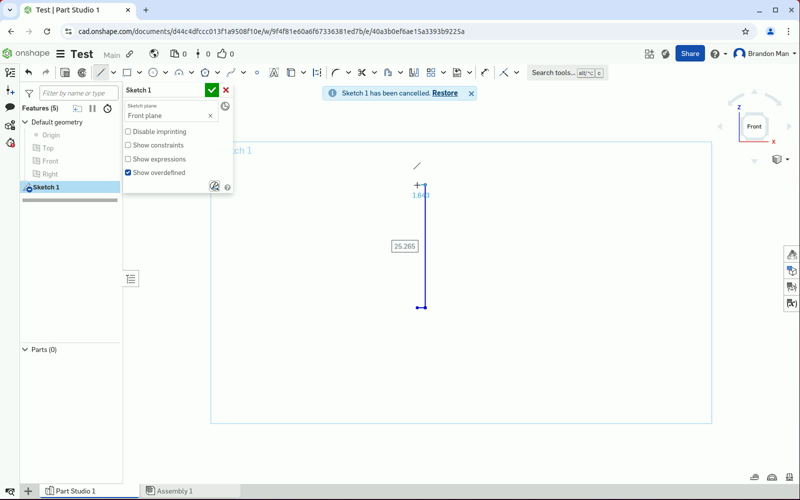
key_down(shift)
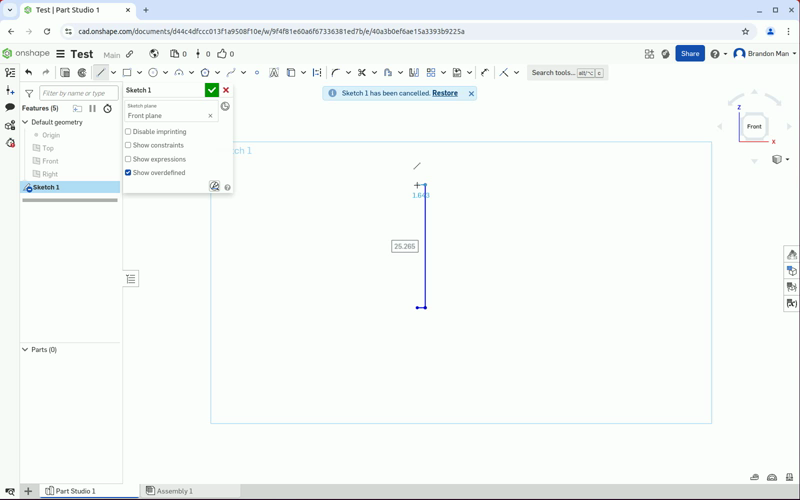
mouse_move(417, 307)
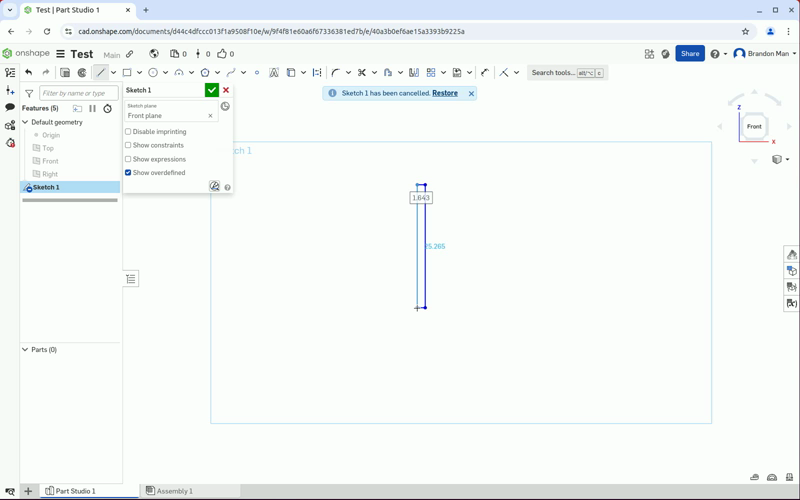
key_up(shift)
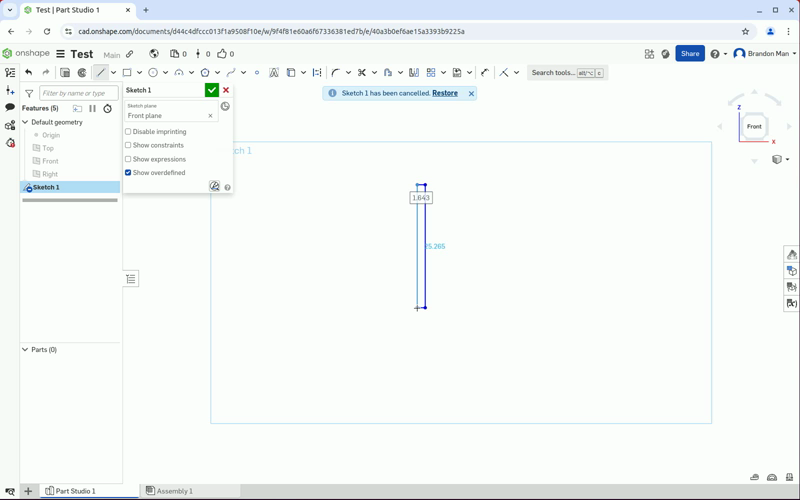
click(417, 307)
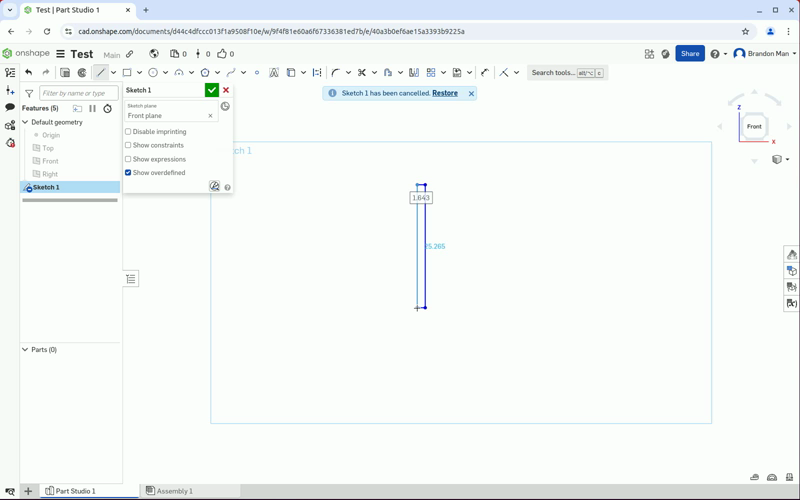
key(esc)
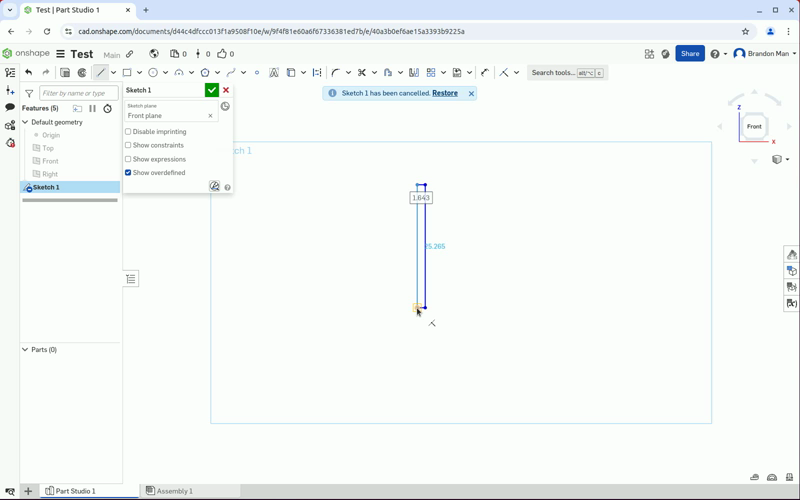
mouse_move(419, 270)
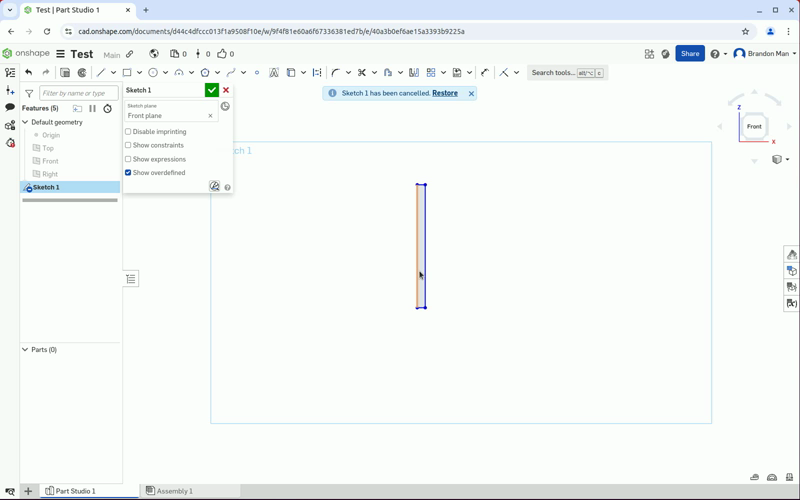
scroll(6)
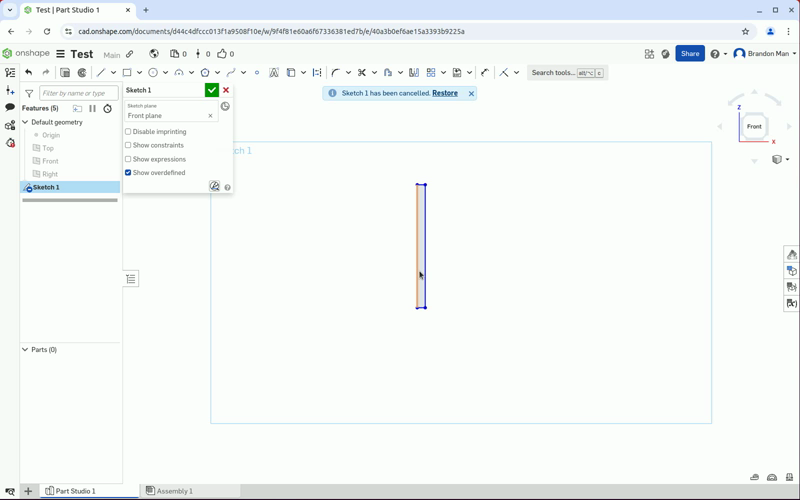
scroll(6)
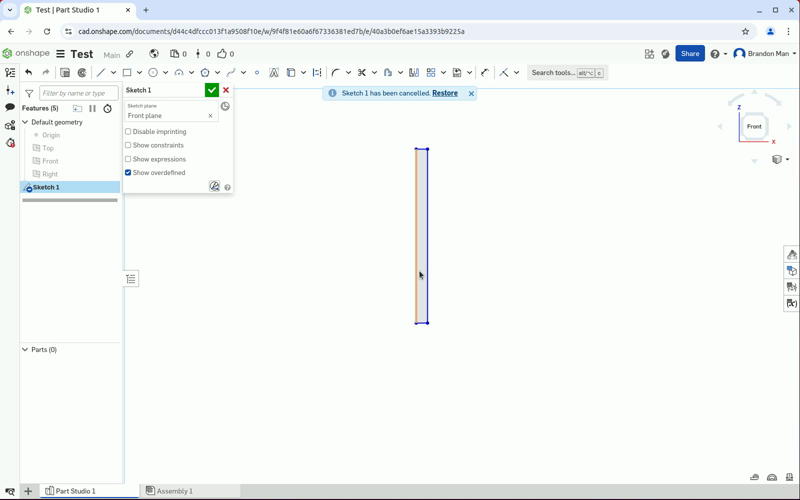
scroll(6)
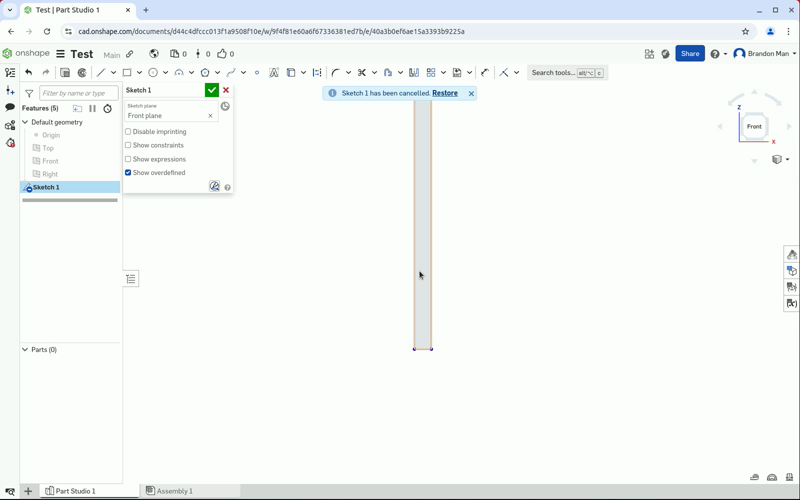
scroll(6)
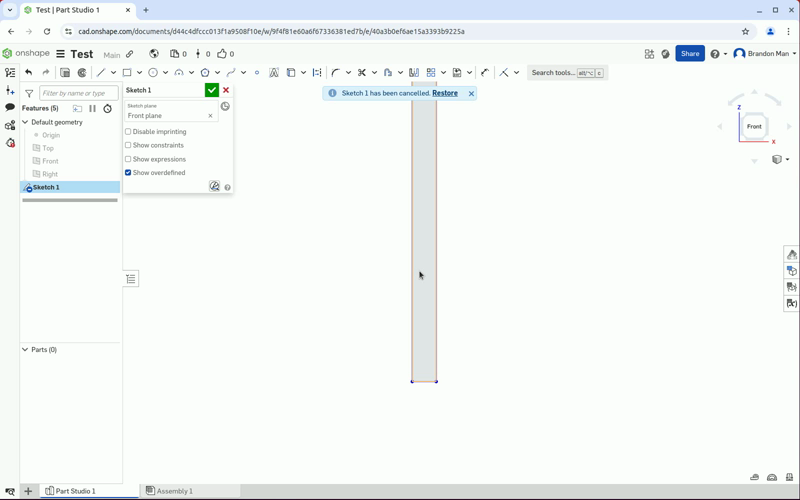
scroll(6)
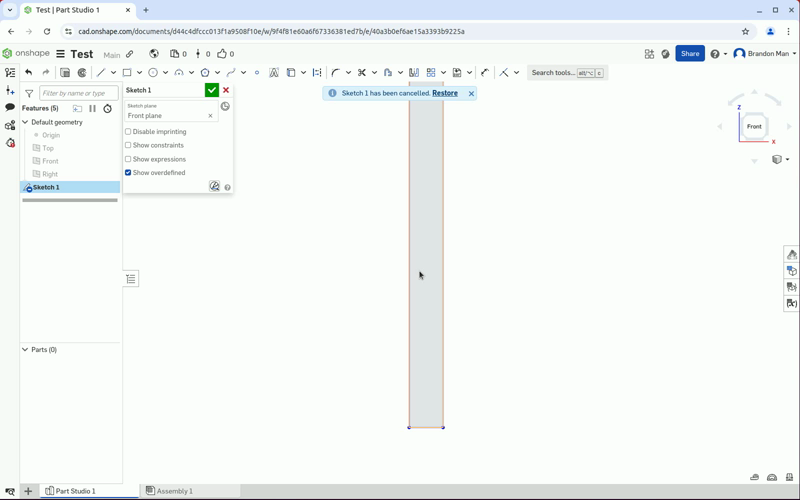
scroll(6)
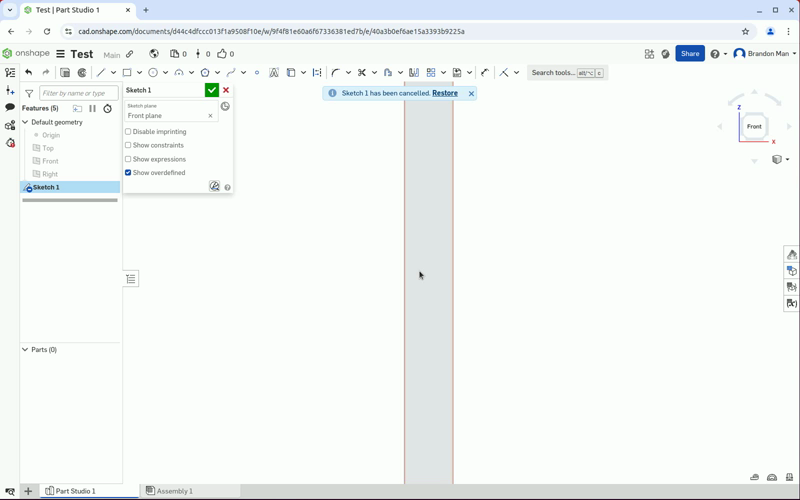
scroll(6)
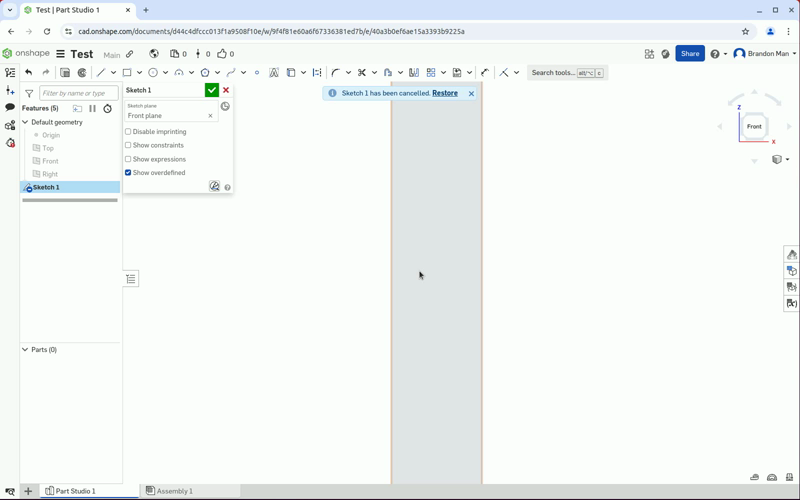
click(419, 270)
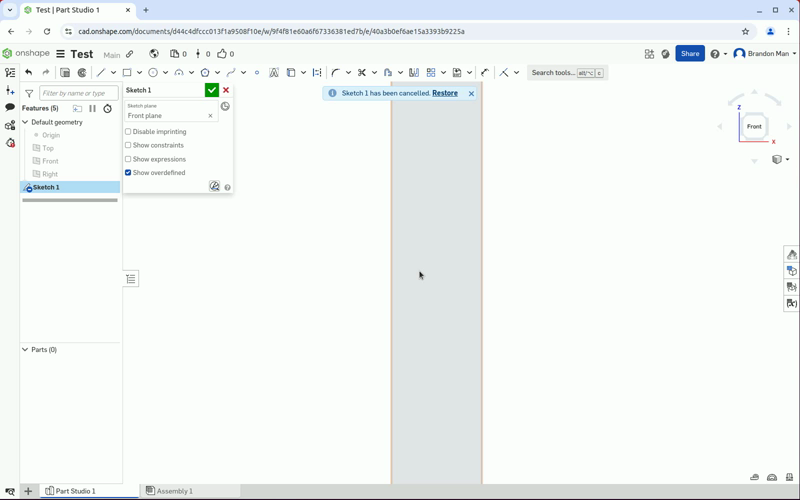
scroll(-6)
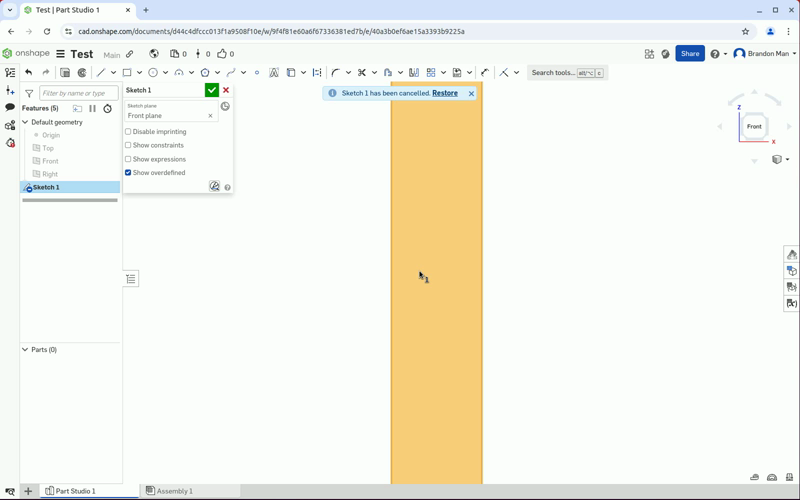
scroll(-6)
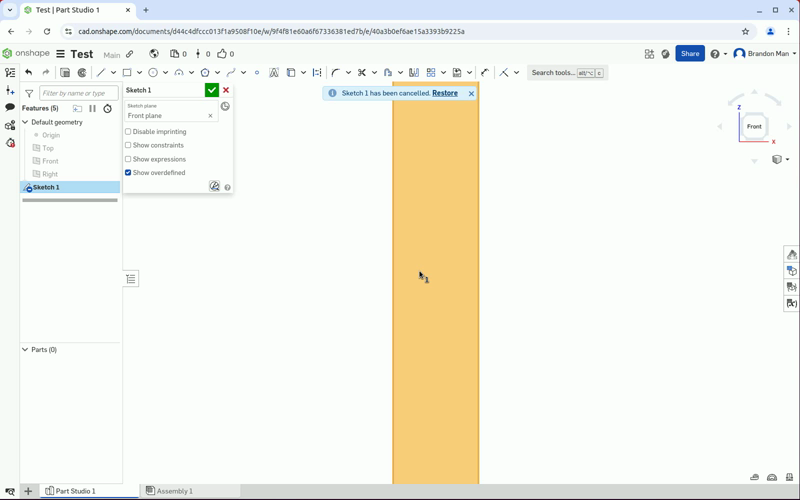
scroll(-6)
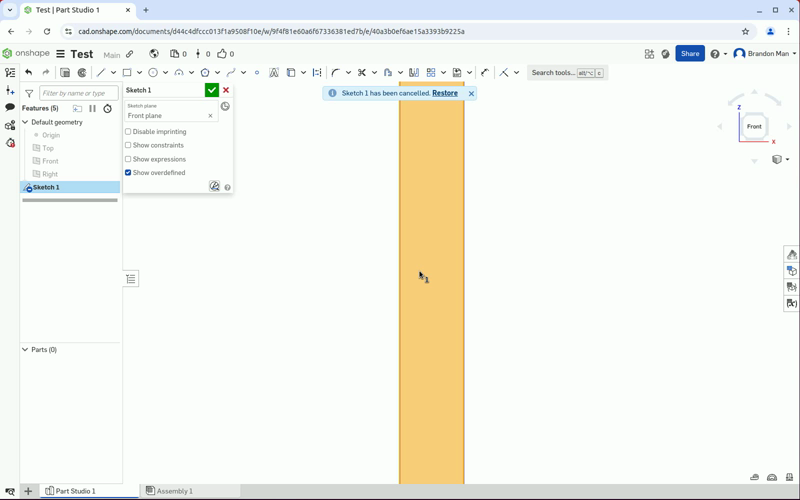
scroll(-6)
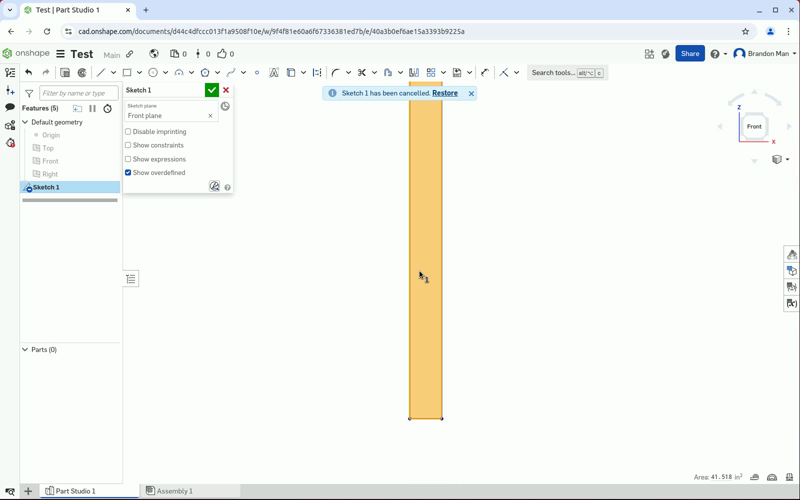
scroll(-6)
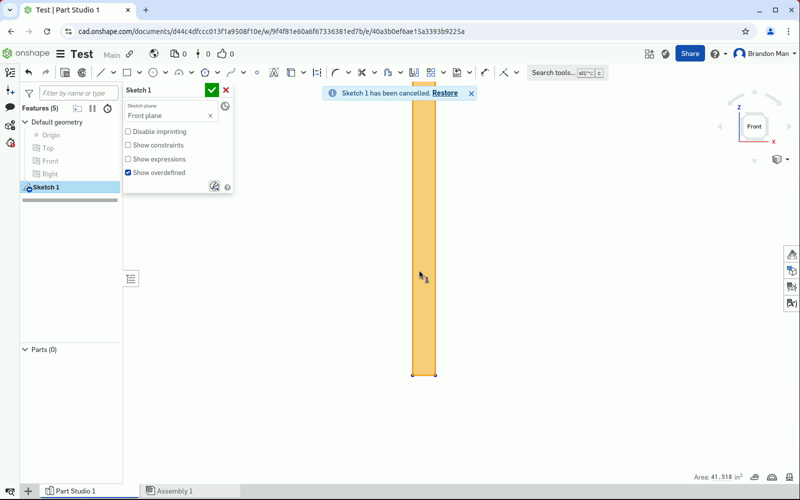
scroll(-6)
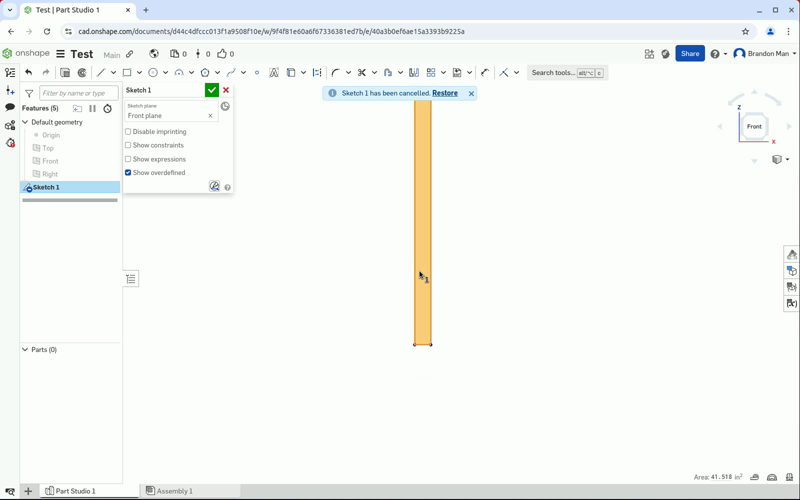
scroll(-6)
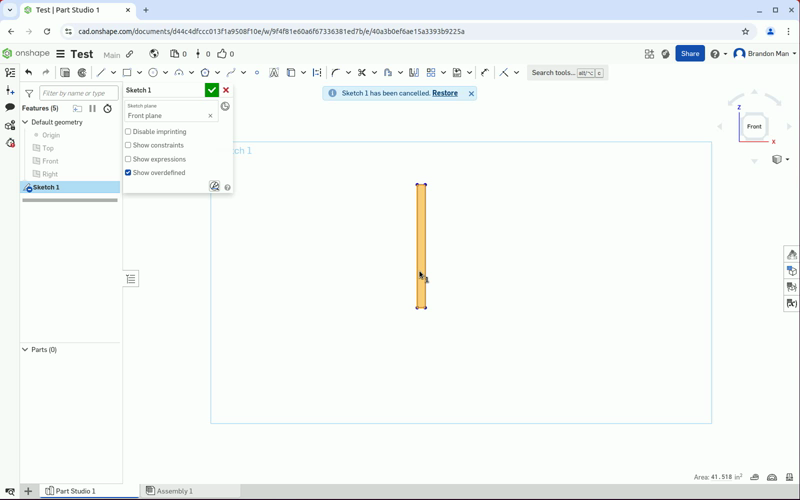
mouse_move(73, 352)
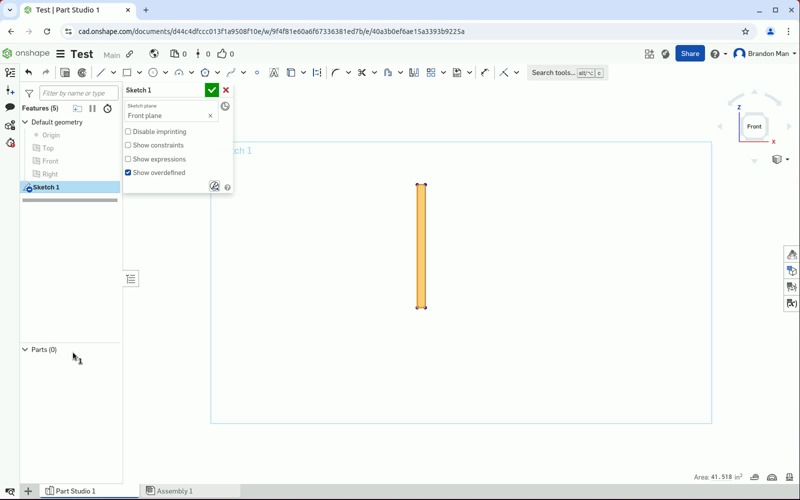
key(shift+y)
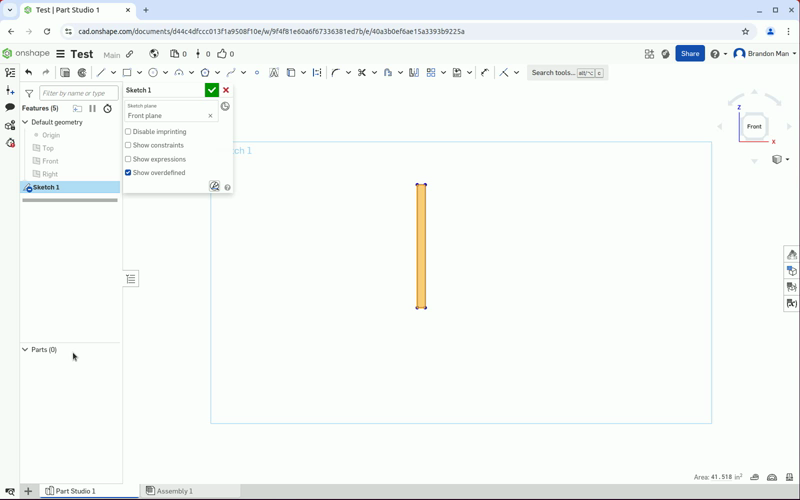
key(shift+e)
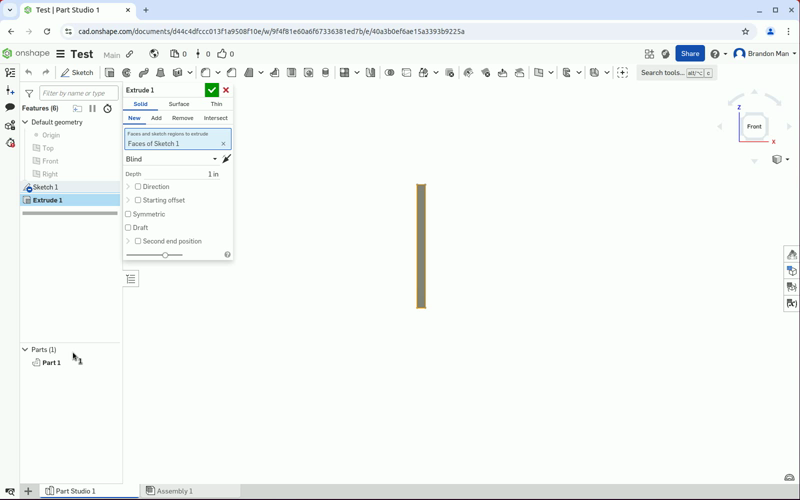
mouse_move(143, 106)
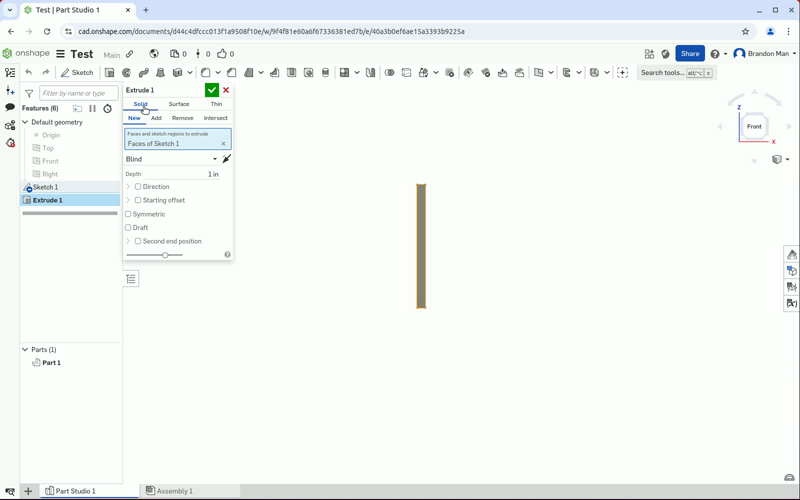
click(143, 106)
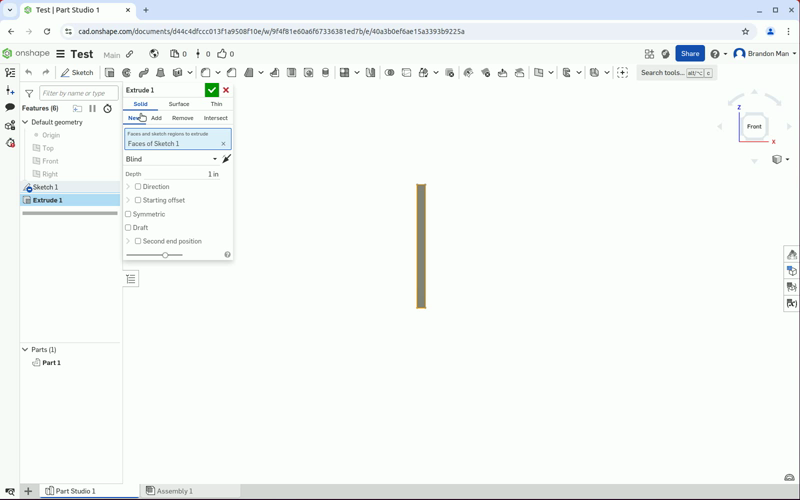
mouse_move(137, 120)
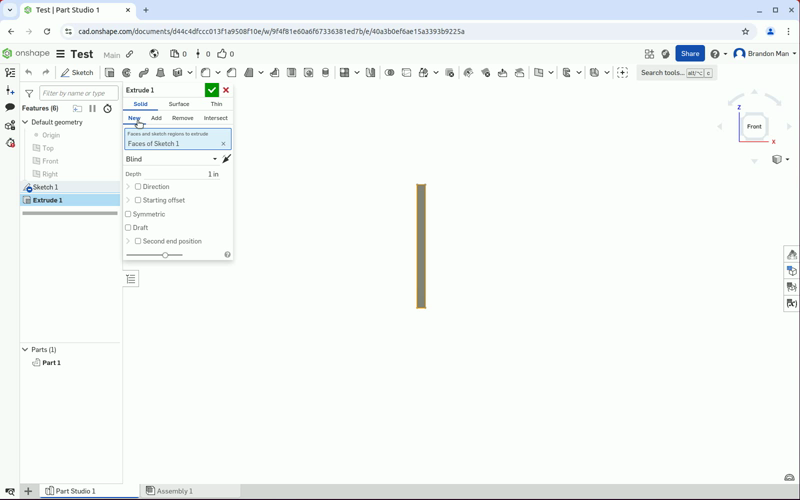
click(137, 120)
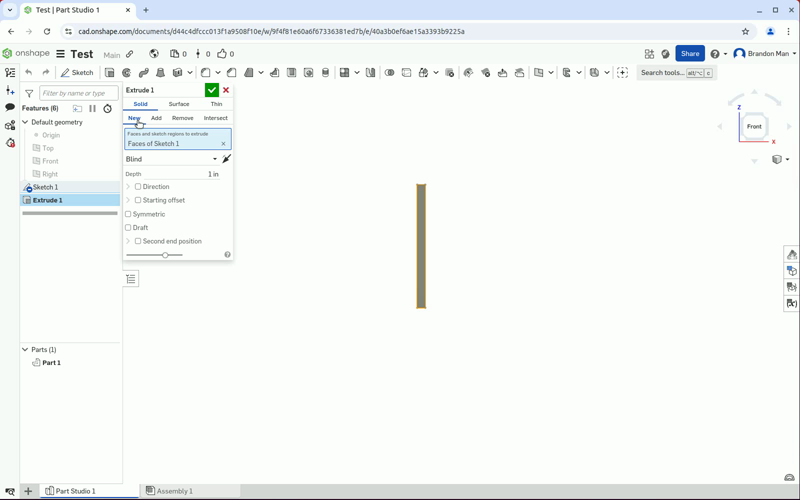
key(tab, 4)
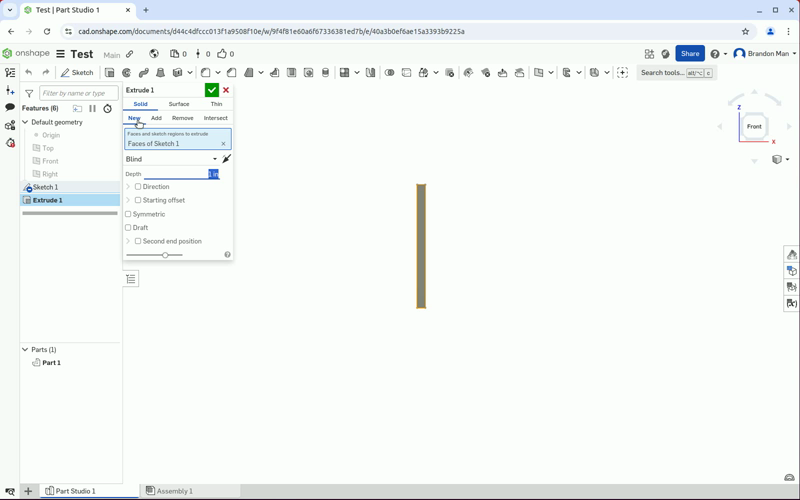
text(0.481)
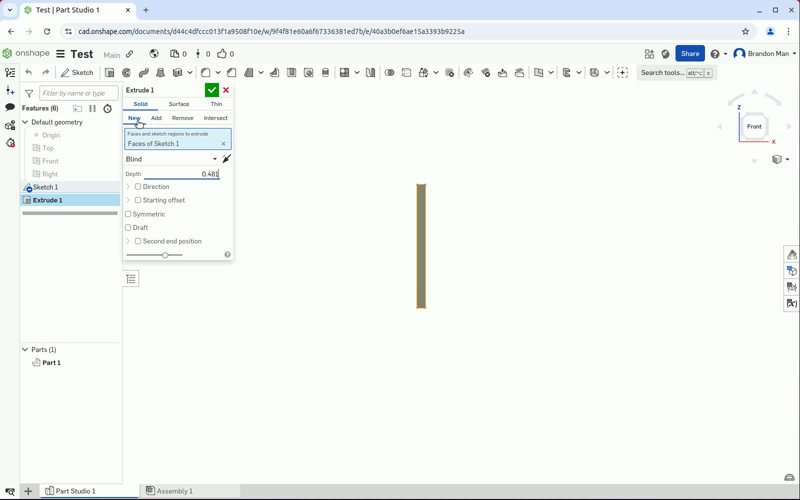
key(enter)
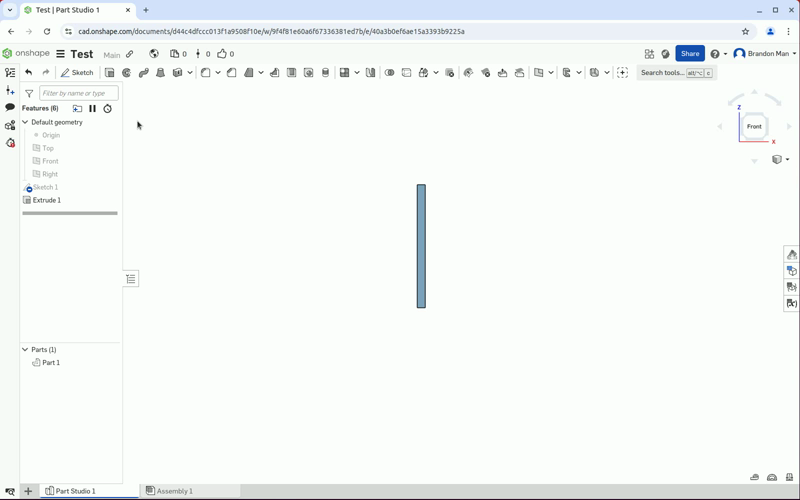
key(shift+h)
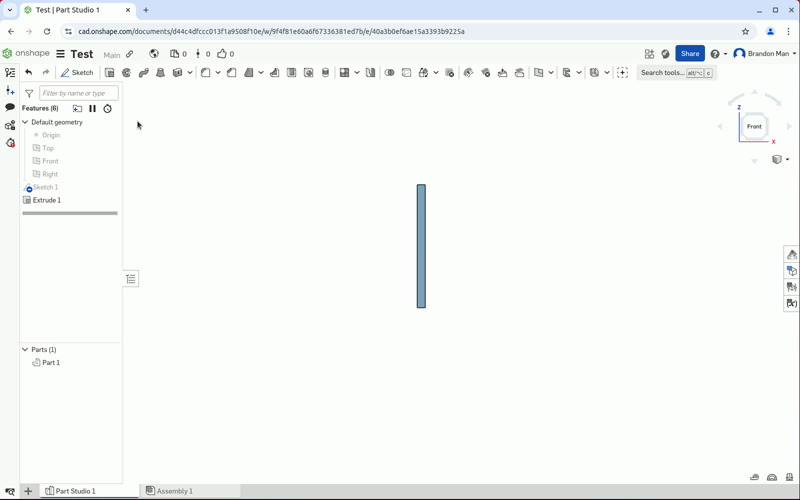
key(shift+h)
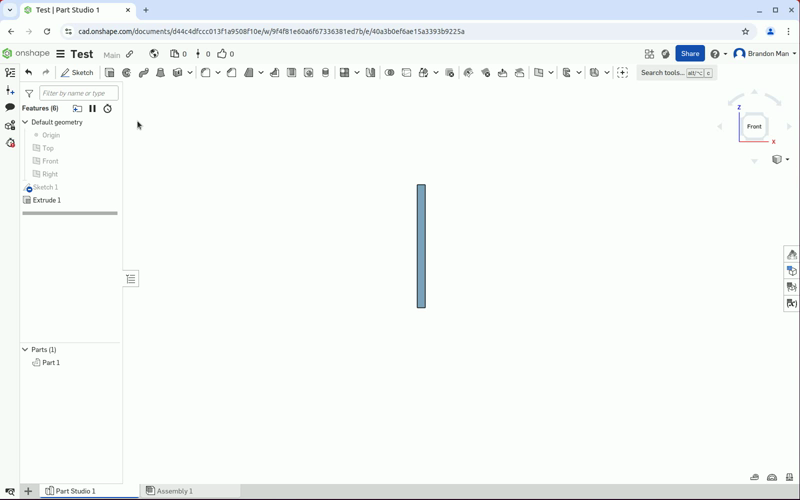
mouse_move(73, 189)
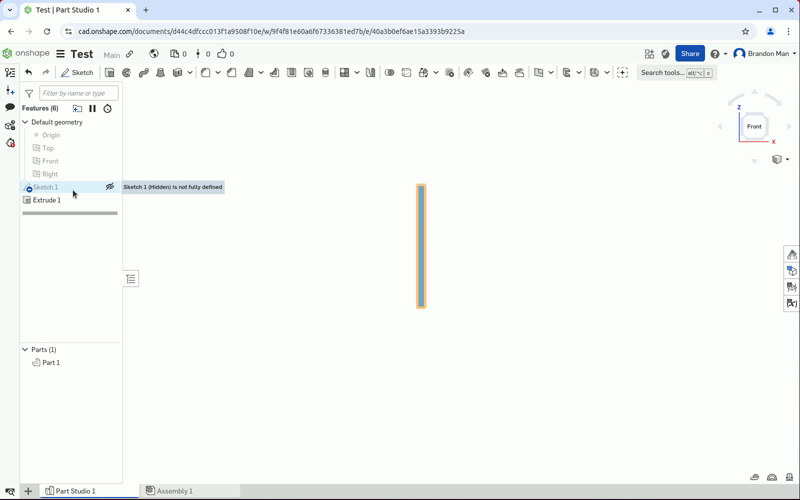
click(73, 189)
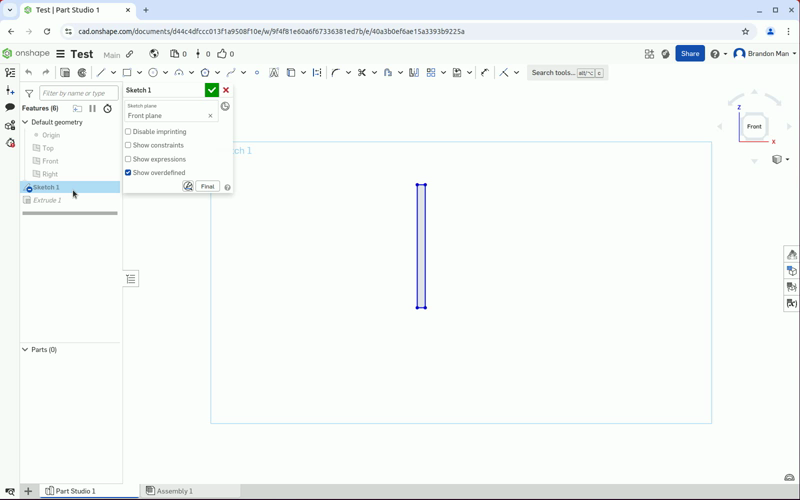
mouse_move(229, 92)
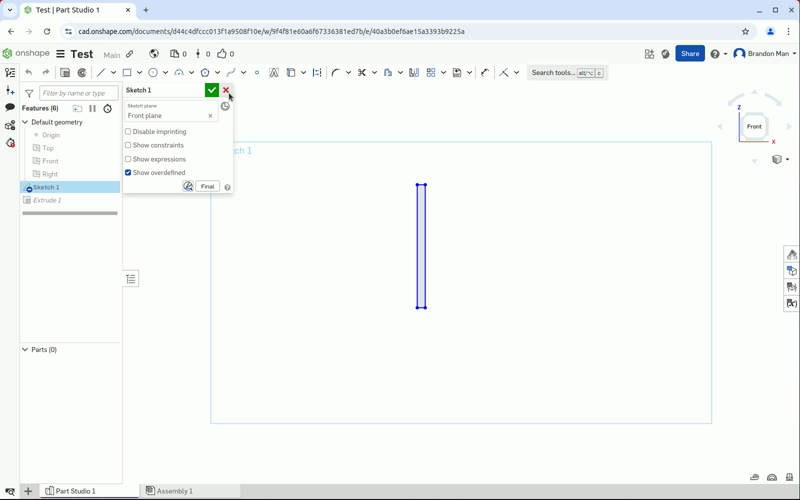
click(229, 92)
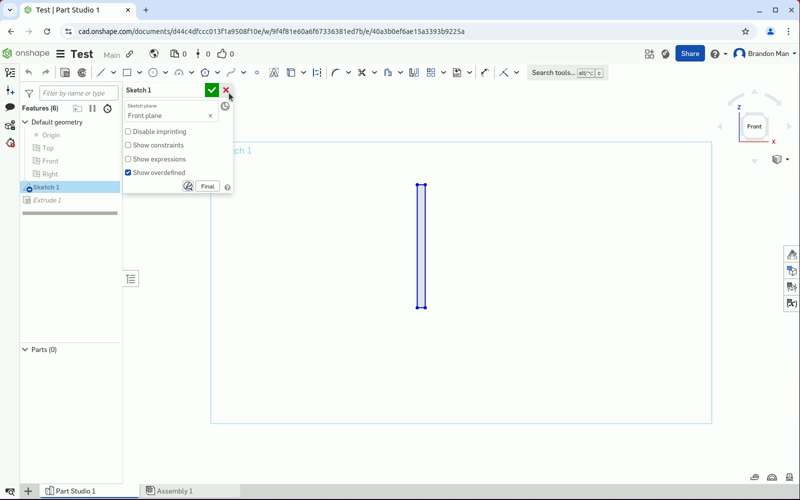
key(shift+s)
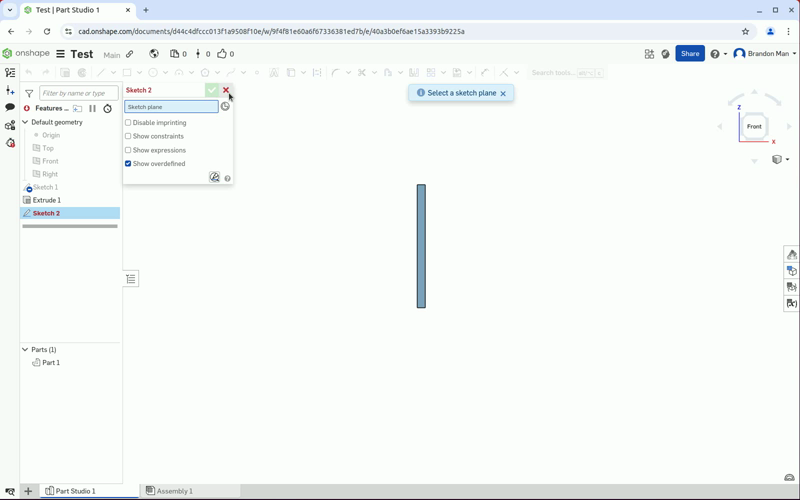
mouse_move(73, 163)
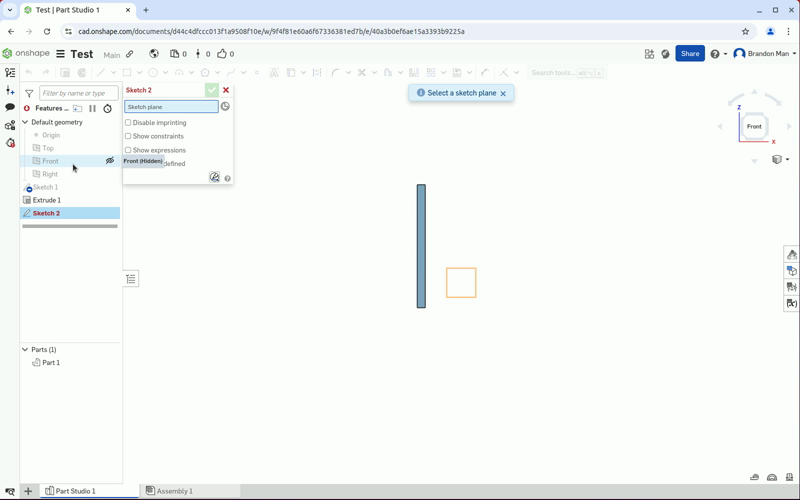
click(73, 163)
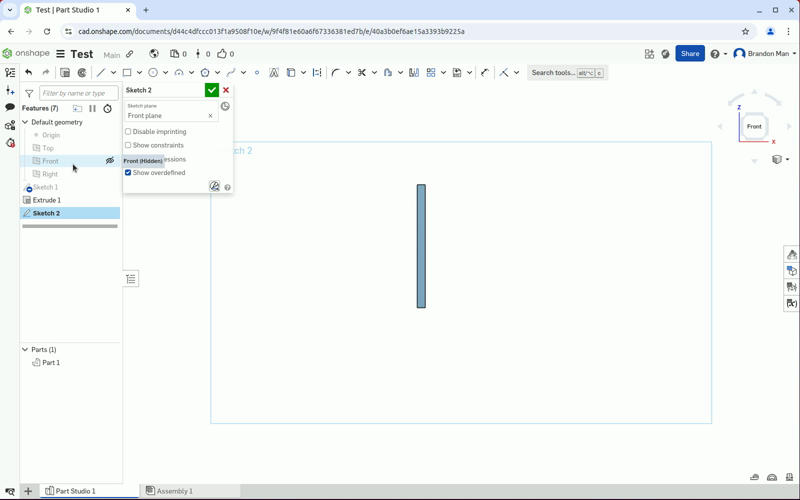
mouse_move(73, 352)
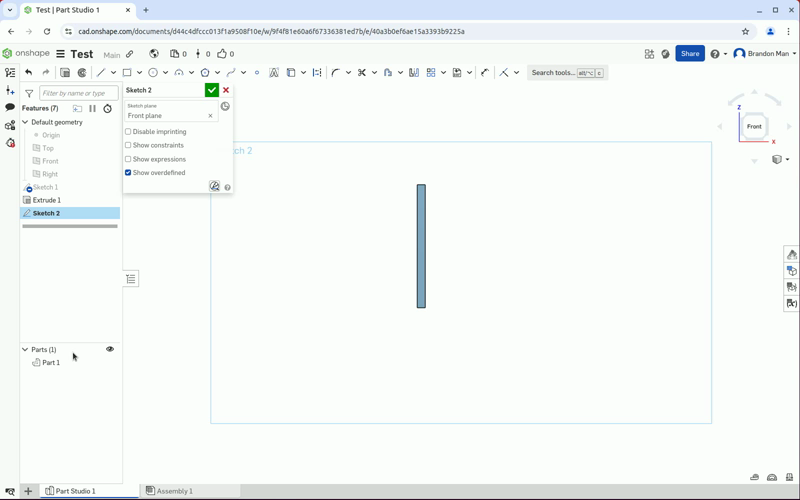
key(y)
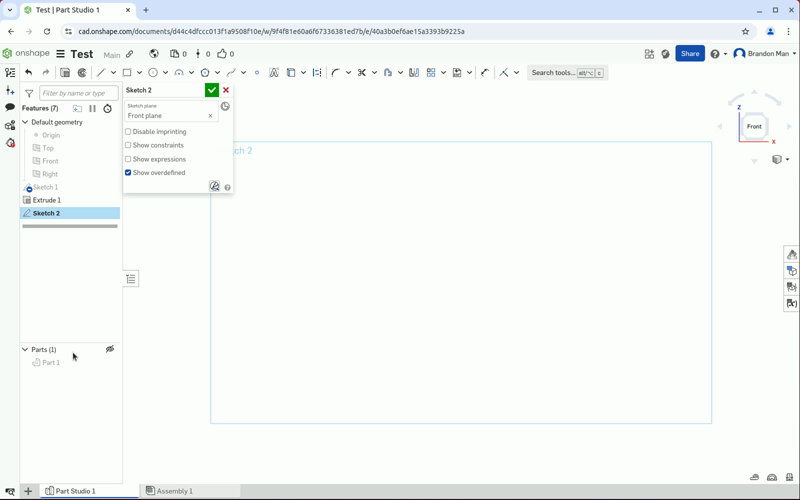
key(l)
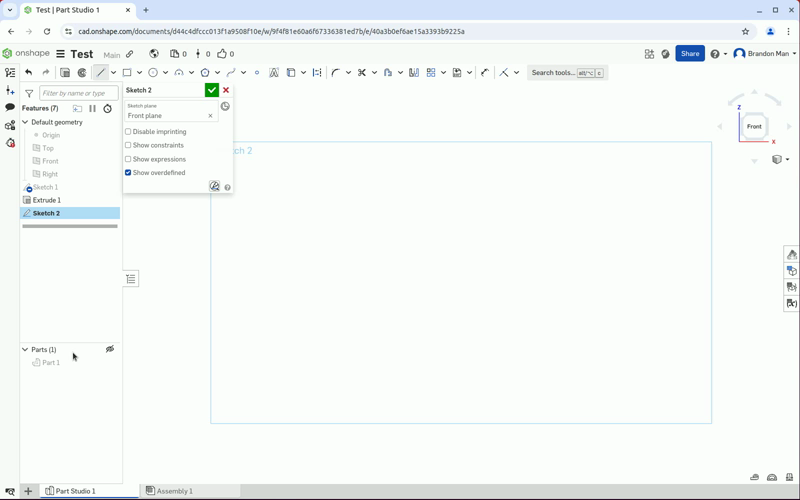
key_down(shift)
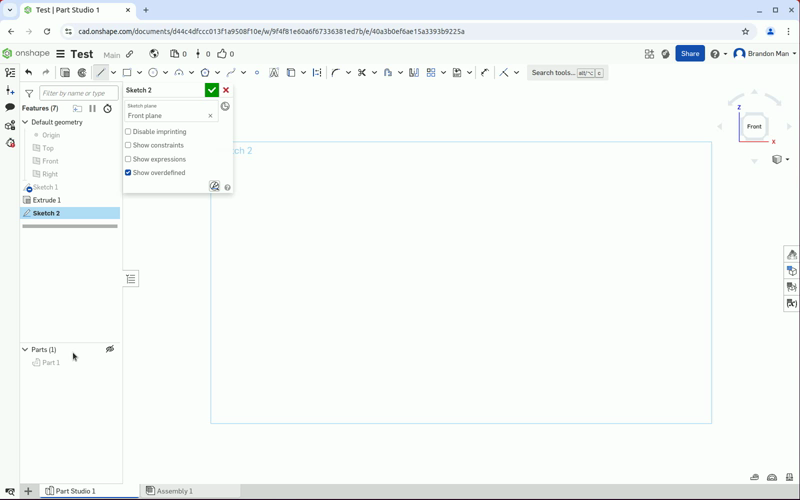
mouse_move(510, 307)
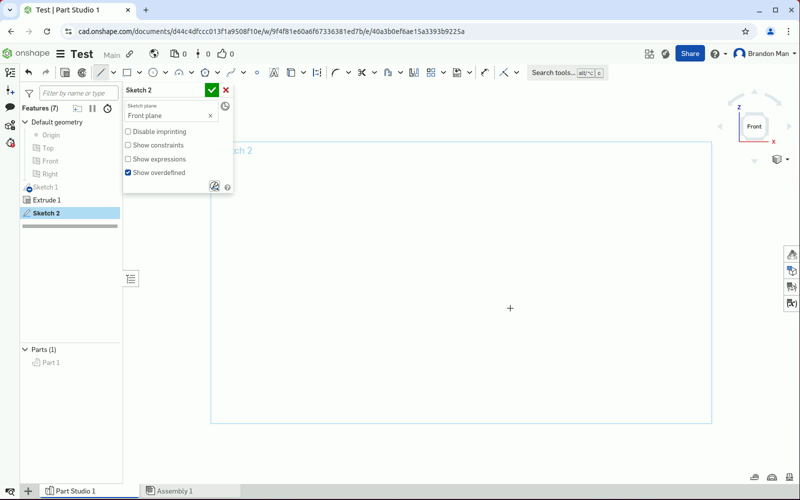
click(510, 307)
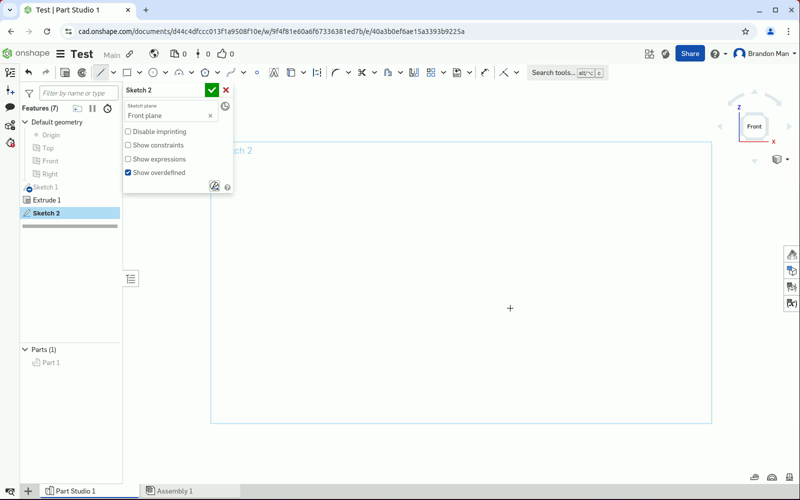
key_up(shift)
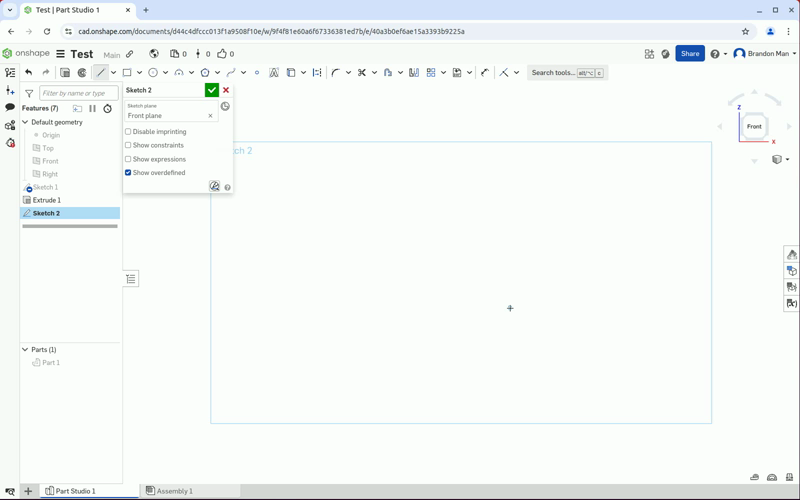
key_down(shift)
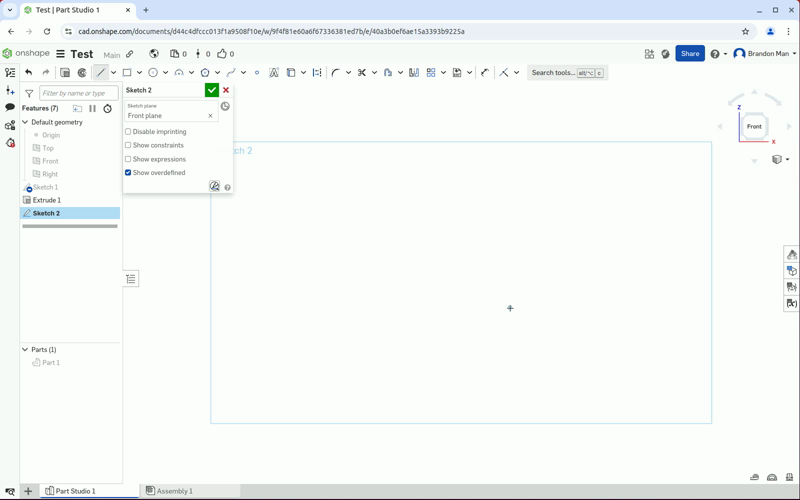
mouse_move(540, 307)
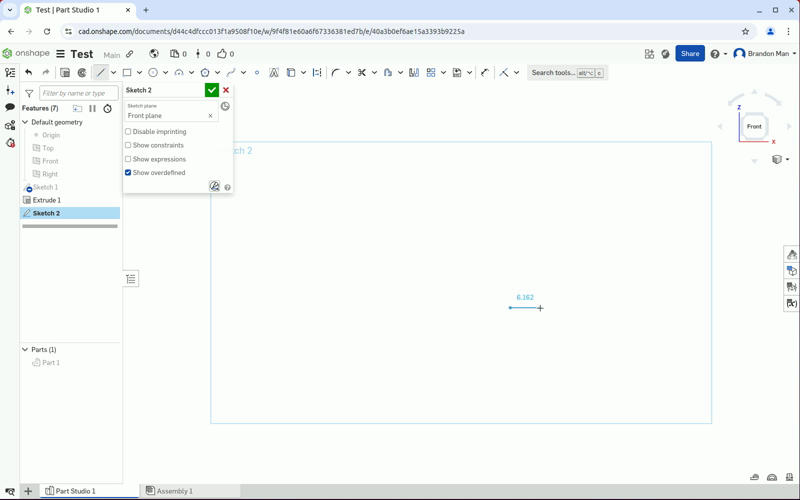
mouse_move(520, 307)
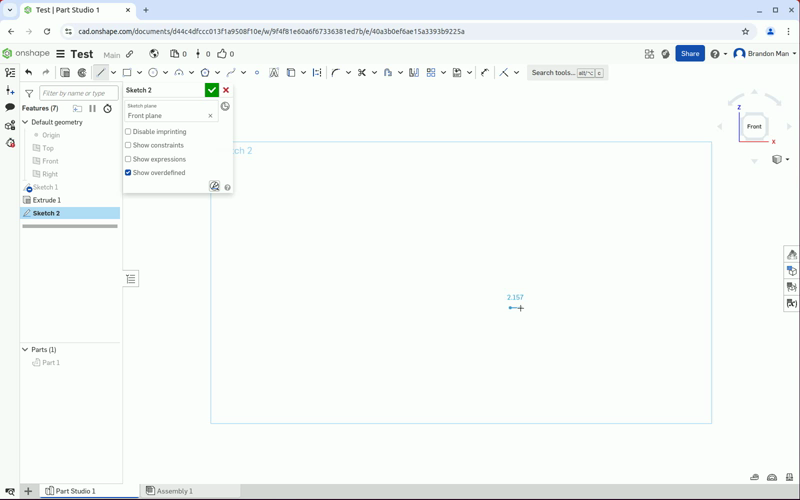
click(520, 307)
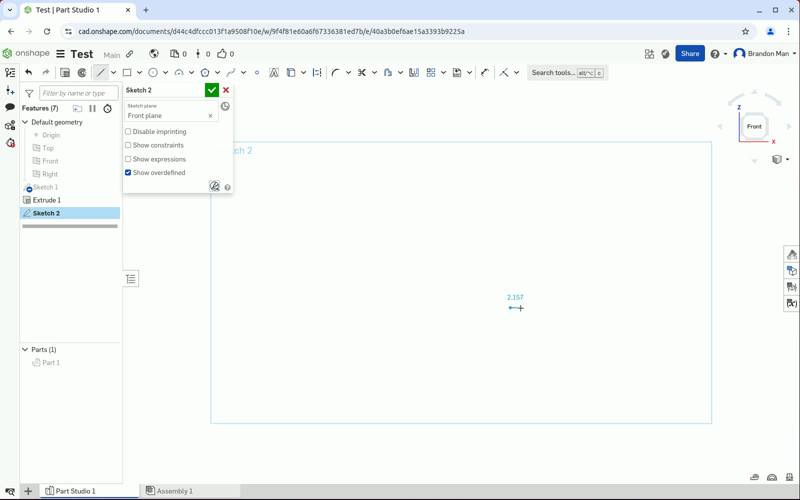
key_up(shift)
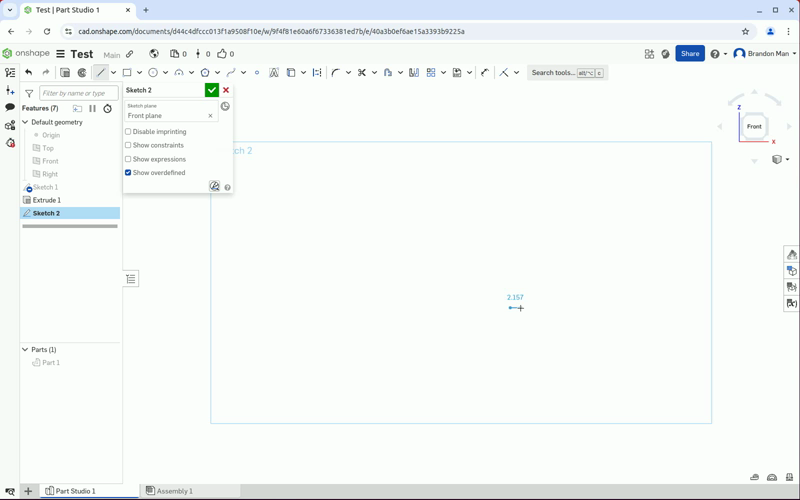
key_down(shift)
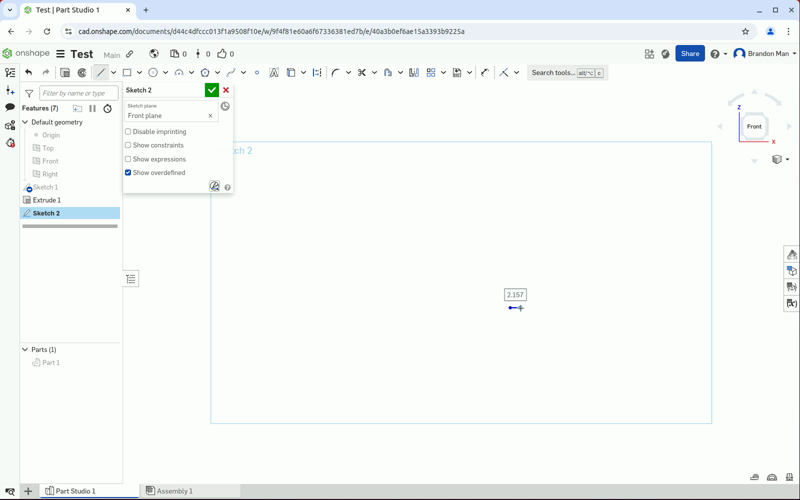
mouse_move(520, 227)
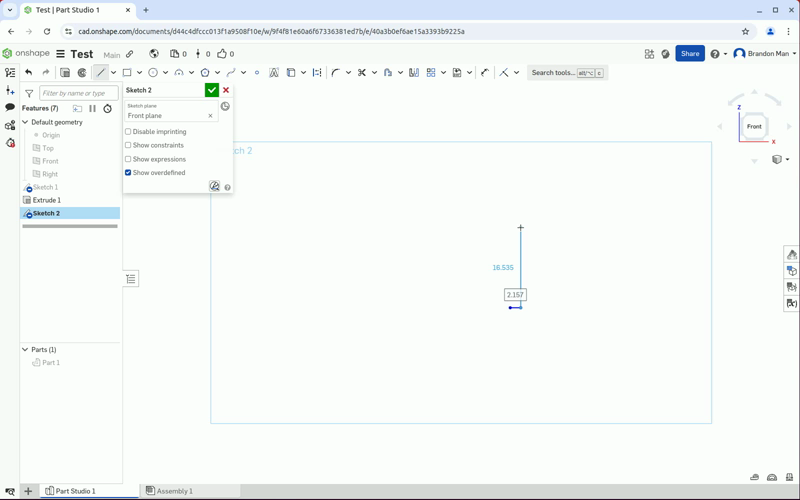
click(520, 227)
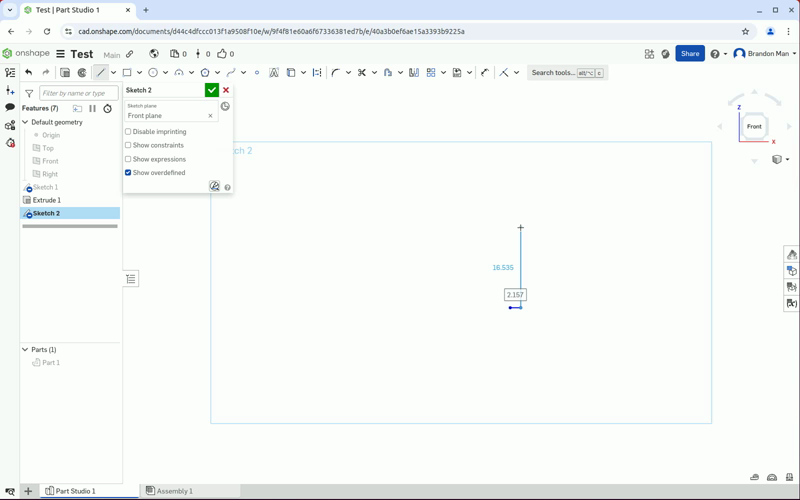
key_up(shift)
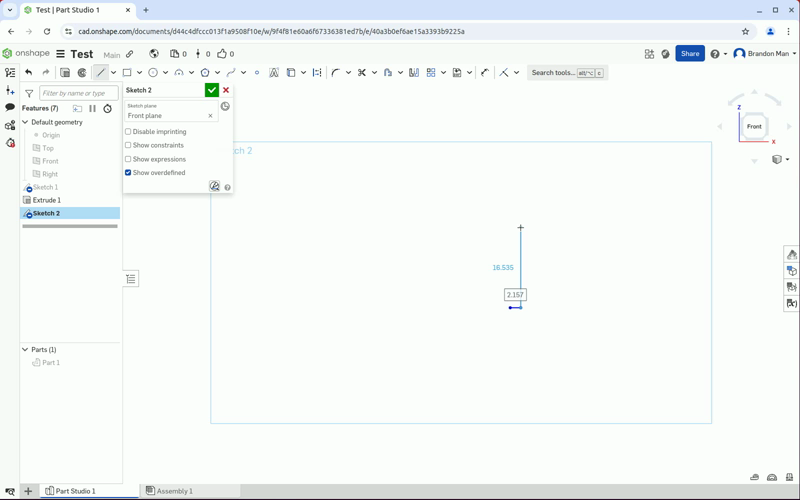
key_down(shift)
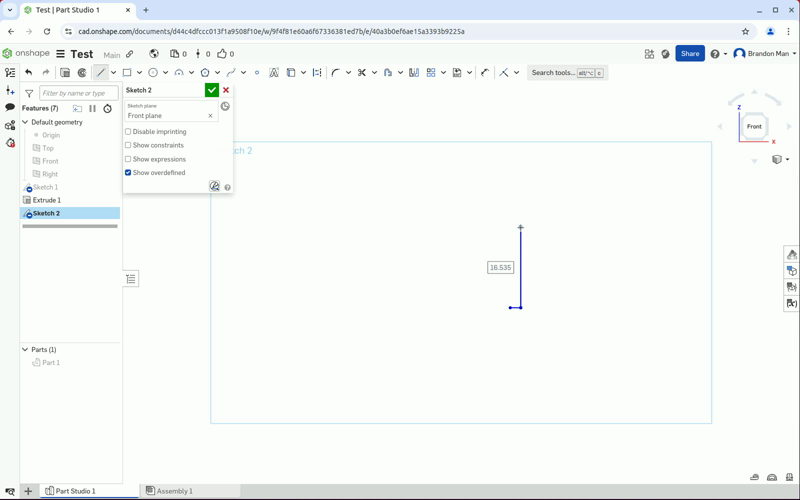
mouse_move(550, 227)
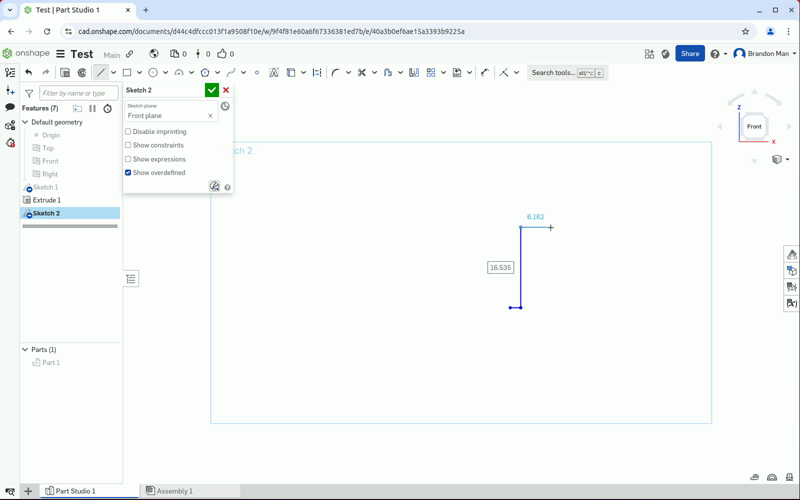
mouse_move(515, 227)
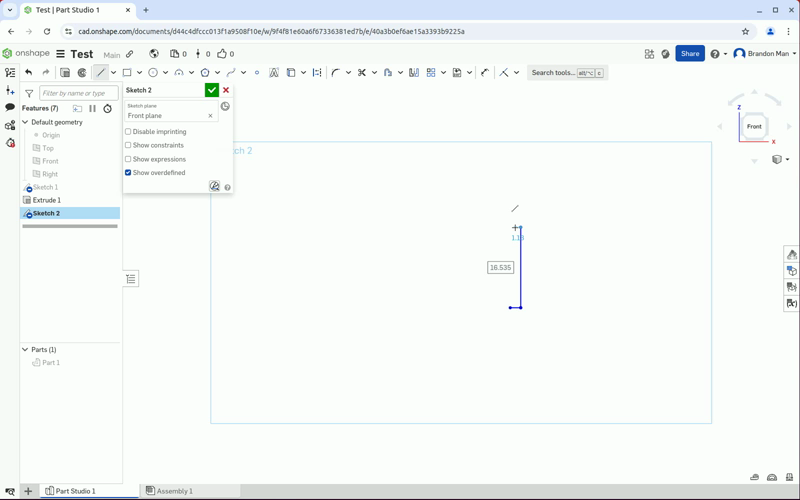
scroll(6)
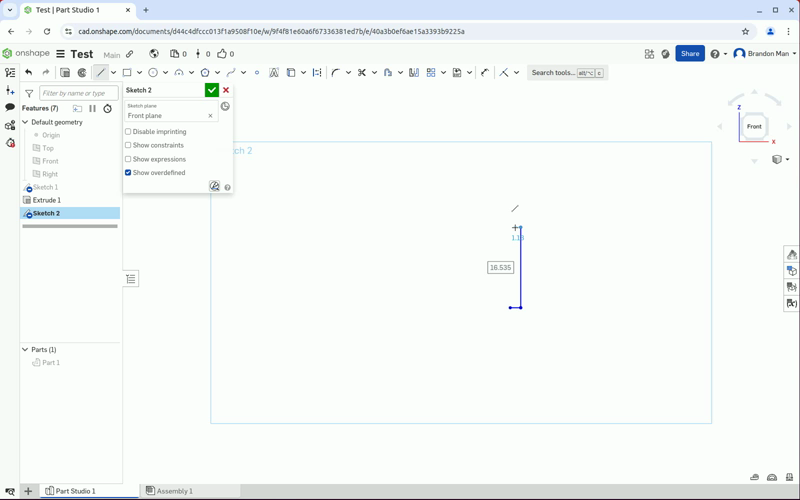
scroll(6)
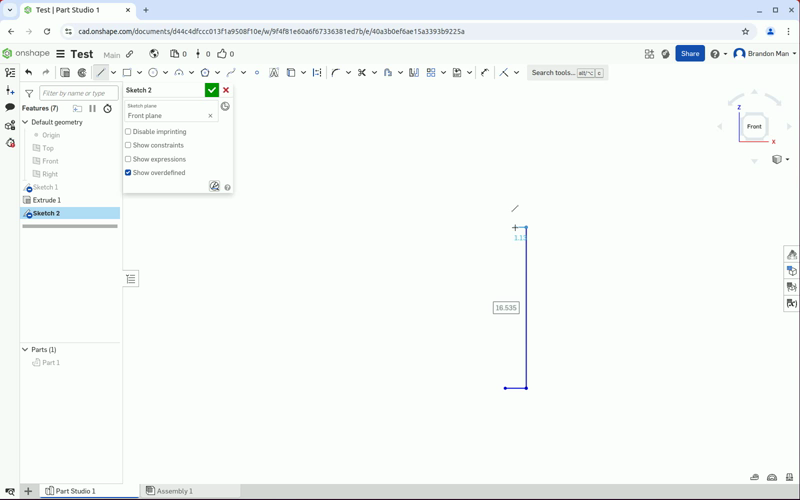
scroll(6)
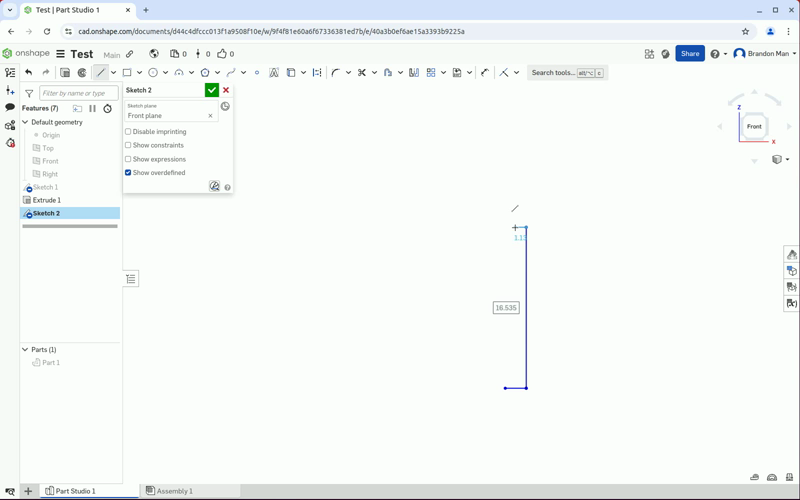
scroll(6)
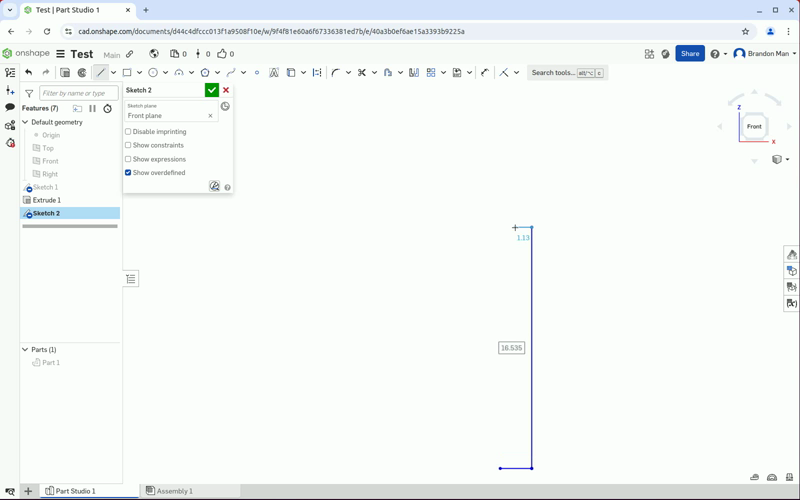
scroll(6)
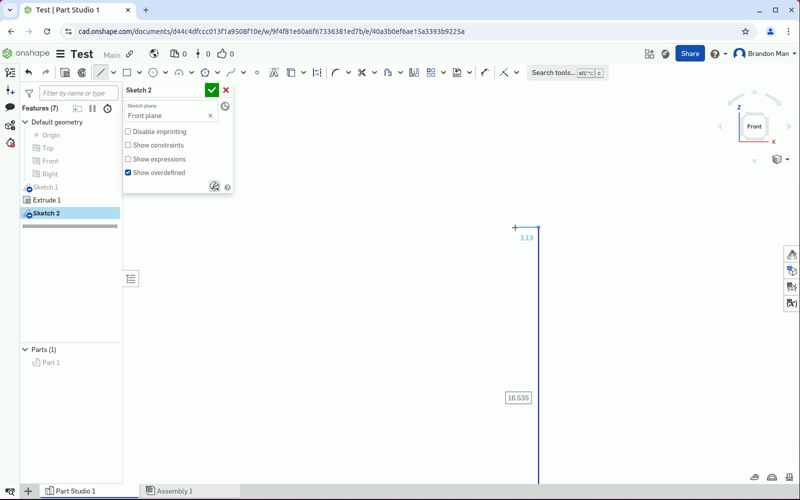
scroll(6)
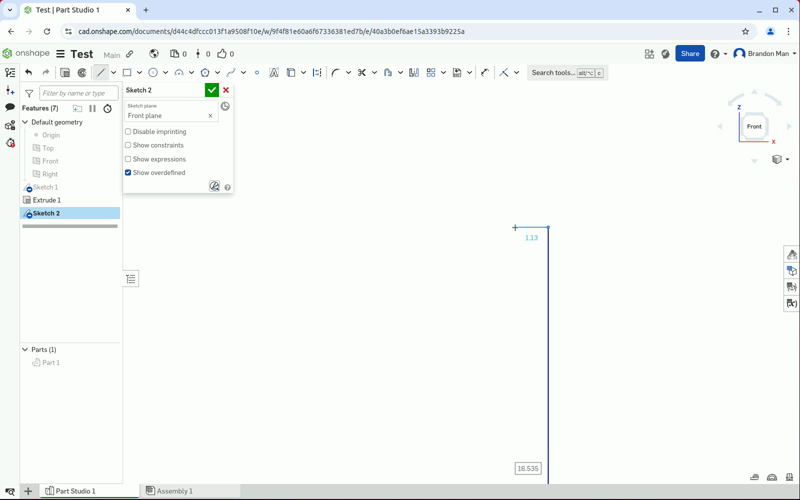
scroll(6)
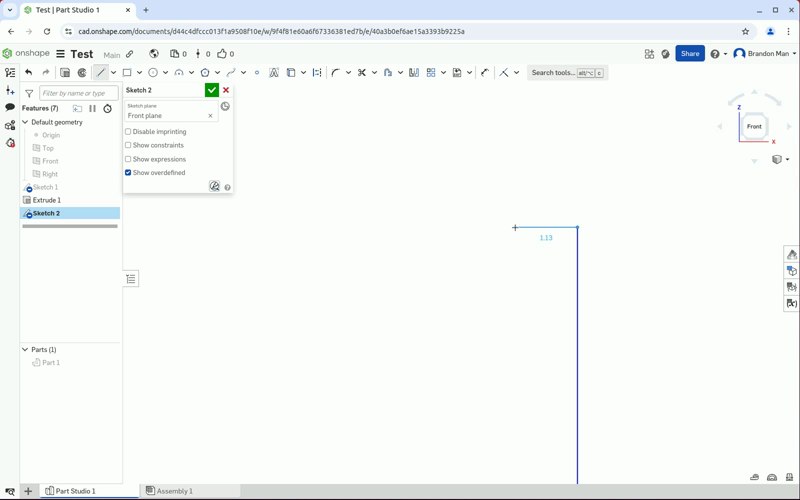
click(515, 227)
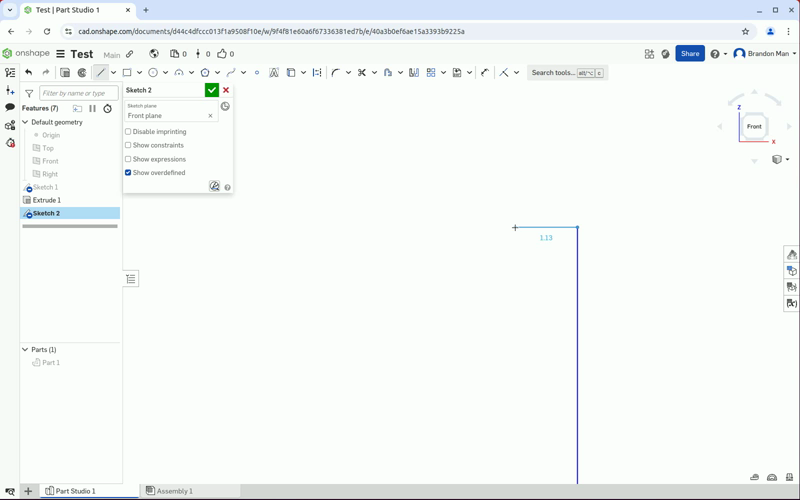
scroll(-6)
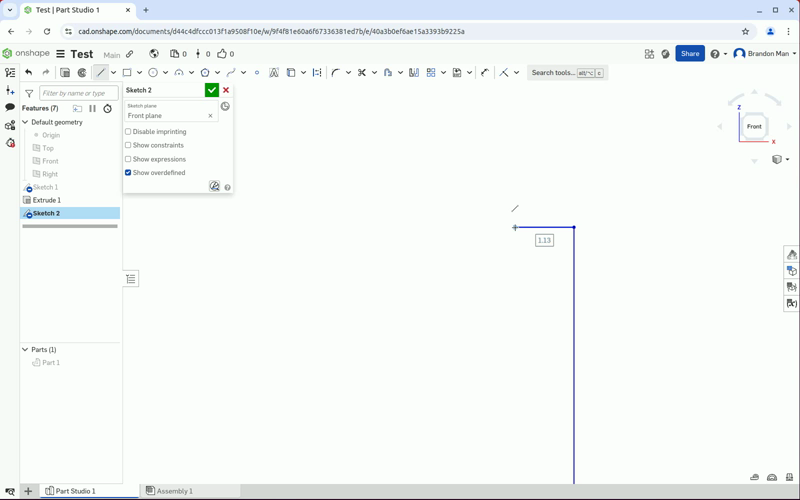
scroll(-6)
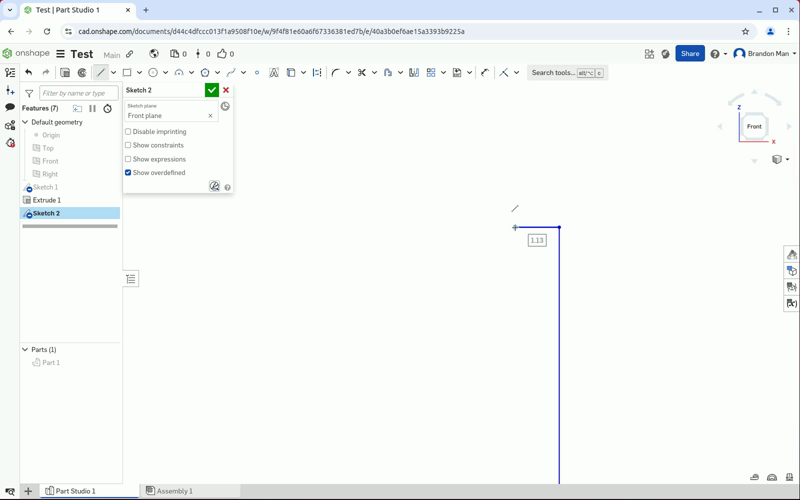
scroll(-6)
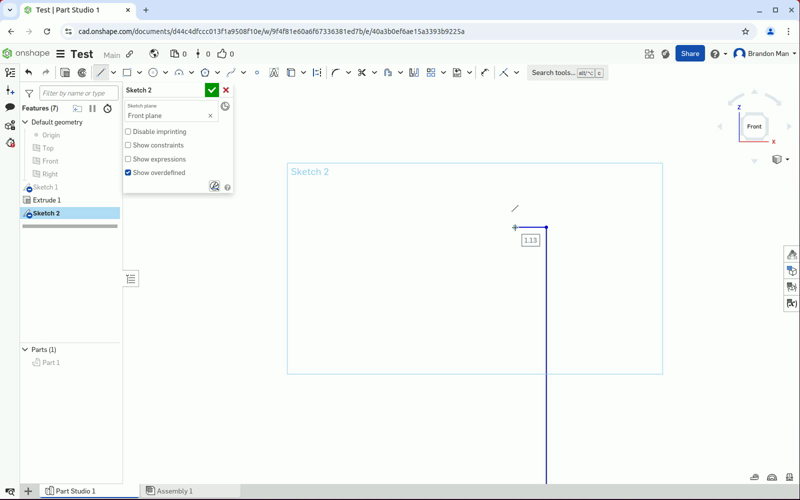
scroll(-6)
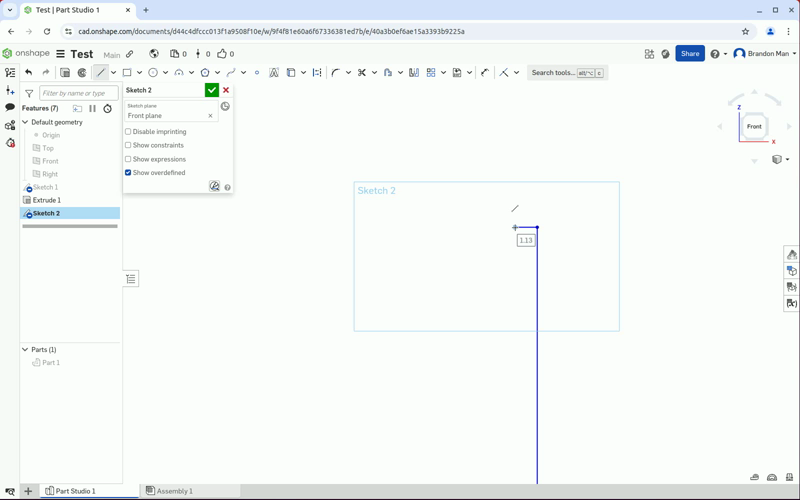
scroll(-6)
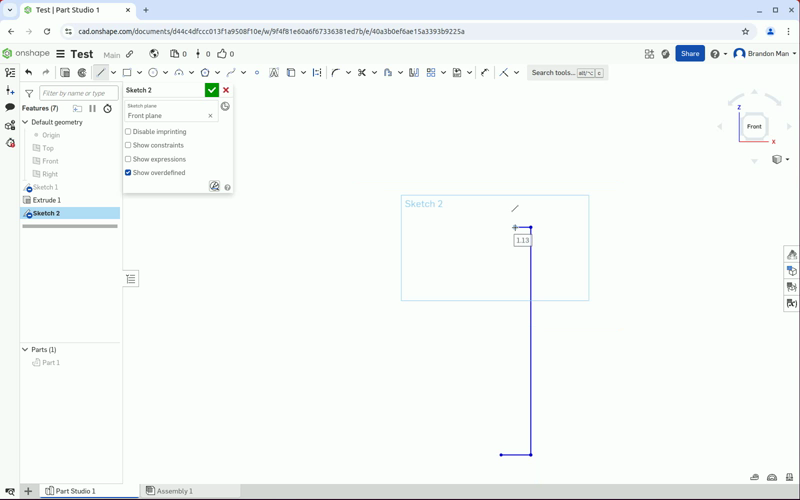
scroll(-6)
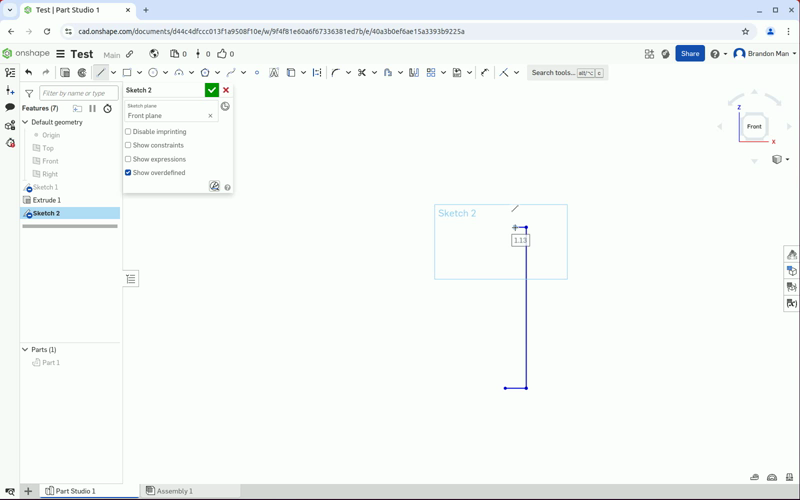
scroll(-6)
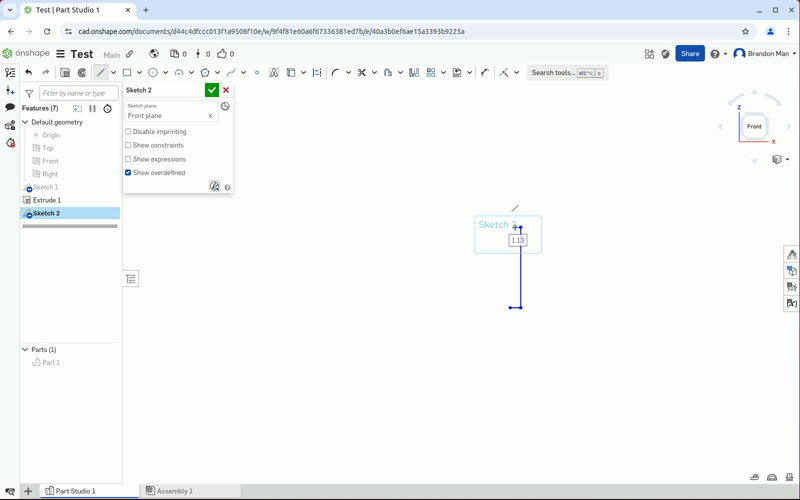
key_up(shift)
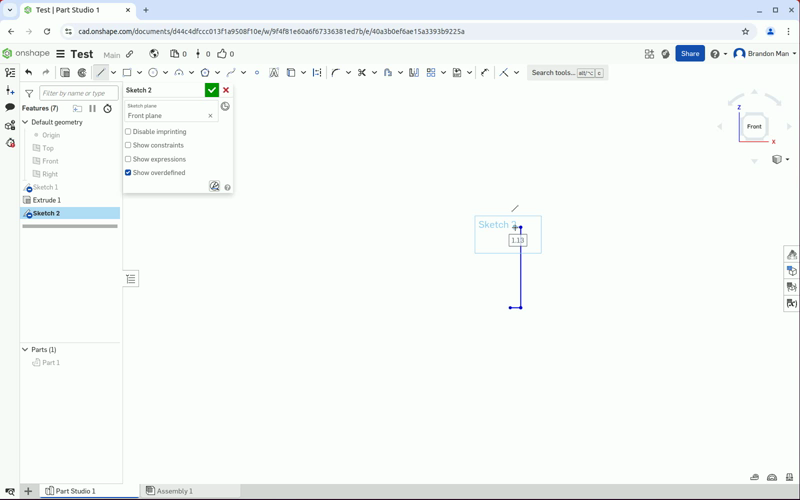
key_down(shift)
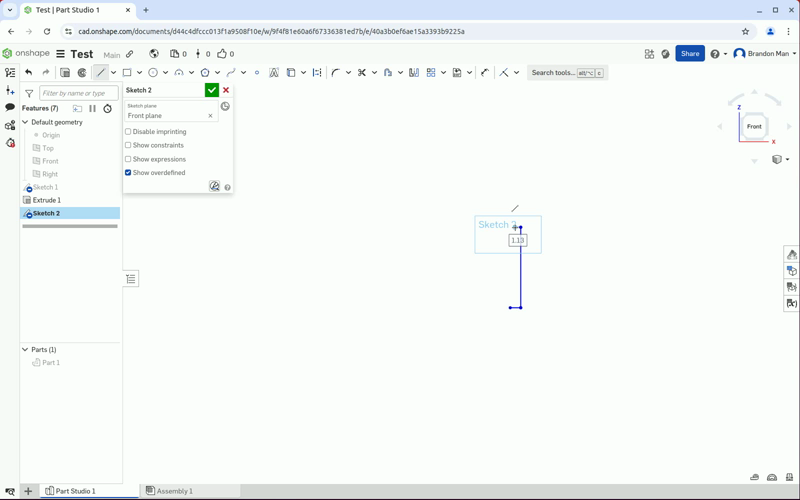
mouse_move(545, 227)
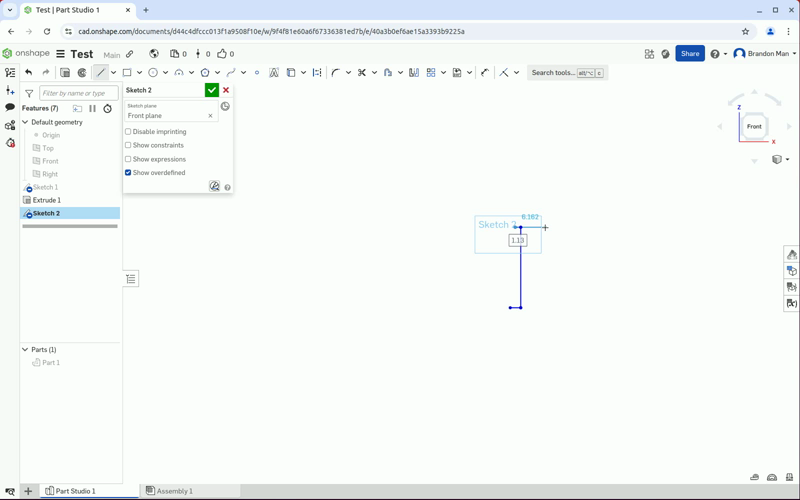
mouse_move(515, 198)
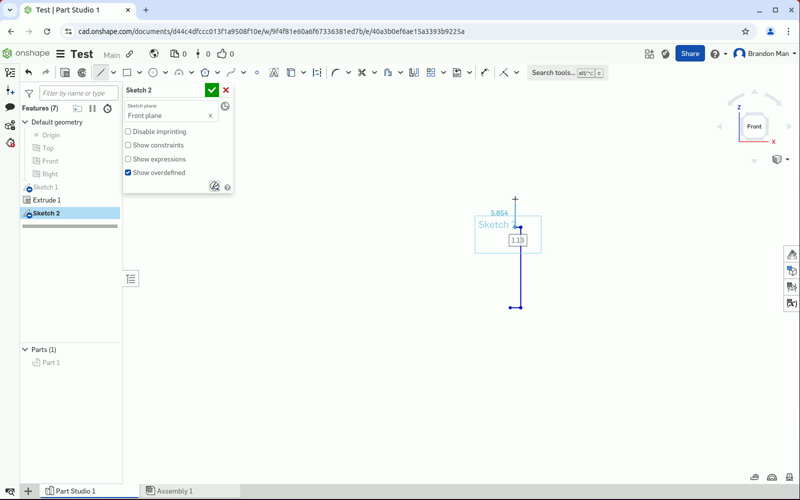
click(515, 198)
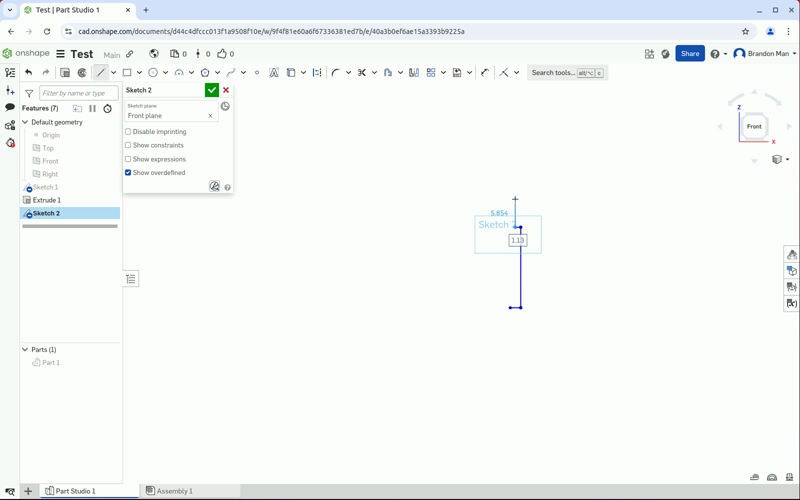
key_up(shift)
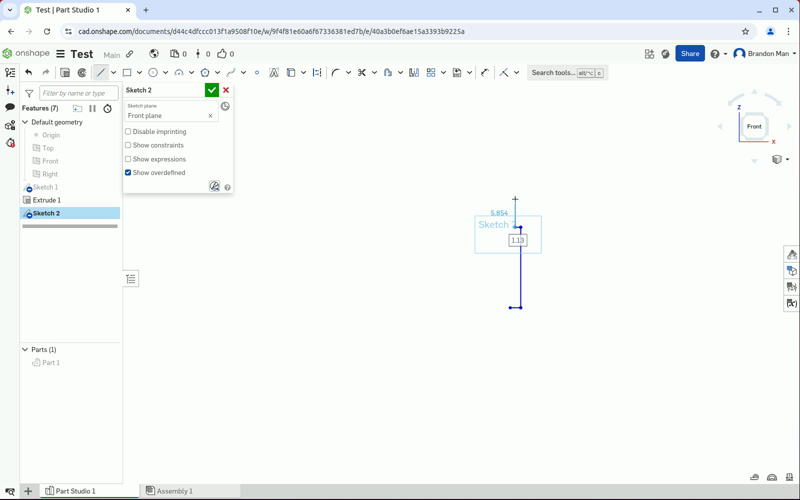
key_down(shift)
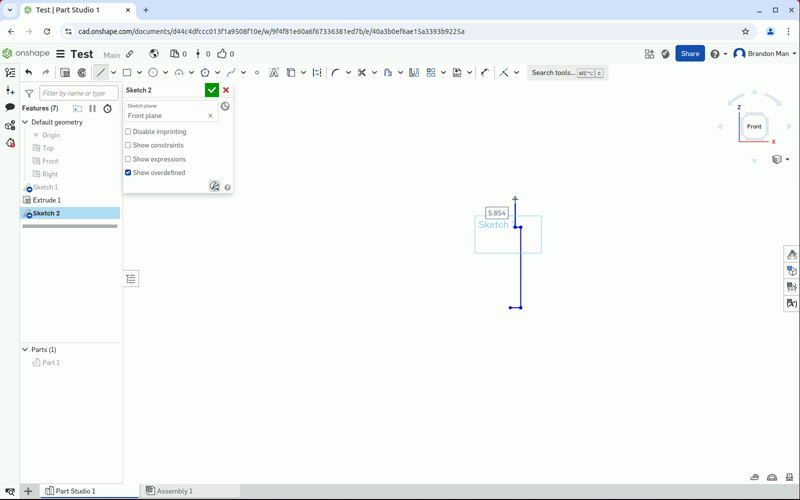
mouse_move(545, 198)
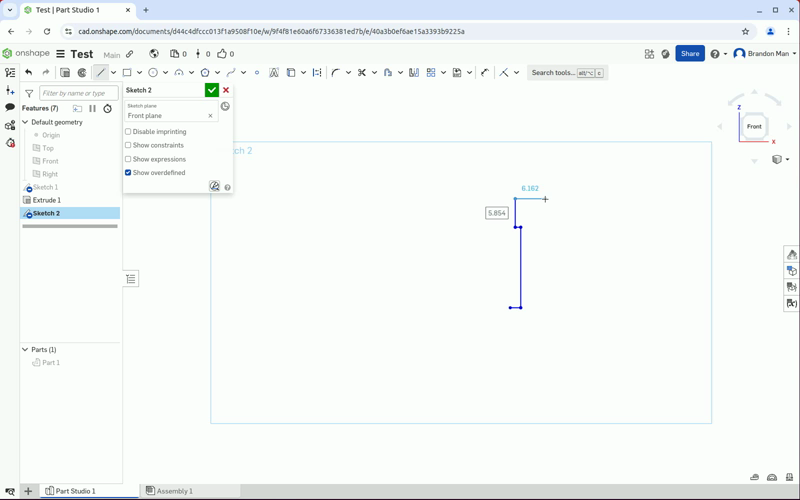
mouse_move(520, 198)
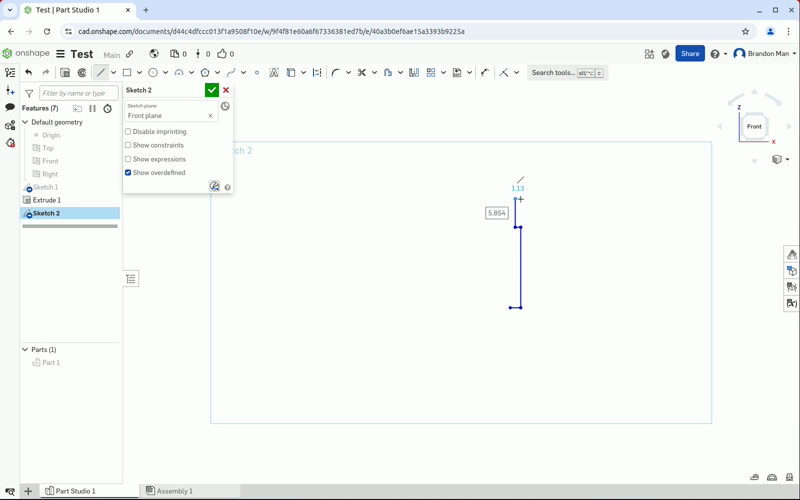
scroll(6)
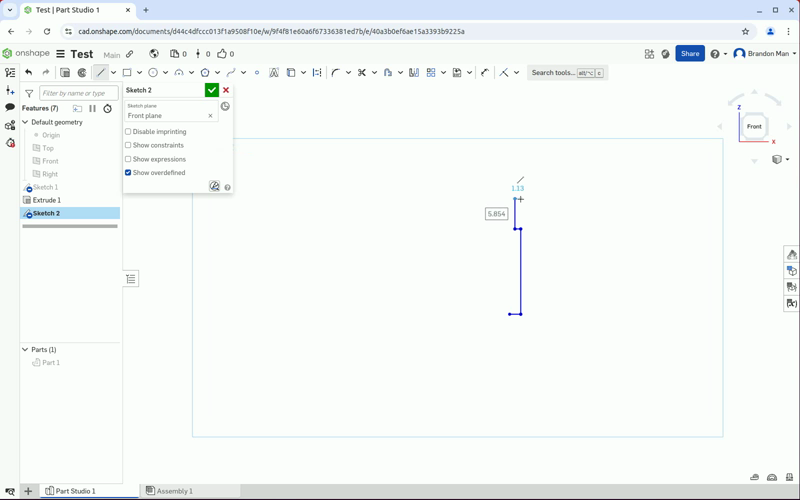
scroll(6)
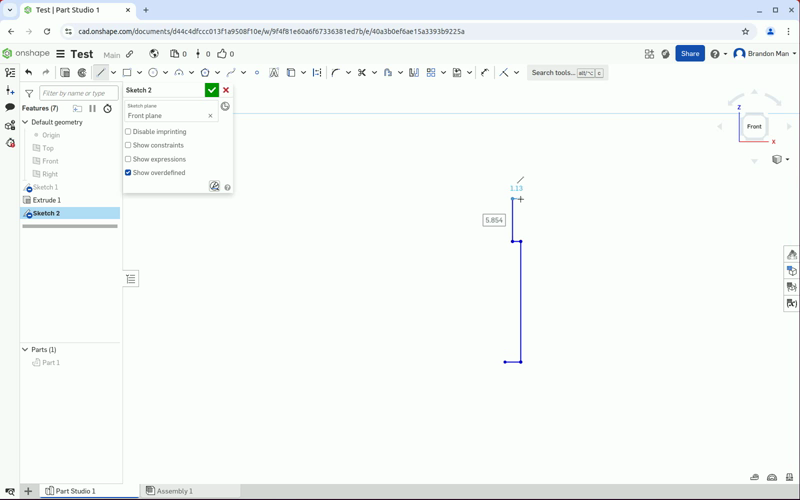
scroll(6)
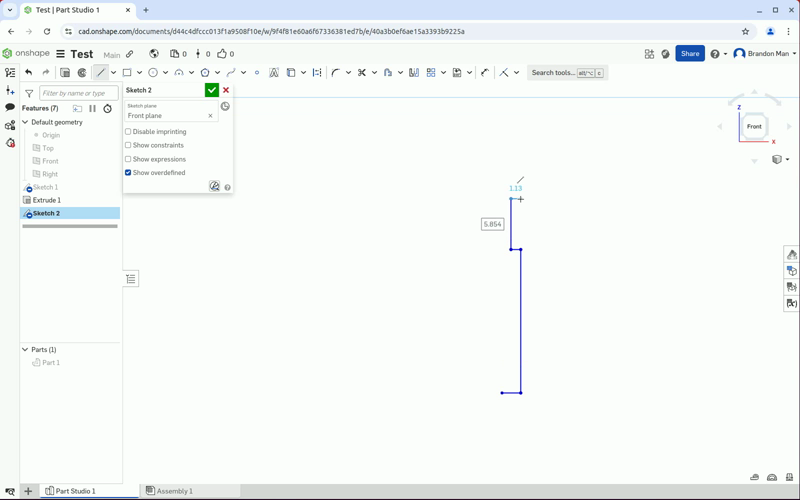
scroll(6)
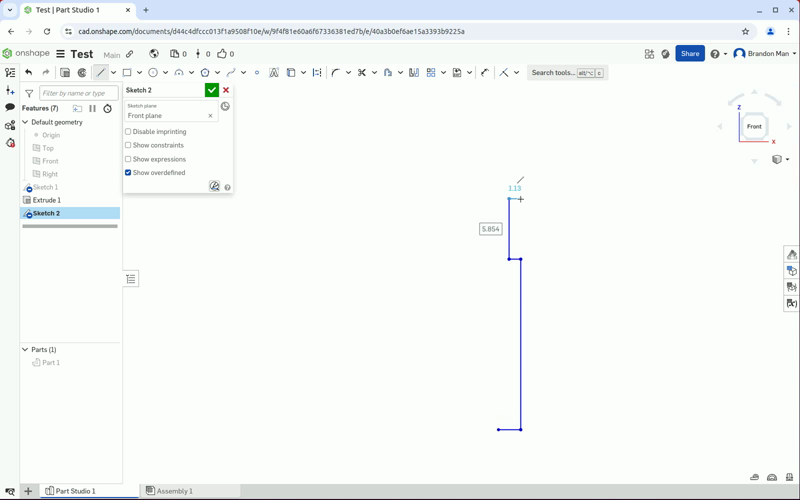
scroll(6)
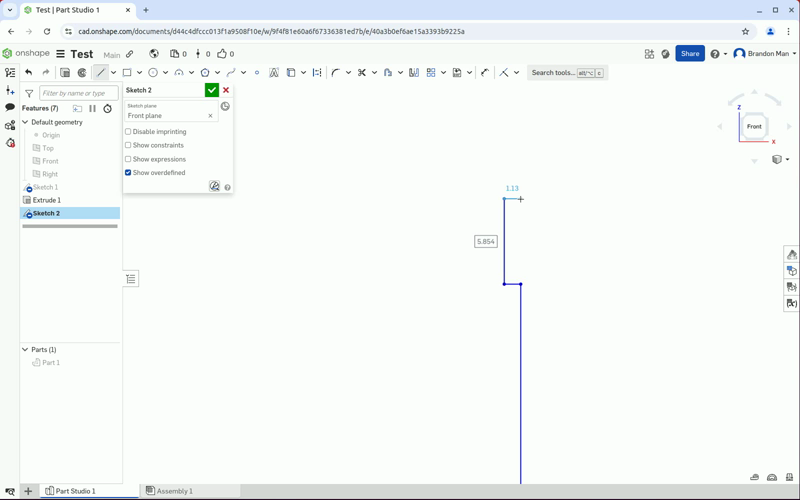
scroll(6)
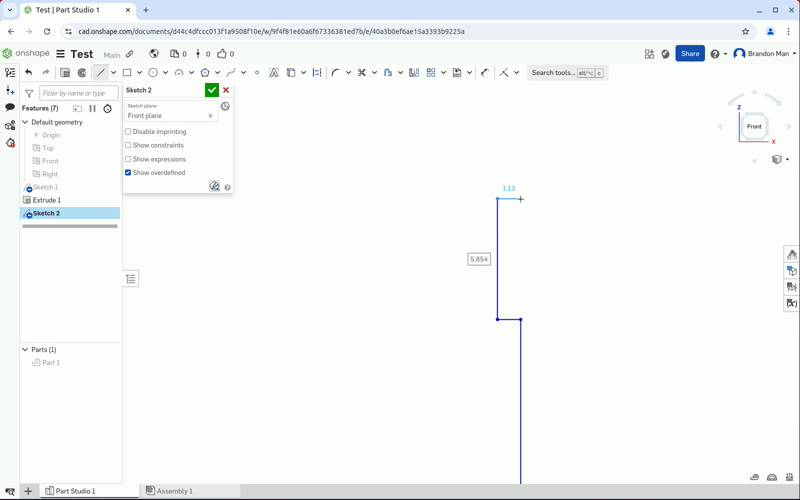
scroll(6)
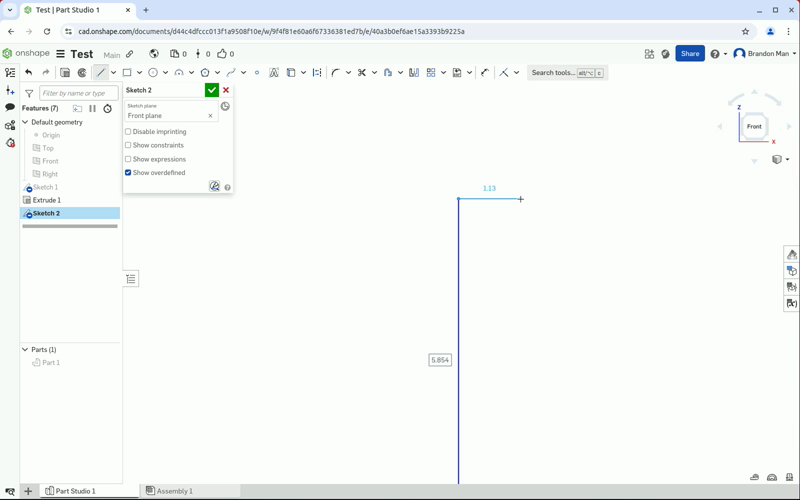
click(520, 198)
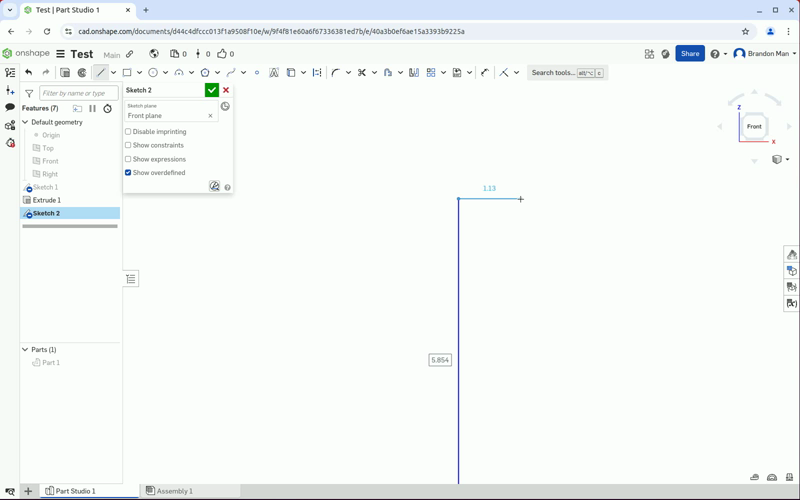
scroll(-6)
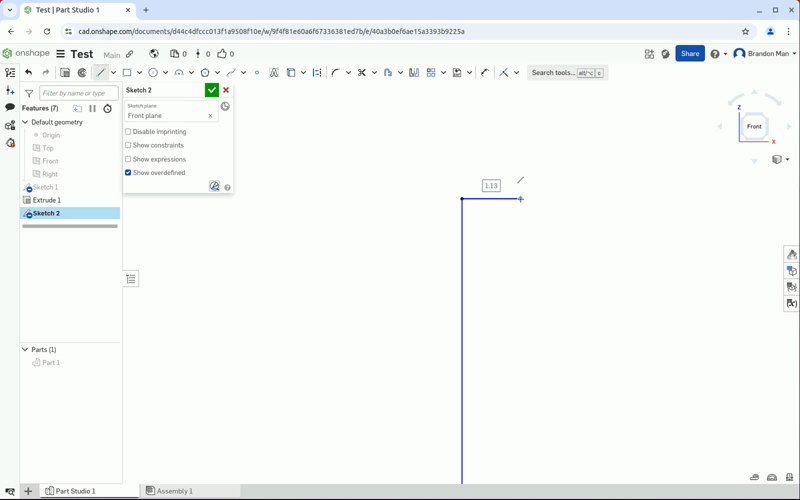
scroll(-6)
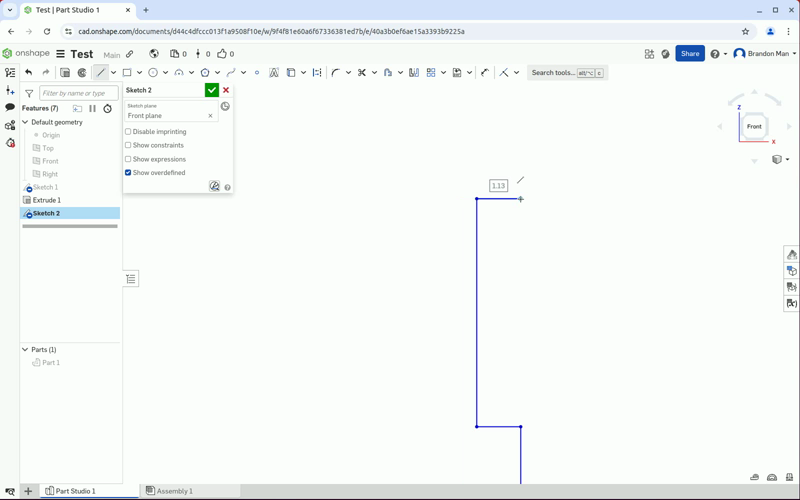
scroll(-6)
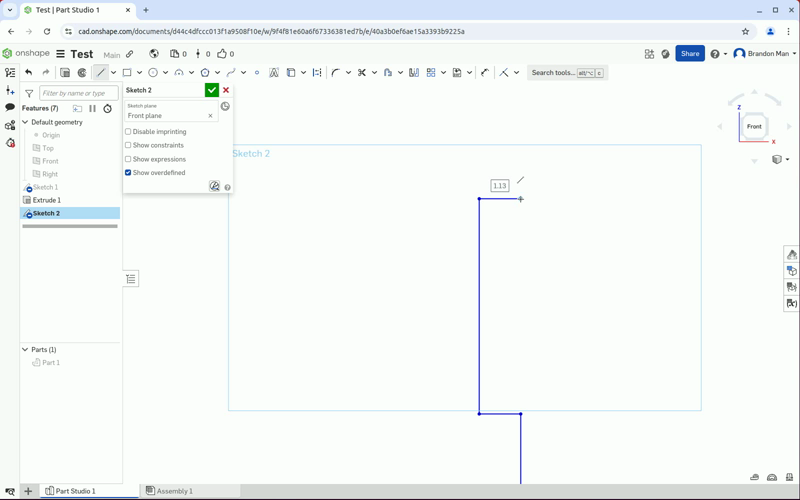
scroll(-6)
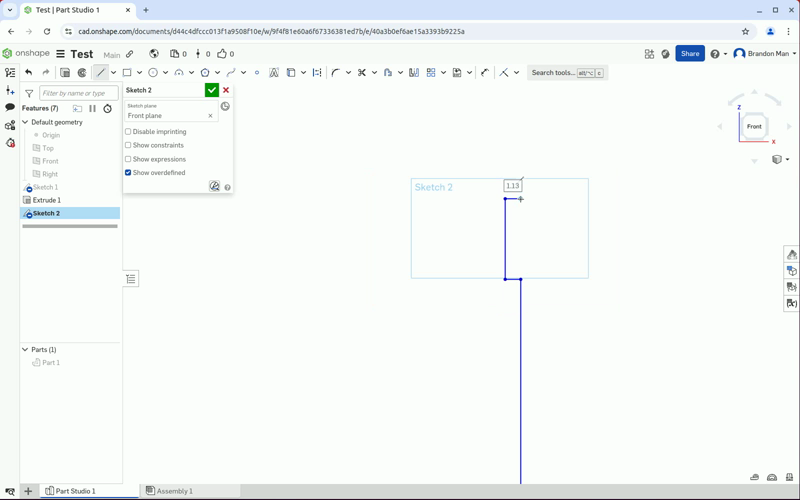
scroll(-6)
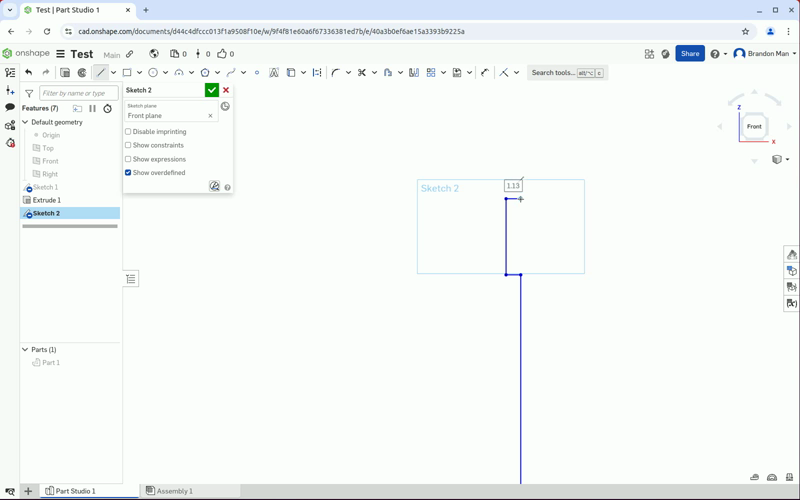
scroll(-6)
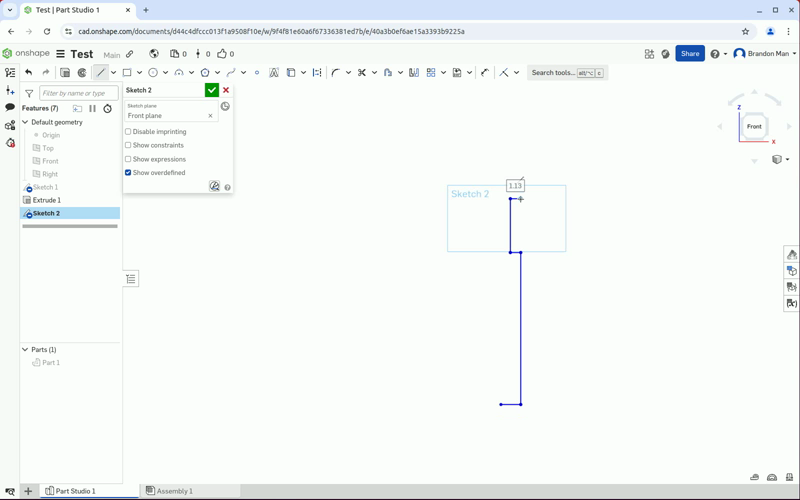
scroll(-6)
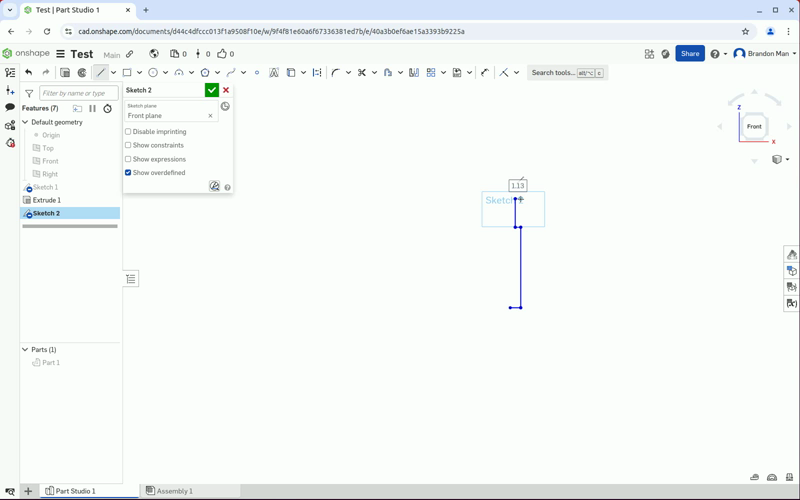
key_up(shift)
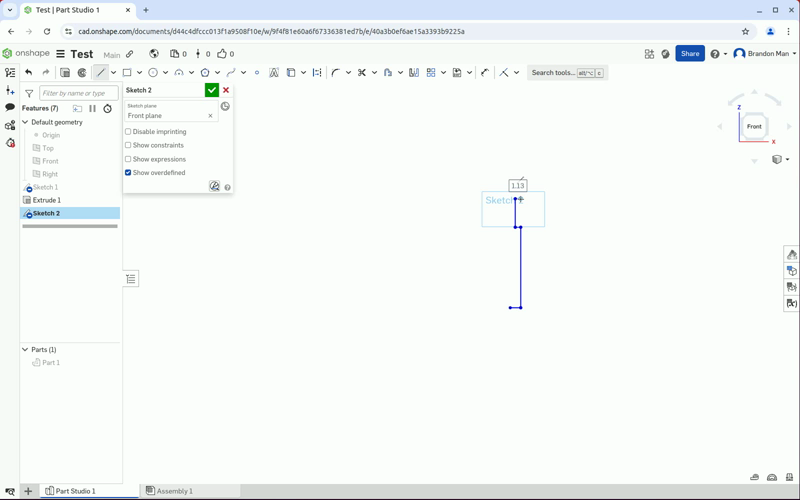
key_down(shift)
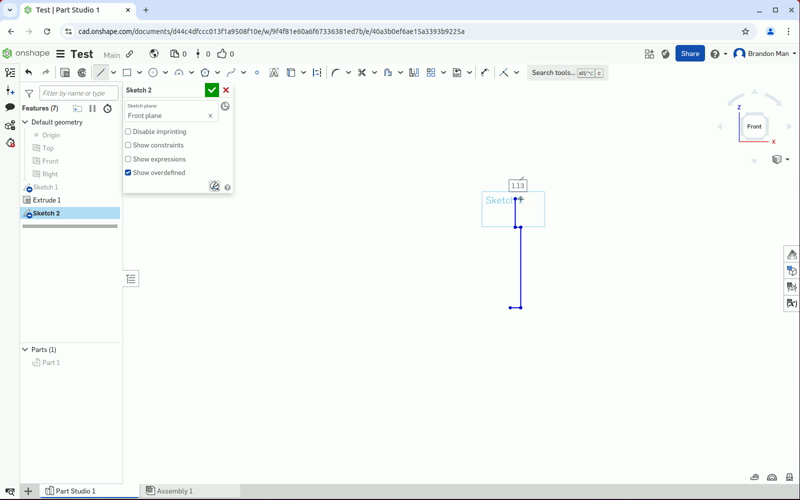
mouse_move(550, 198)
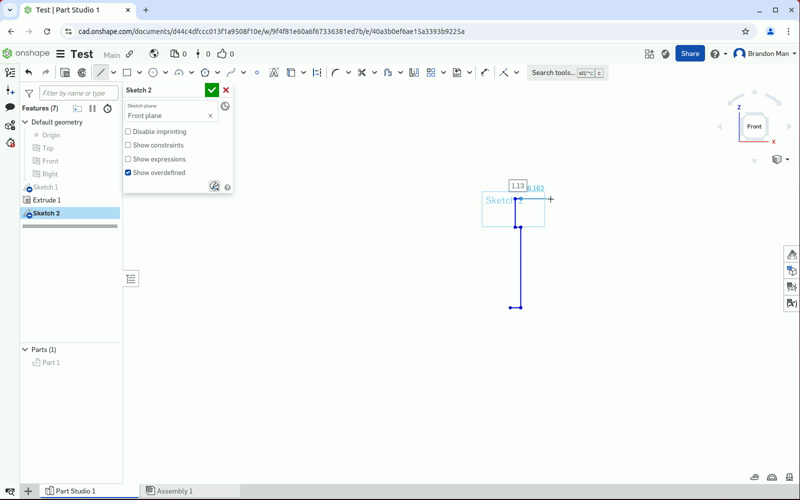
mouse_move(520, 184)
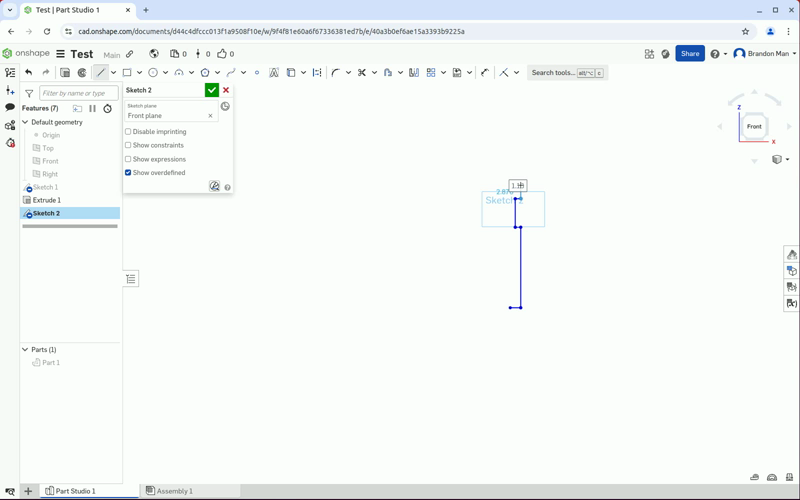
click(520, 184)
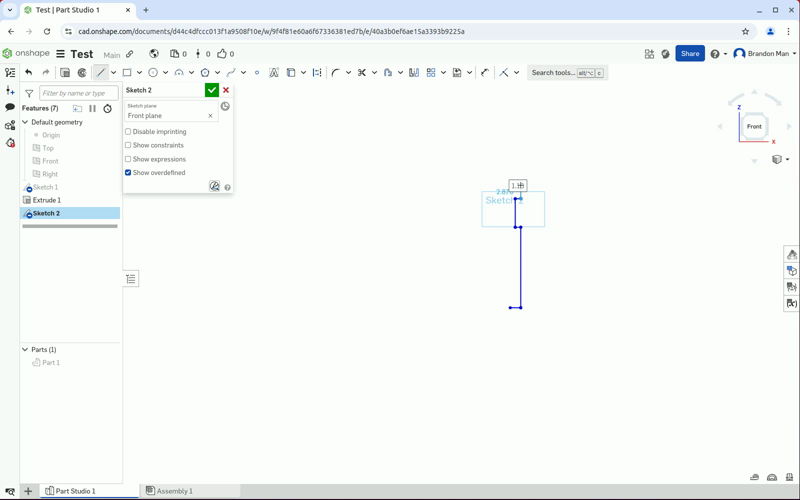
key_up(shift)
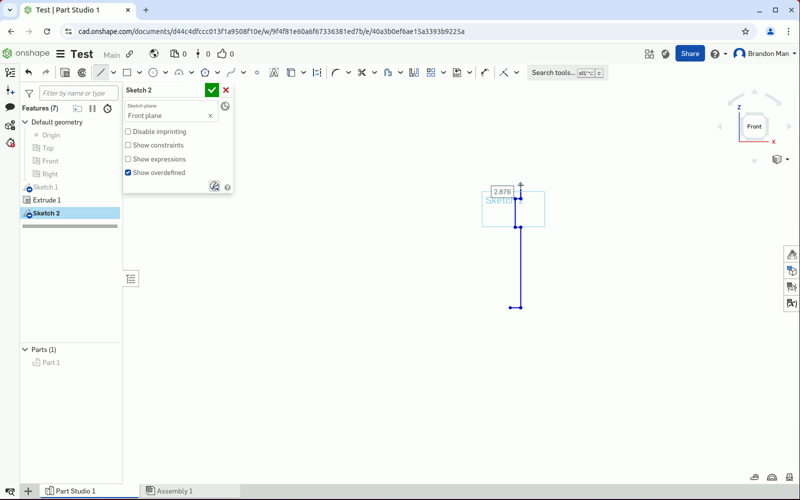
key_down(shift)
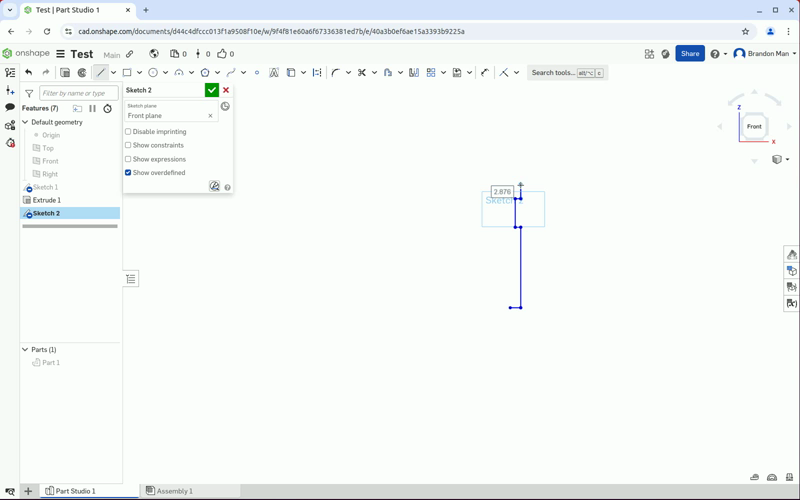
mouse_move(550, 184)
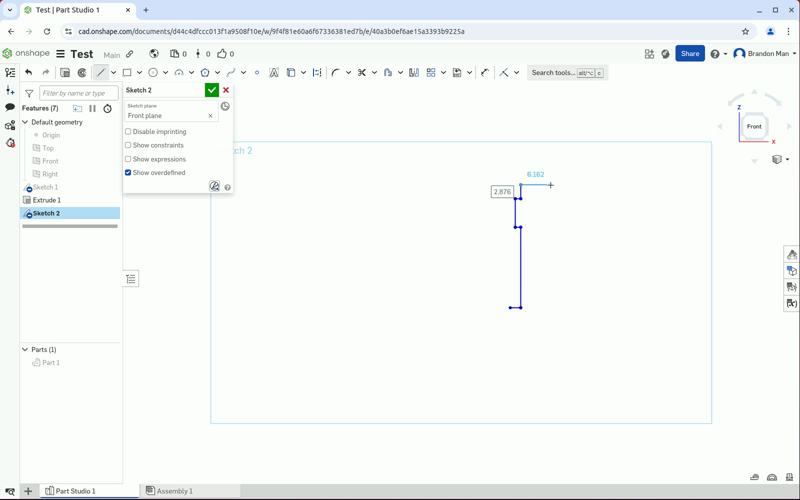
mouse_move(510, 184)
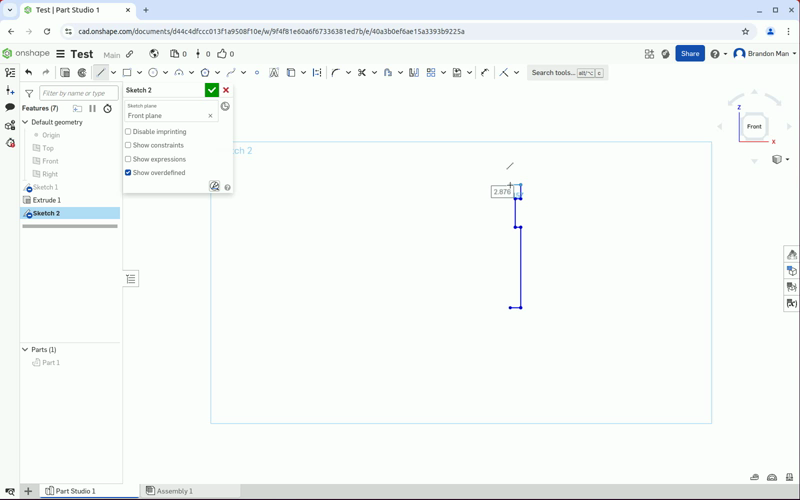
click(510, 184)
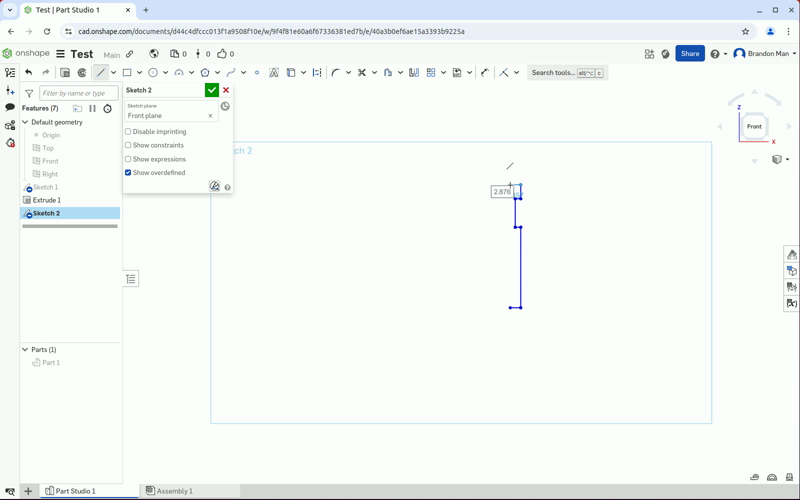
key_up(shift)
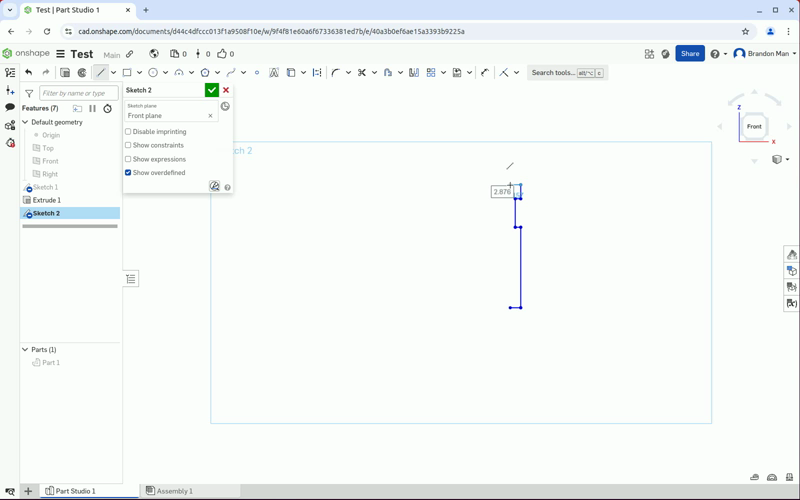
key_down(shift)
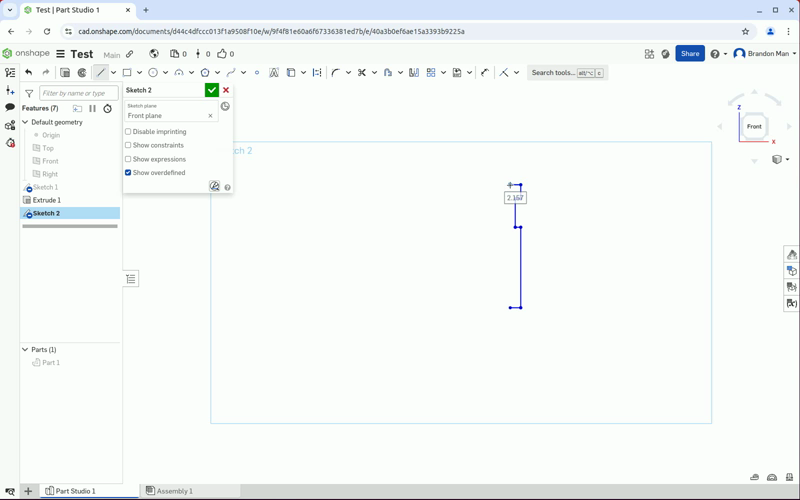
mouse_move(510, 307)
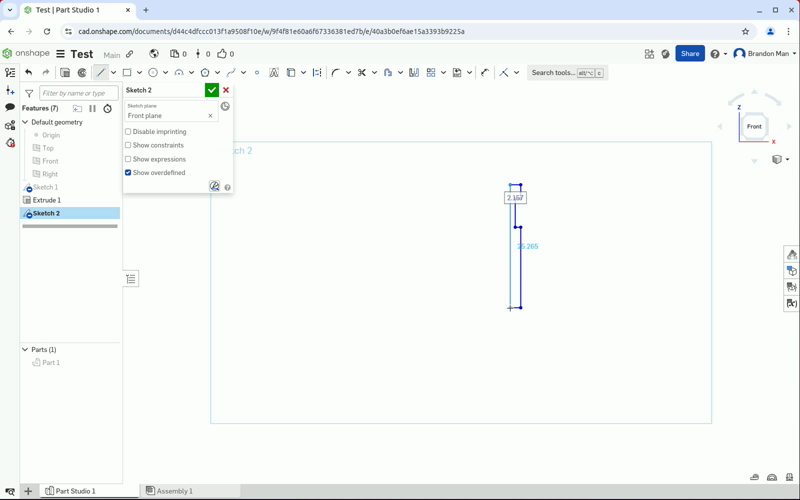
key_up(shift)
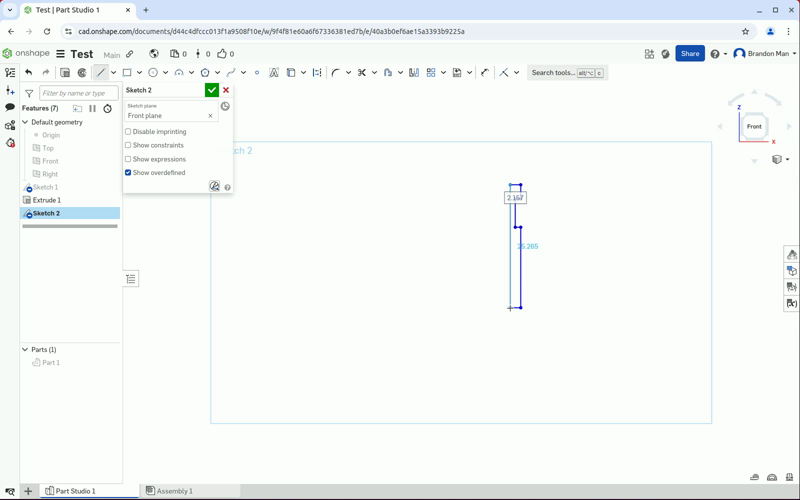
click(510, 307)
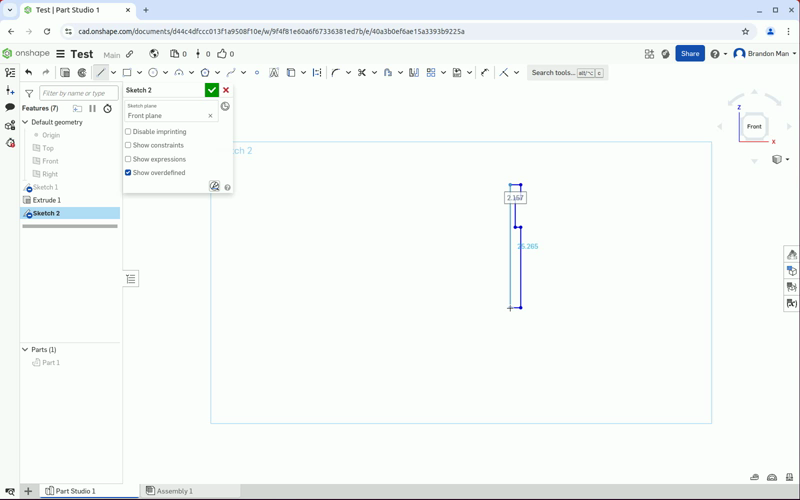
key(esc)
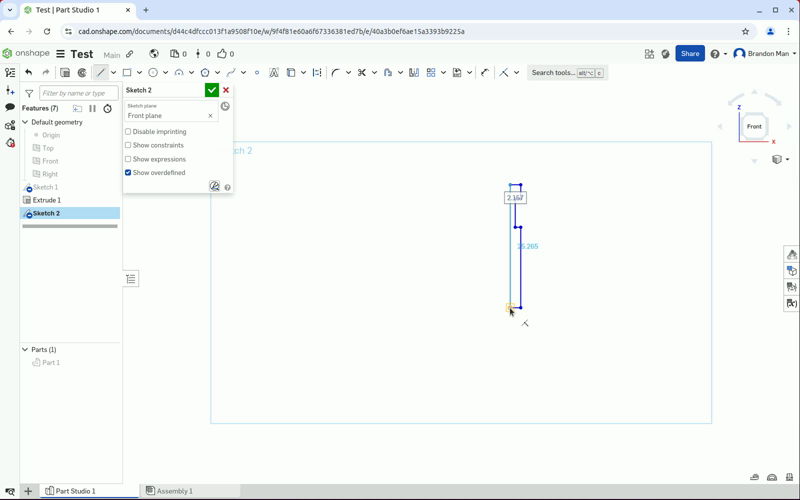
mouse_move(515, 230)
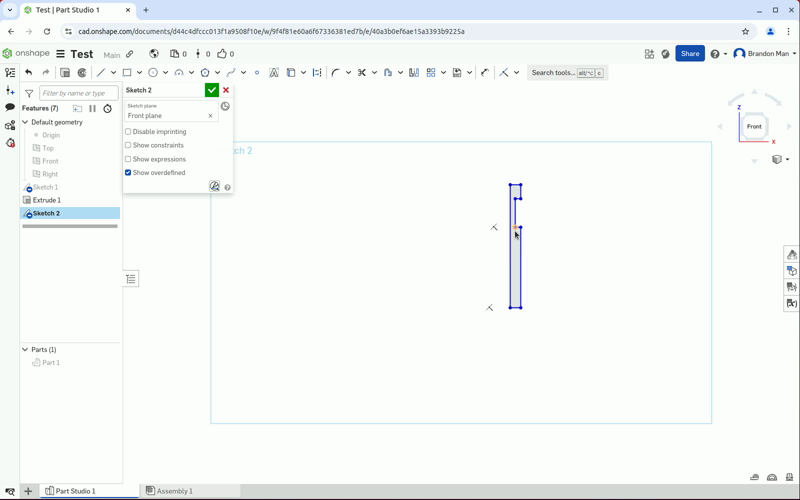
scroll(6)
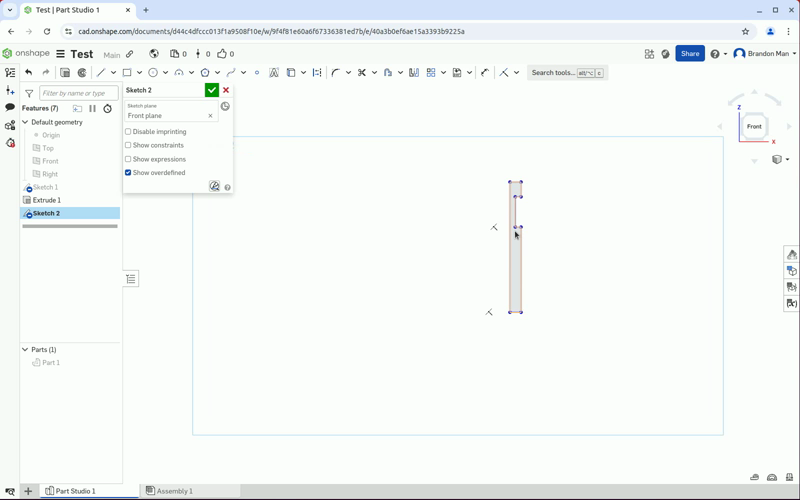
scroll(6)
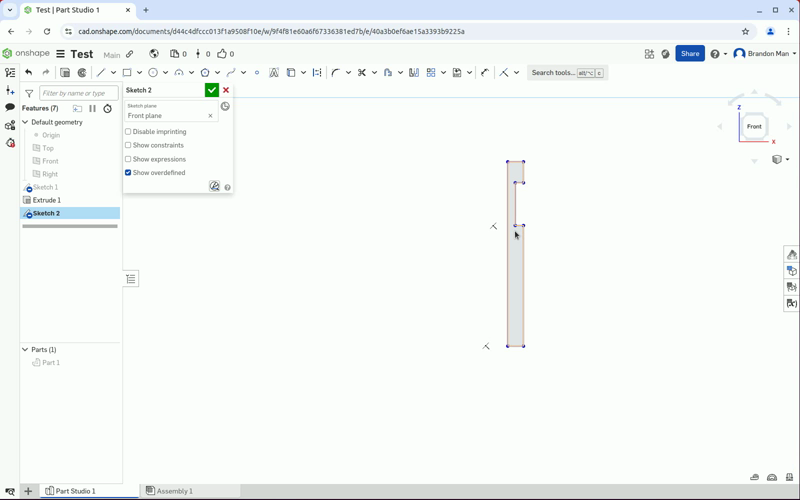
scroll(6)
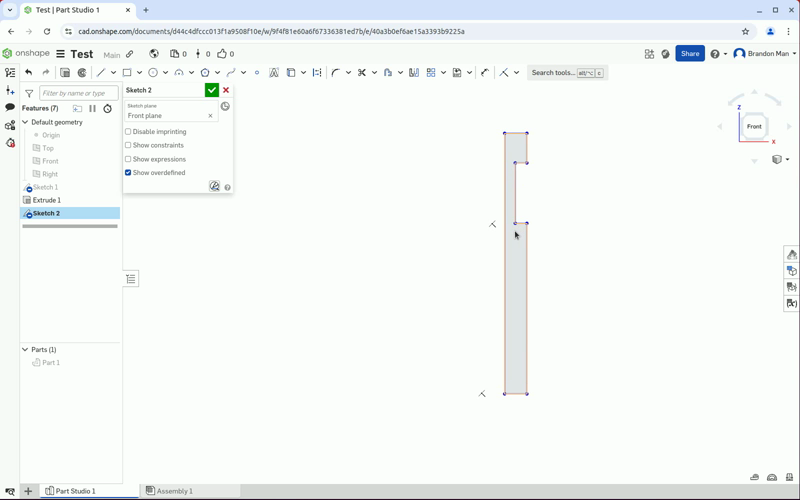
scroll(6)
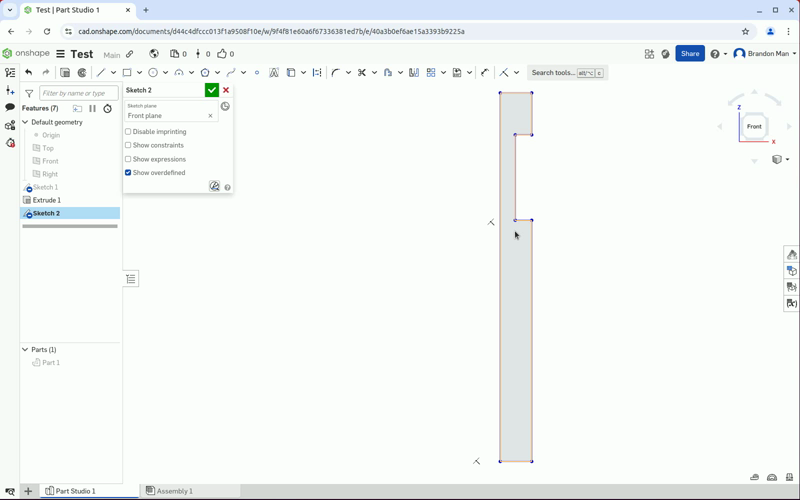
scroll(6)
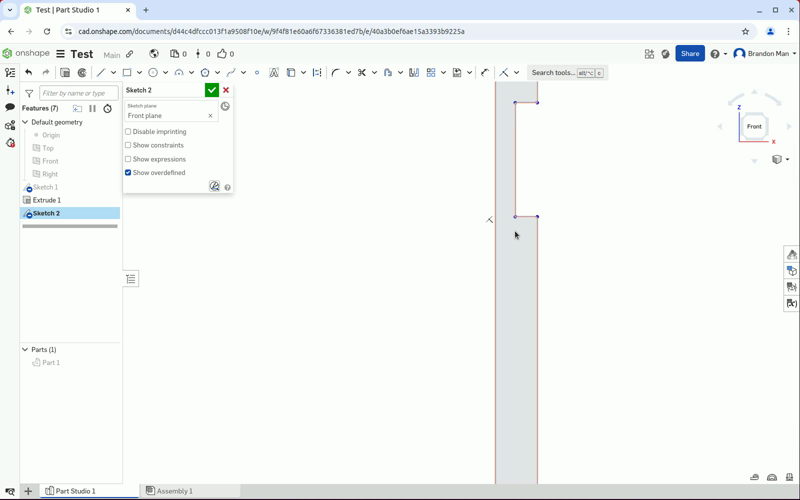
scroll(6)
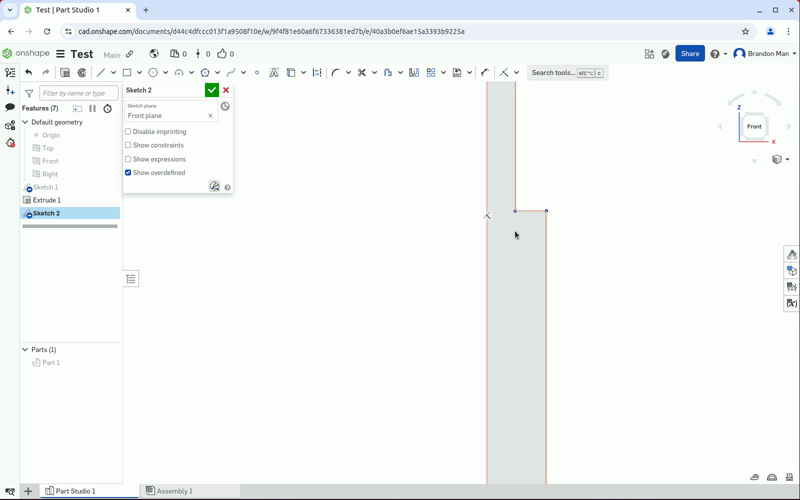
scroll(6)
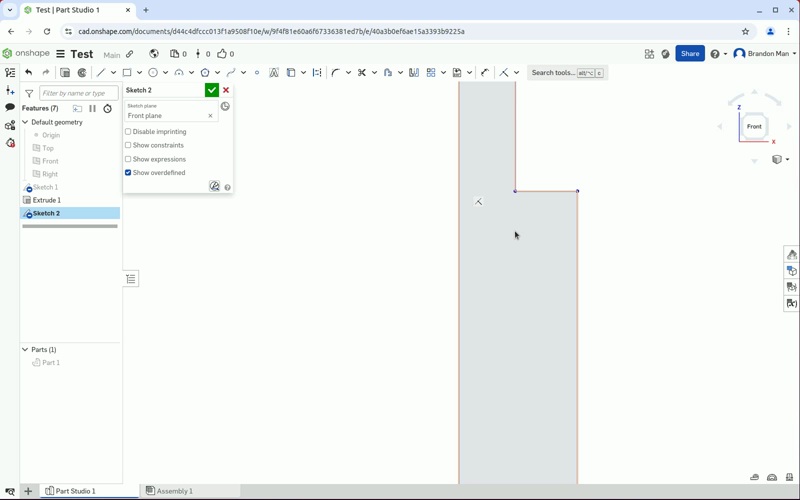
click(515, 230)
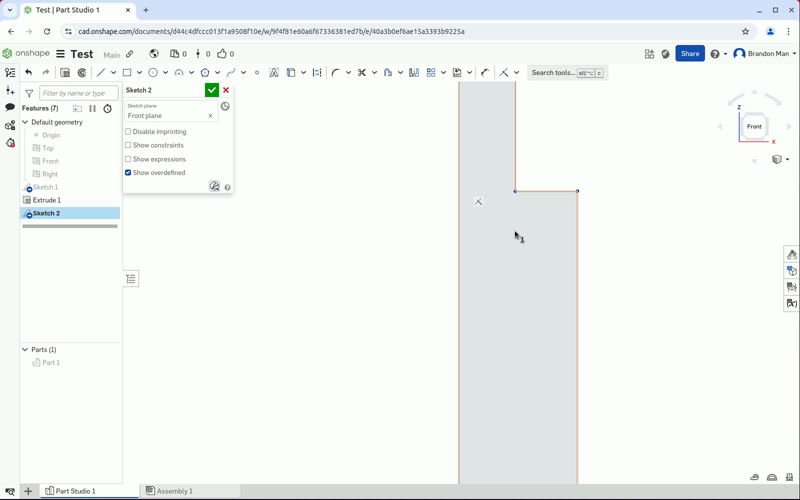
scroll(-6)
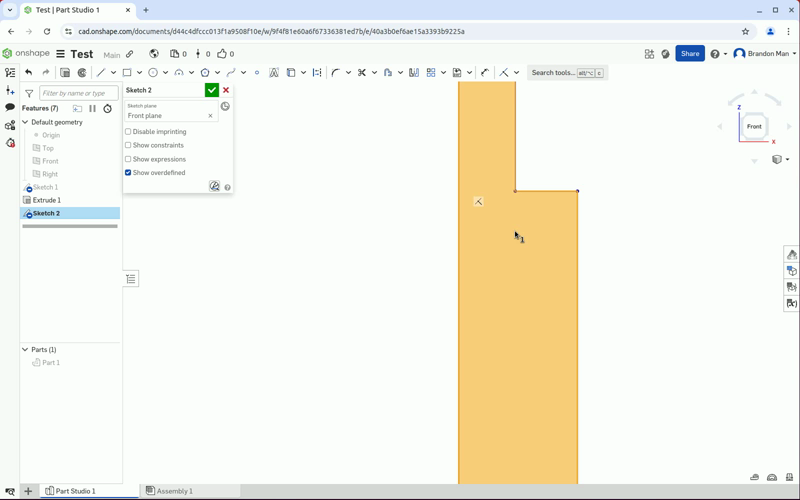
scroll(-6)
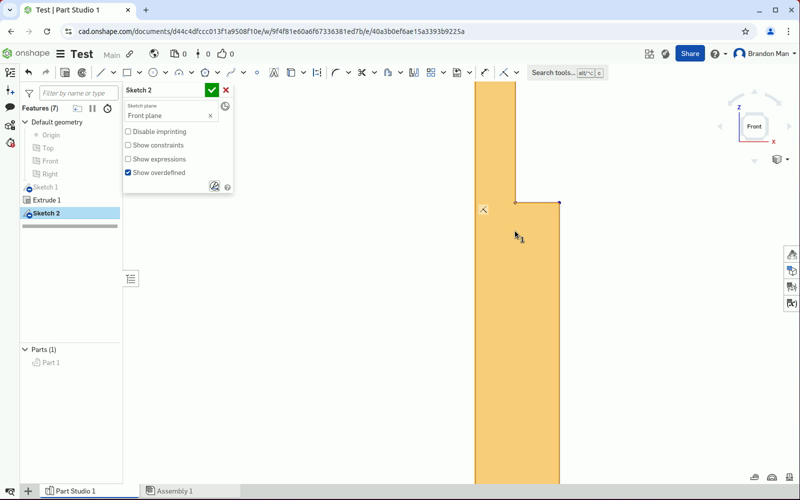
scroll(-6)
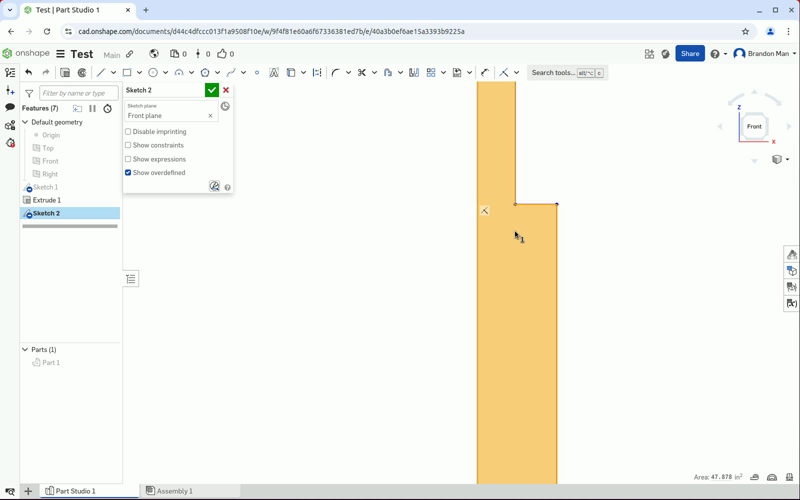
scroll(-6)
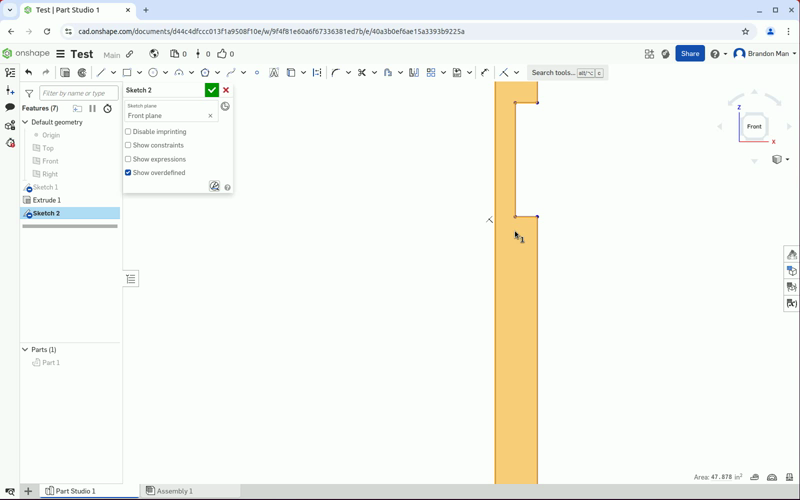
scroll(-6)
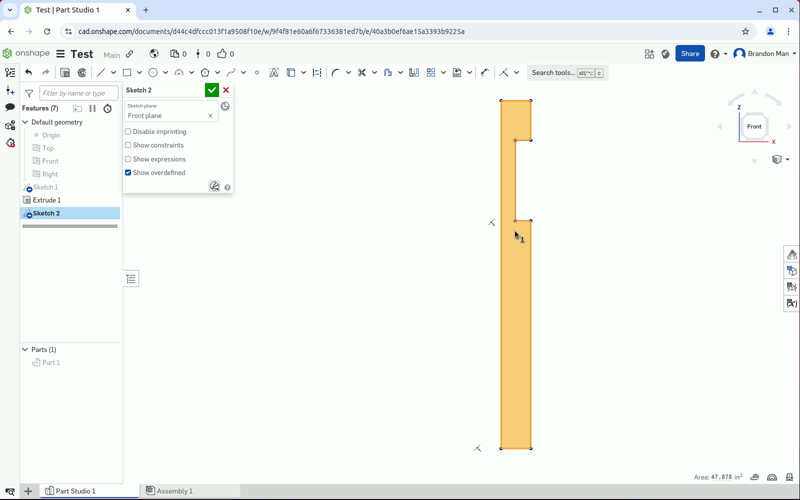
scroll(-6)
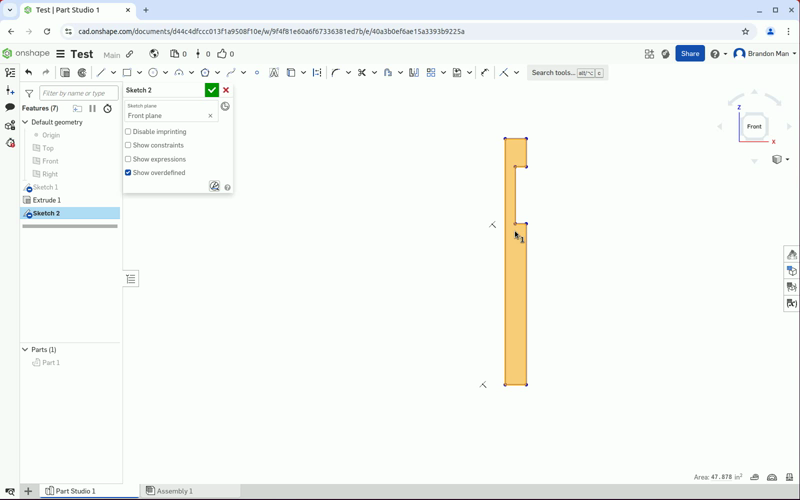
scroll(-6)
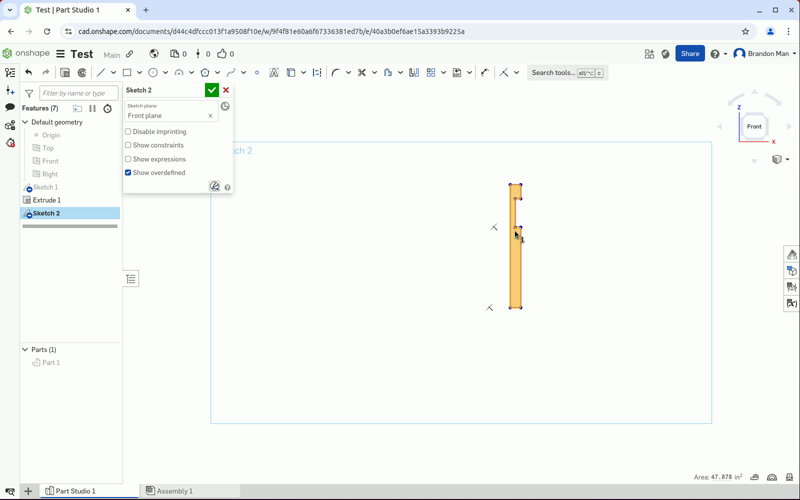
mouse_move(73, 352)
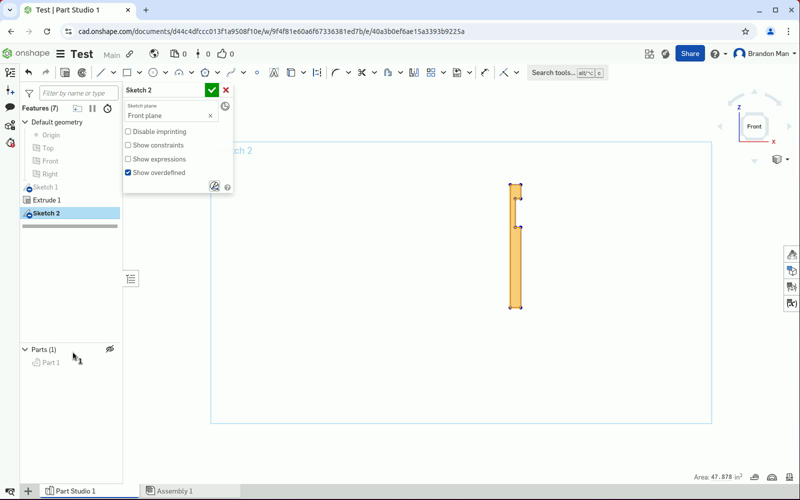
key(shift+y)
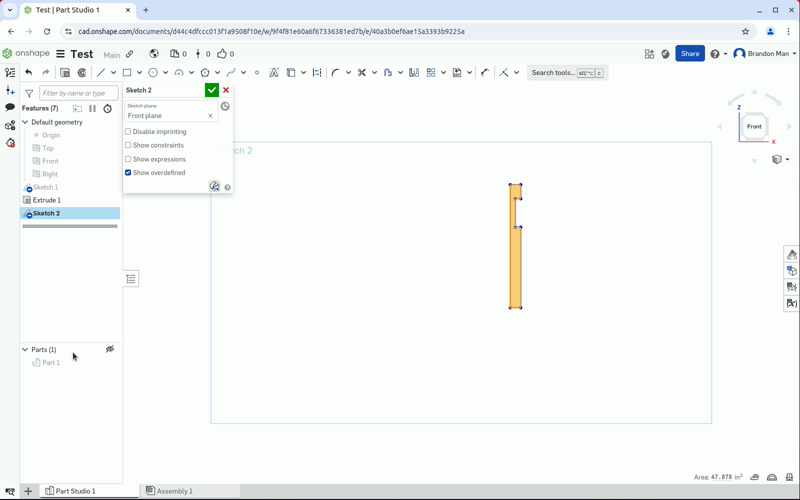
key(shift+e)
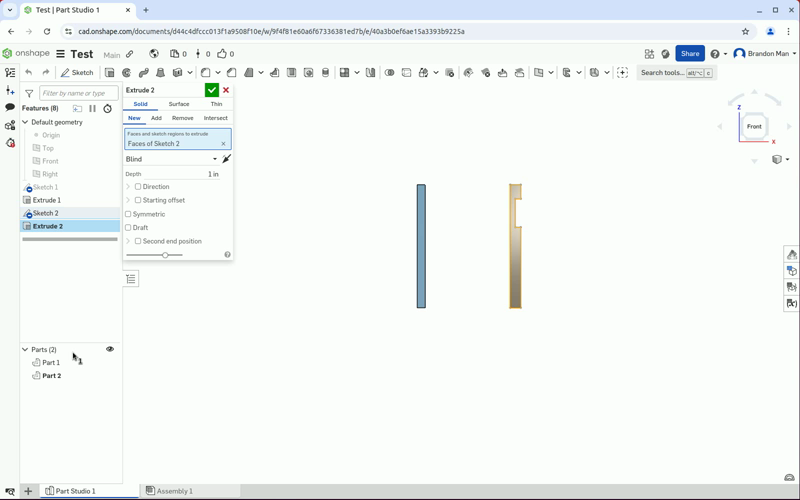
mouse_move(143, 106)
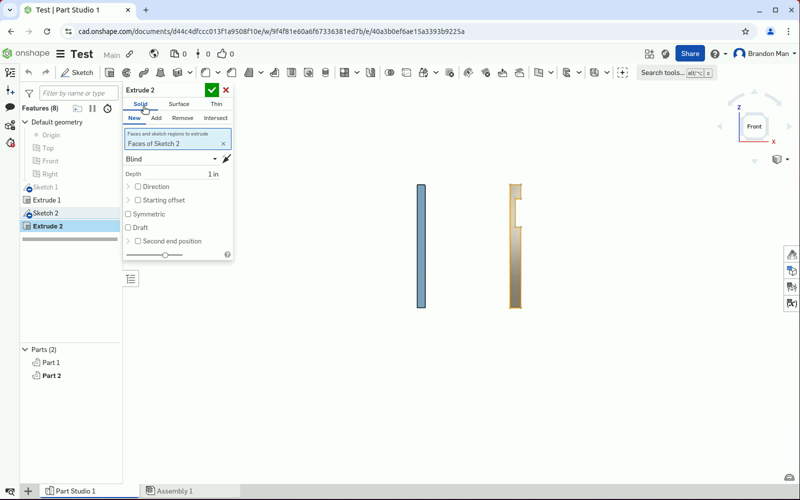
click(143, 106)
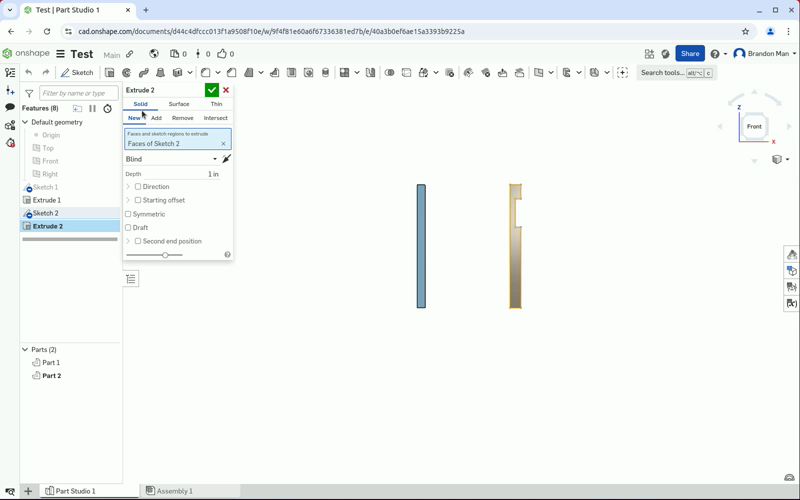
mouse_move(137, 120)
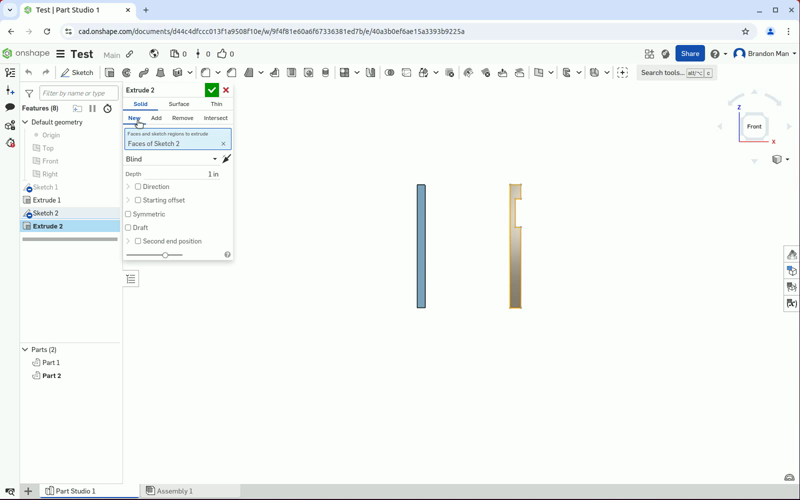
click(137, 120)
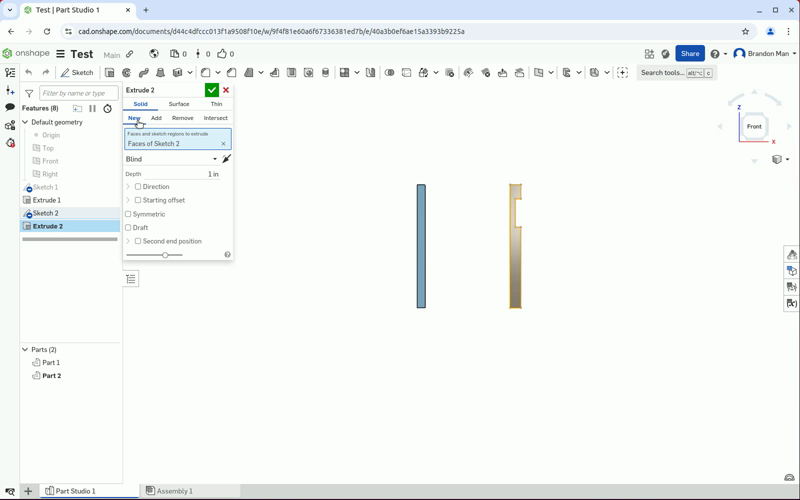
key(tab, 4)
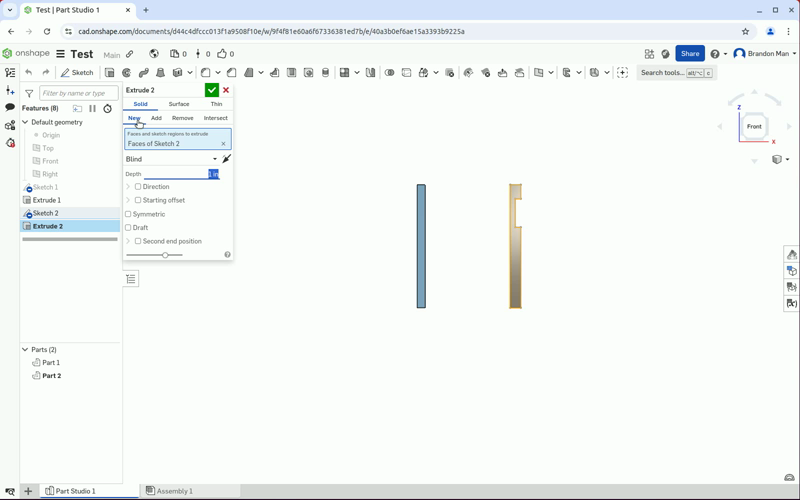
text(0.481)
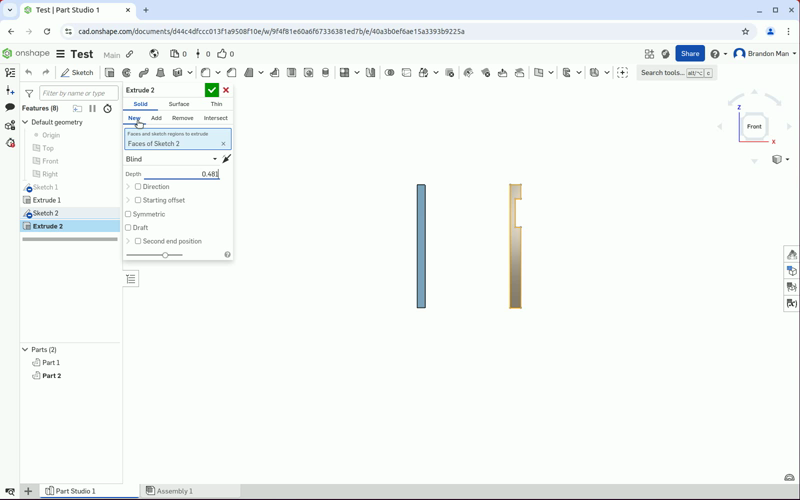
key(enter)
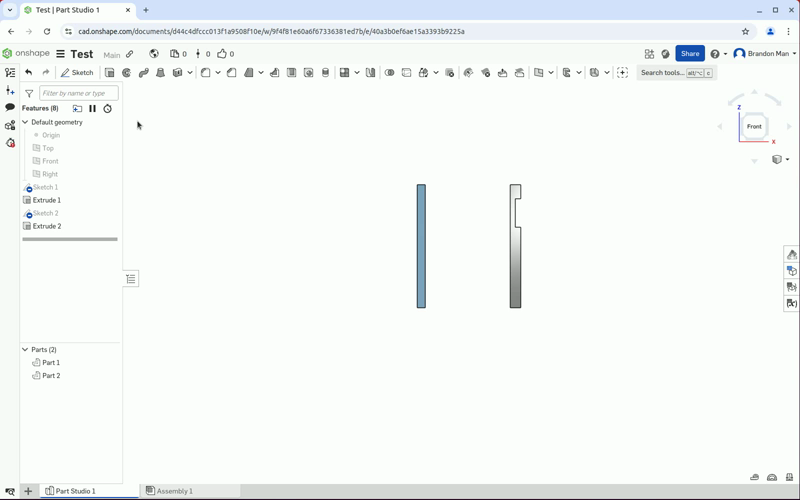
key(shift+h)
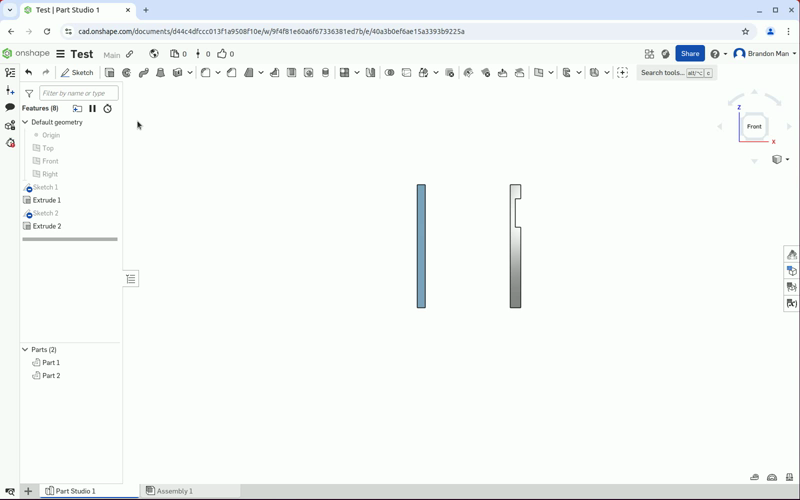
key(shift+h)
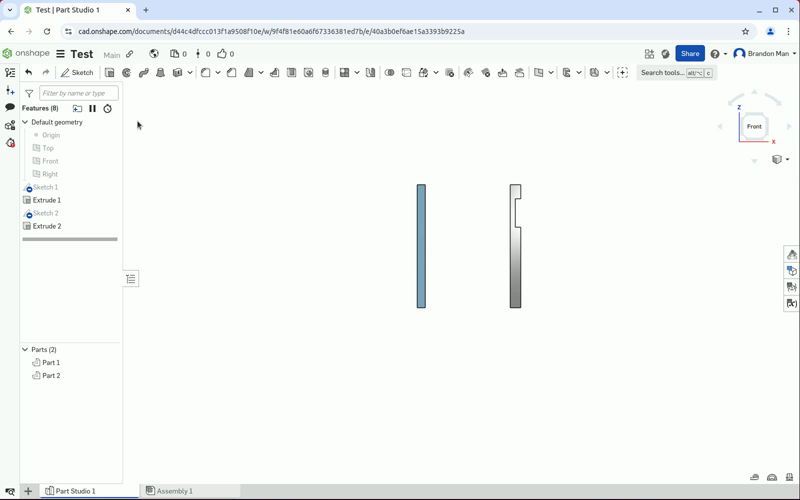
mouse_move(73, 189)
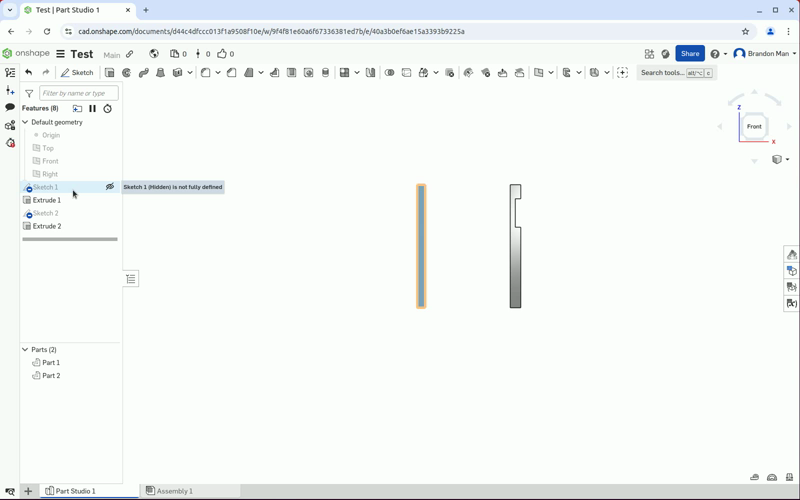
click(73, 189)
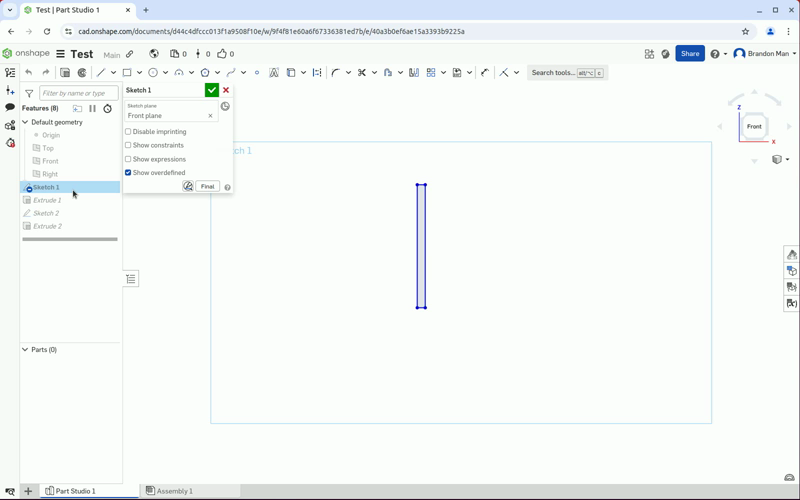
mouse_move(229, 92)
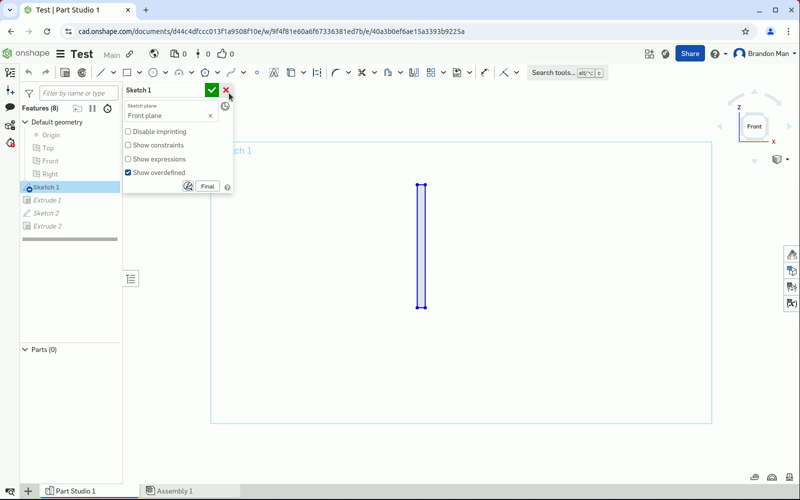
click(229, 92)
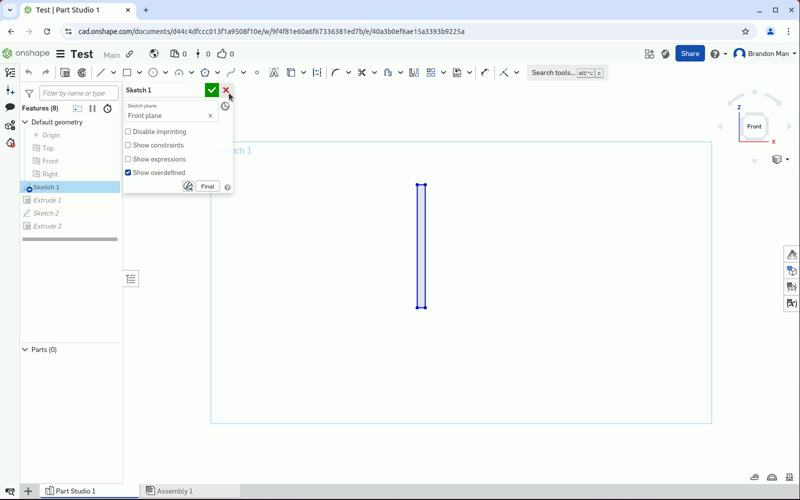
key(shift+s)
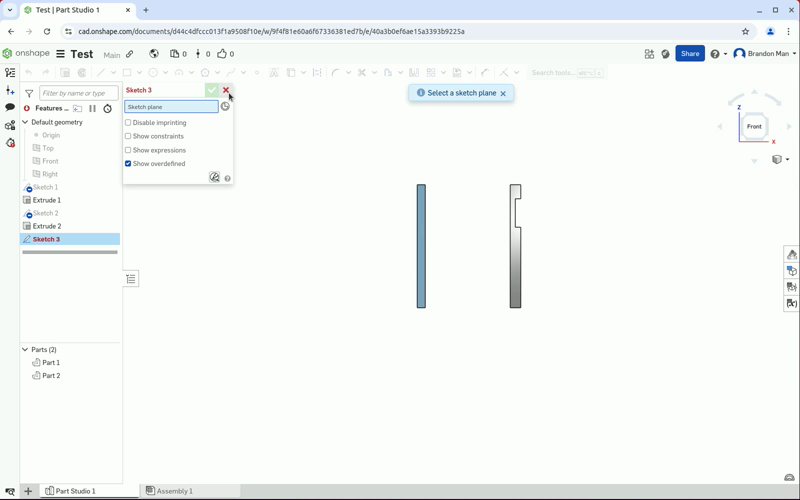
mouse_move(73, 163)
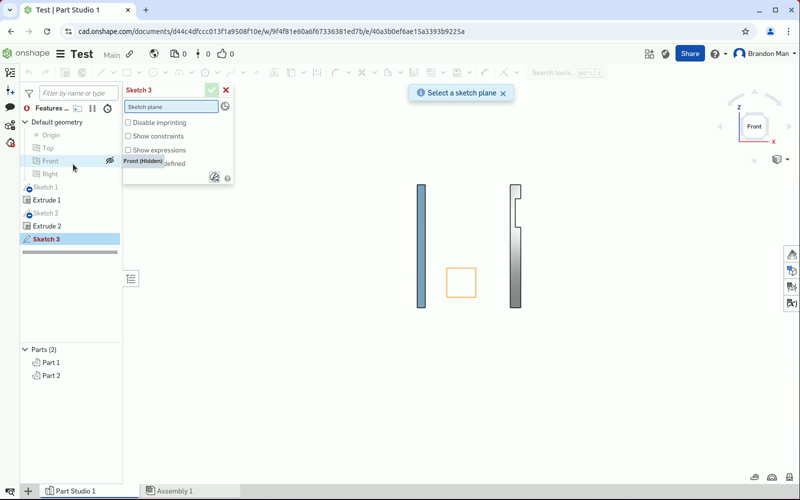
click(73, 163)
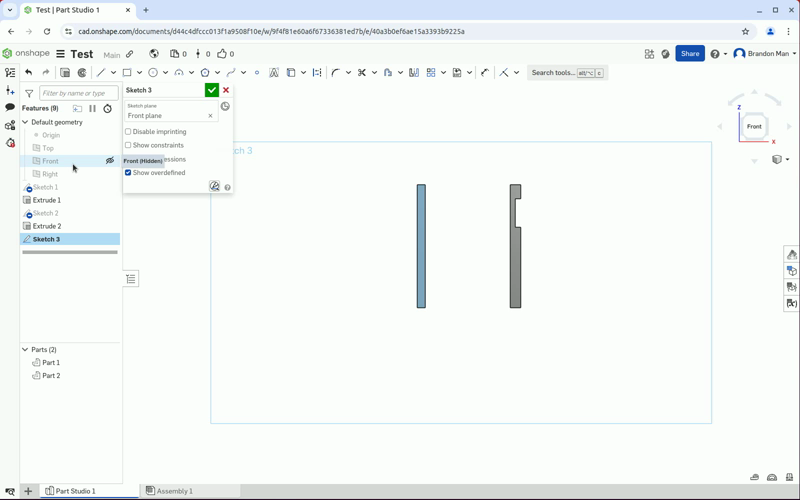
mouse_move(73, 352)
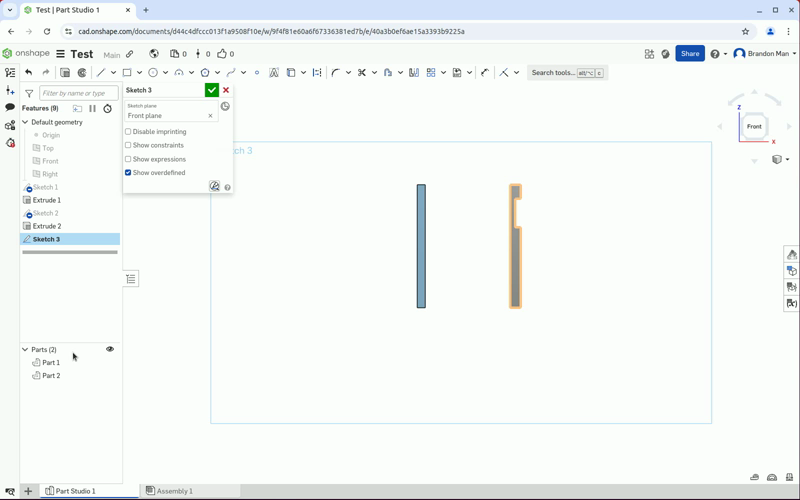
key(y)
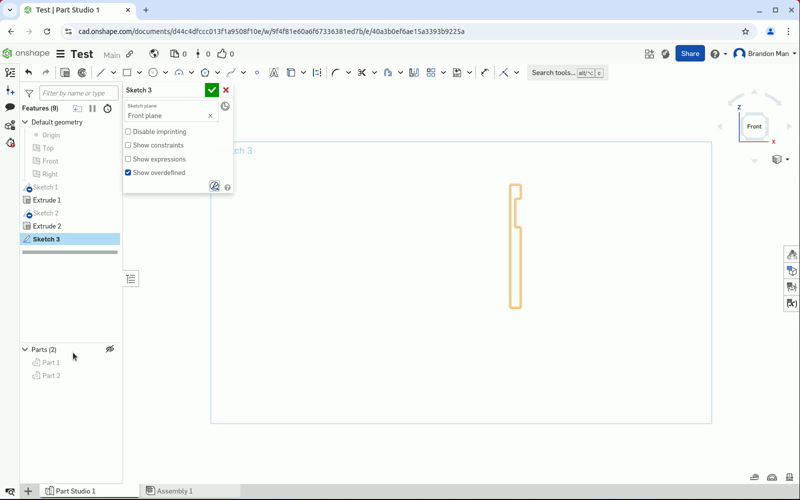
key(l)
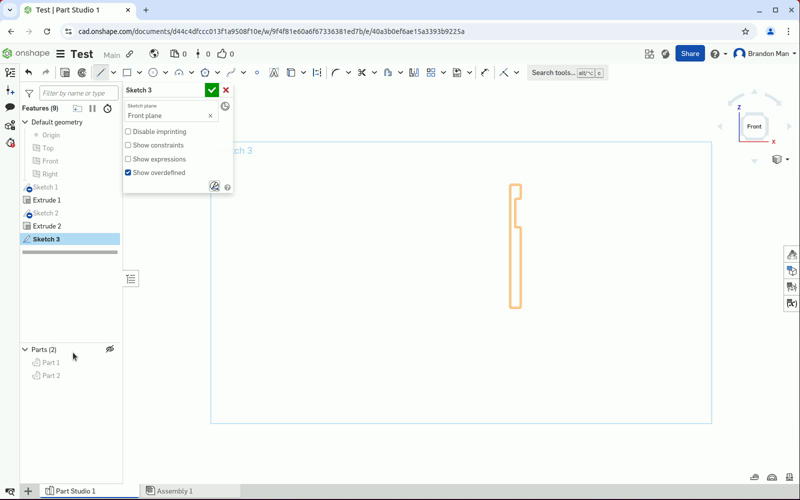
key_down(shift)
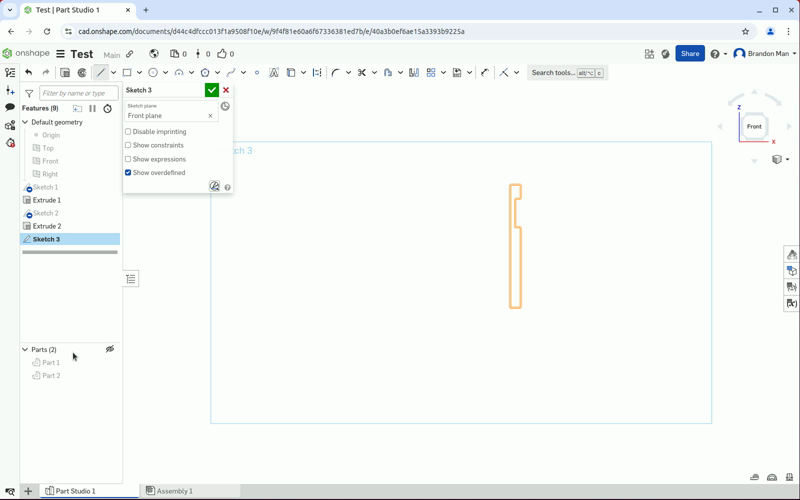
mouse_move(417, 184)
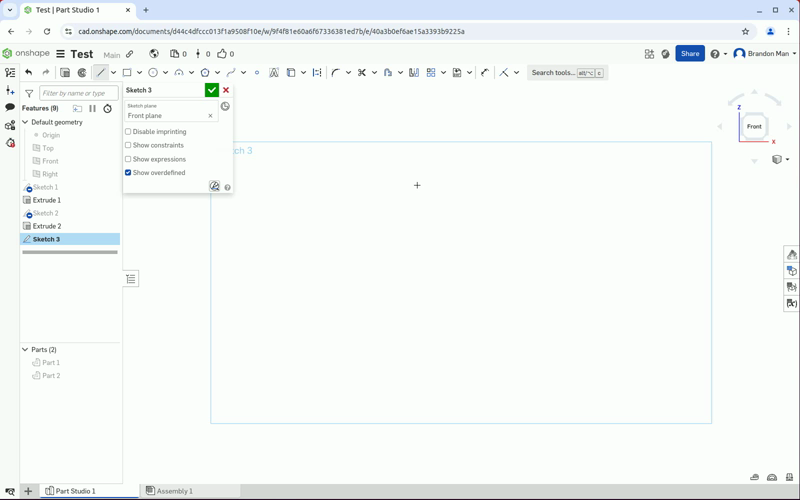
click(417, 184)
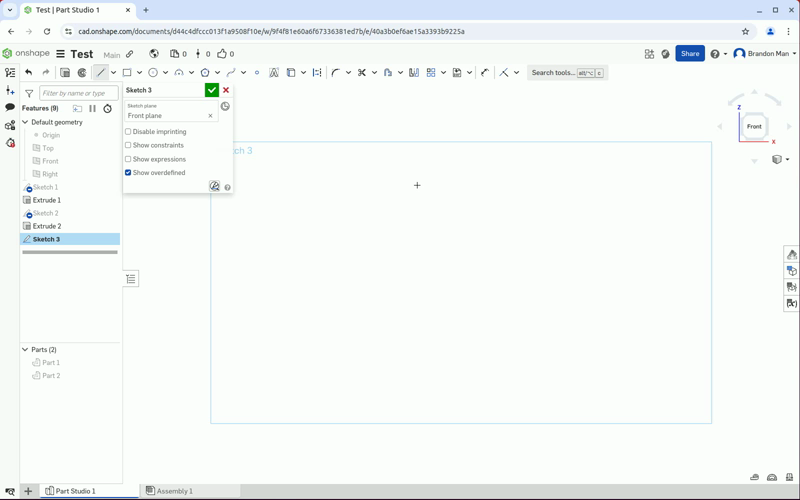
key_up(shift)
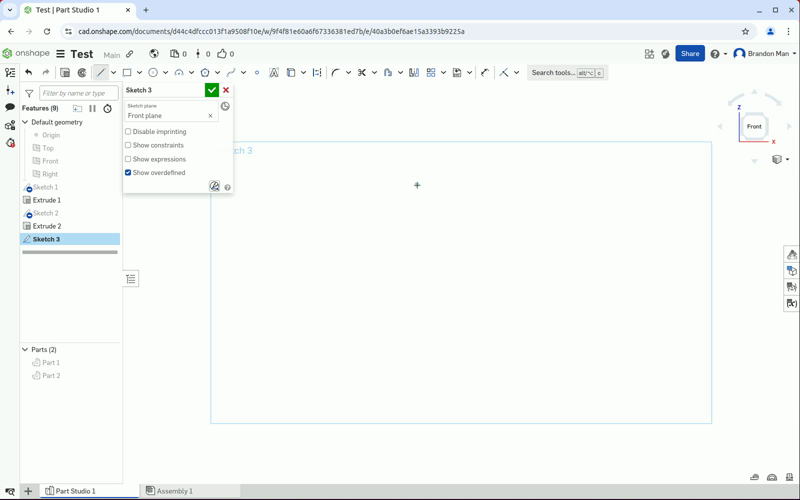
key_down(shift)
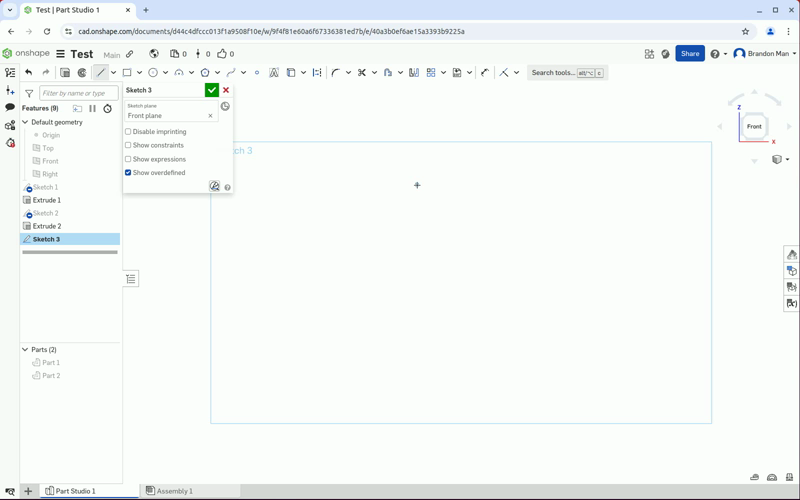
mouse_move(447, 184)
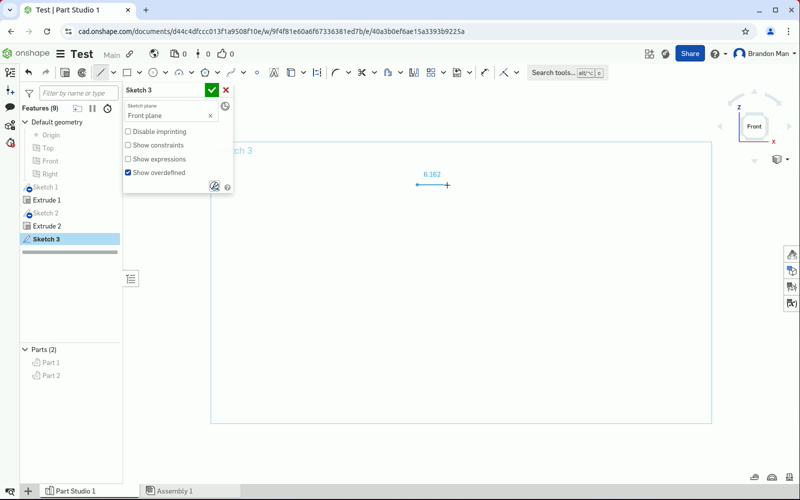
mouse_move(426, 184)
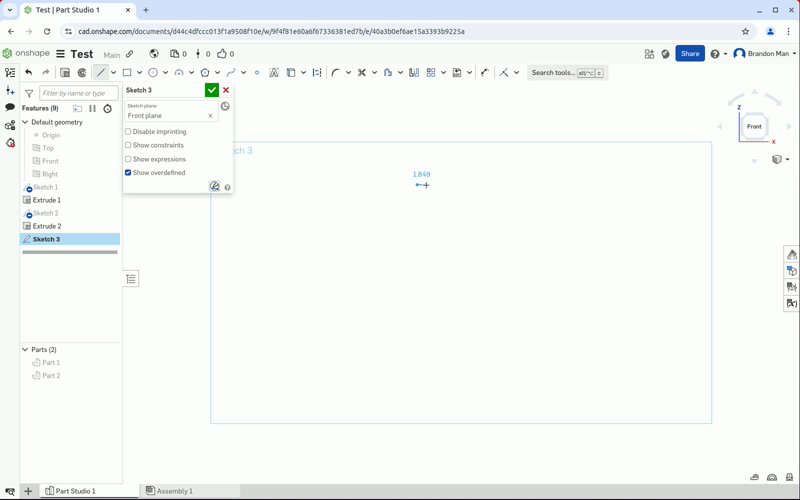
click(426, 184)
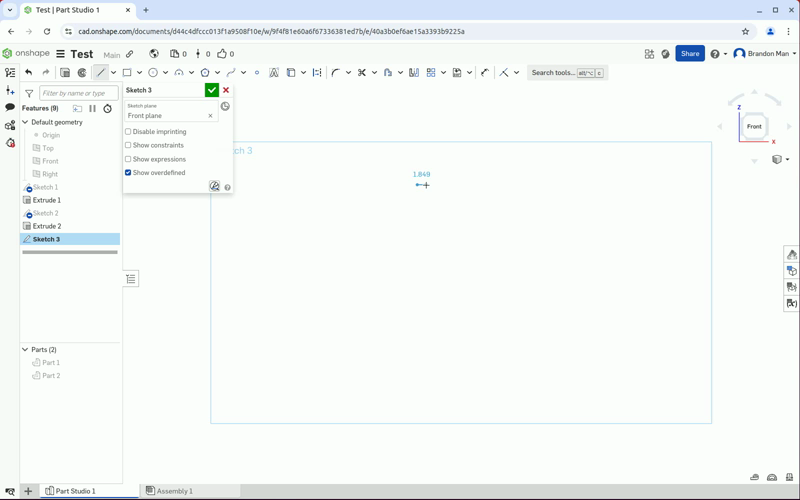
key_up(shift)
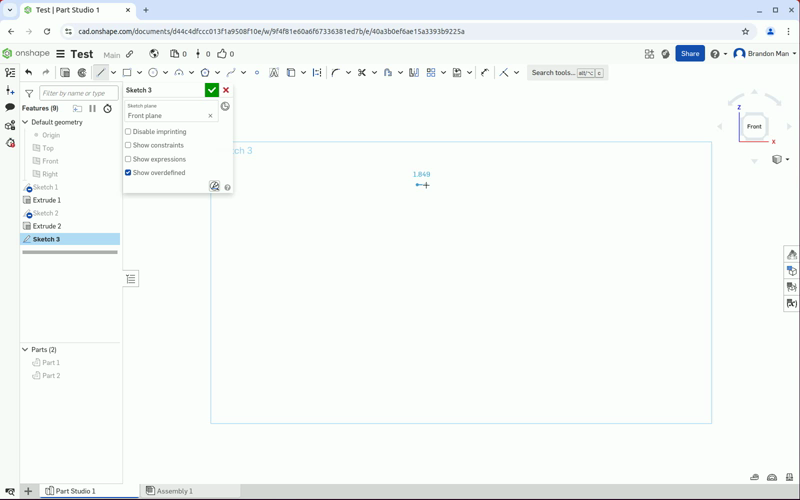
key_down(shift)
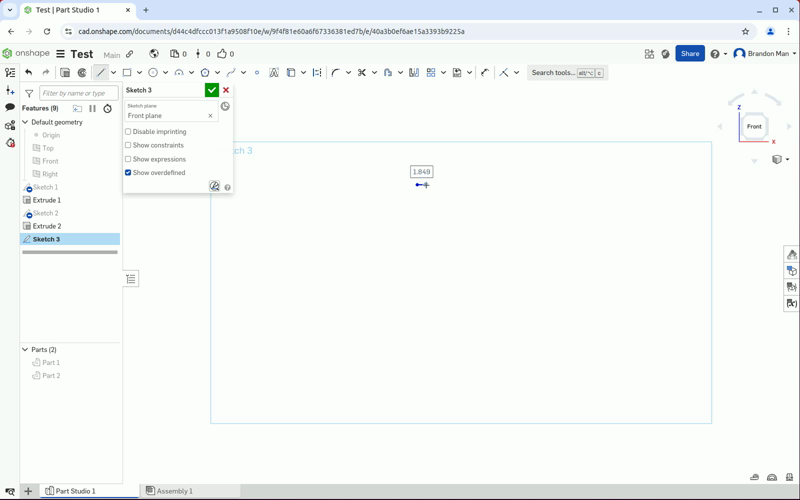
mouse_move(456, 184)
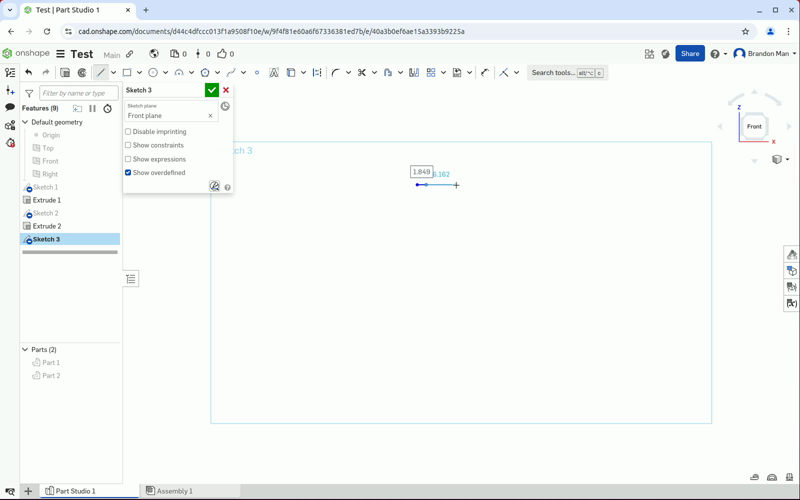
mouse_move(426, 169)
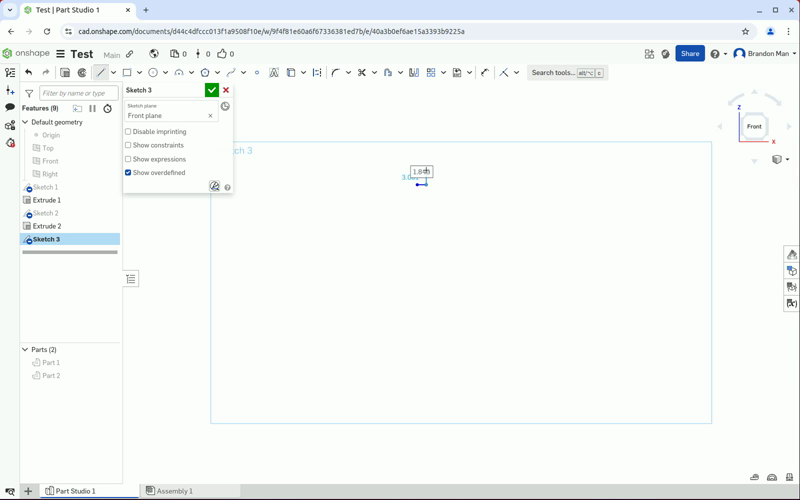
click(426, 169)
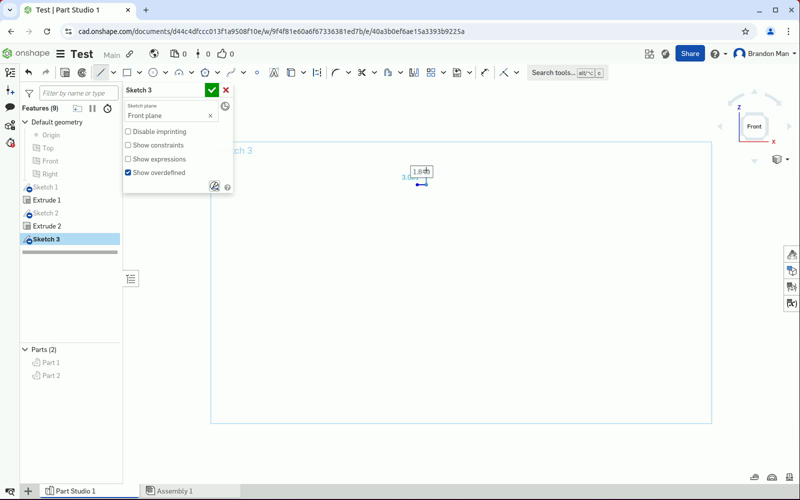
key_up(shift)
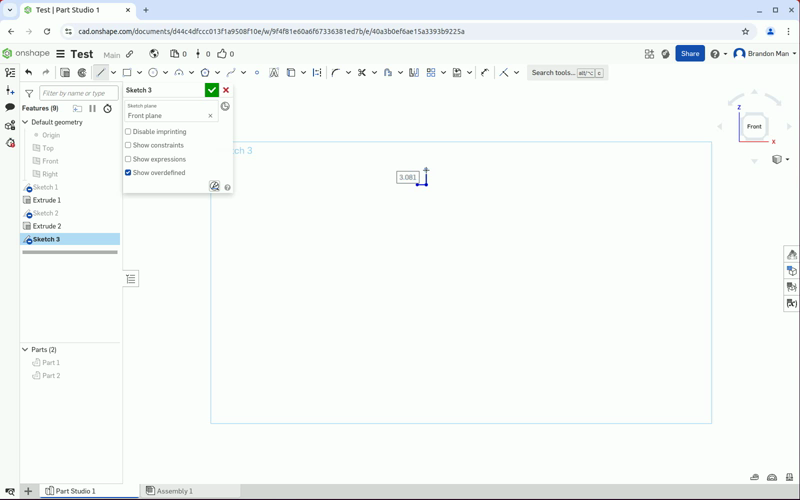
key_down(shift)
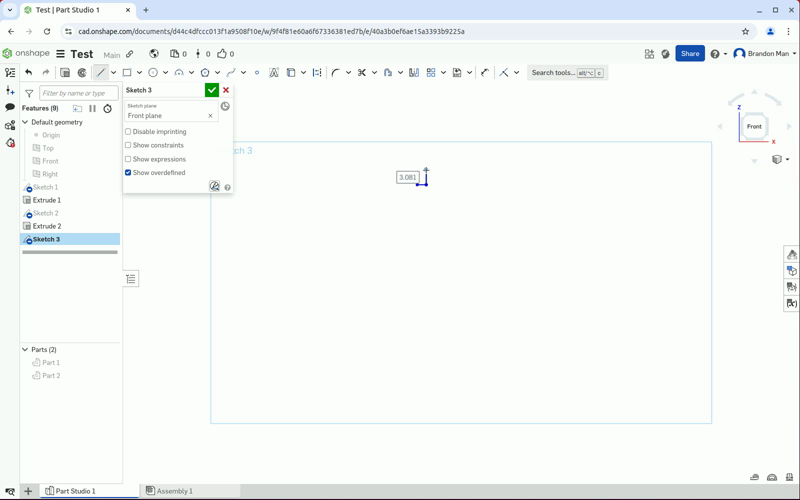
mouse_move(456, 169)
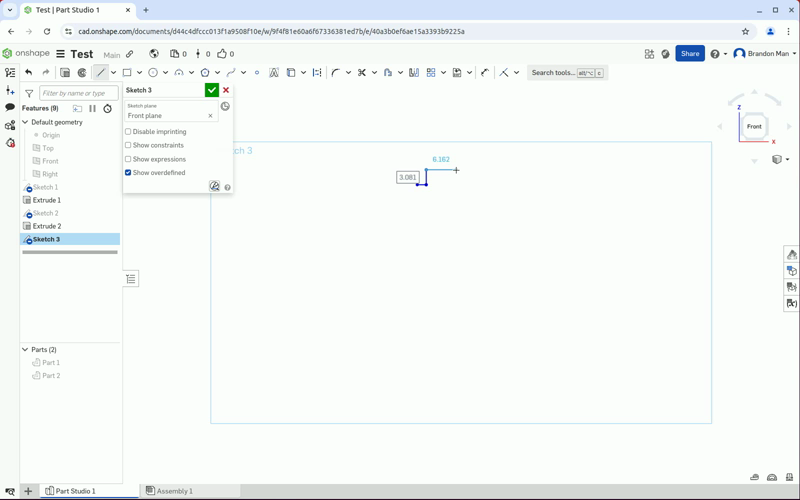
mouse_move(417, 169)
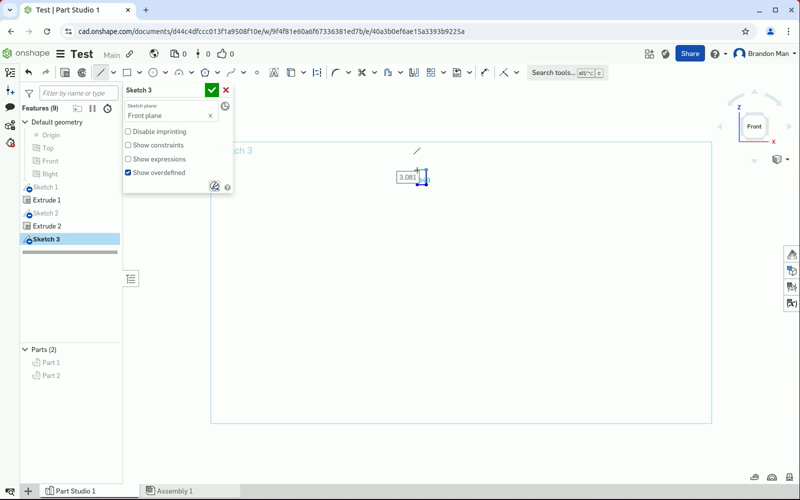
click(417, 169)
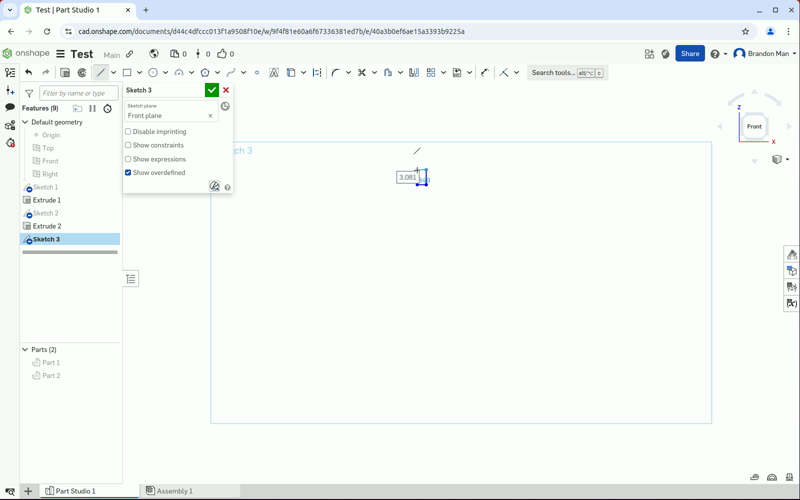
key_up(shift)
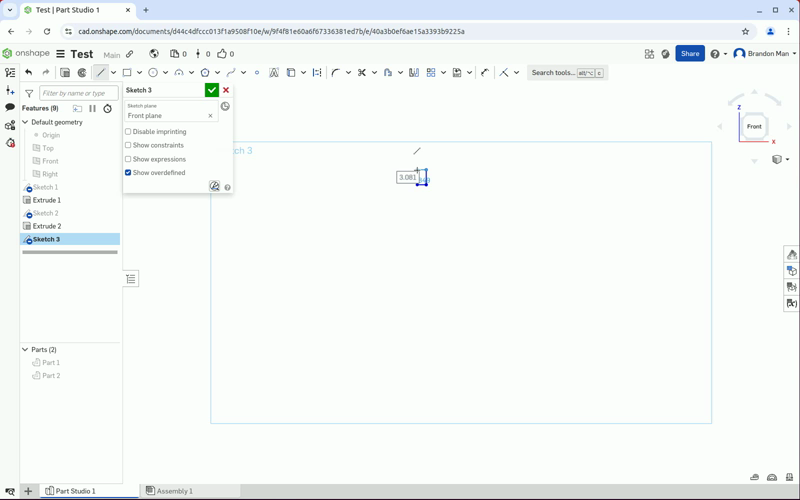
mouse_move(447, 169)
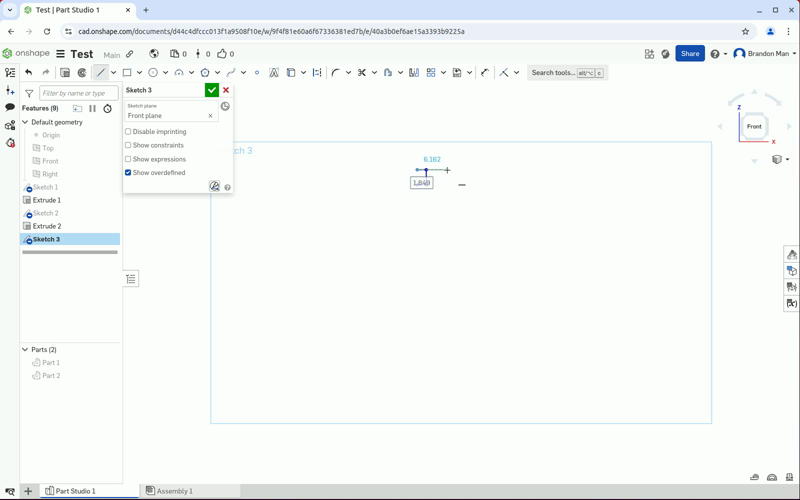
key_down(shift)
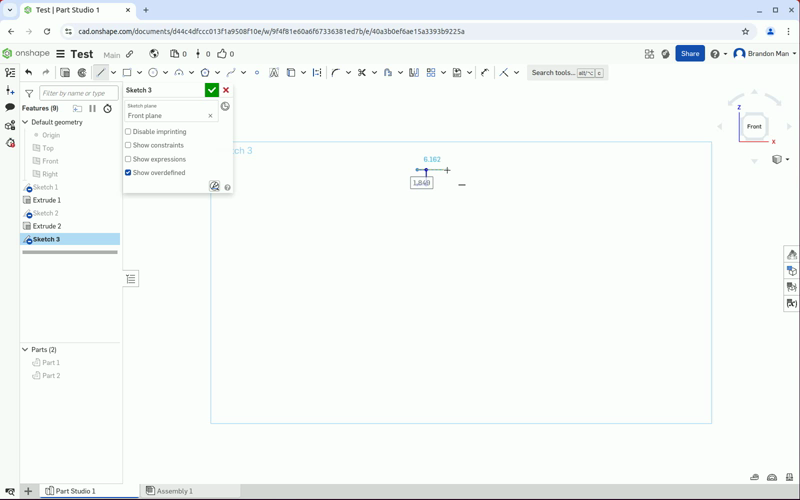
mouse_move(417, 184)
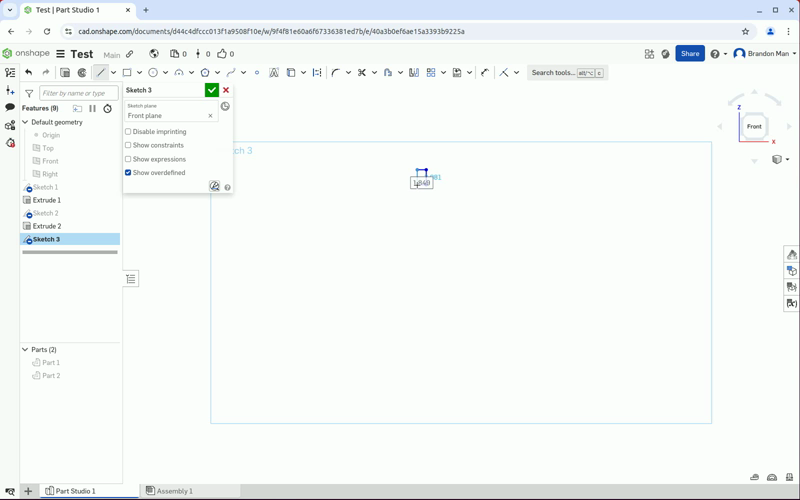
key_up(shift)
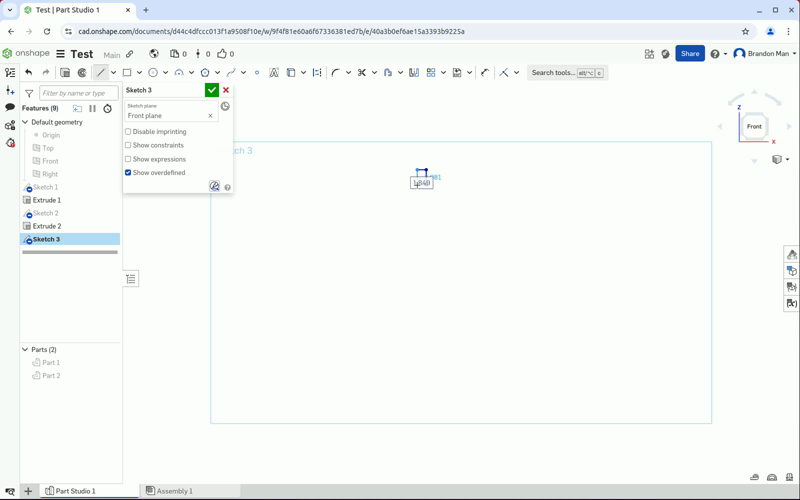
click(417, 184)
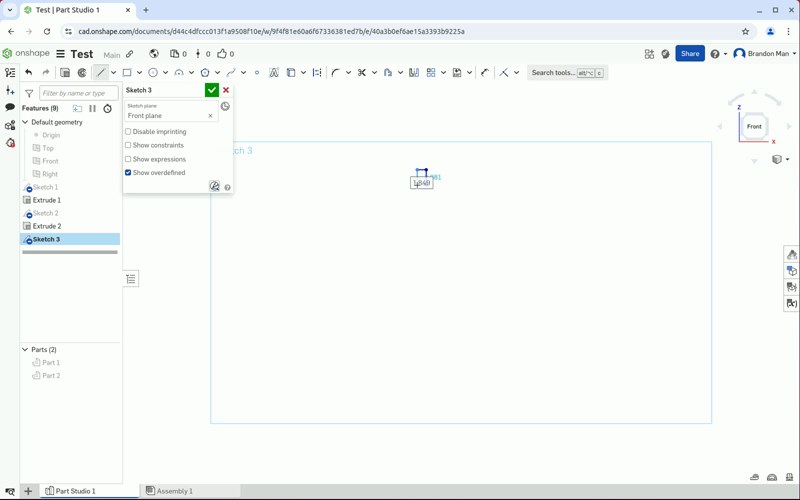
key(esc)
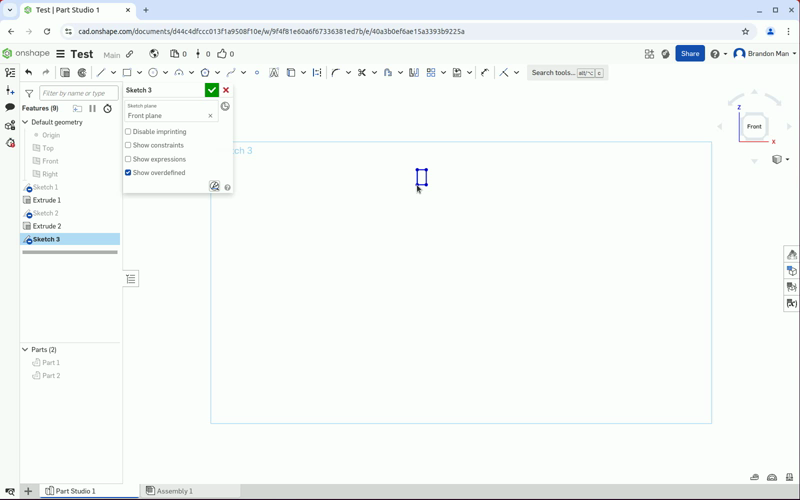
mouse_move(417, 182)
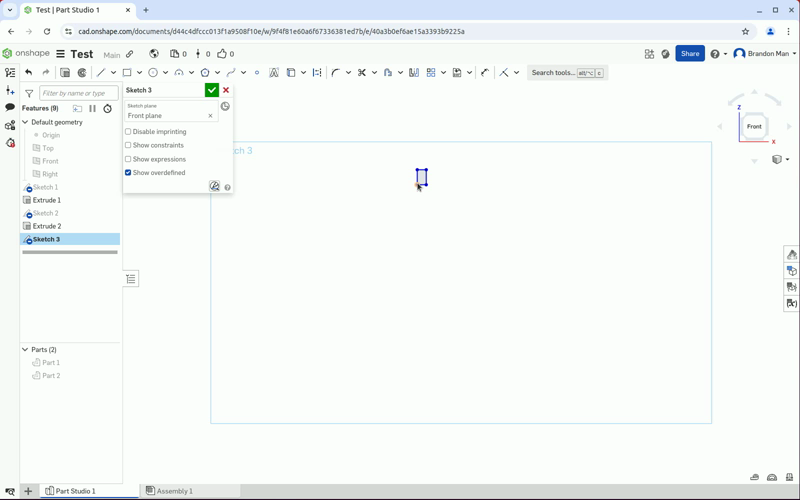
scroll(6)
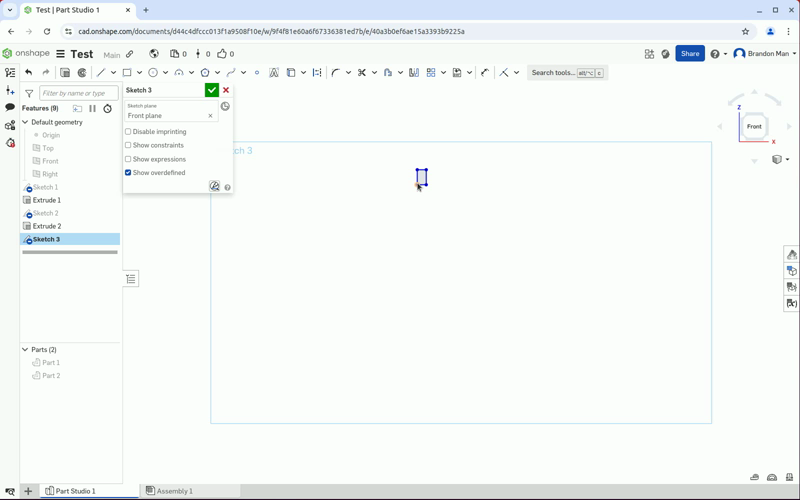
scroll(6)
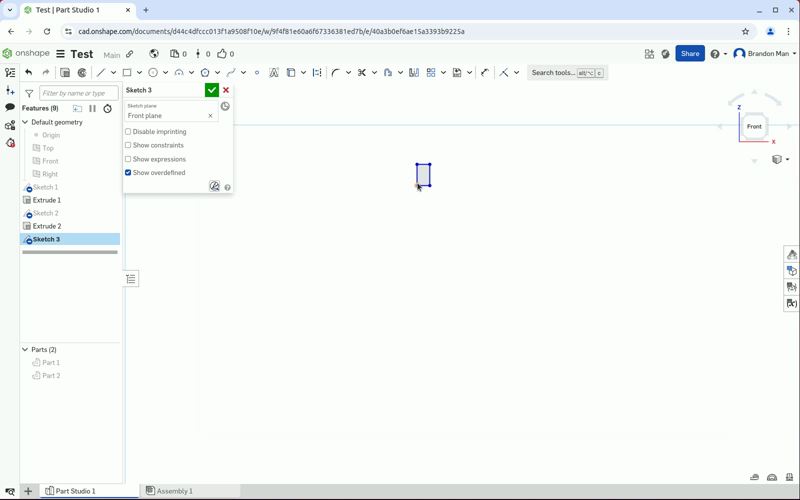
scroll(6)
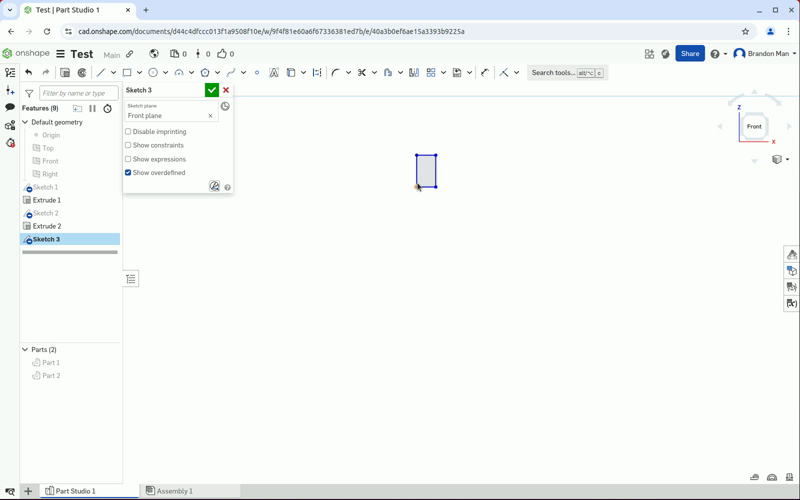
scroll(6)
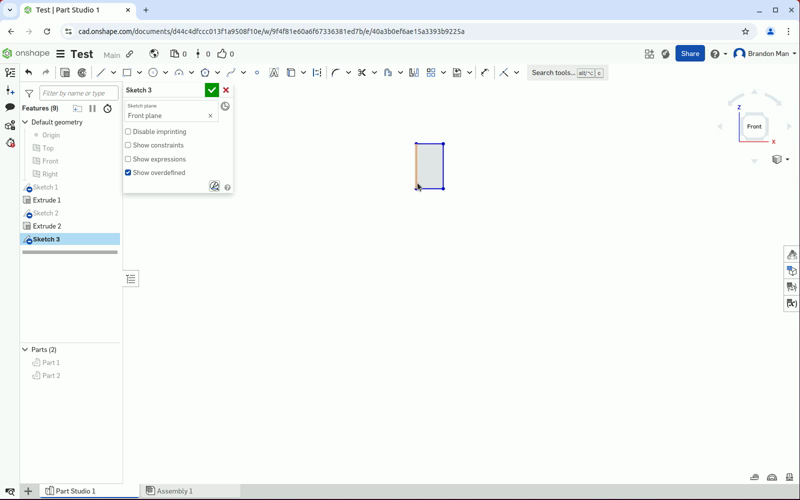
scroll(6)
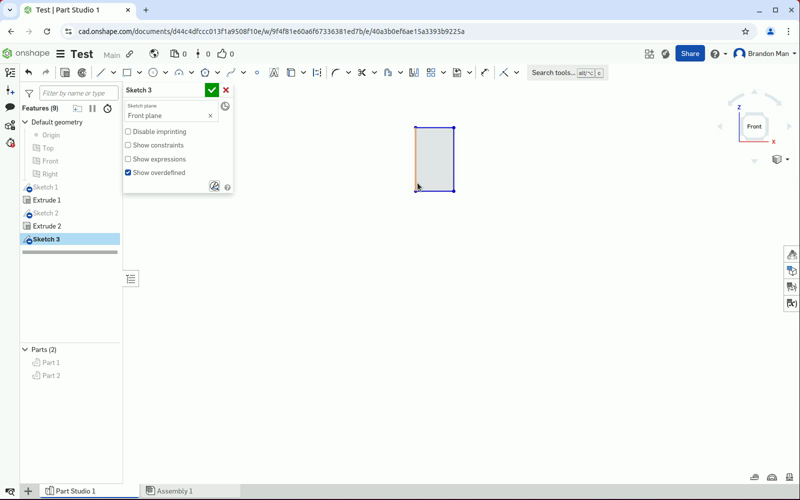
scroll(6)
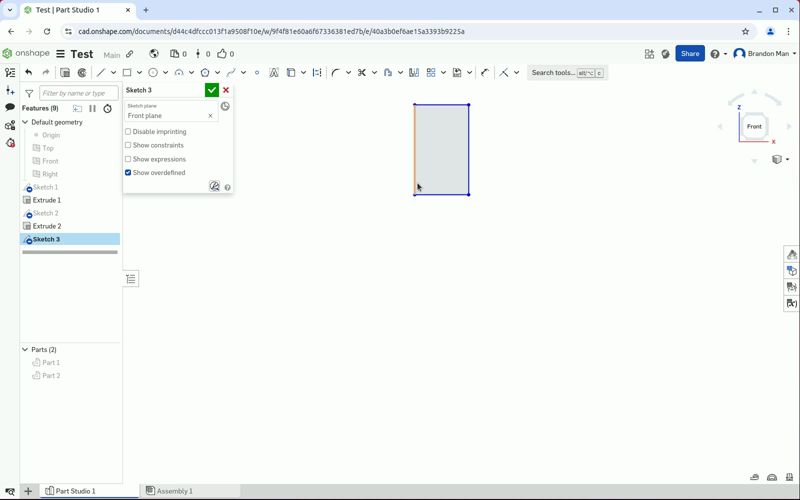
scroll(6)
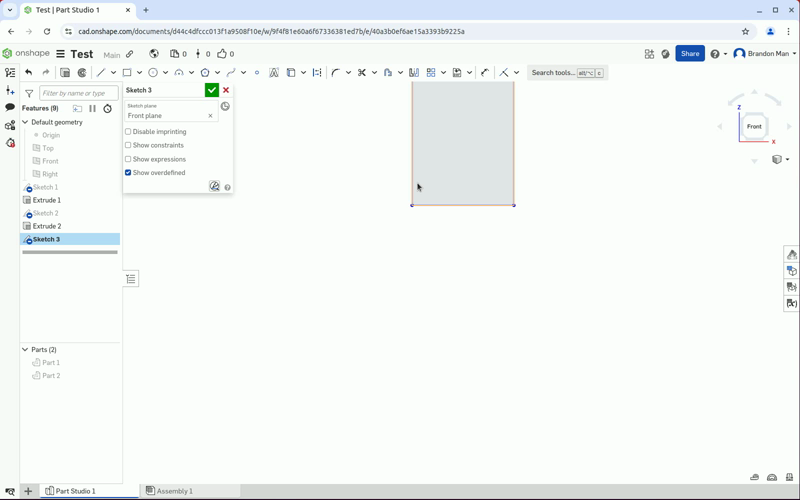
click(417, 182)
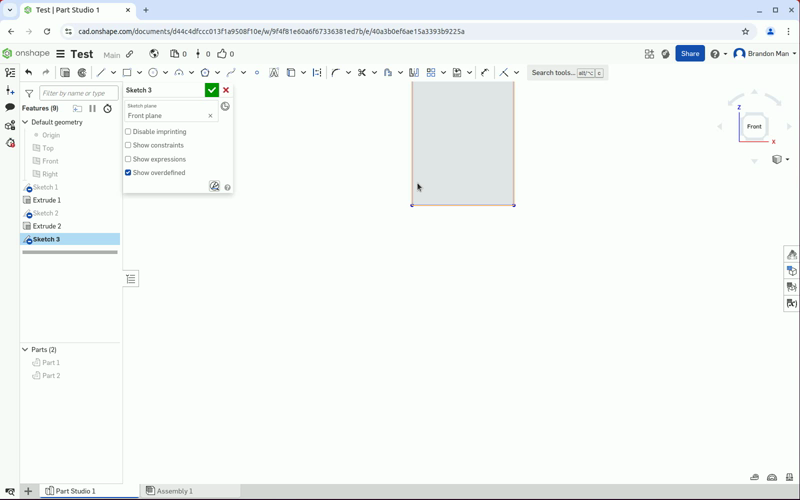
scroll(-6)
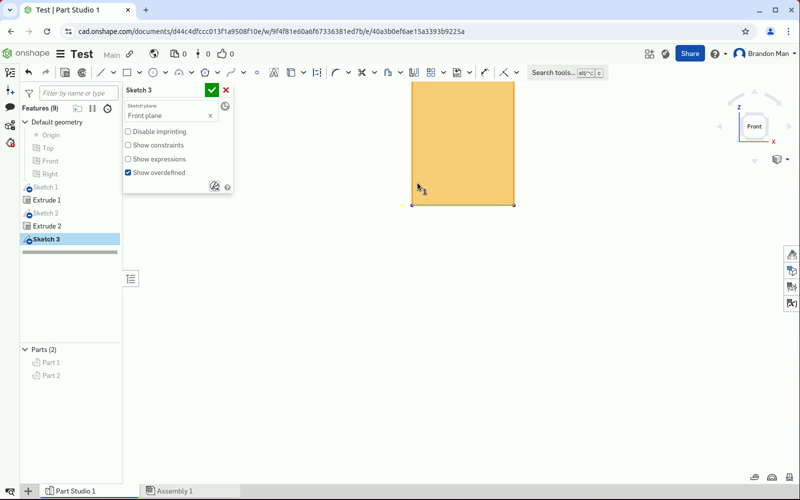
scroll(-6)
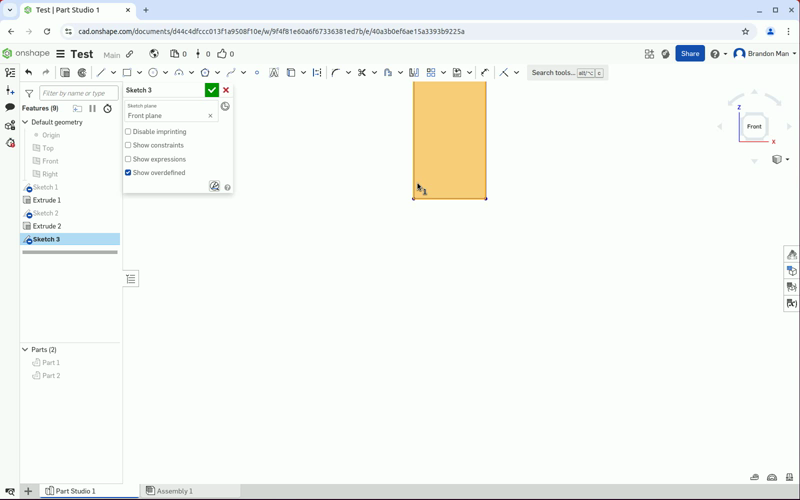
scroll(-6)
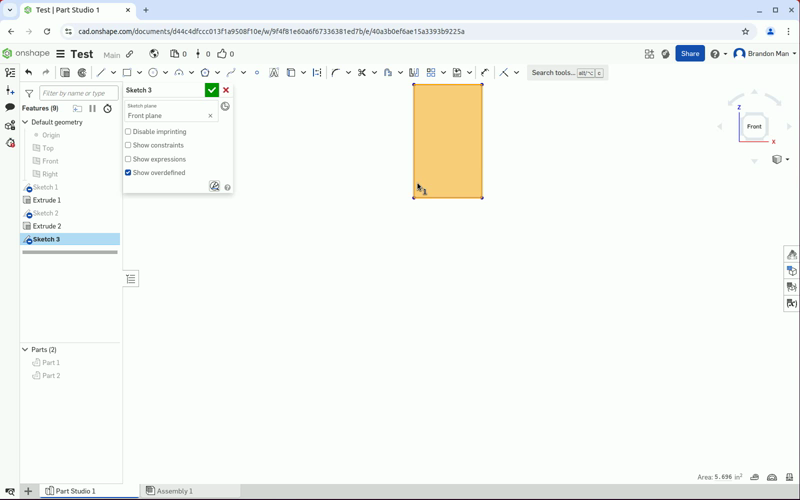
scroll(-6)
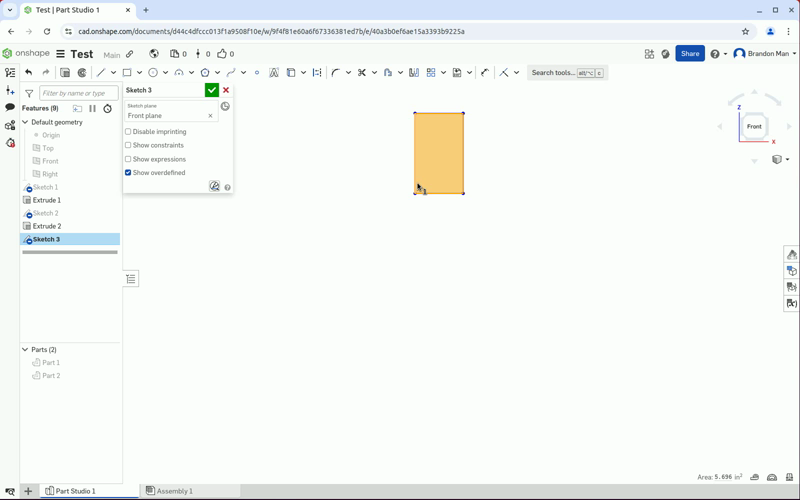
scroll(-6)
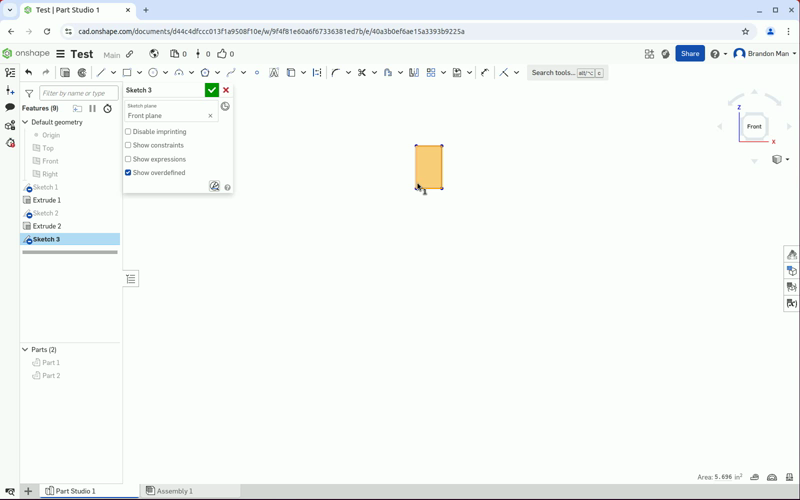
scroll(-6)
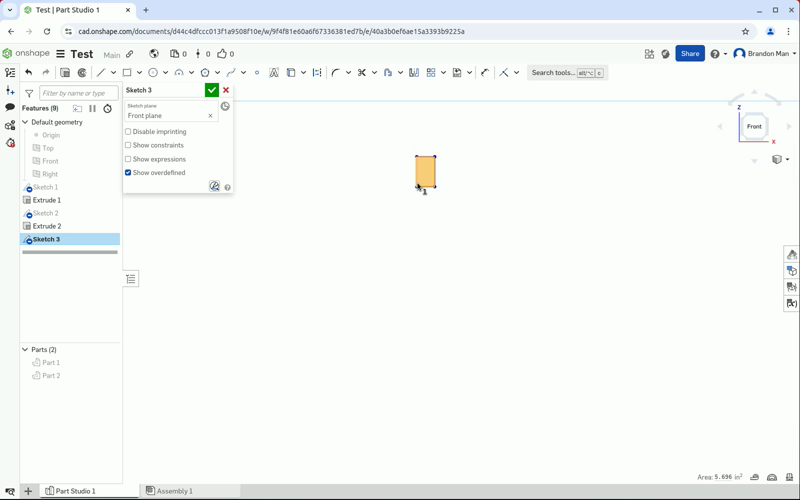
scroll(-6)
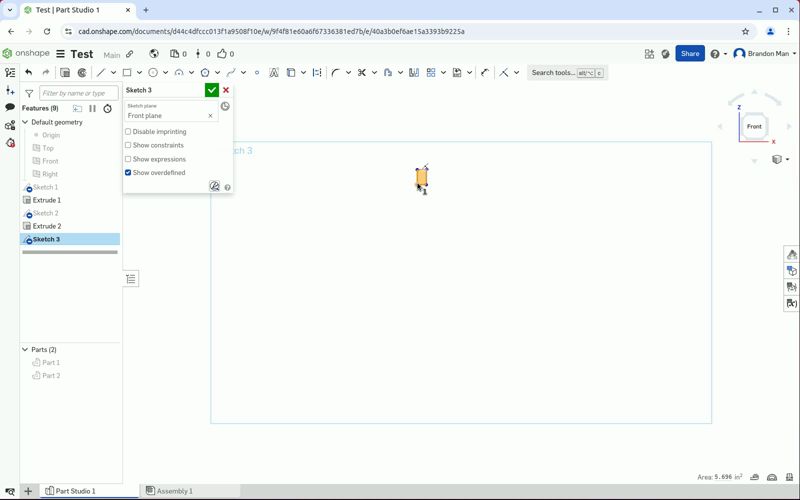
mouse_move(73, 352)
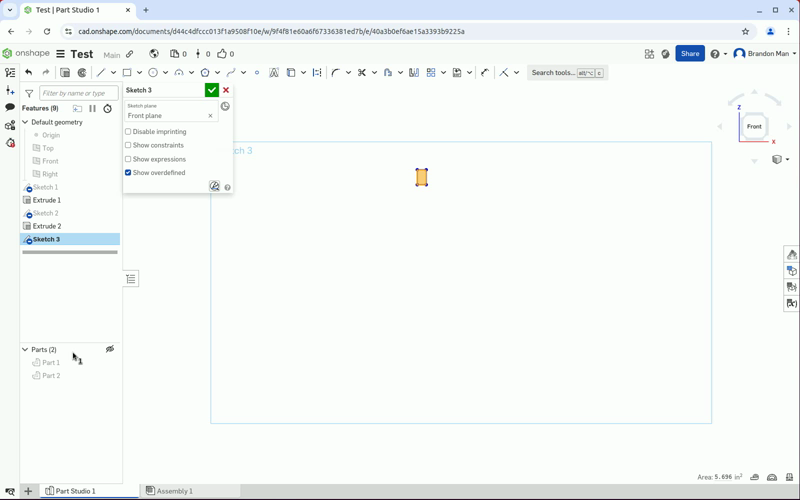
key(shift+y)
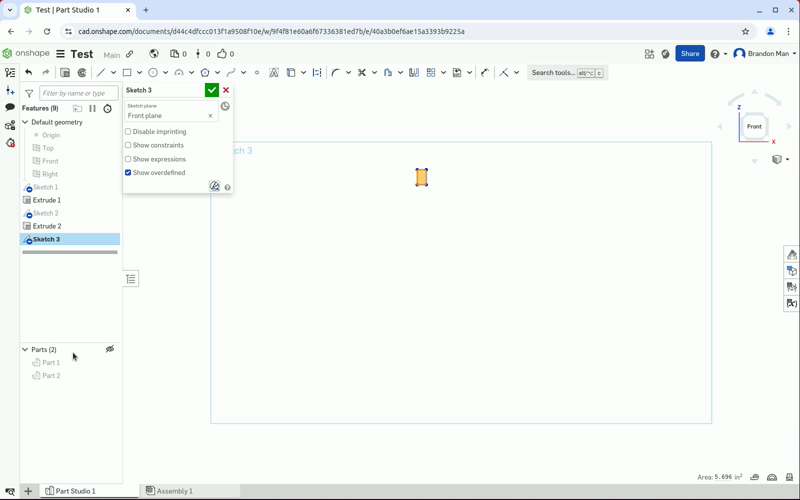
key(shift+e)
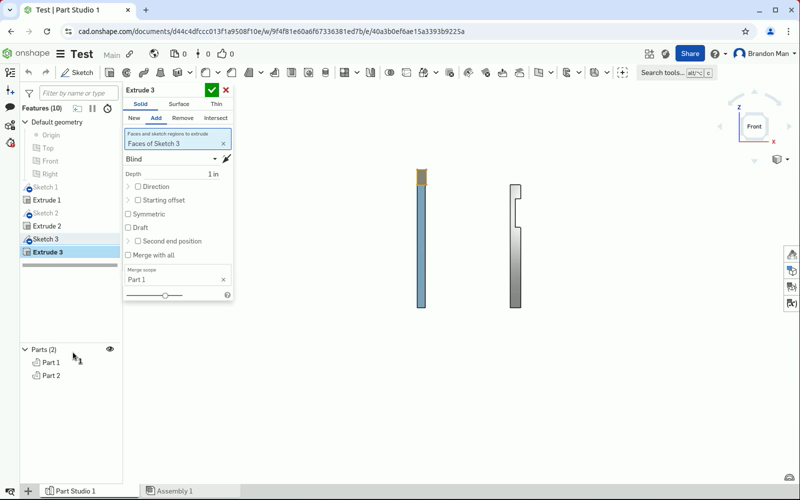
mouse_move(143, 106)
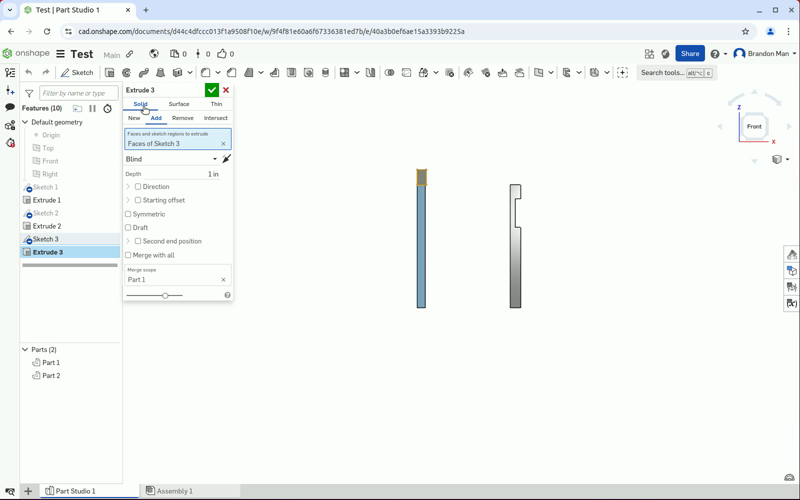
click(143, 106)
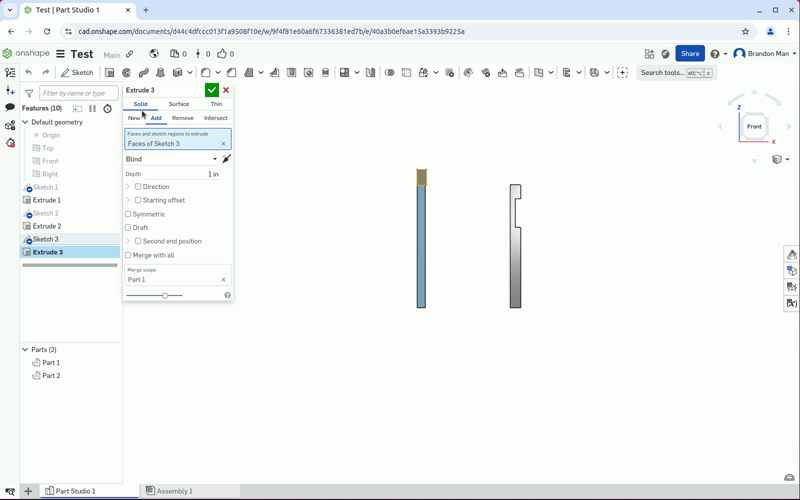
mouse_move(137, 120)
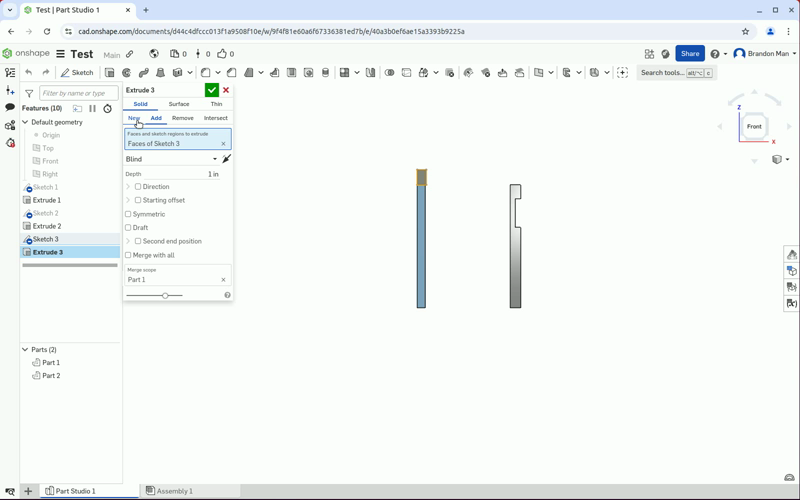
click(137, 120)
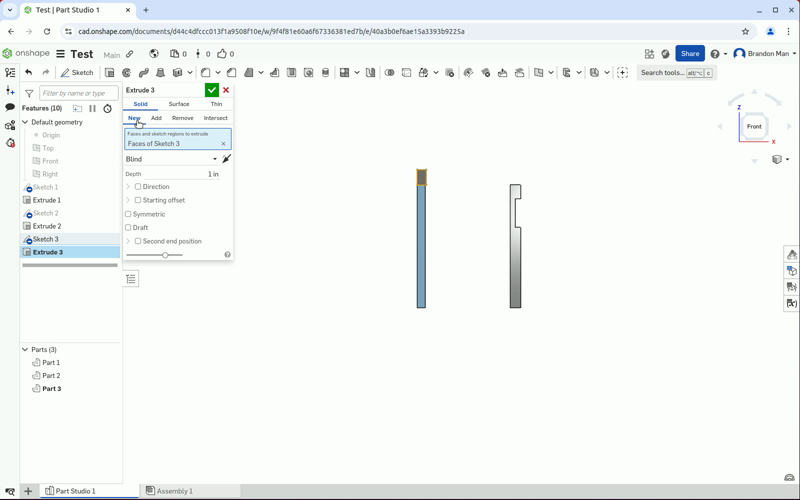
key(tab, 4)
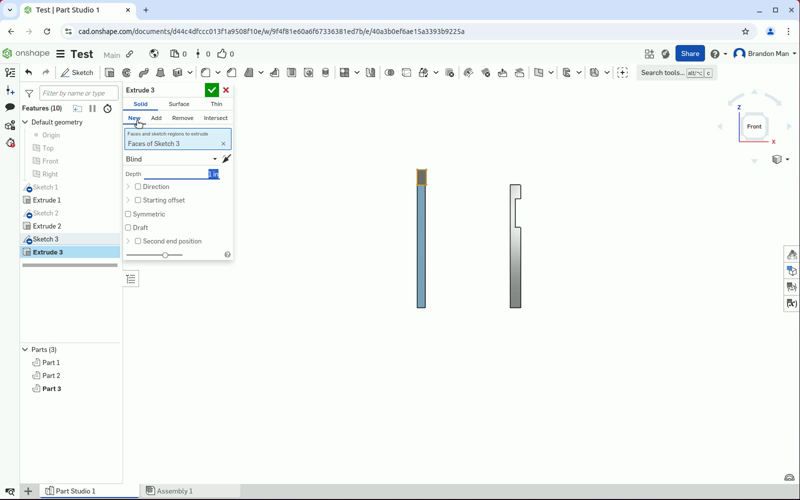
text(0.481)
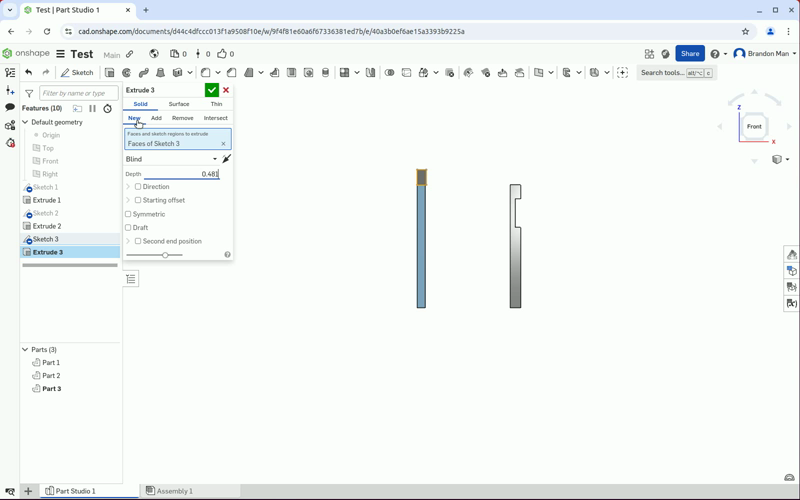
key(enter)
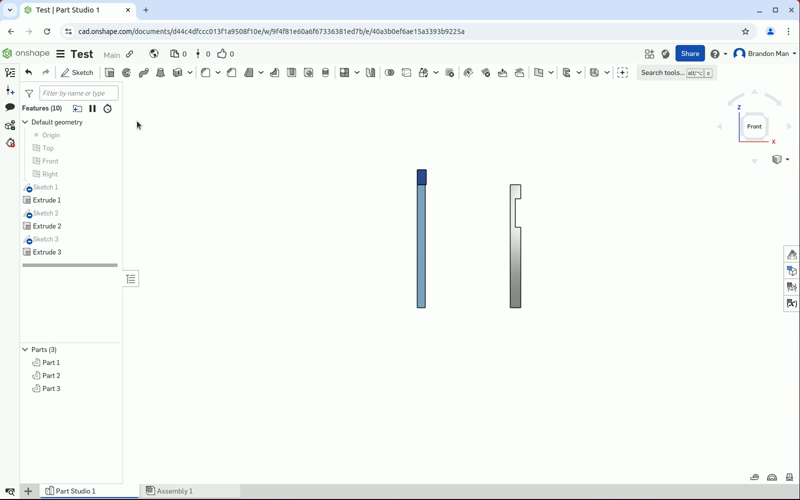
key(shift+h)
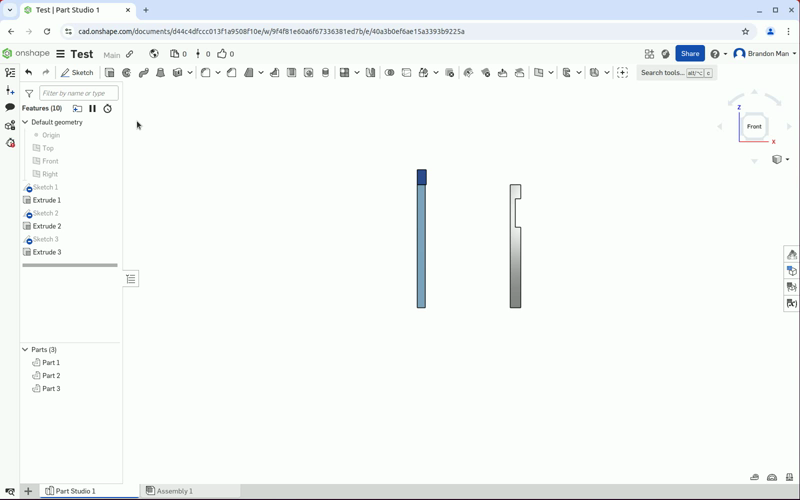
key(shift+h)
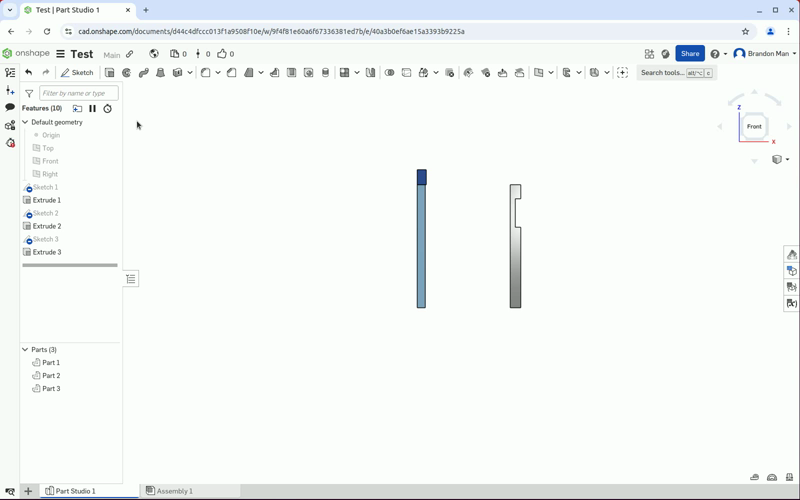
mouse_move(73, 189)
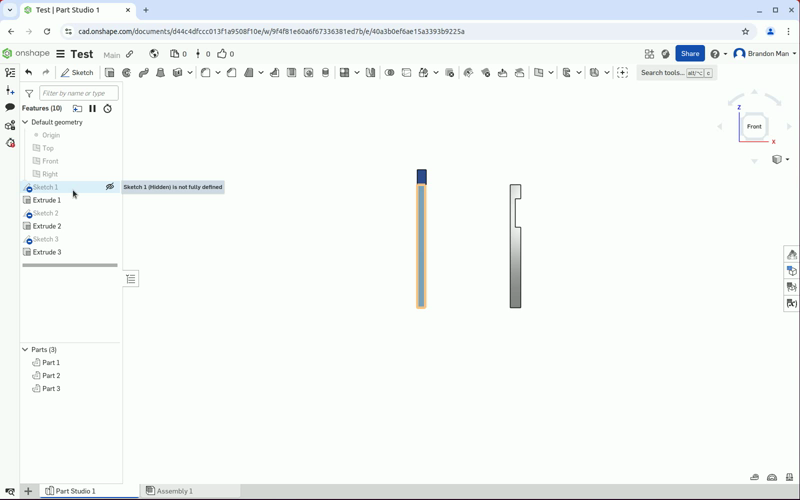
click(73, 189)
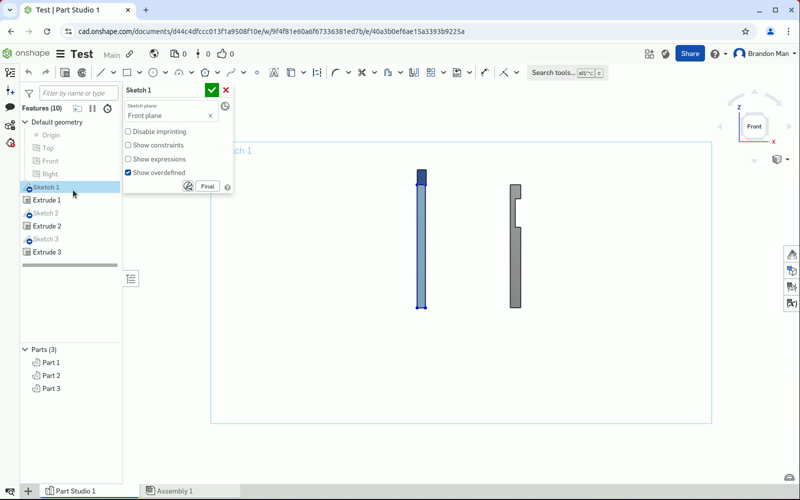
mouse_move(229, 92)
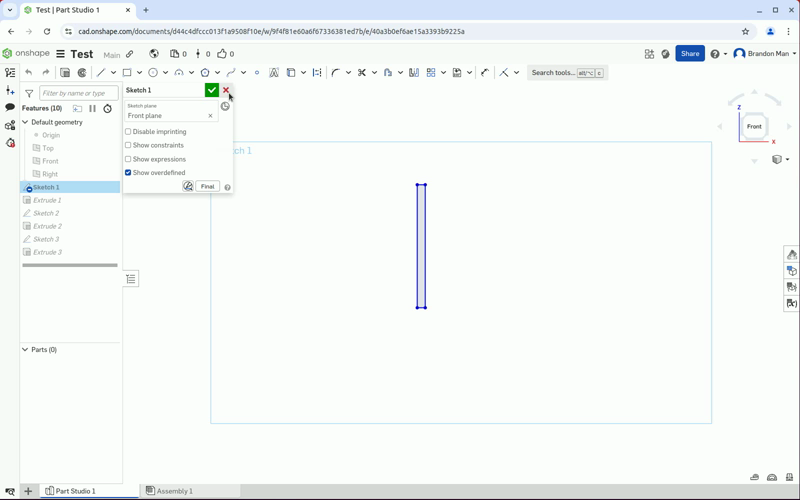
click(229, 92)
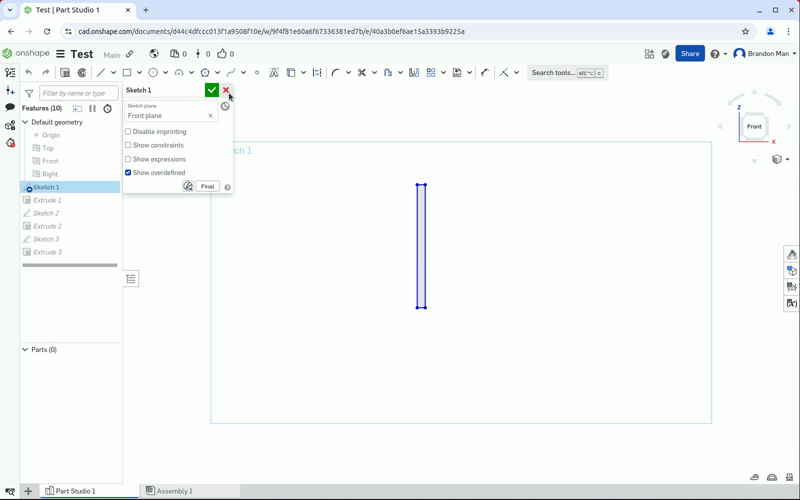
key(shift+s)
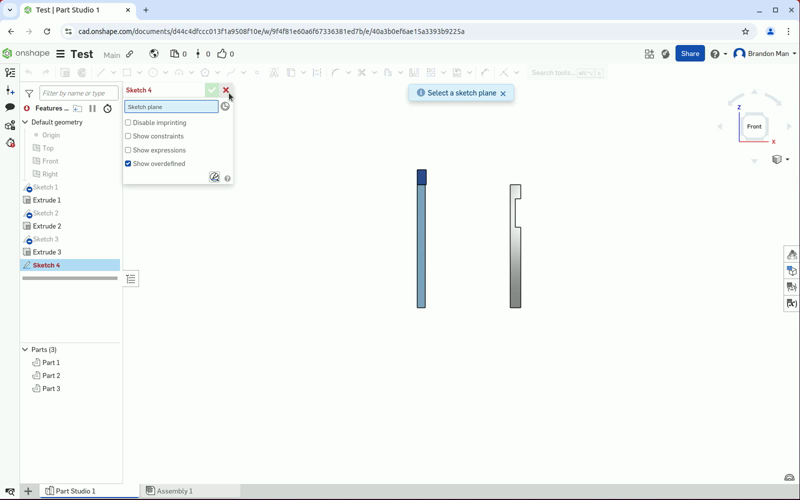
mouse_move(73, 163)
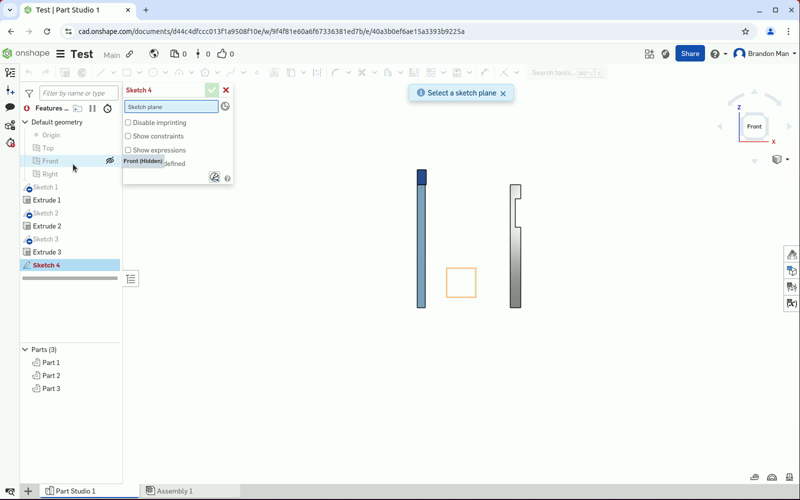
click(73, 163)
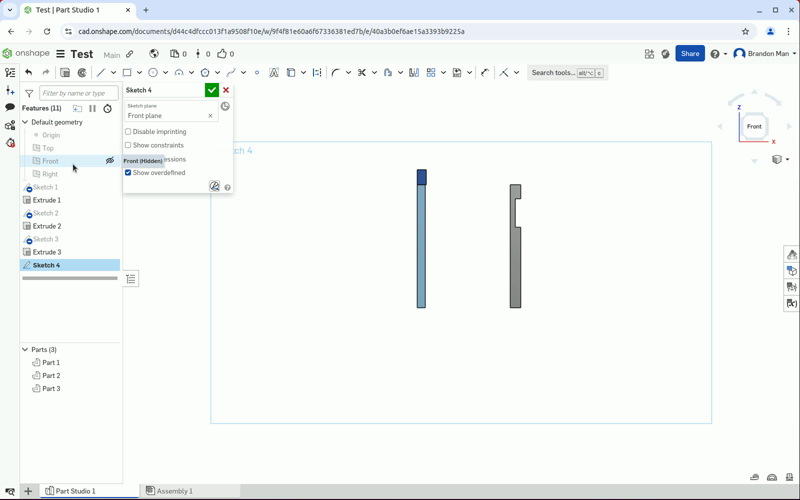
mouse_move(73, 352)
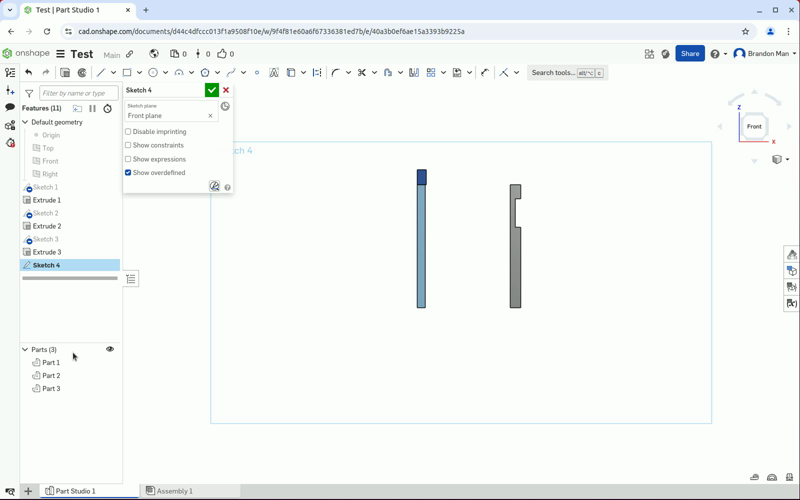
key(y)
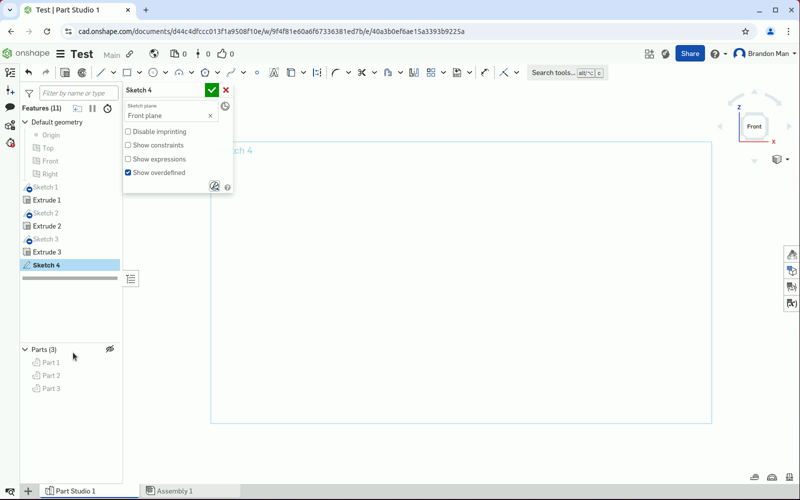
key(l)
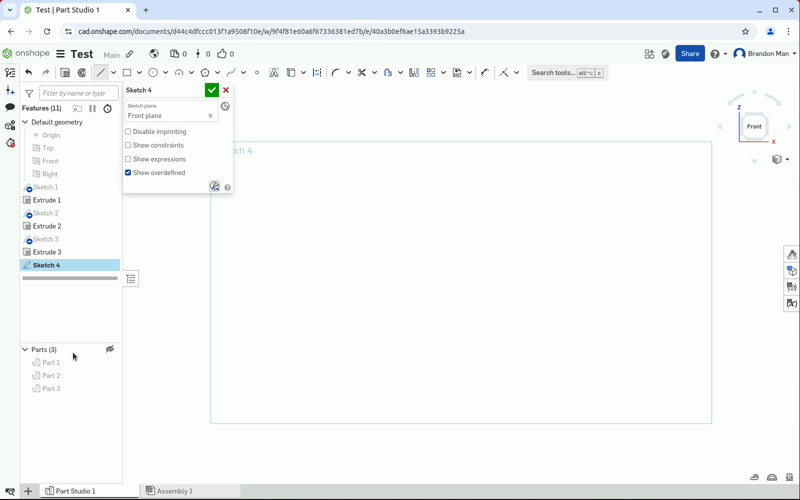
key_down(shift)
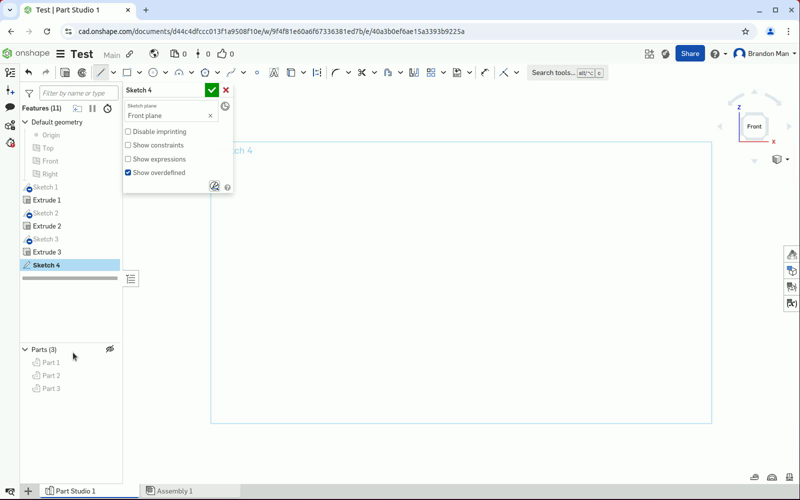
mouse_move(425, 184)
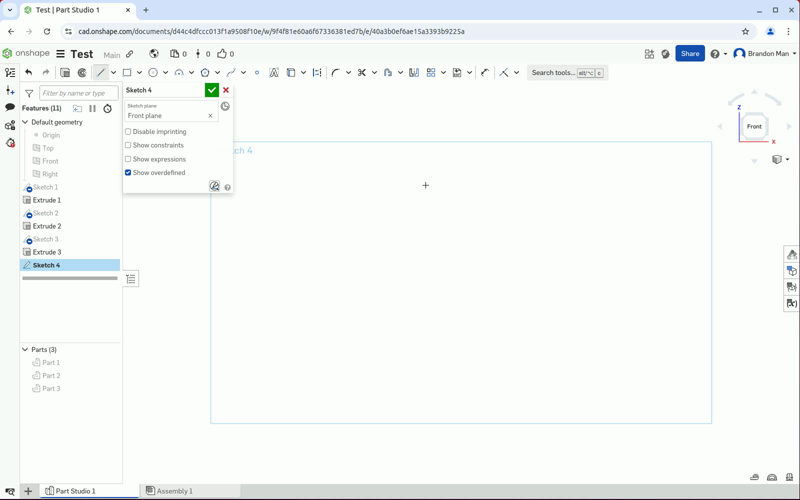
click(425, 184)
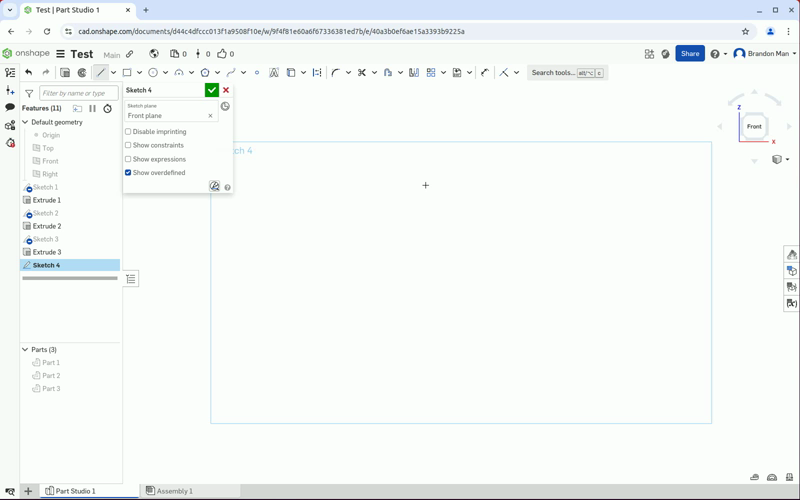
key_up(shift)
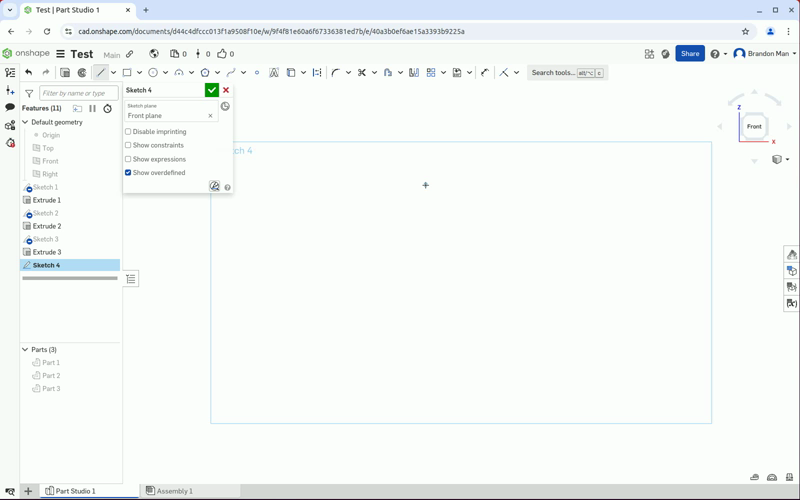
key_down(shift)
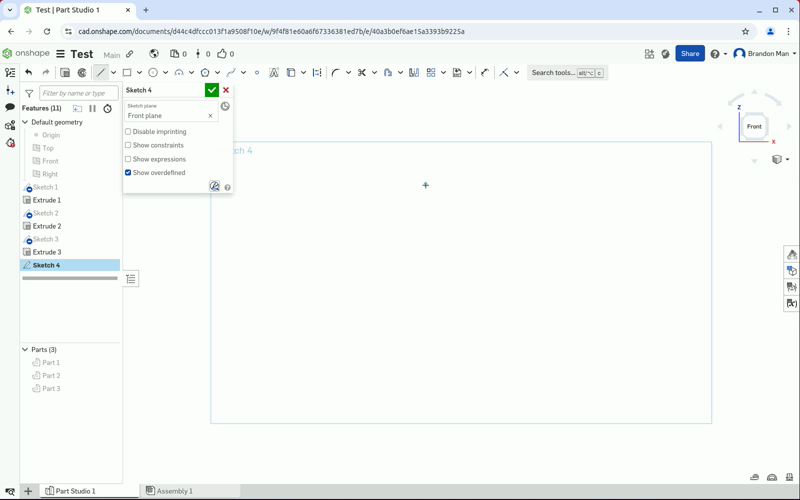
mouse_move(510, 184)
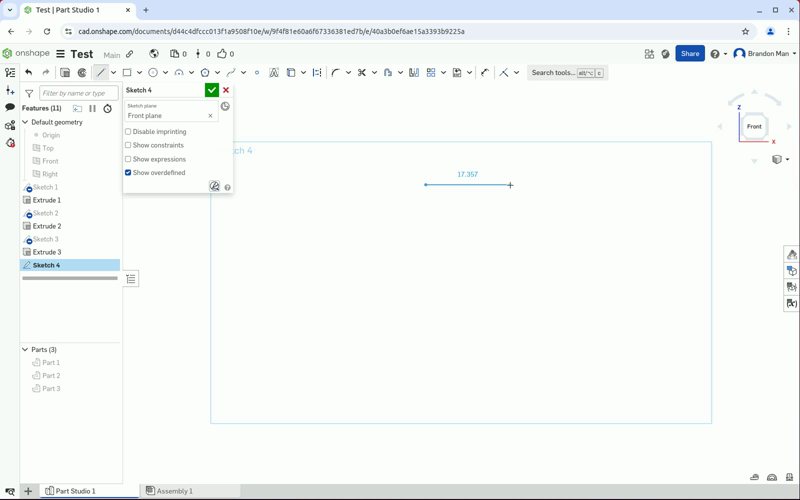
click(510, 184)
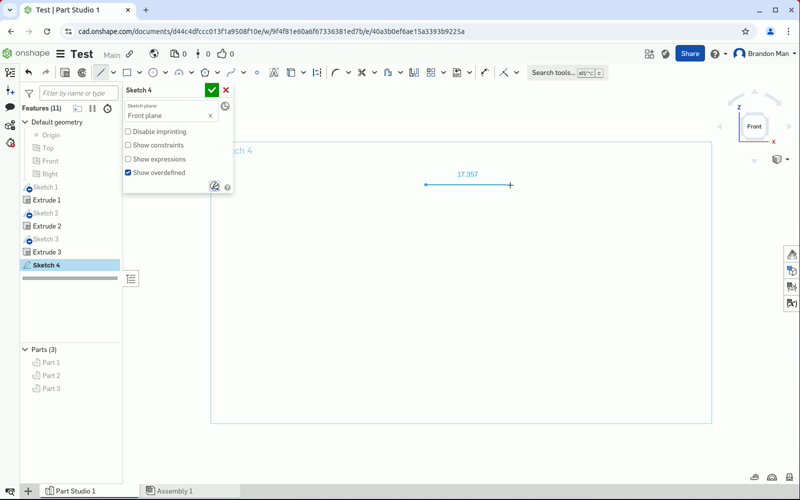
key_up(shift)
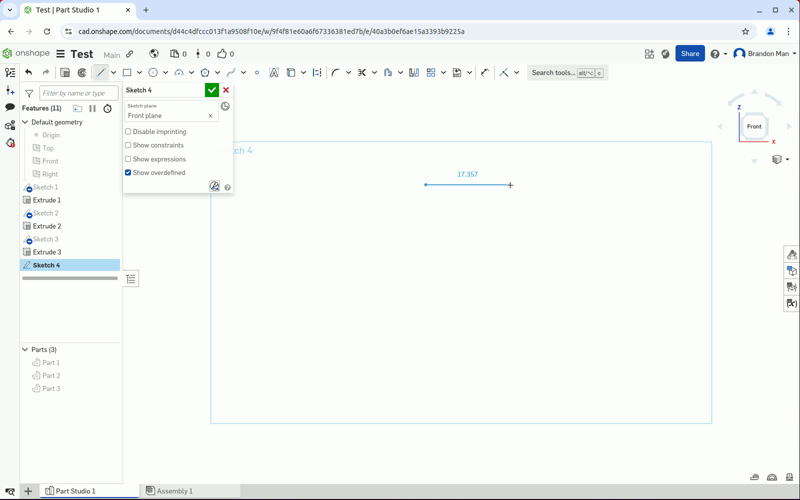
key_down(shift)
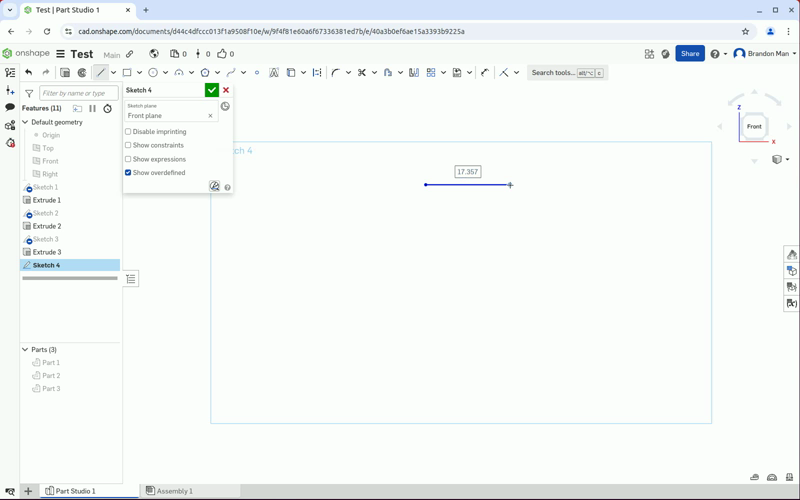
mouse_move(540, 184)
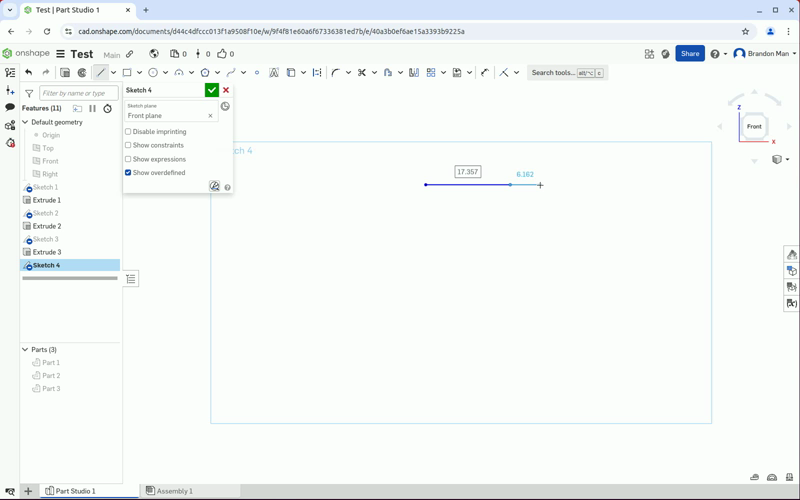
mouse_move(510, 170)
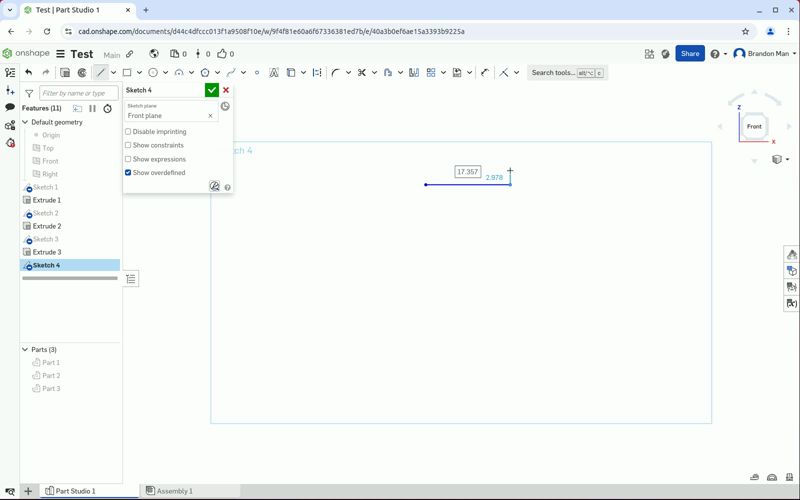
click(510, 170)
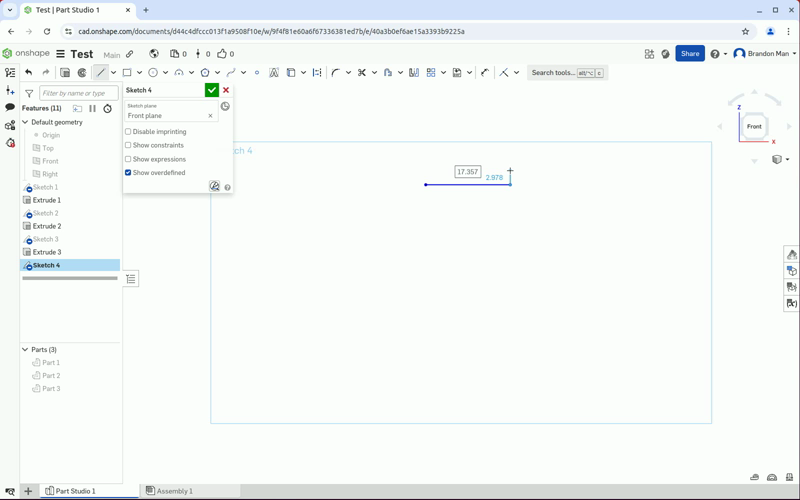
key_up(shift)
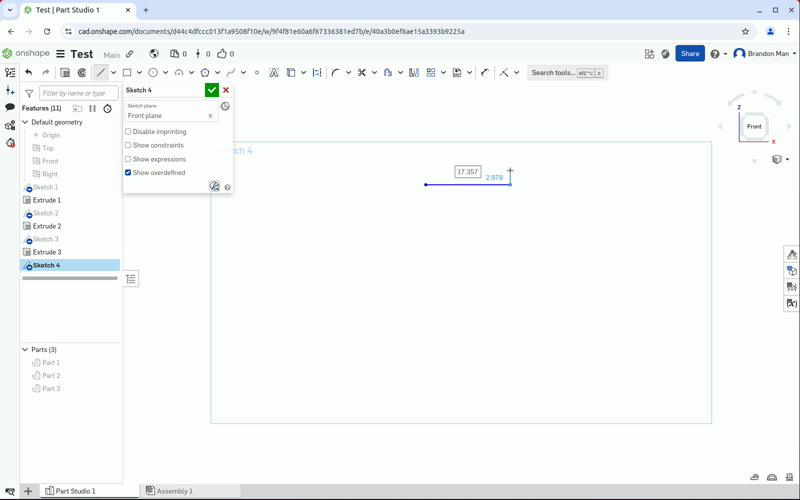
key_down(shift)
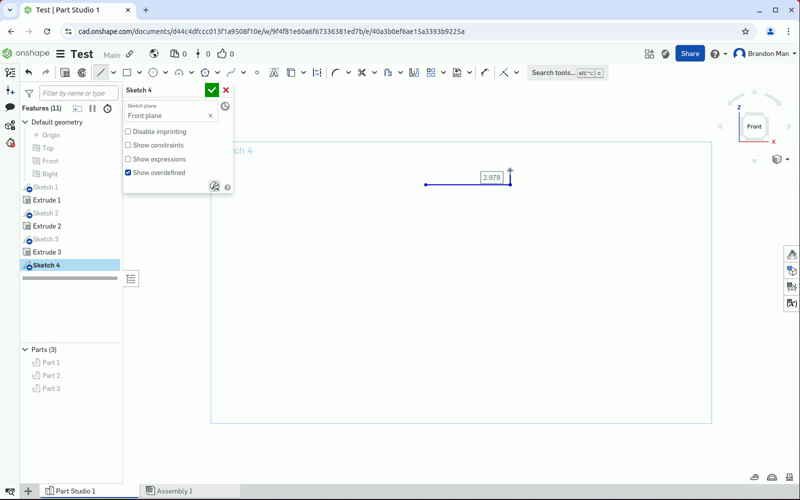
mouse_move(425, 170)
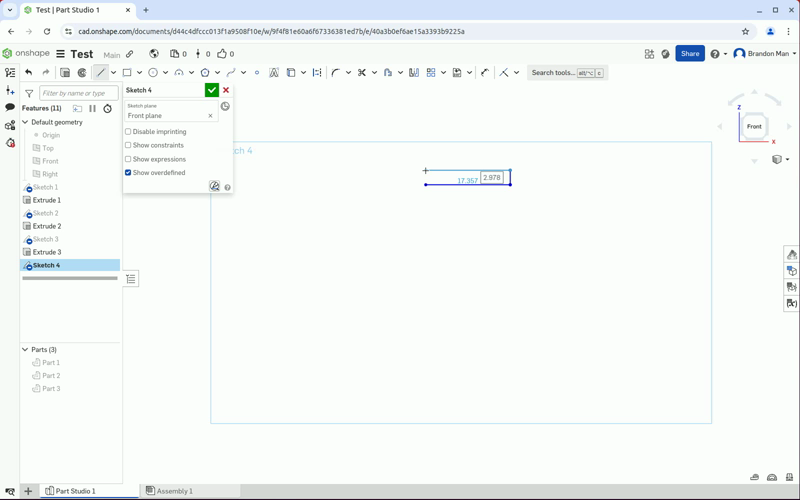
click(425, 170)
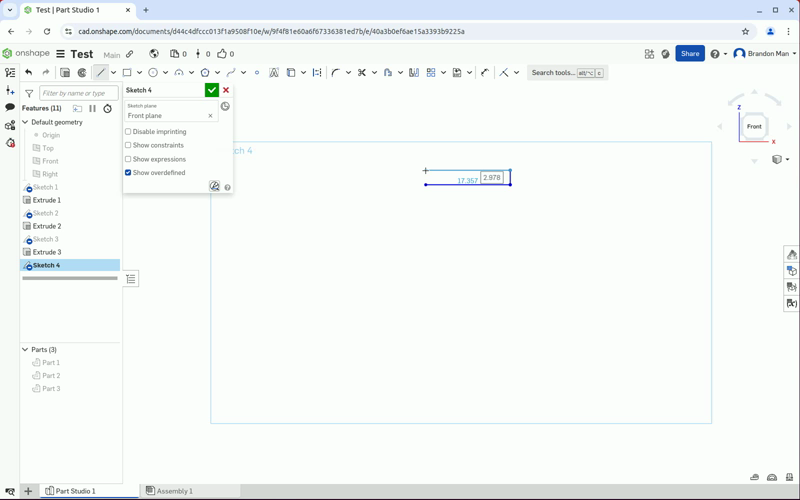
key_up(shift)
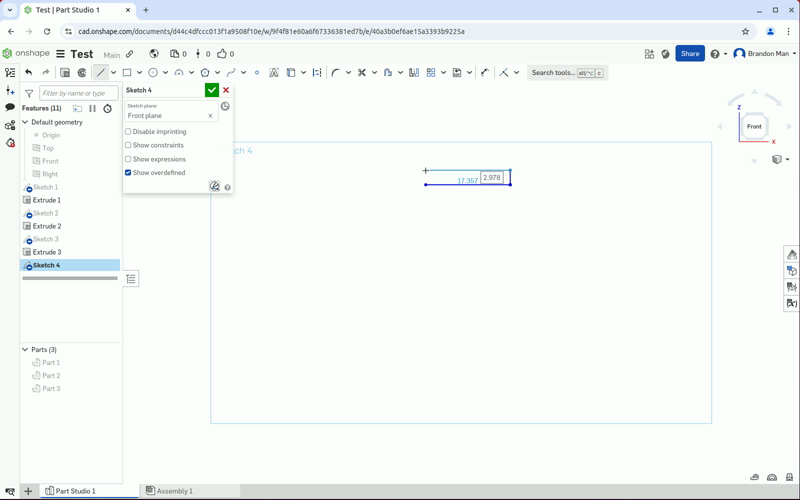
mouse_move(455, 170)
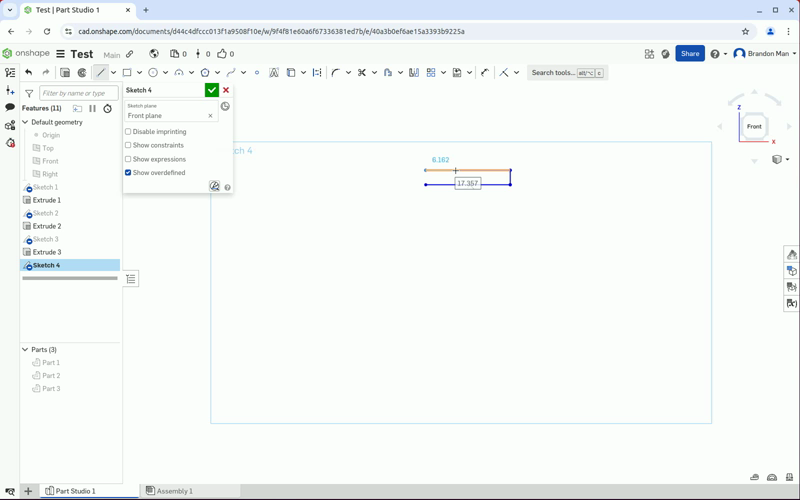
key_down(shift)
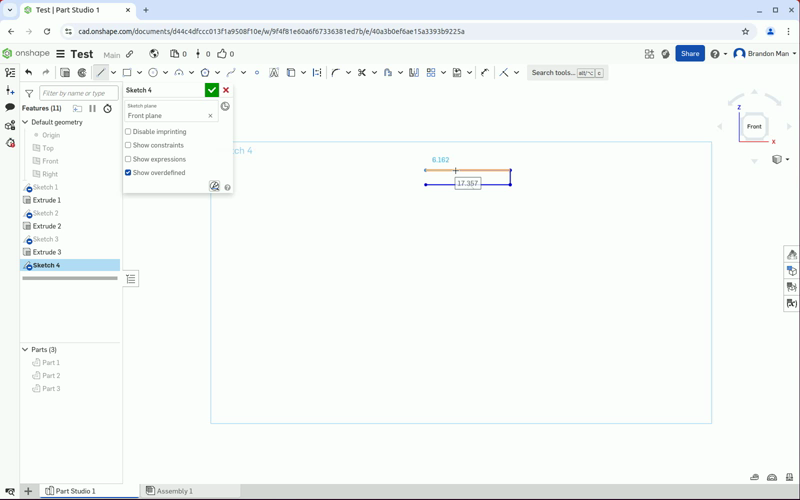
mouse_move(425, 184)
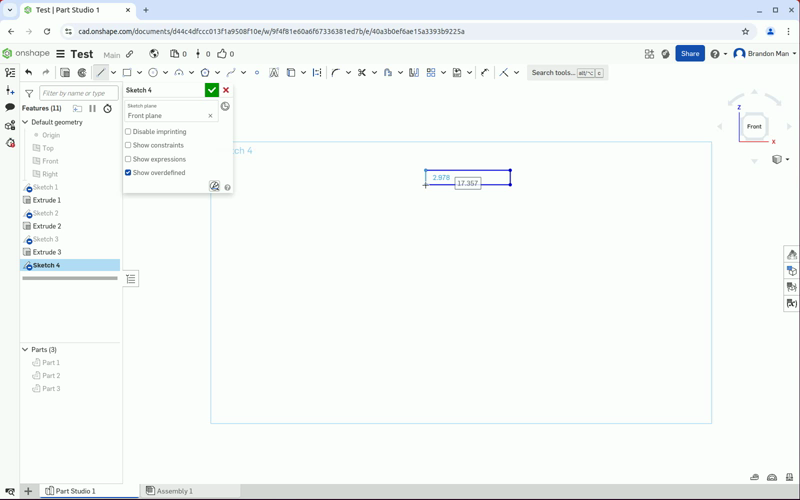
key_up(shift)
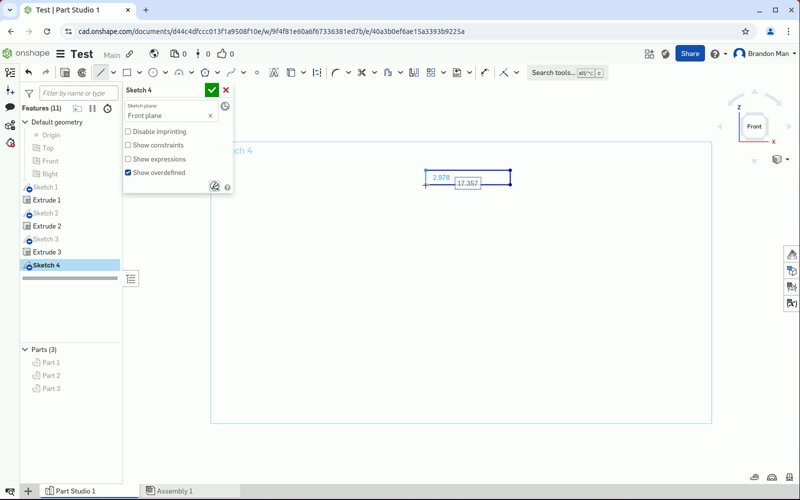
click(425, 184)
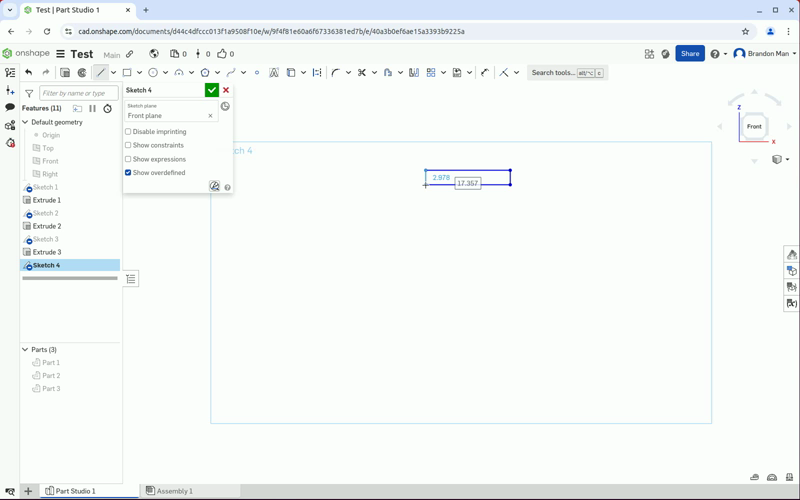
key(esc)
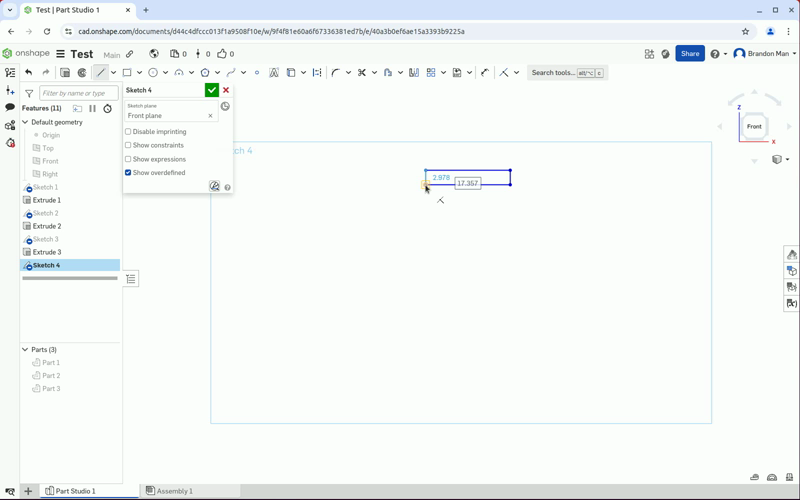
mouse_move(447, 172)
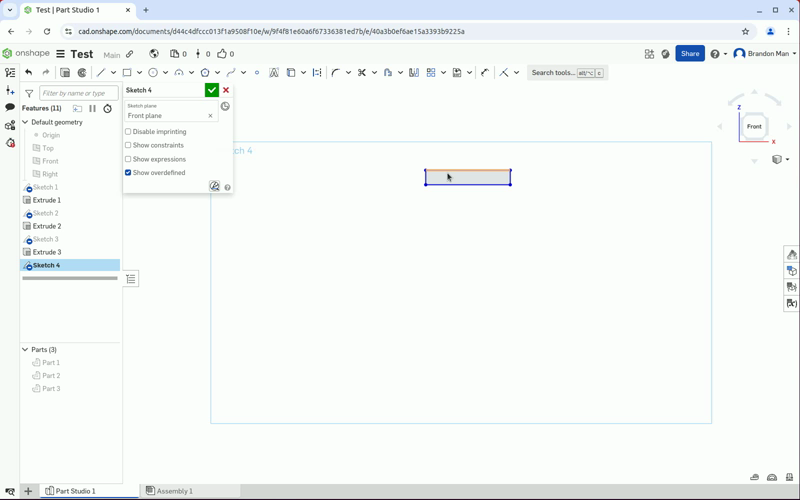
scroll(6)
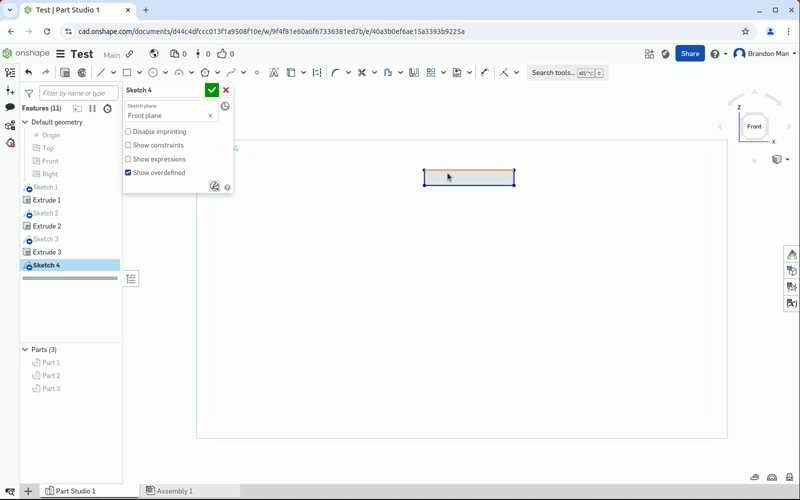
scroll(6)
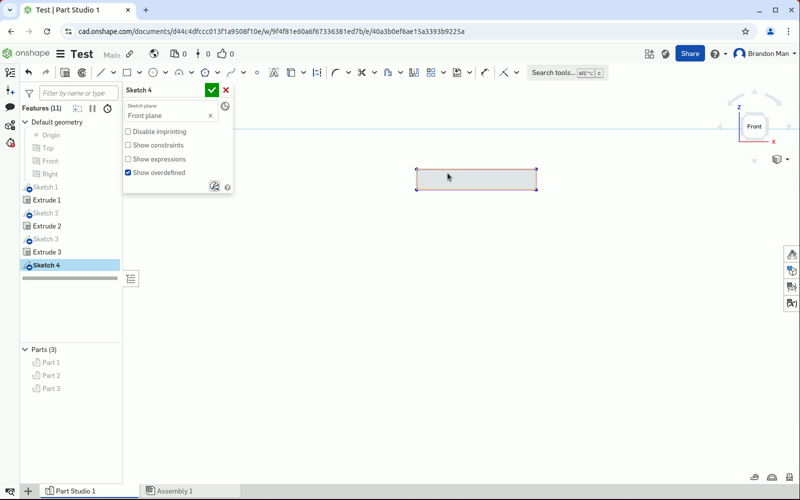
scroll(6)
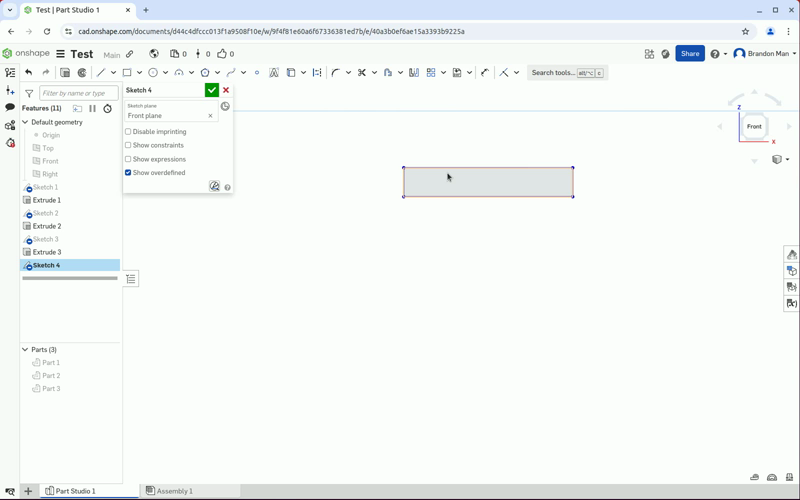
scroll(6)
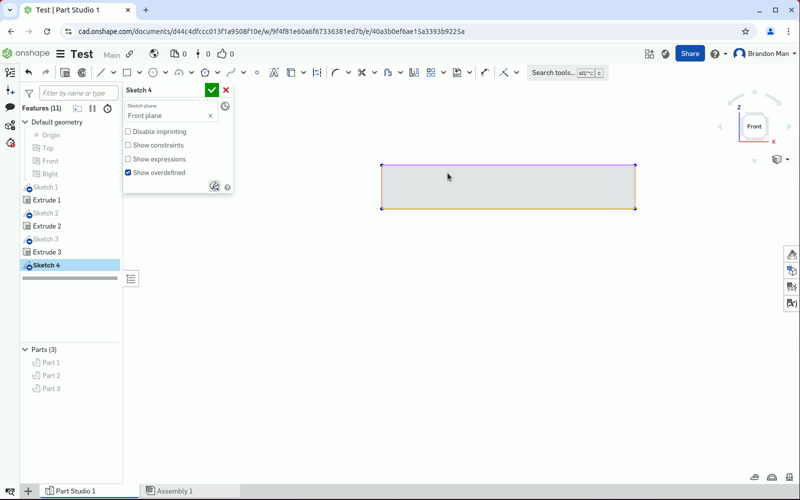
scroll(6)
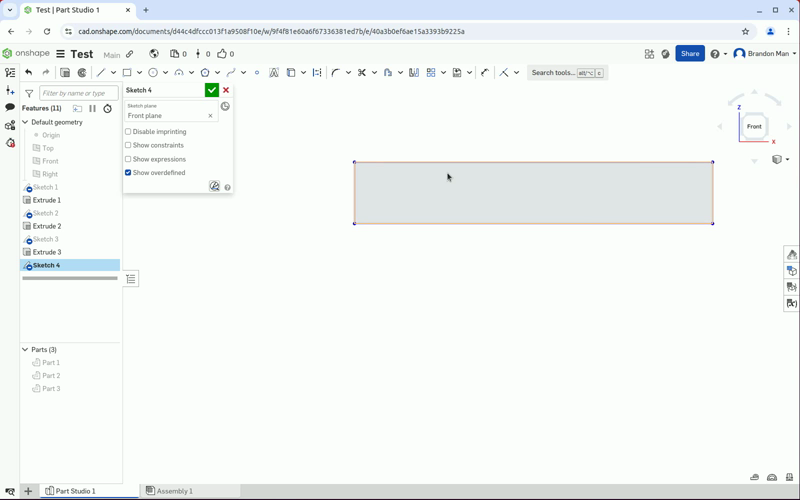
scroll(6)
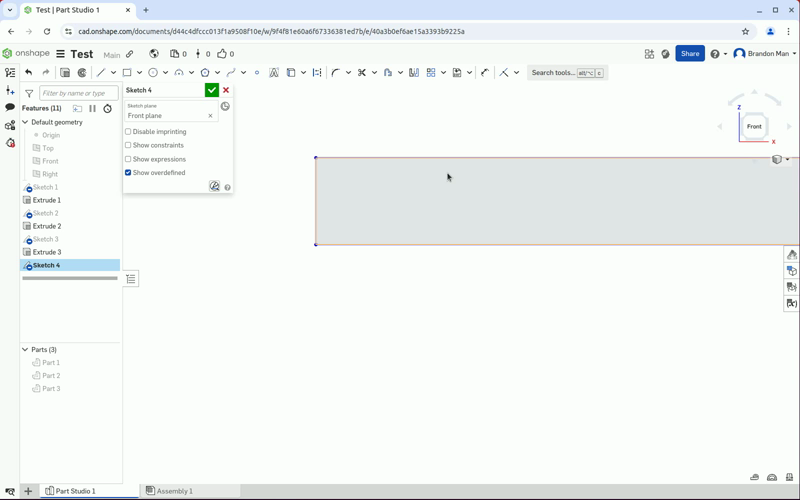
scroll(6)
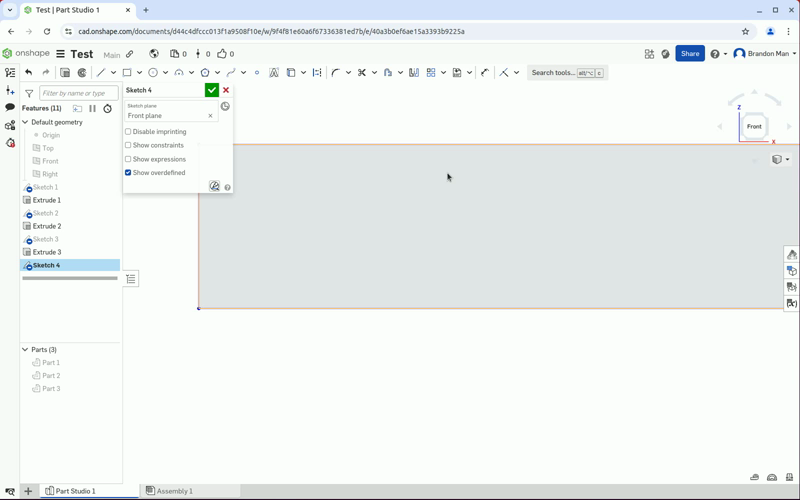
click(447, 172)
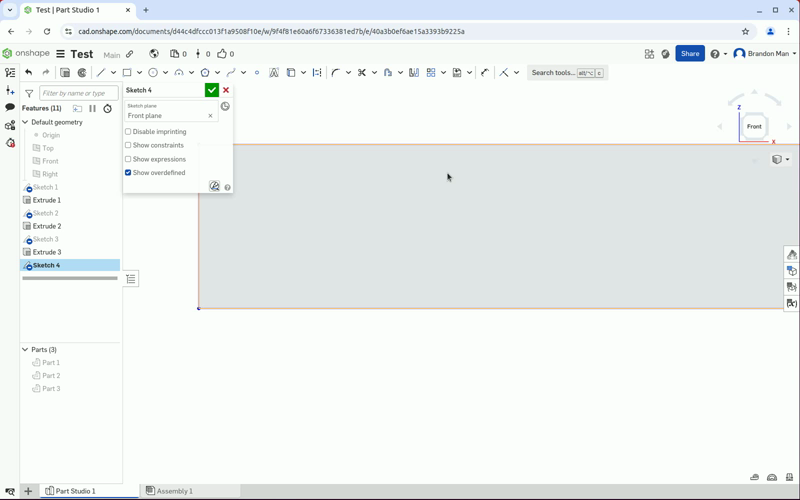
scroll(-6)
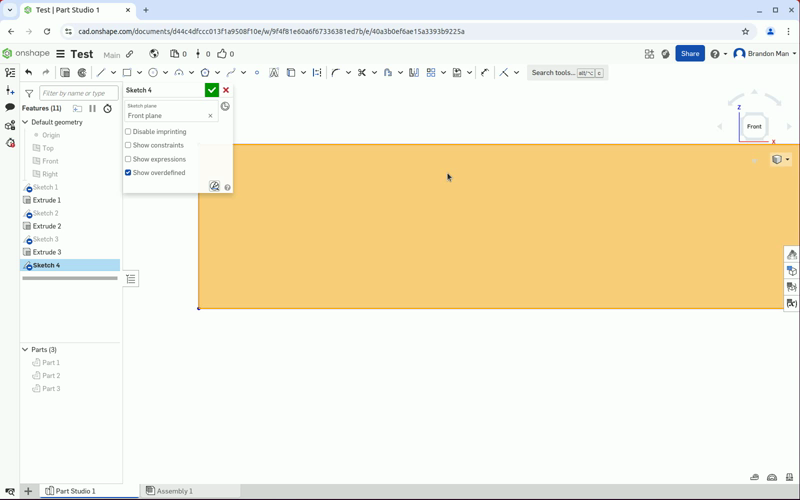
scroll(-6)
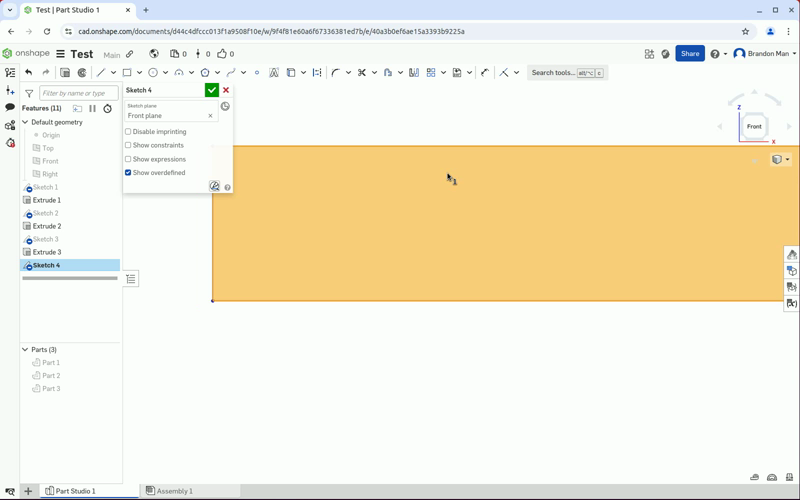
scroll(-6)
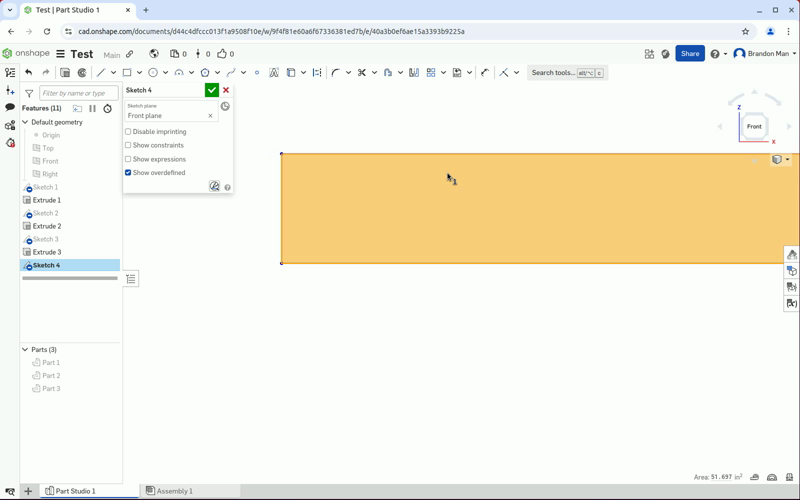
scroll(-6)
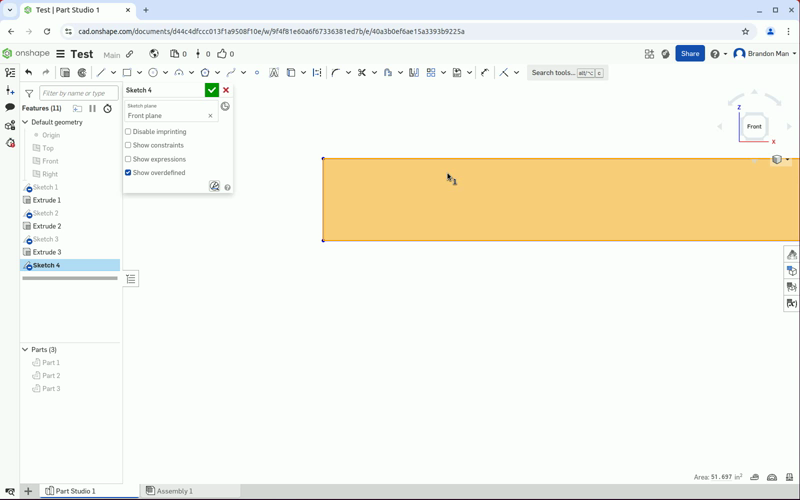
scroll(-6)
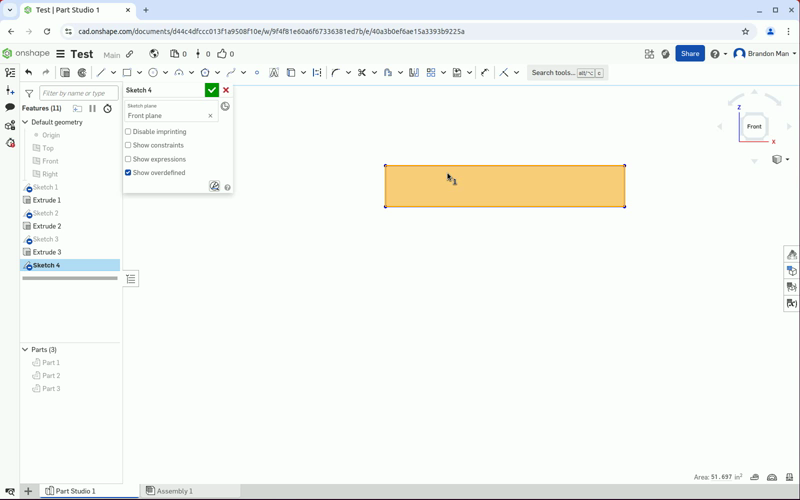
scroll(-6)
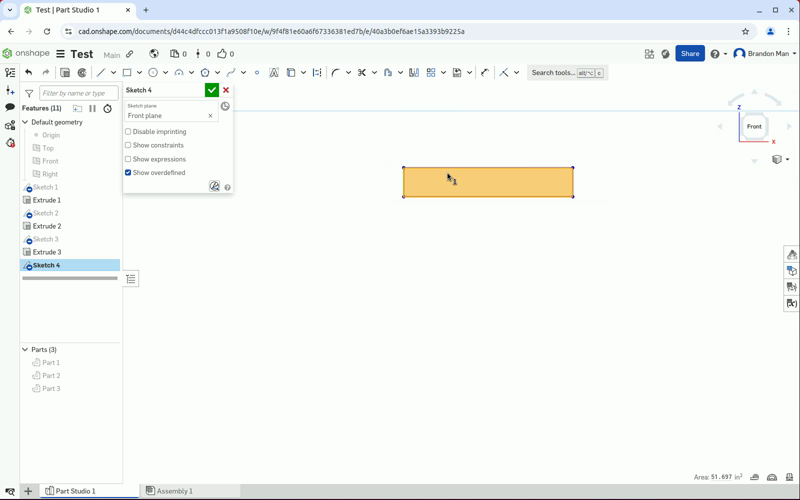
scroll(-6)
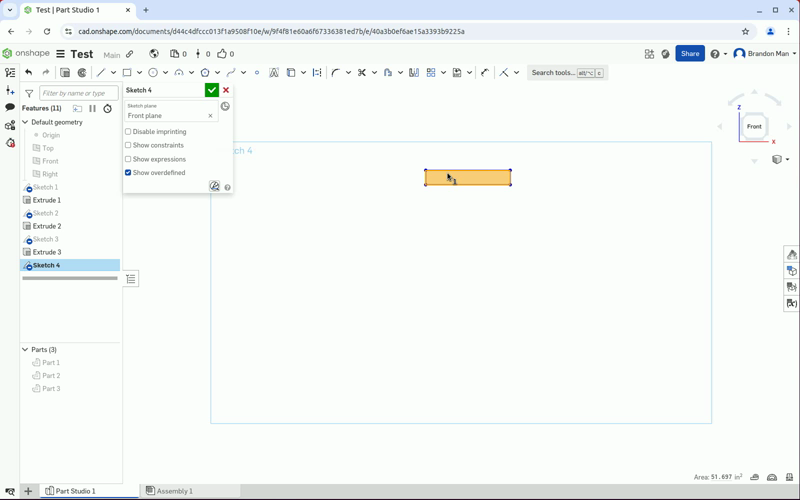
mouse_move(73, 352)
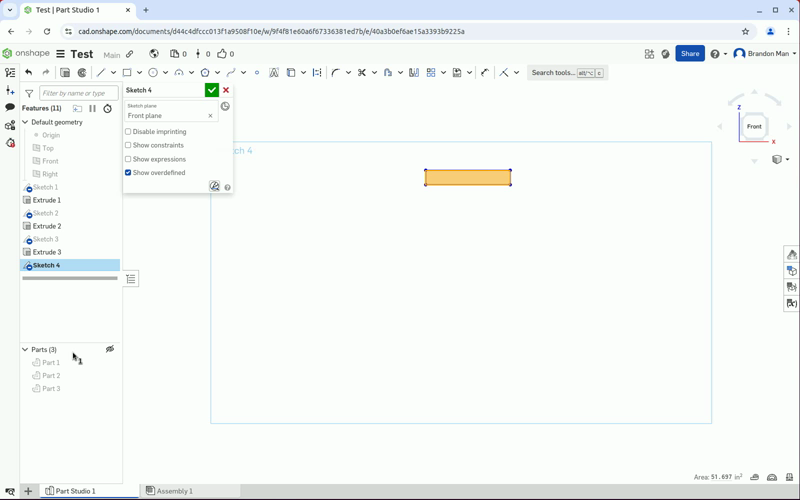
key(shift+y)
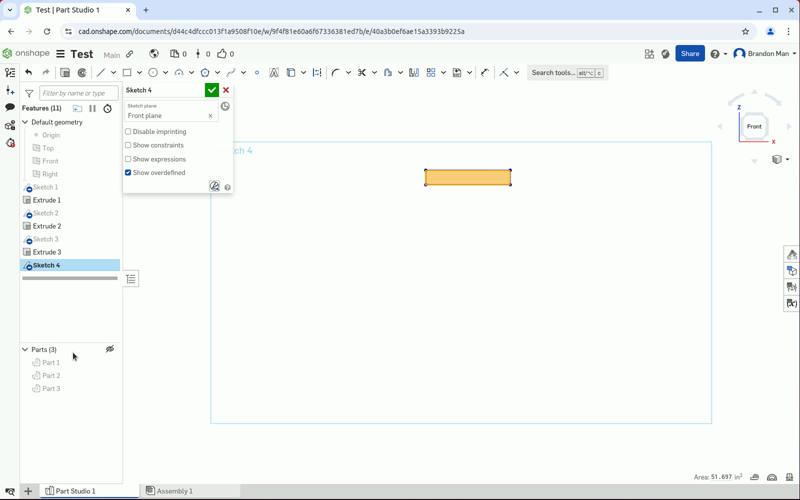
key(shift+e)
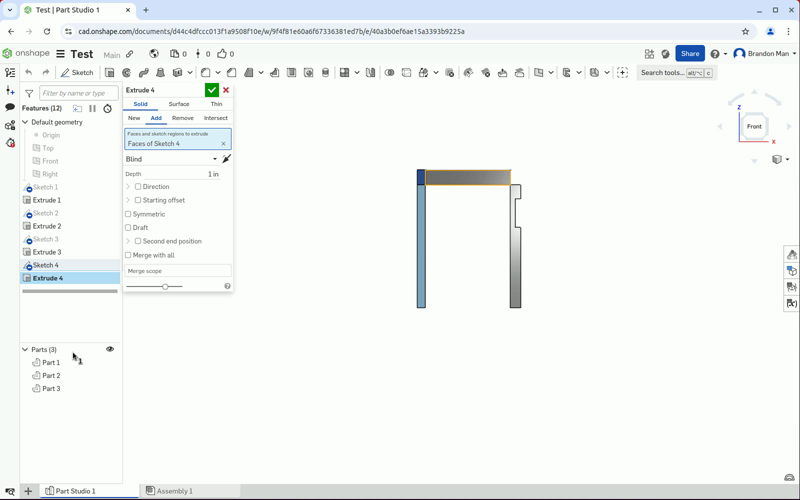
mouse_move(143, 106)
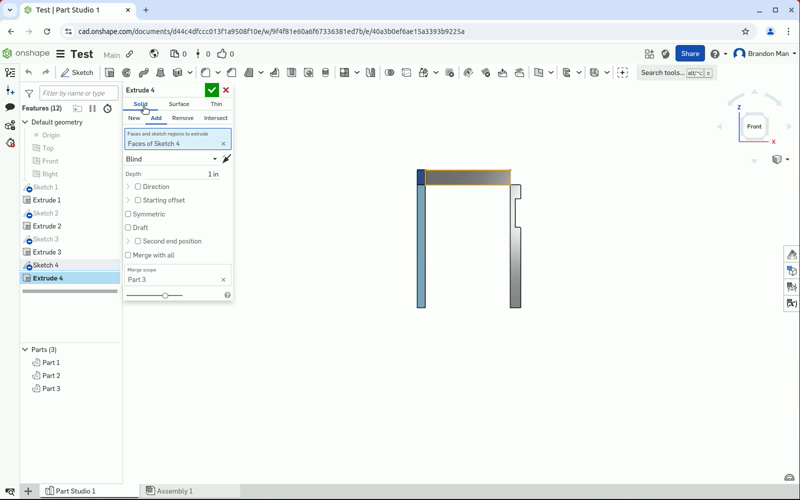
click(143, 106)
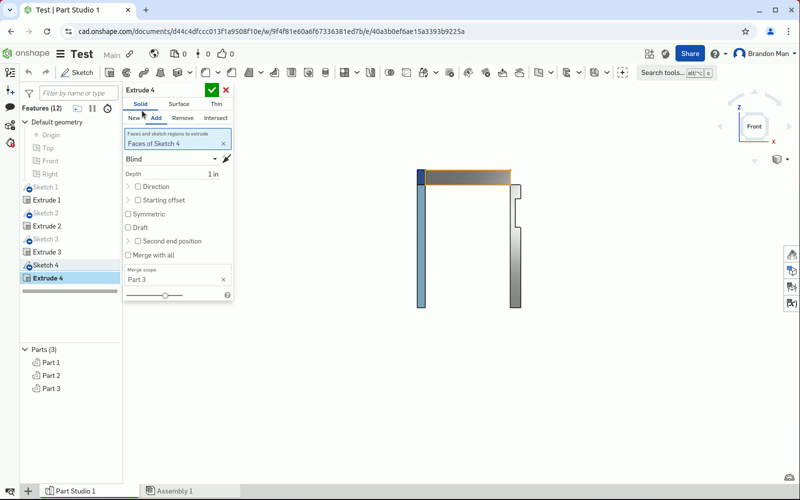
mouse_move(137, 120)
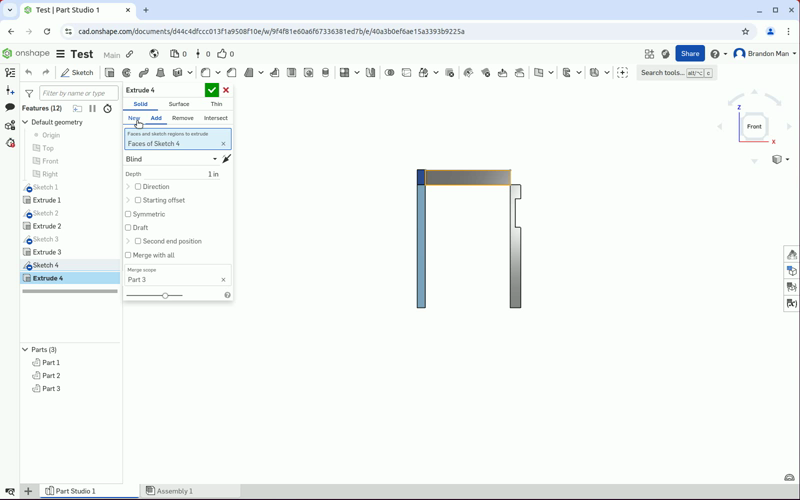
click(137, 120)
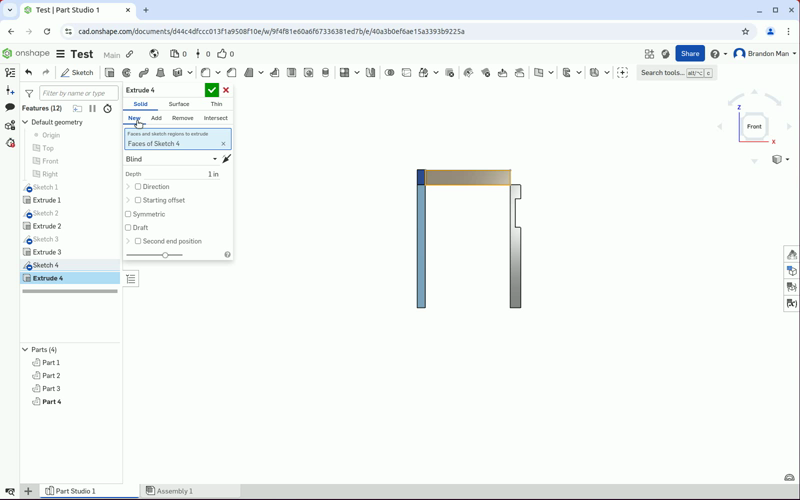
key(tab, 4)
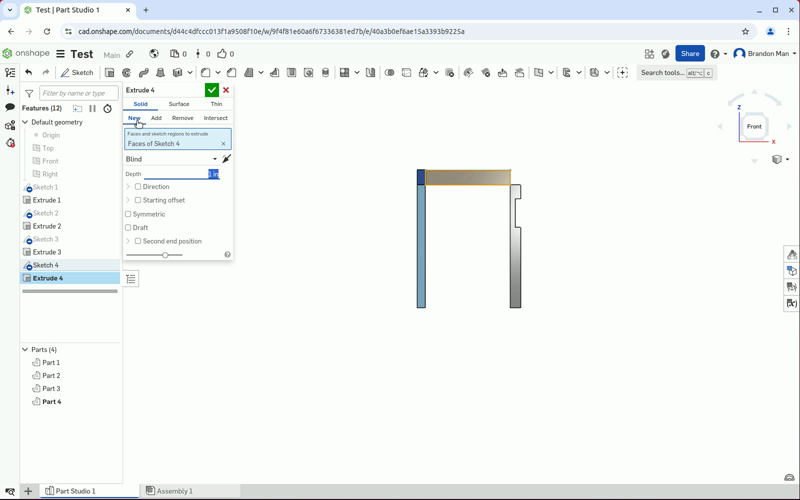
text(0.481)
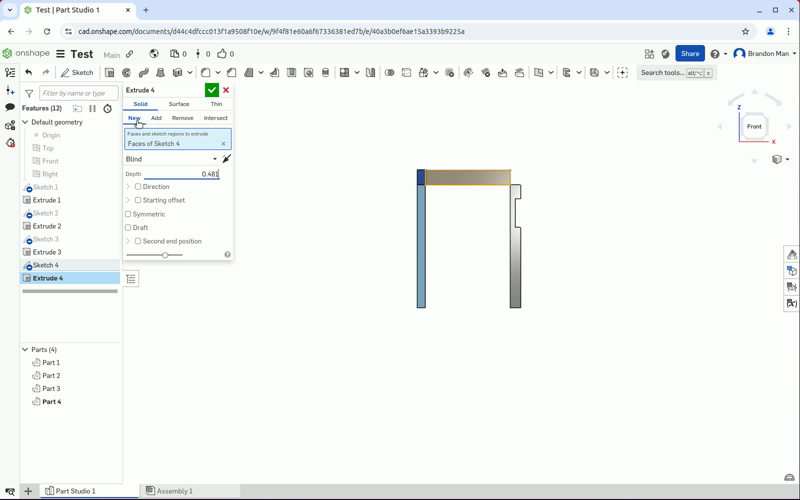
key(enter)
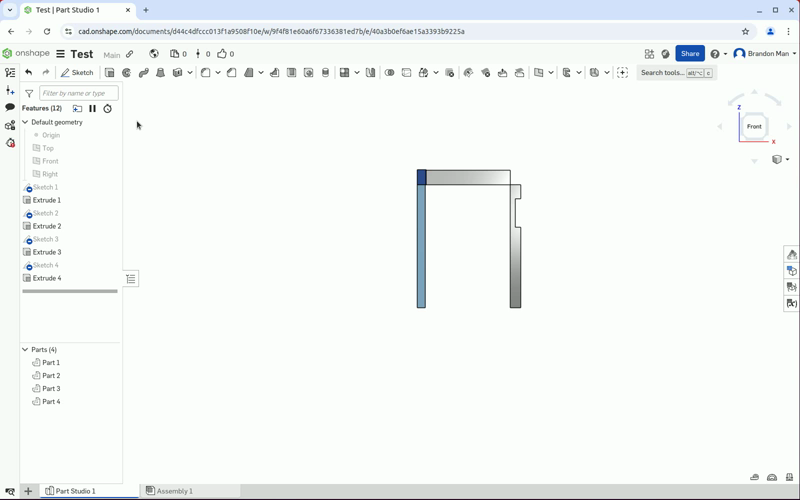
key(shift+h)
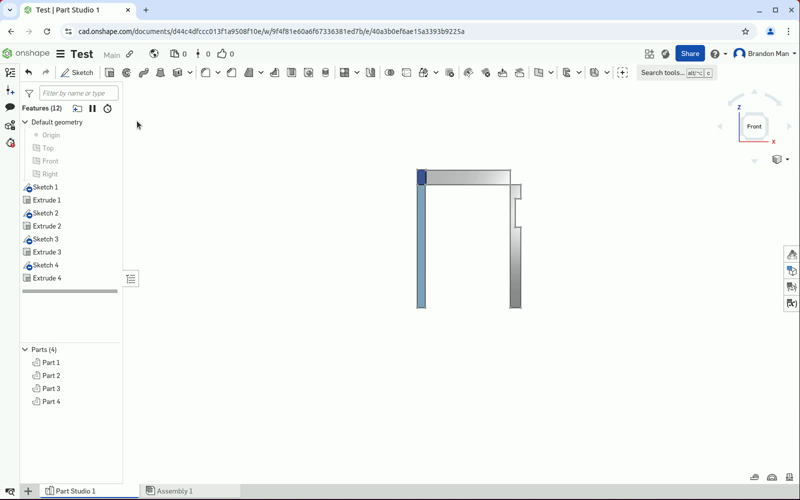
key(shift+h)
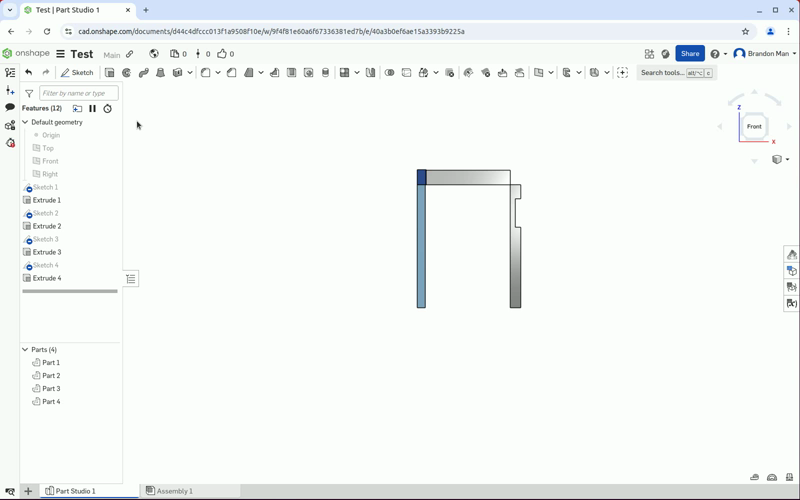
mouse_move(73, 189)
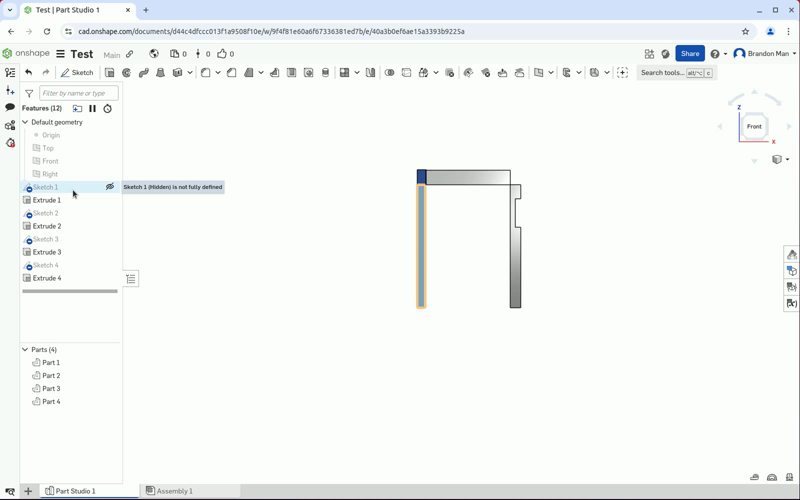
click(73, 189)
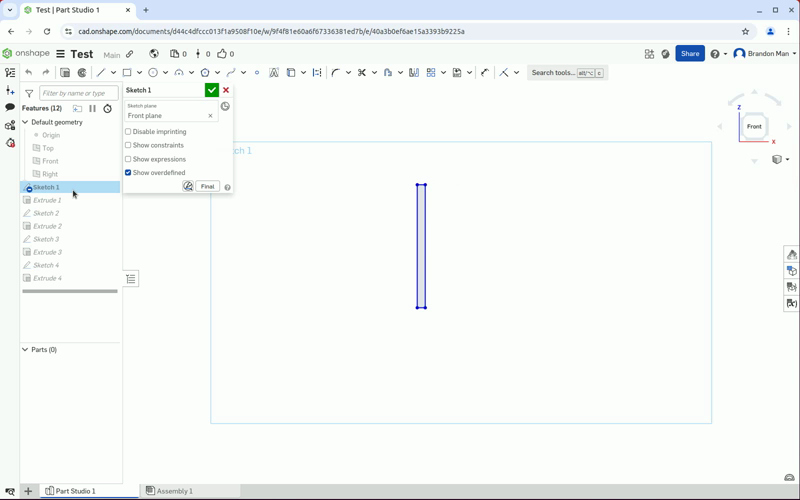
mouse_move(229, 92)
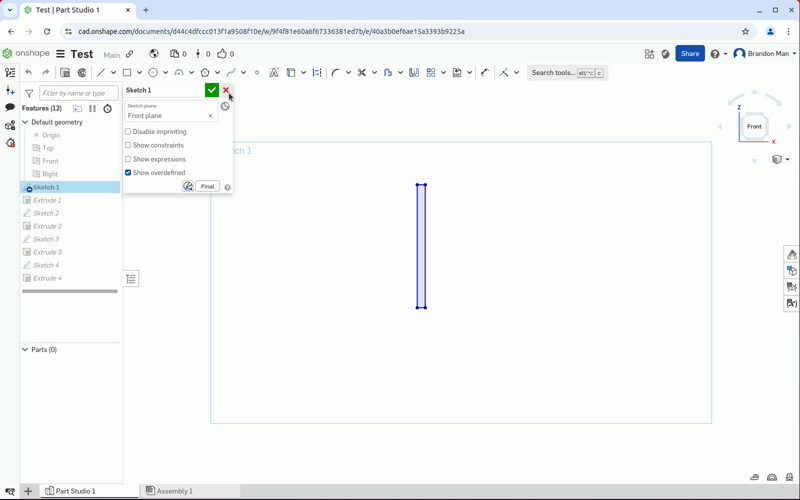
click(229, 92)
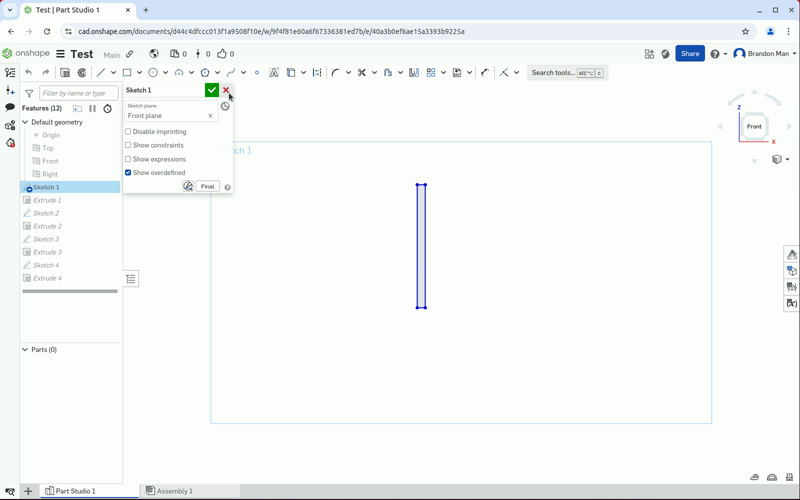
key(shift+s)
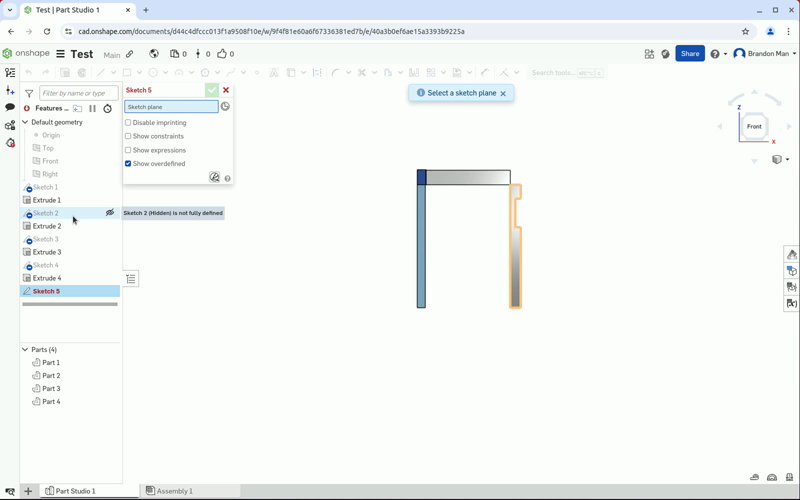
scroll(3)
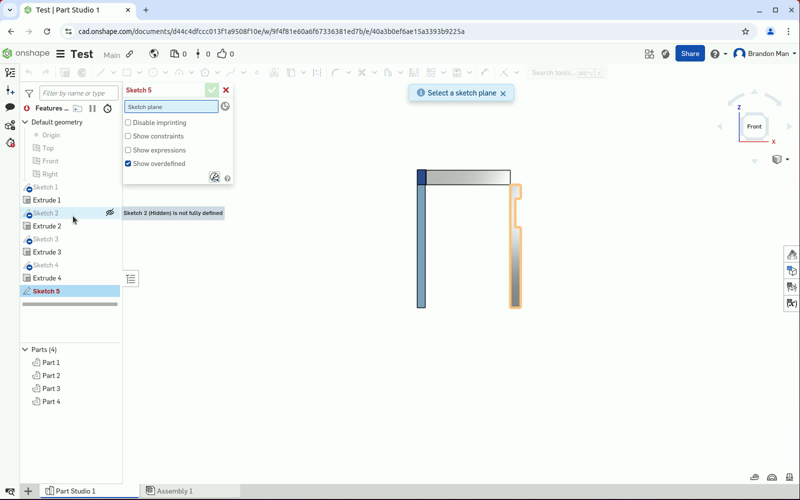
mouse_move(73, 163)
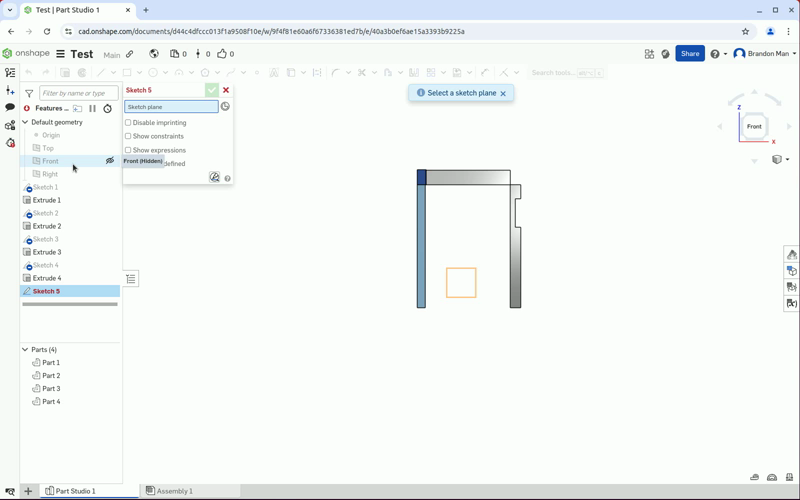
click(73, 163)
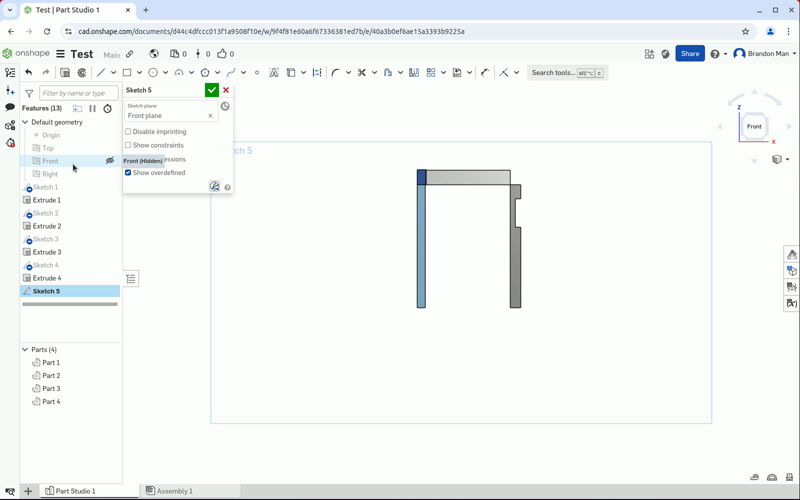
mouse_move(73, 352)
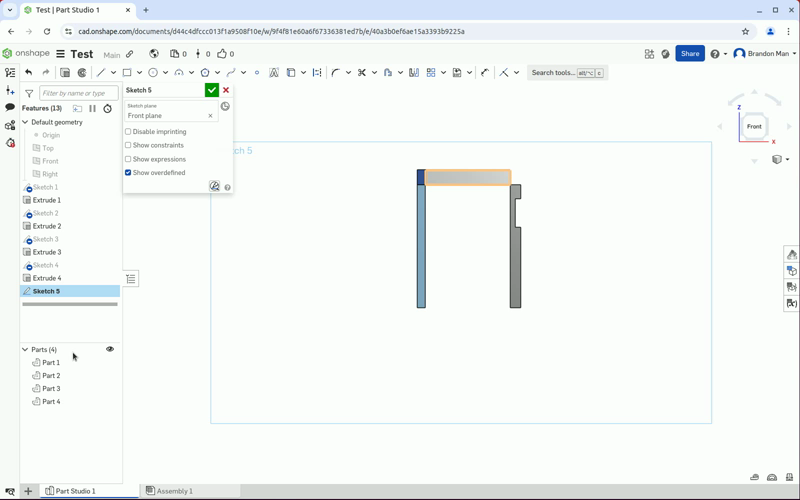
key(y)
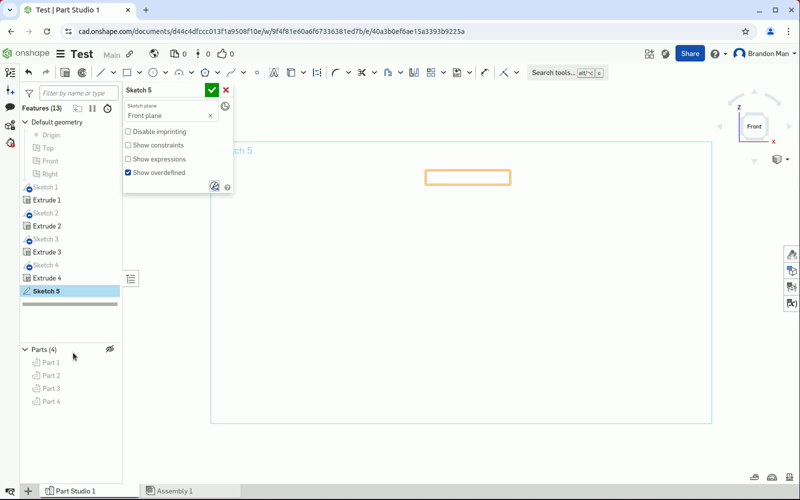
key(l)
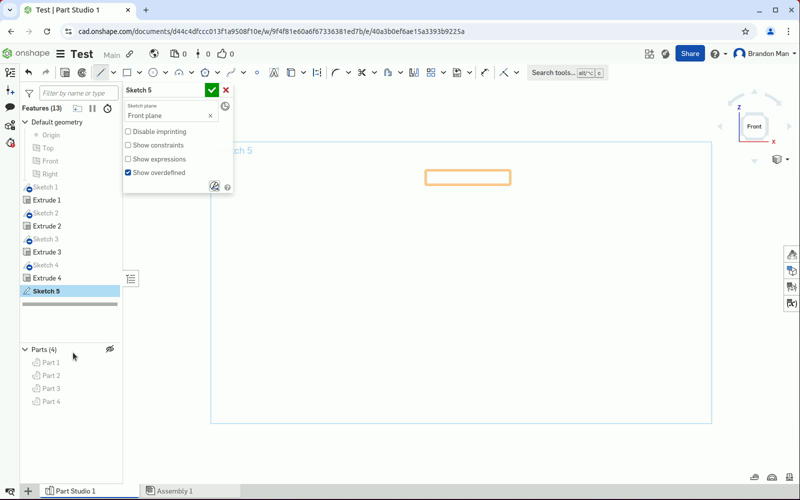
key_down(shift)
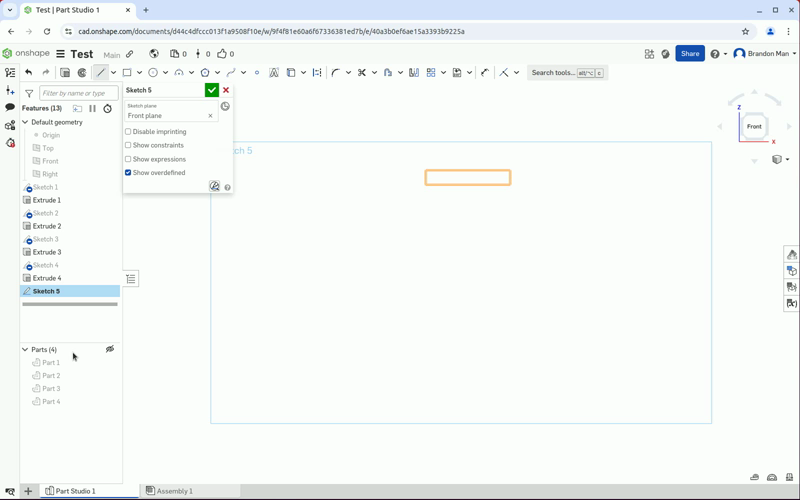
mouse_move(510, 184)
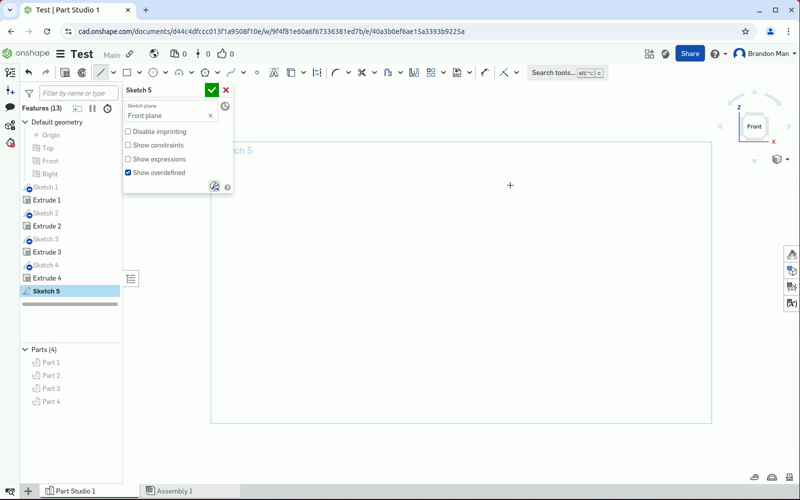
click(510, 184)
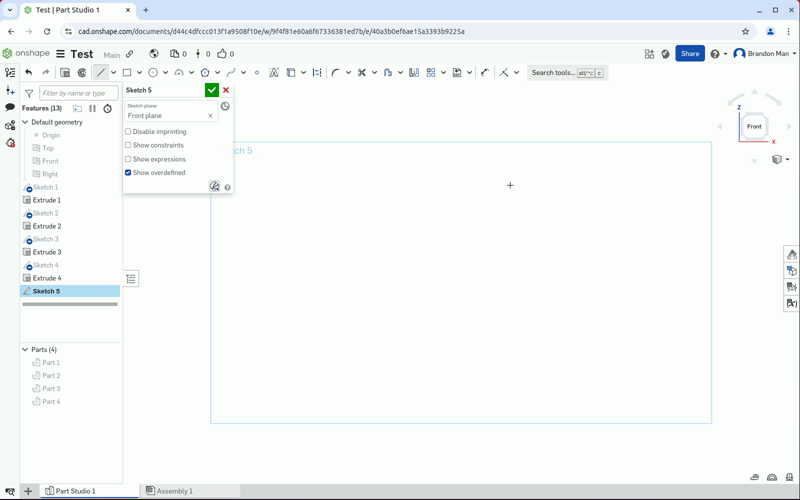
key_up(shift)
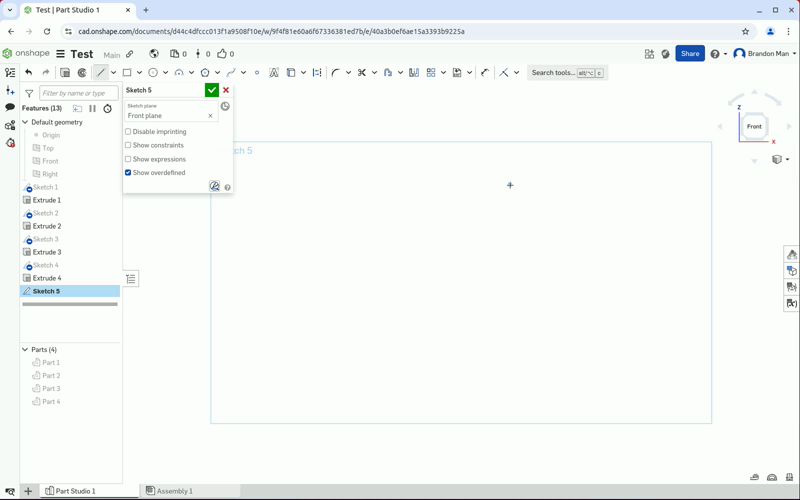
key_down(shift)
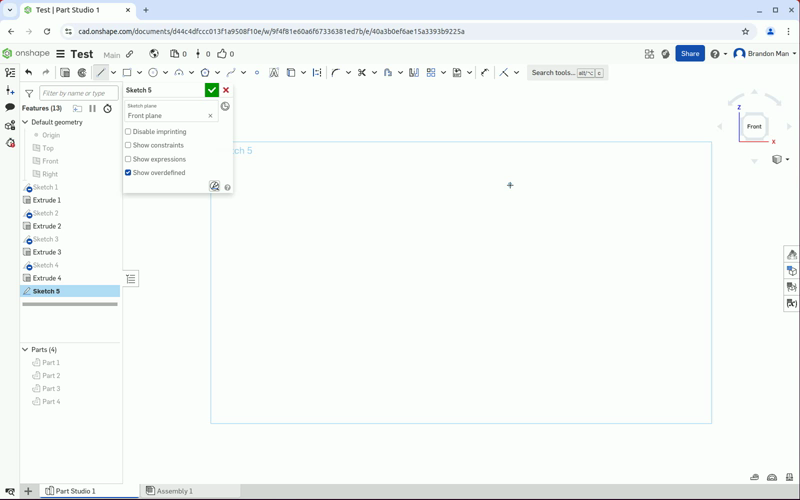
mouse_move(540, 184)
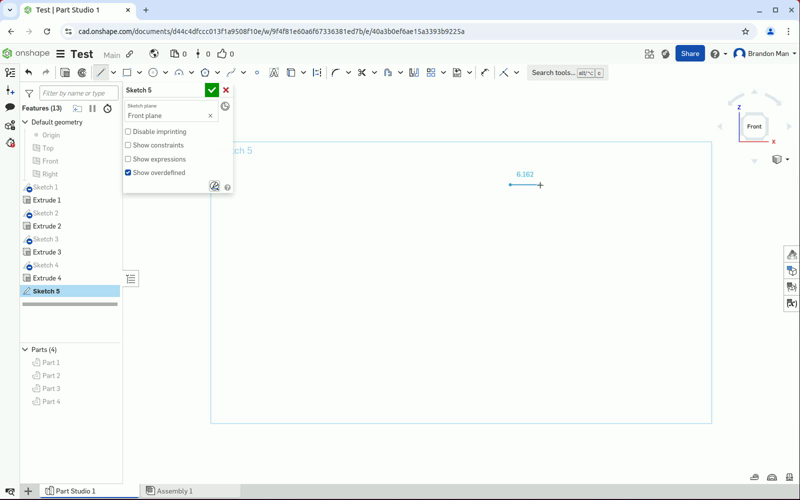
mouse_move(521, 184)
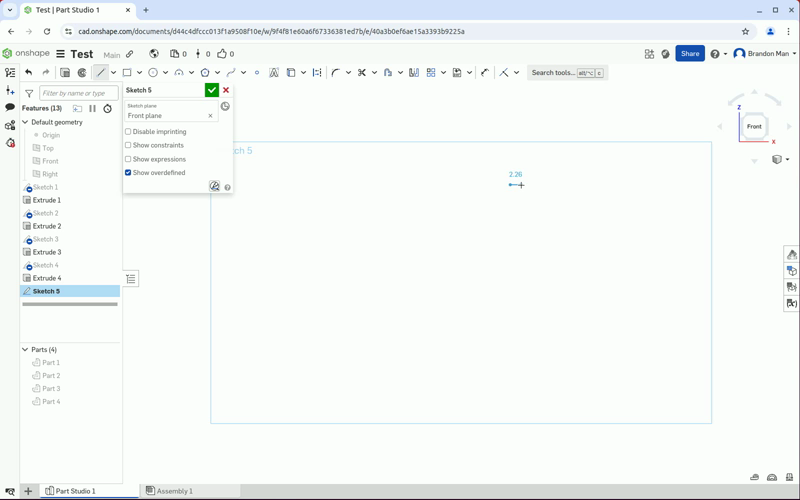
click(521, 184)
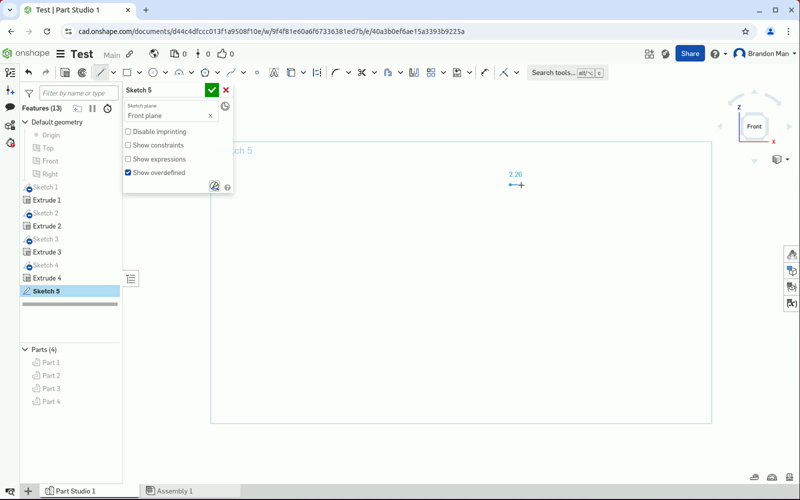
key_up(shift)
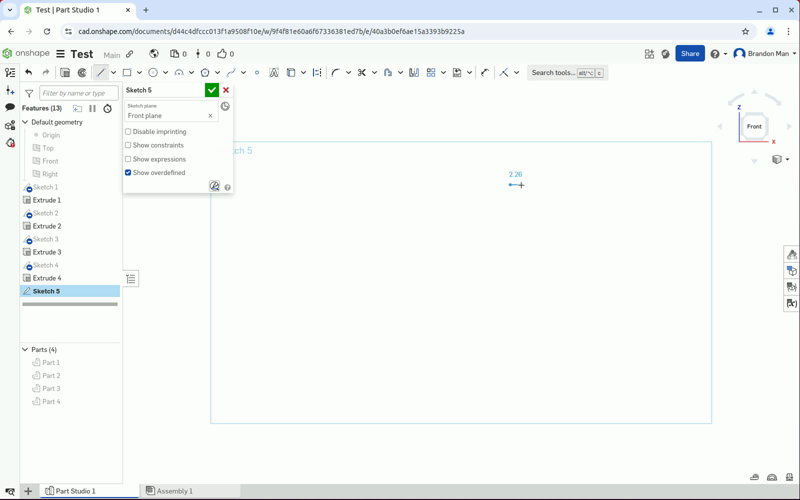
key_down(shift)
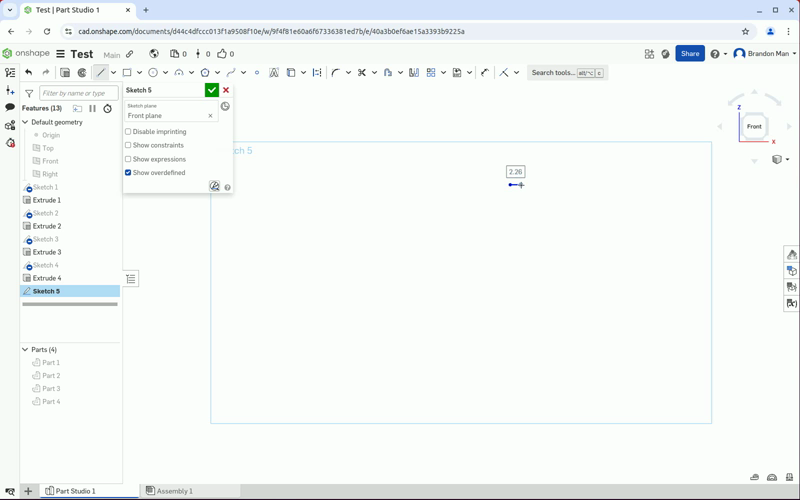
mouse_move(551, 184)
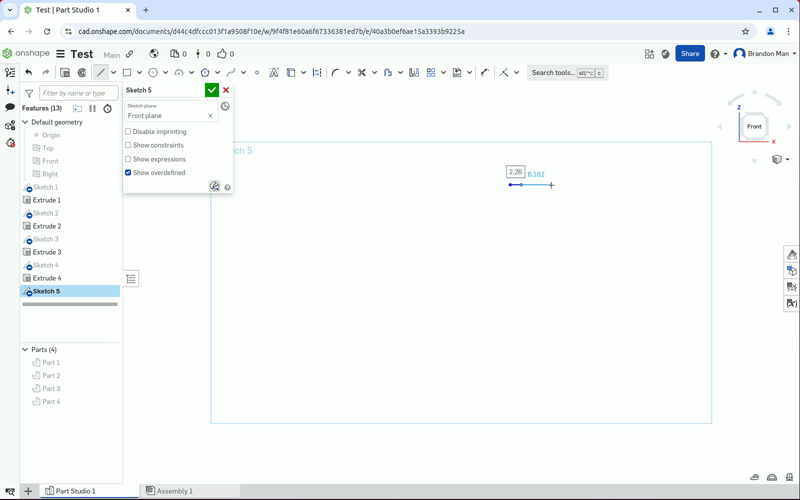
mouse_move(521, 169)
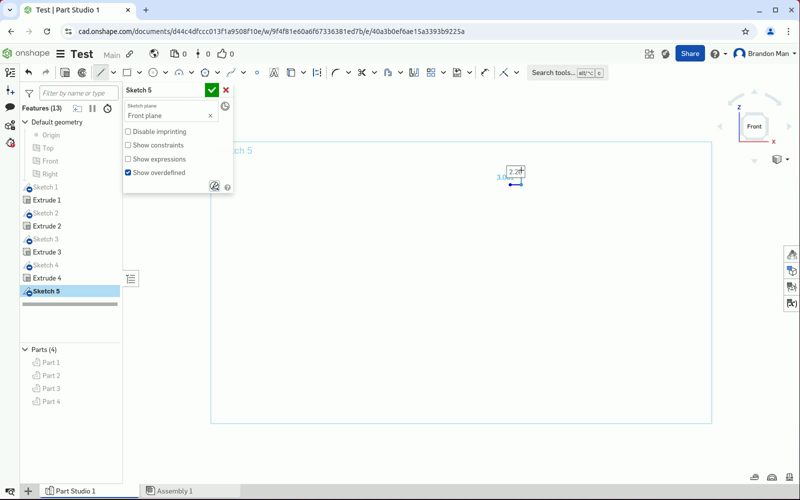
click(521, 169)
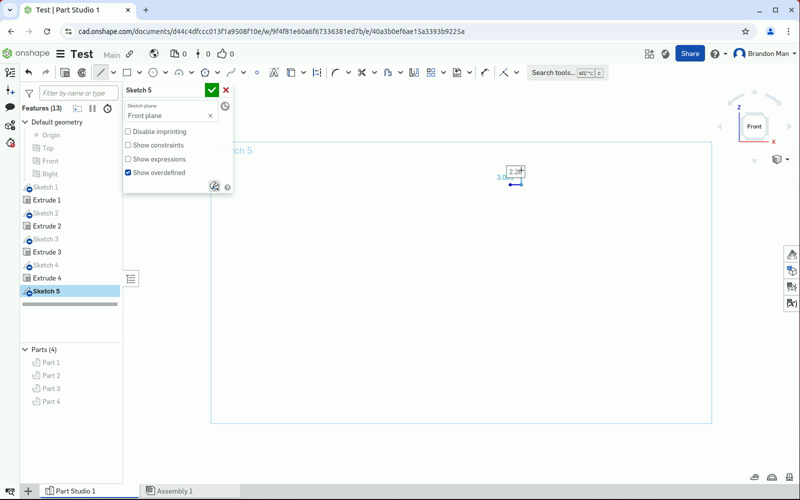
key_up(shift)
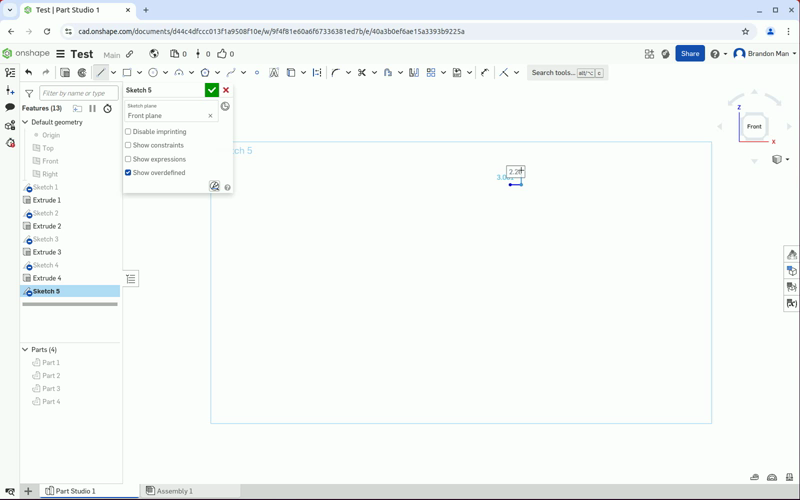
key_down(shift)
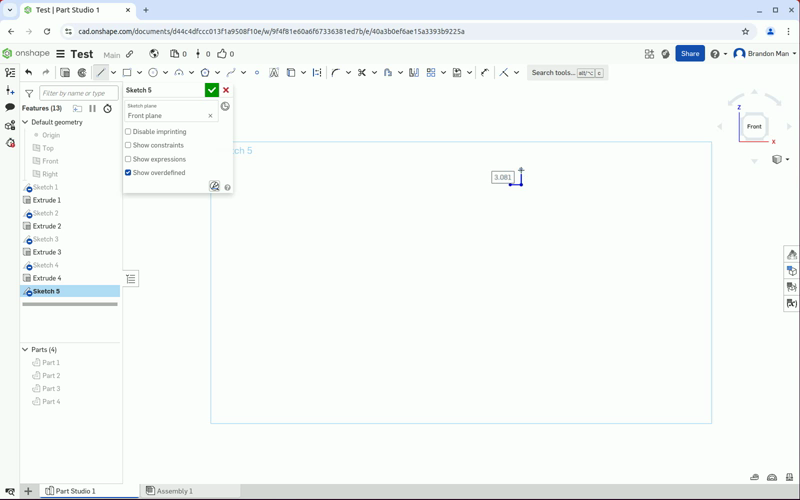
mouse_move(551, 169)
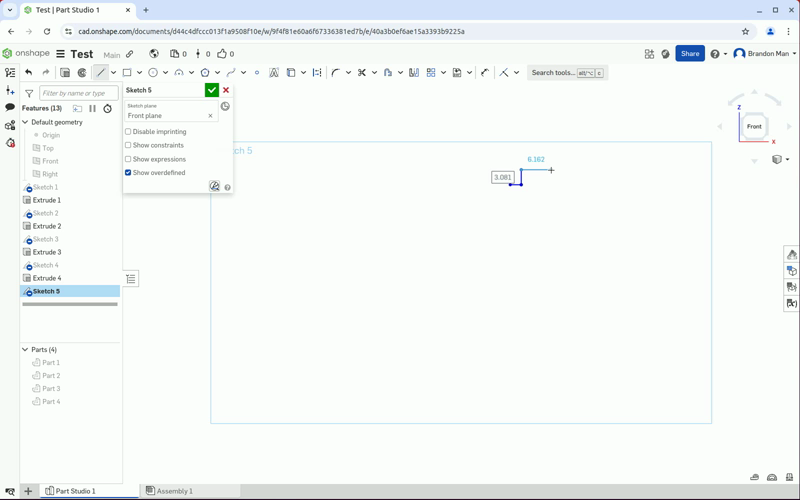
mouse_move(510, 169)
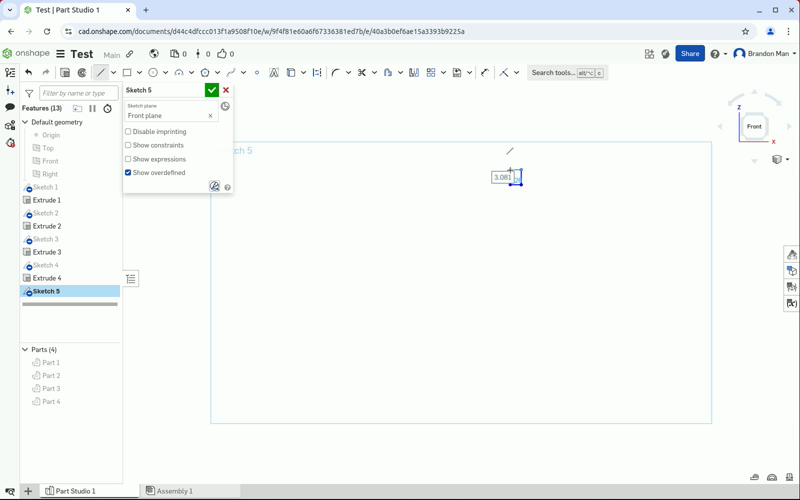
click(510, 169)
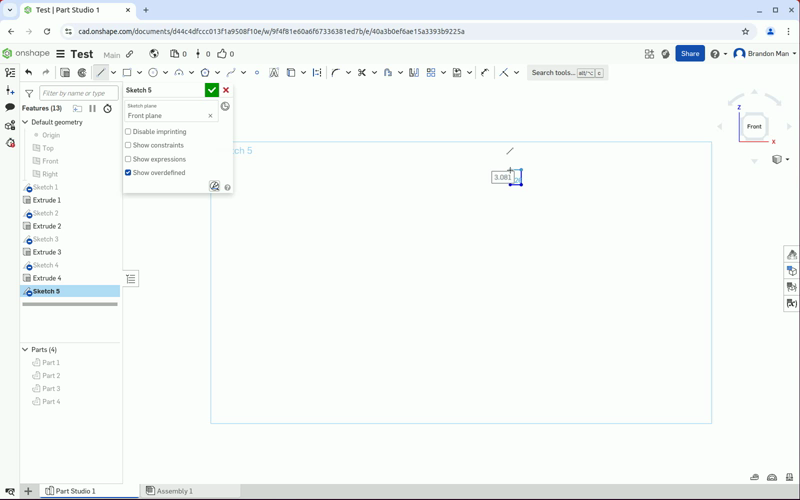
key_up(shift)
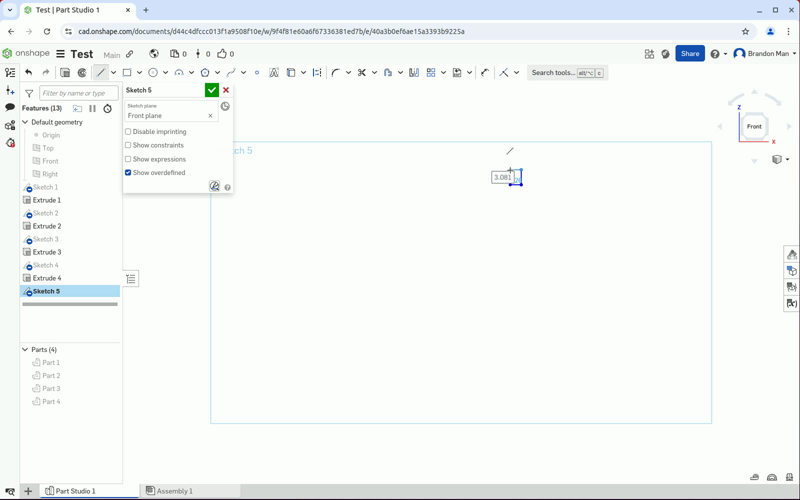
mouse_move(540, 169)
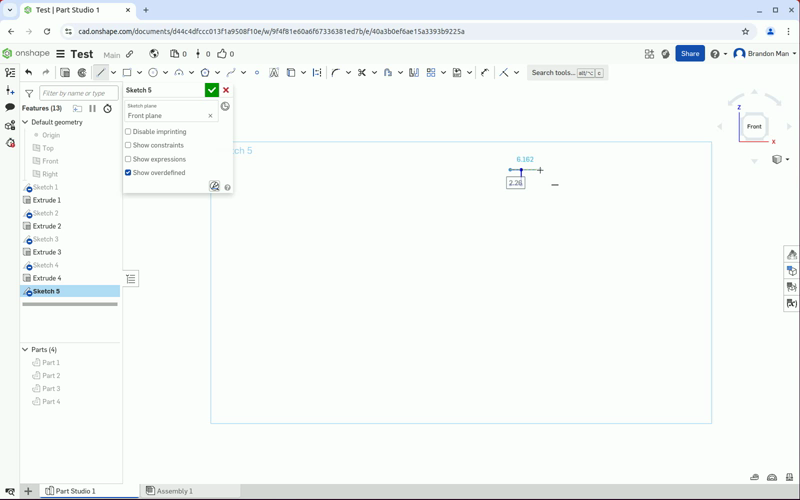
key_down(shift)
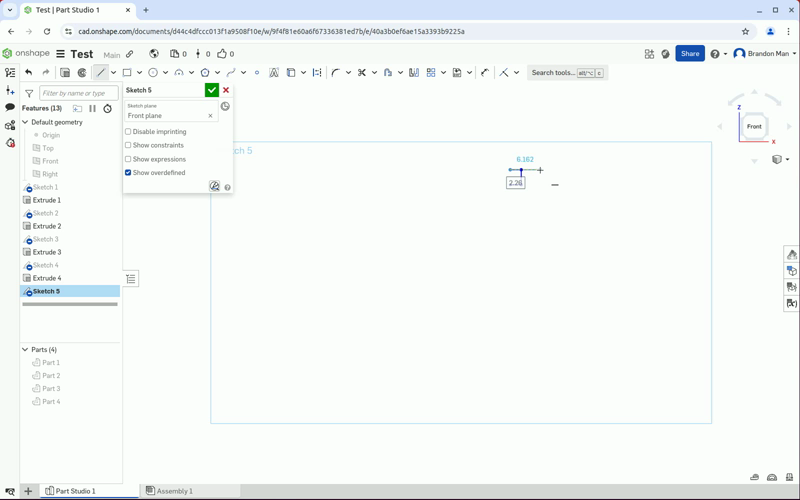
mouse_move(510, 184)
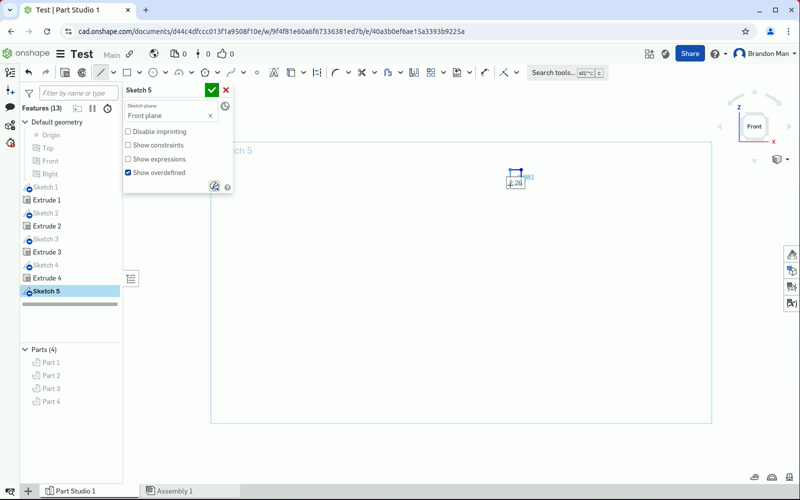
key_up(shift)
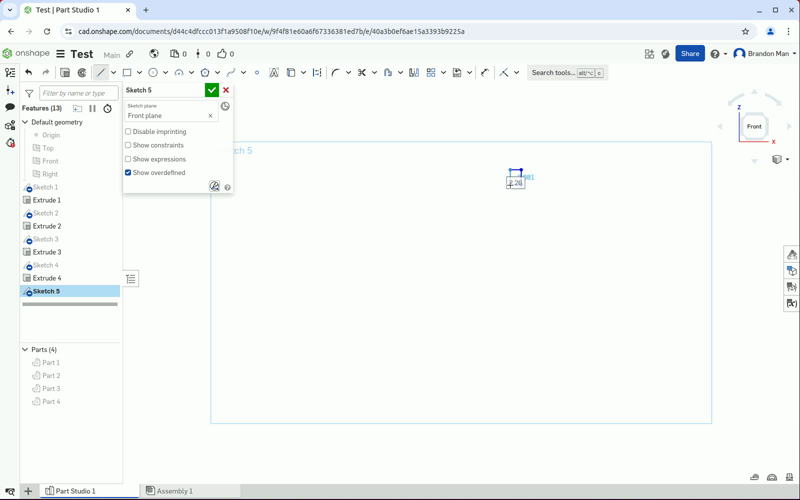
click(510, 184)
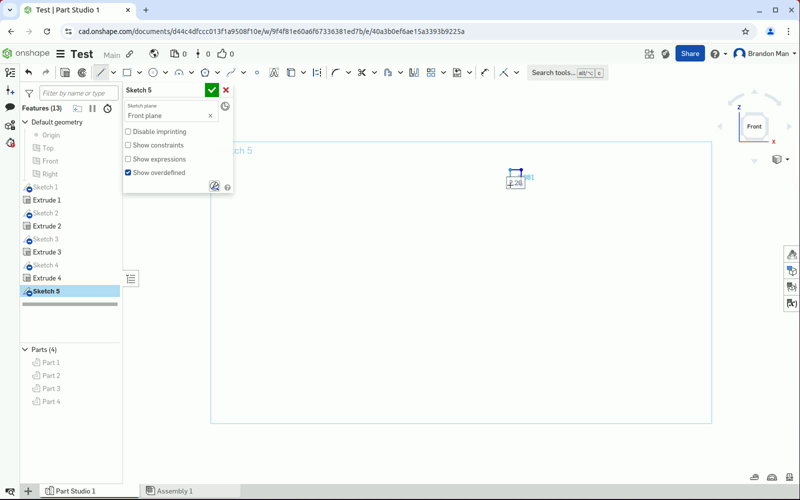
key(esc)
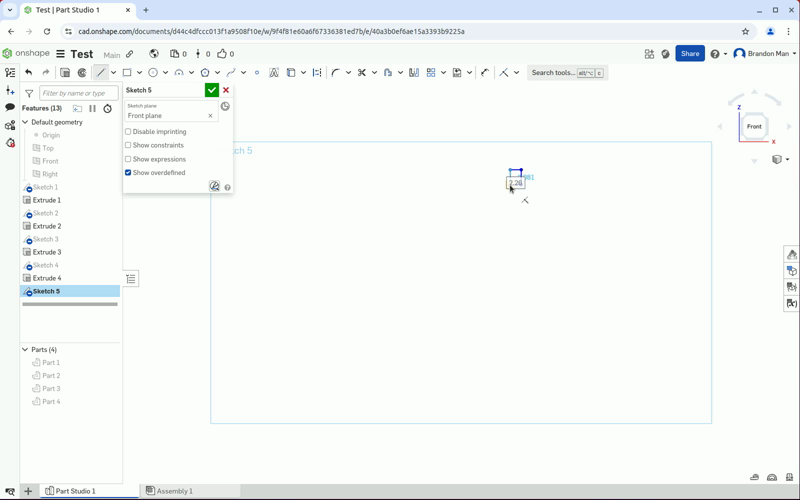
mouse_move(514, 181)
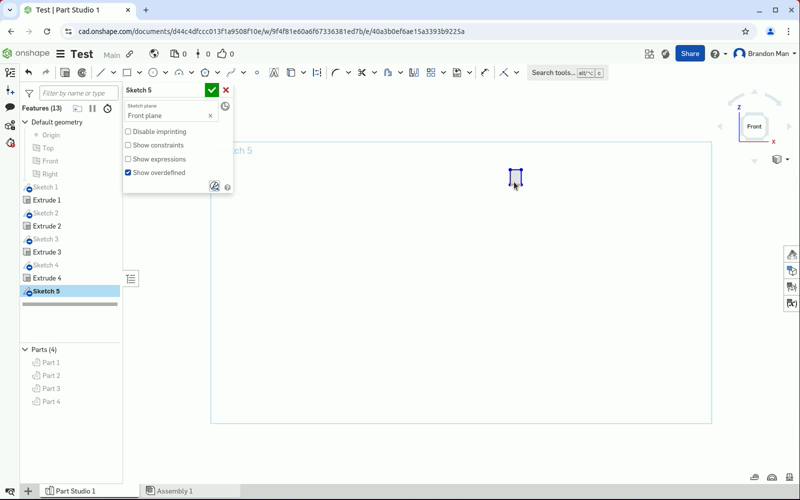
scroll(6)
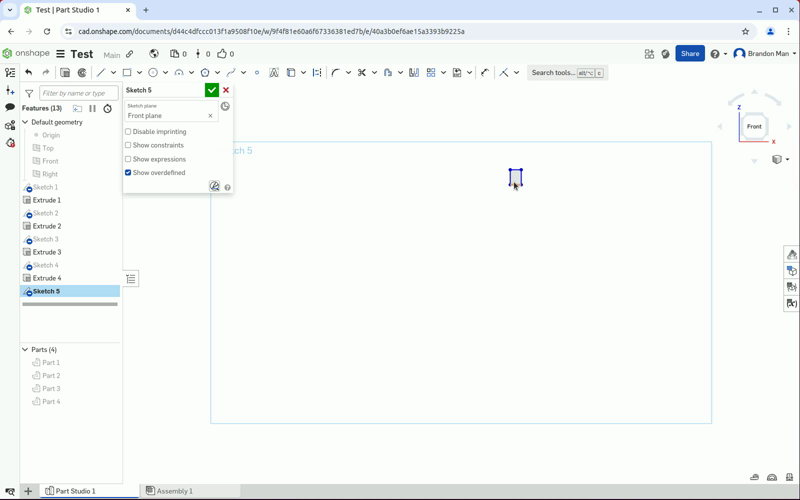
scroll(6)
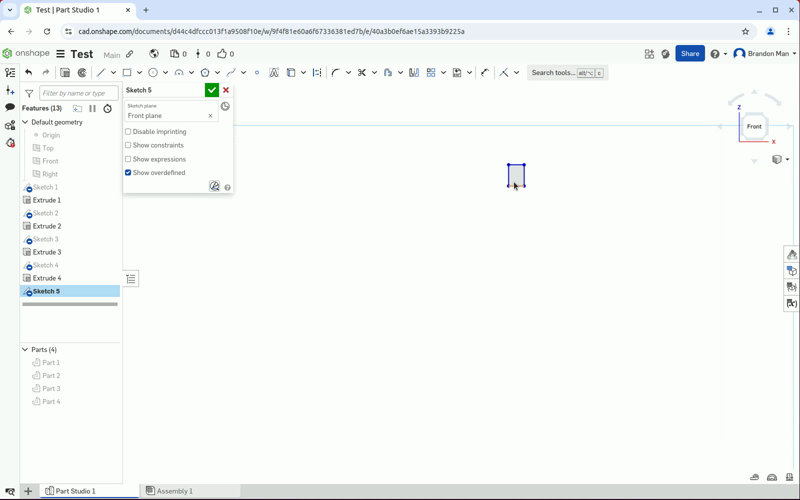
scroll(6)
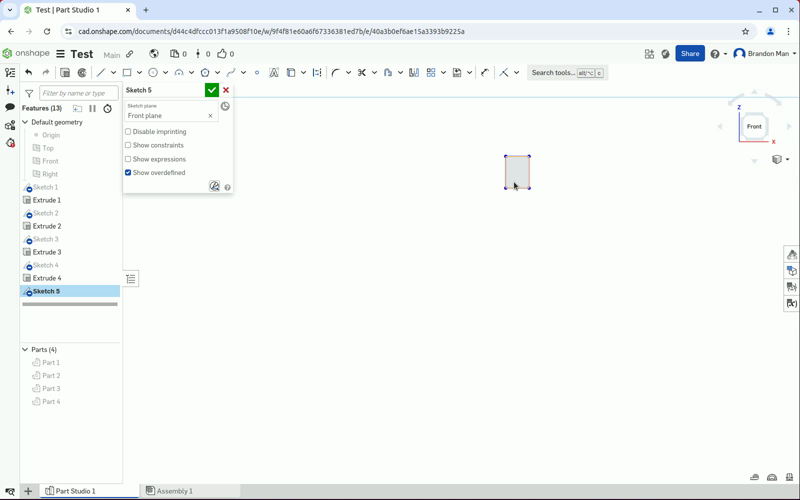
scroll(6)
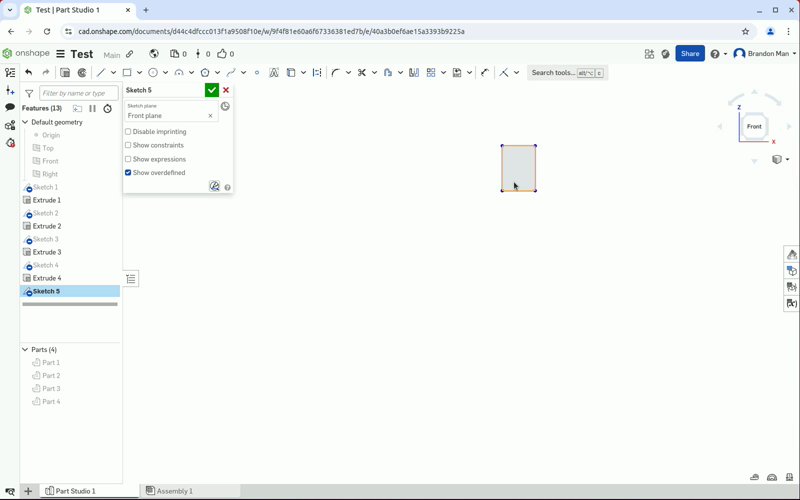
scroll(6)
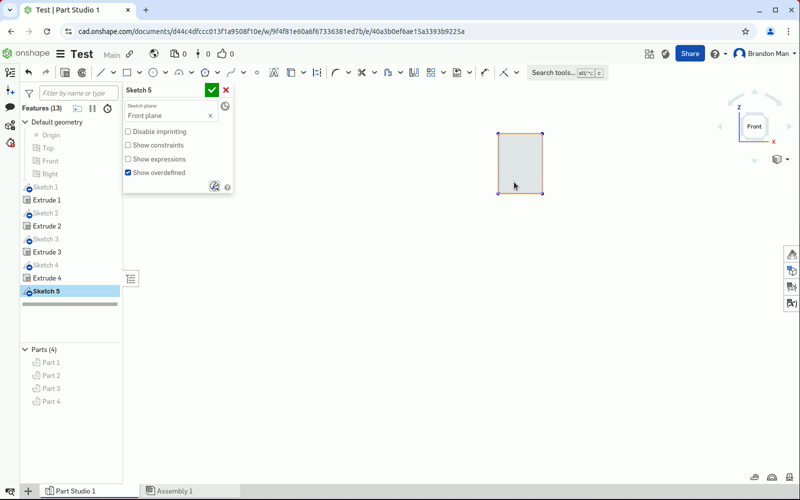
scroll(6)
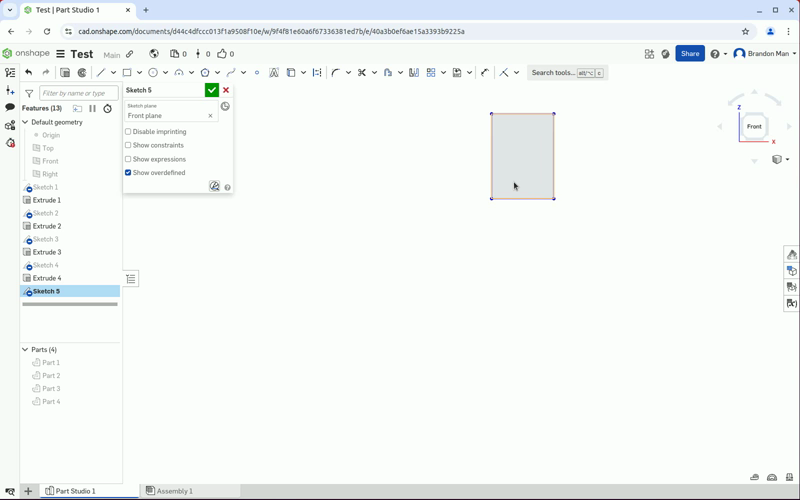
scroll(6)
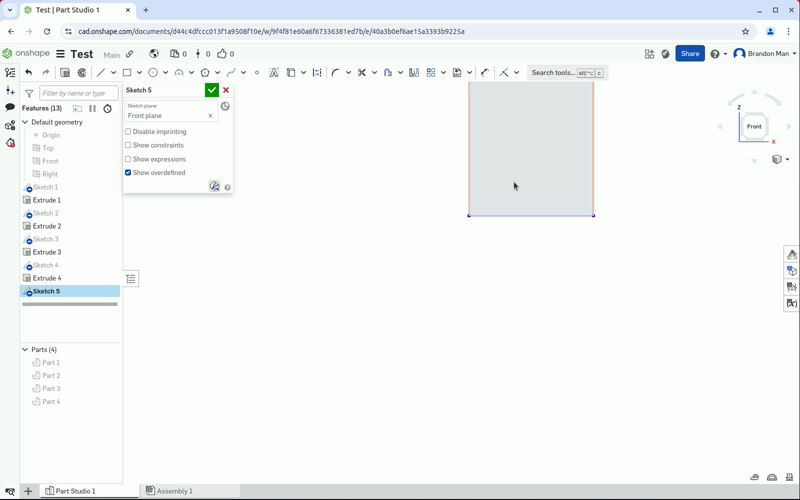
click(514, 181)
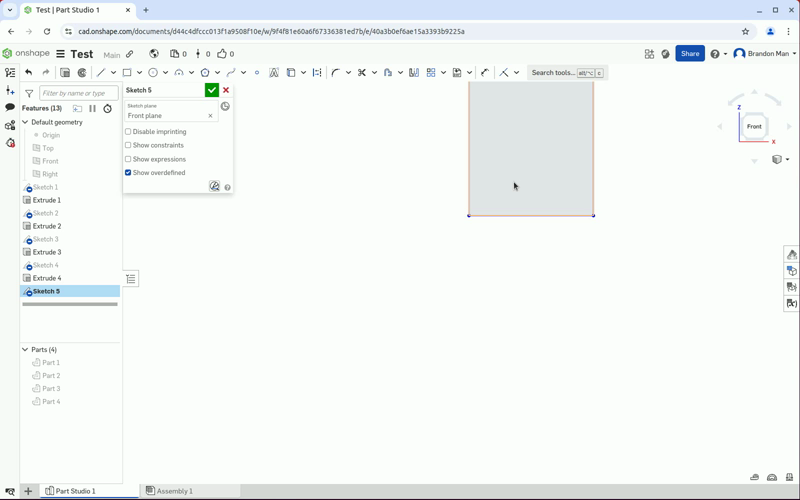
scroll(-6)
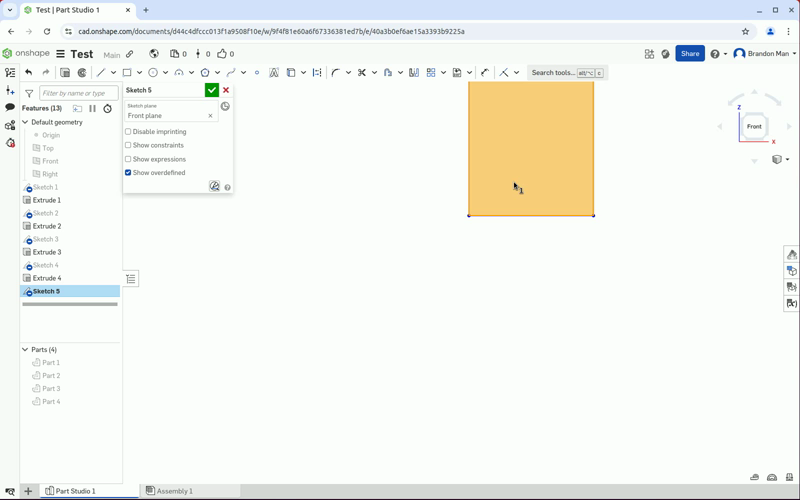
scroll(-6)
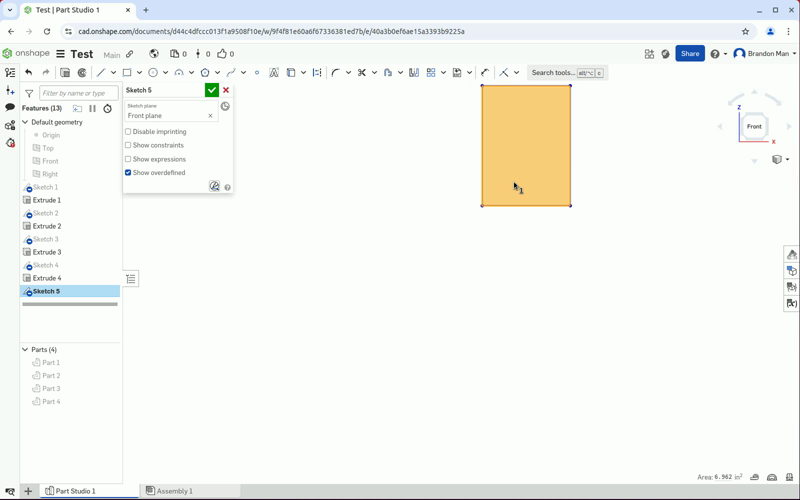
scroll(-6)
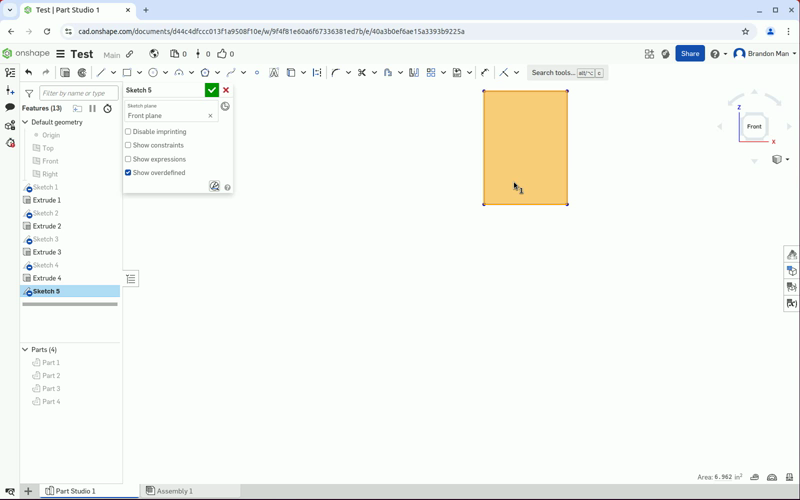
scroll(-6)
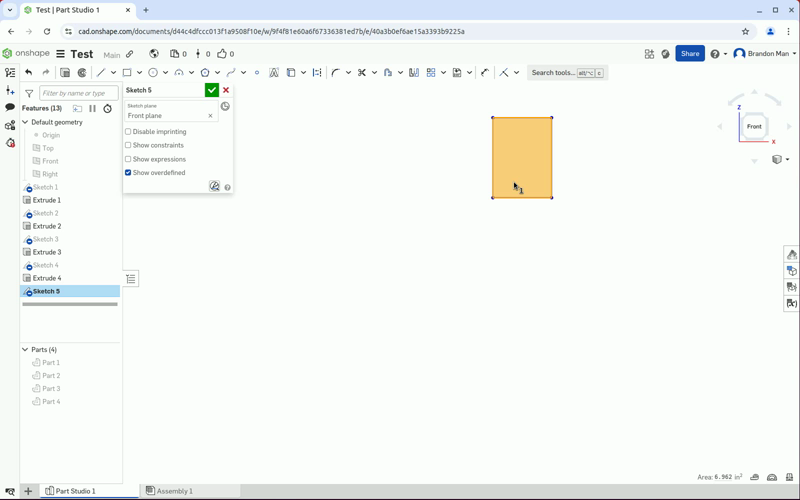
scroll(-6)
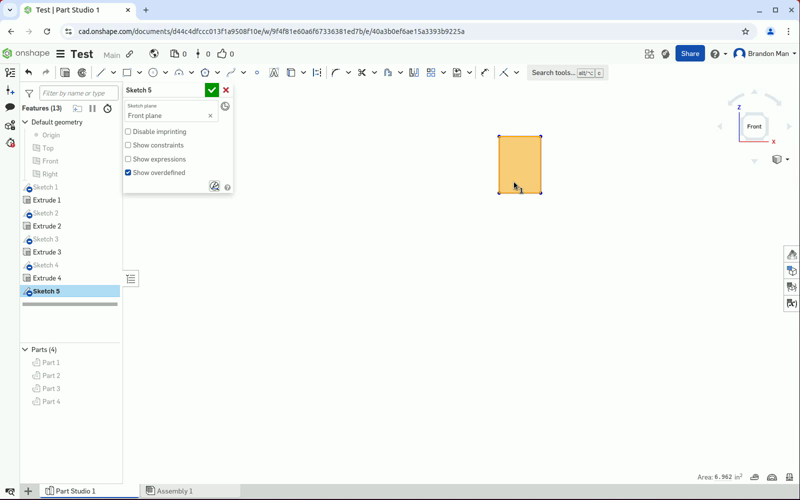
scroll(-6)
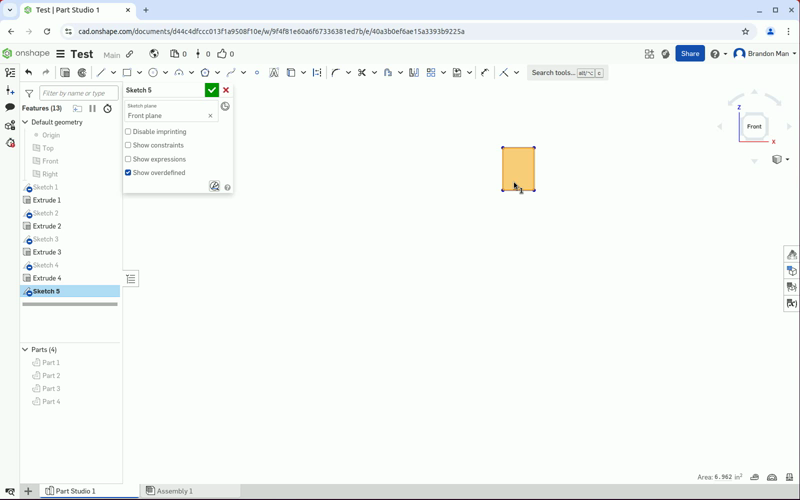
scroll(-6)
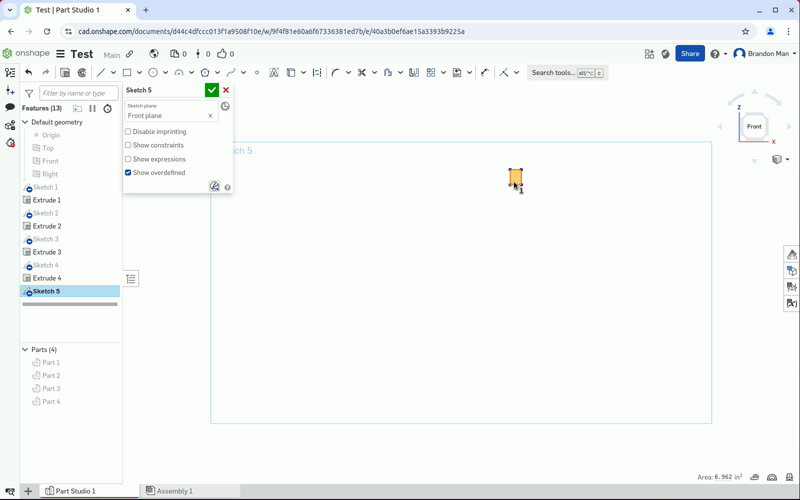
mouse_move(73, 352)
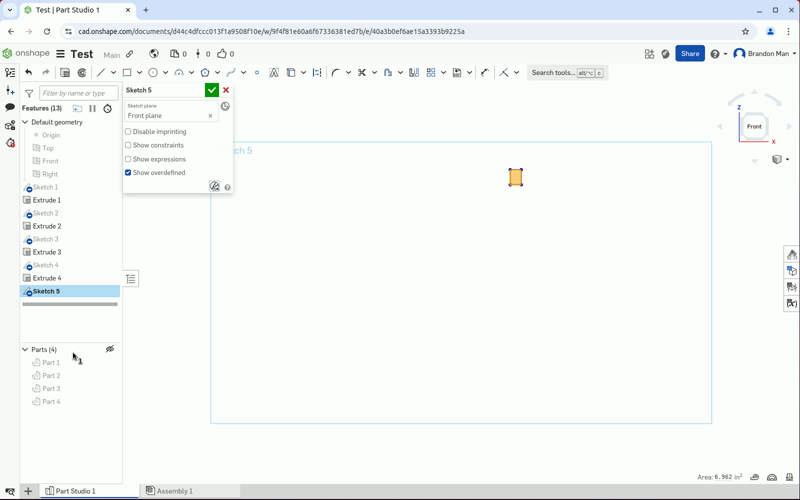
key(shift+y)
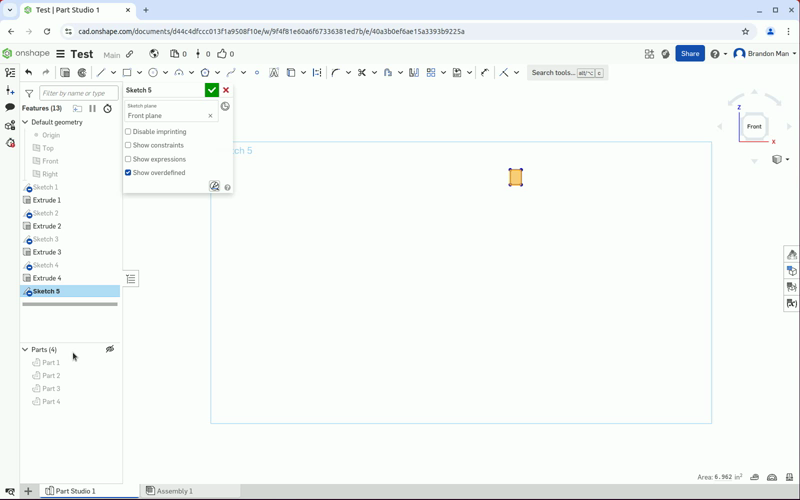
key(shift+e)
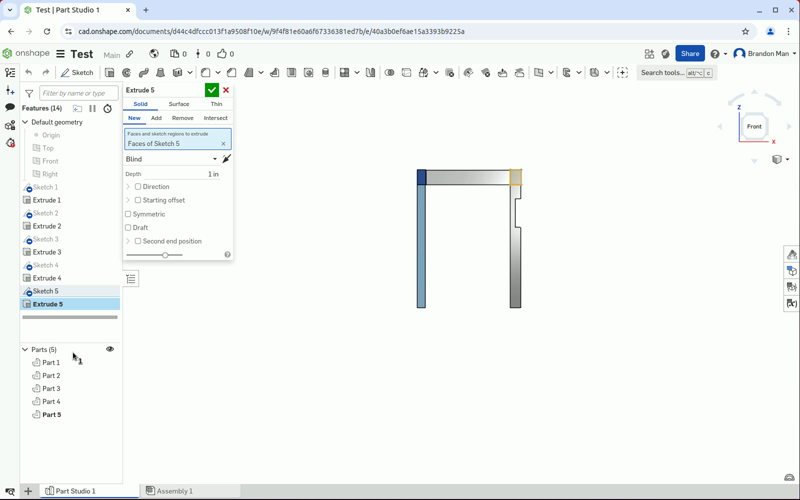
mouse_move(143, 106)
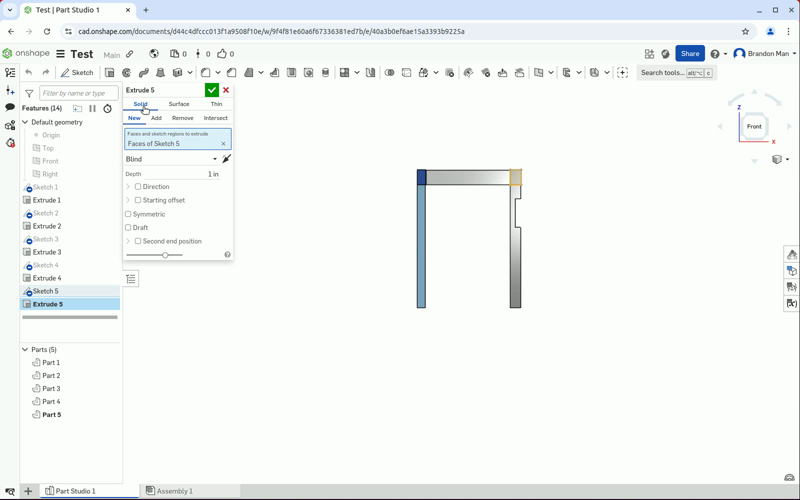
click(143, 106)
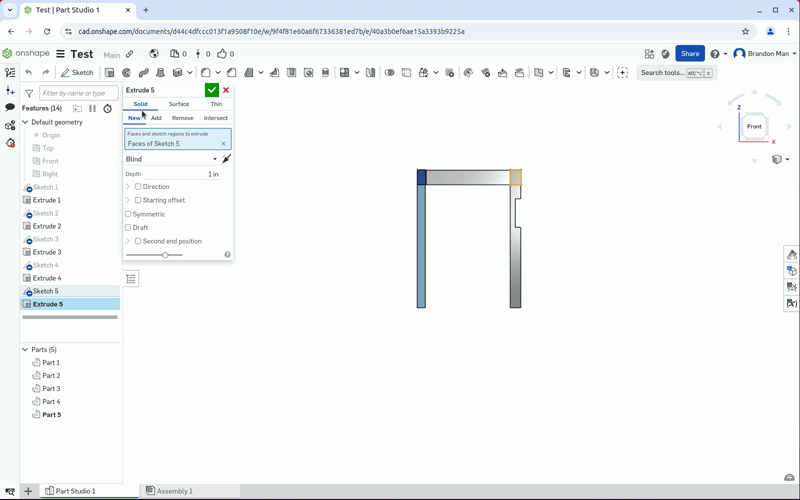
mouse_move(137, 120)
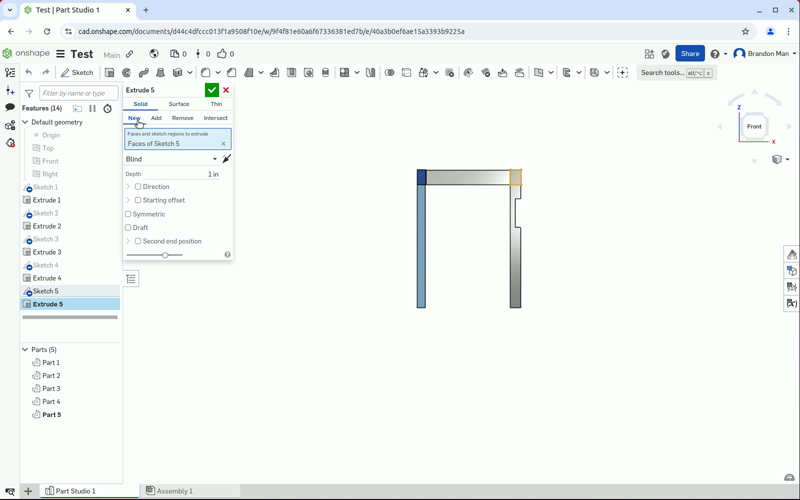
click(137, 120)
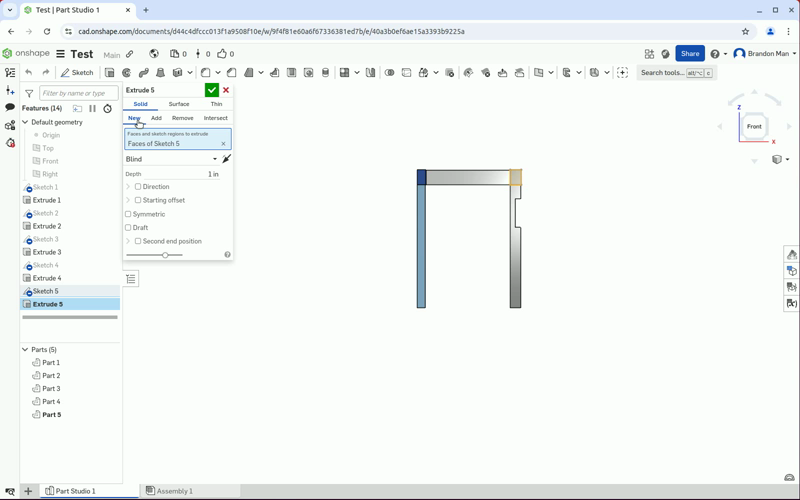
key(tab, 4)
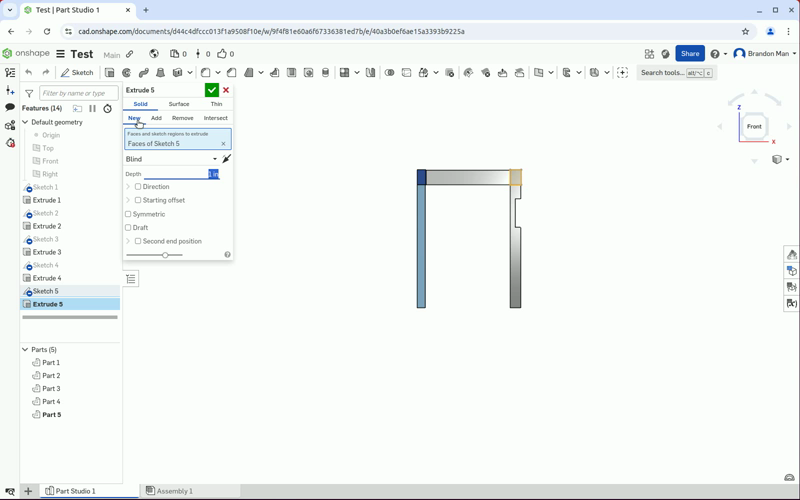
text(0.481)
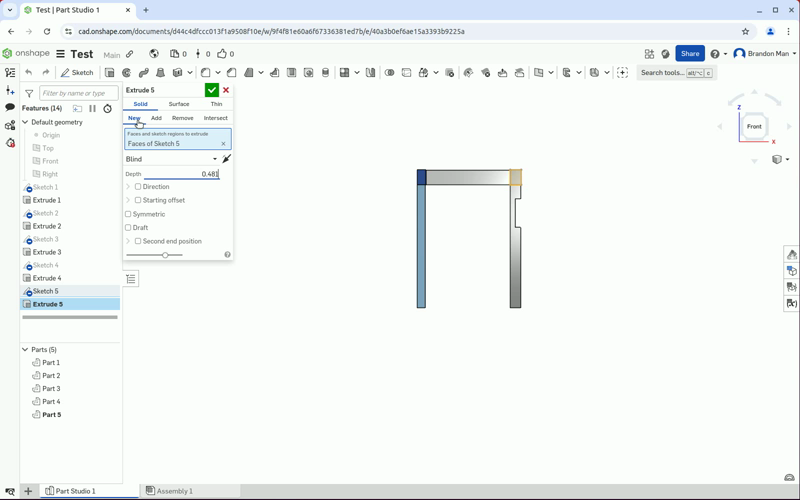
key(enter)
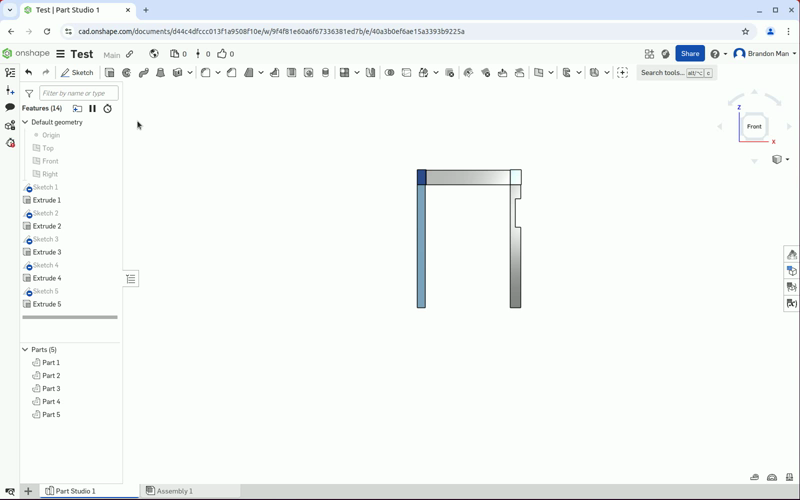
key(shift+h)
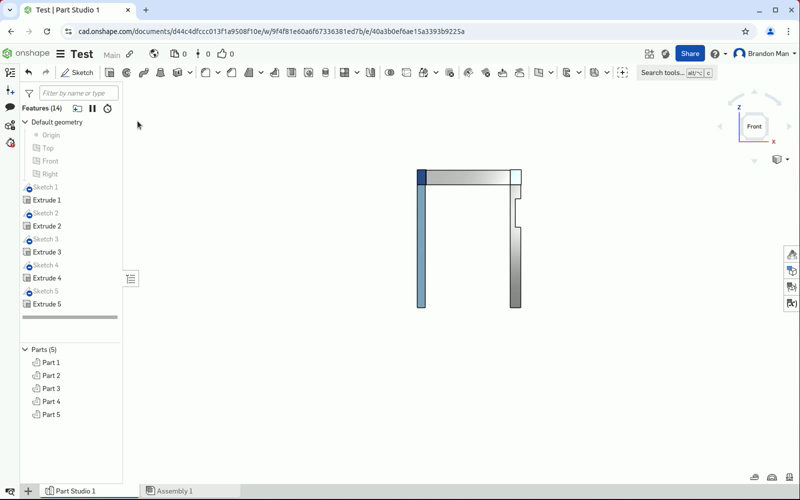
key(shift+h)
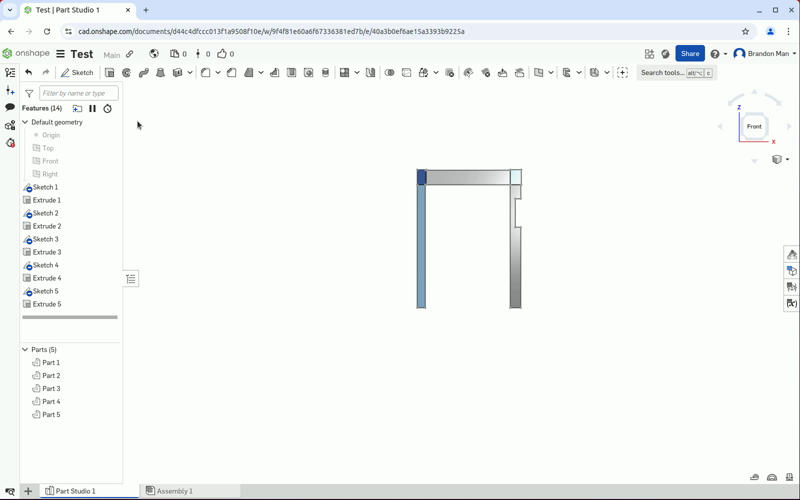
key(shift+7)
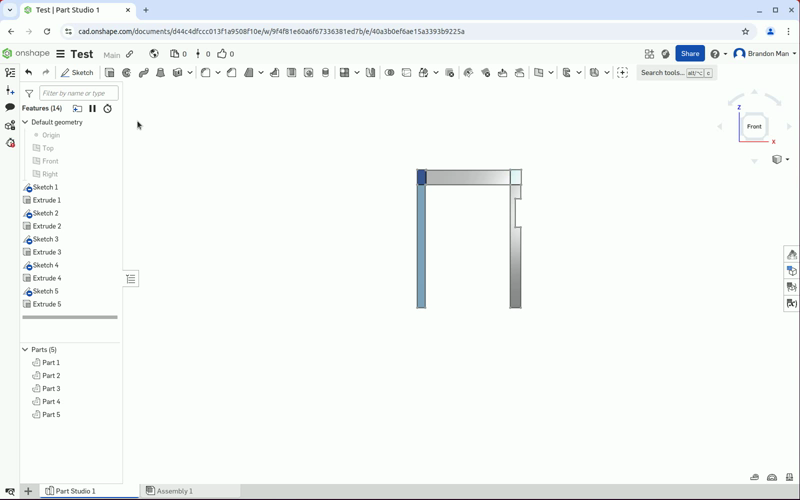
key(left, 2)
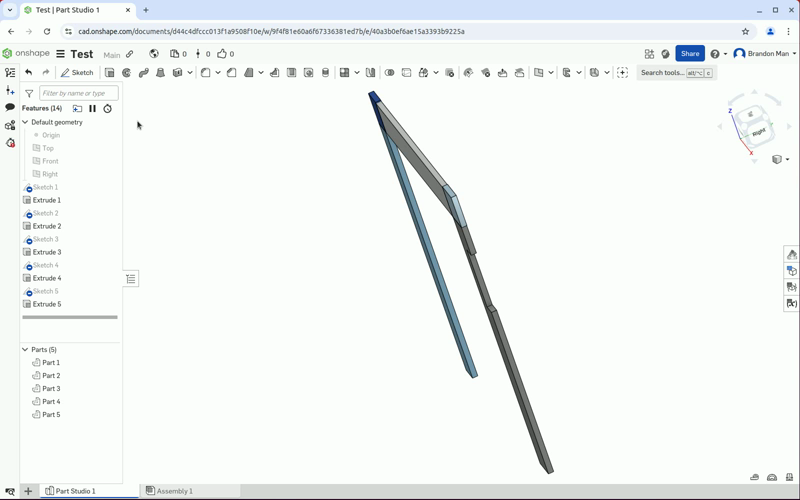
key(down, 2)
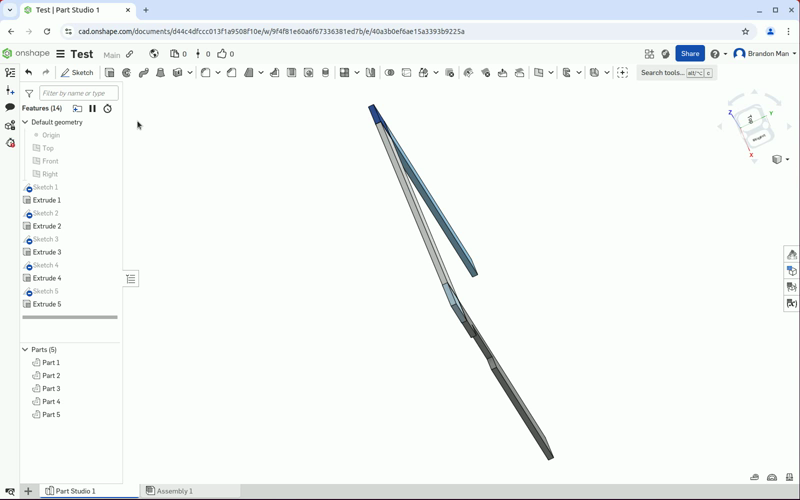
key(up, 2)
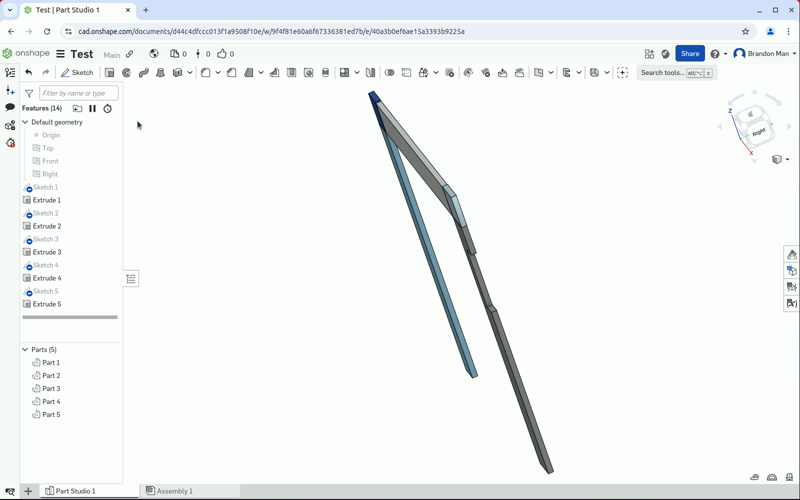
key(right, 2)
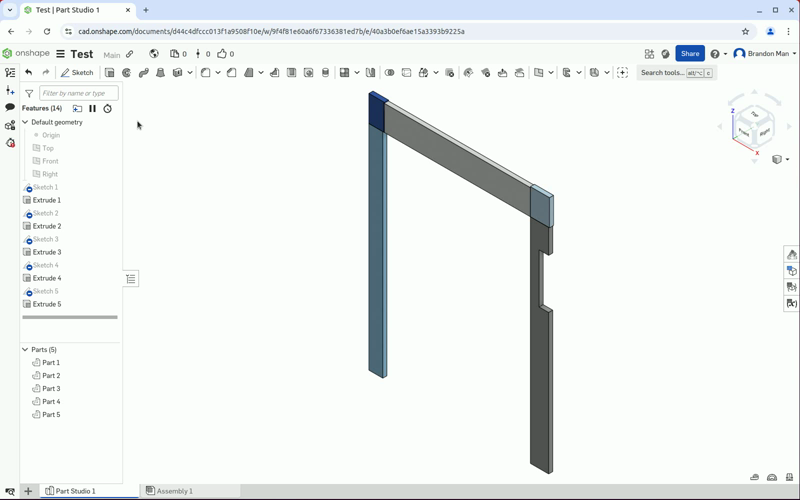
mouse_move(73, 189)
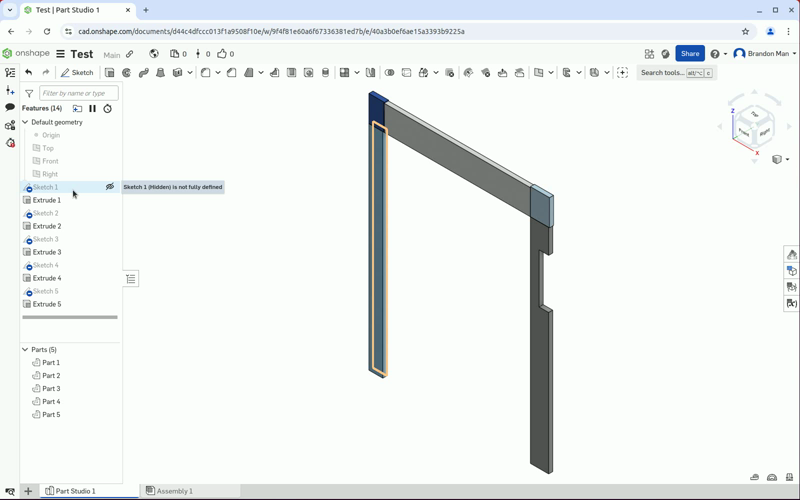
click(73, 189)